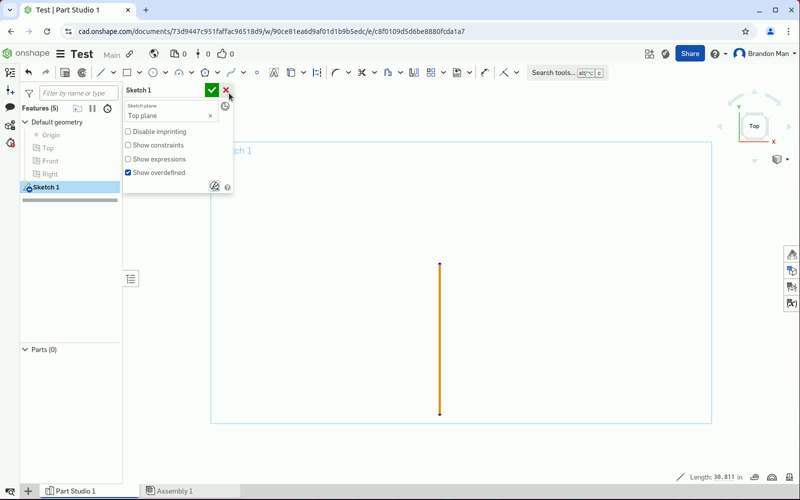
key(shift+h)
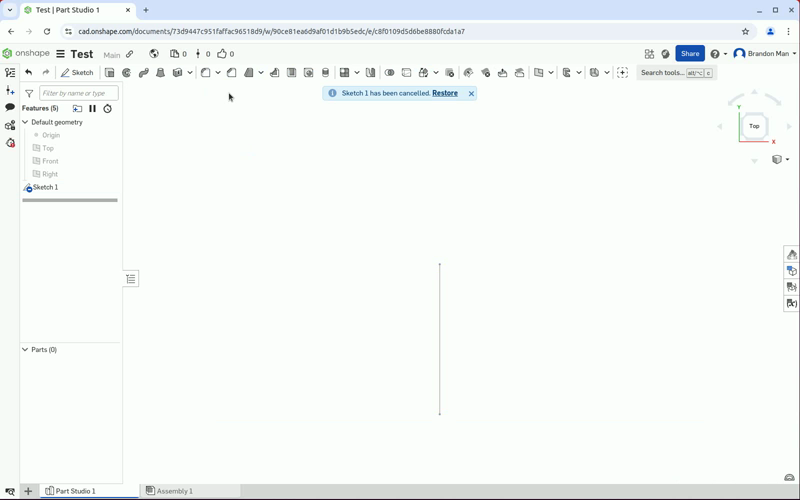
key(shift+s)
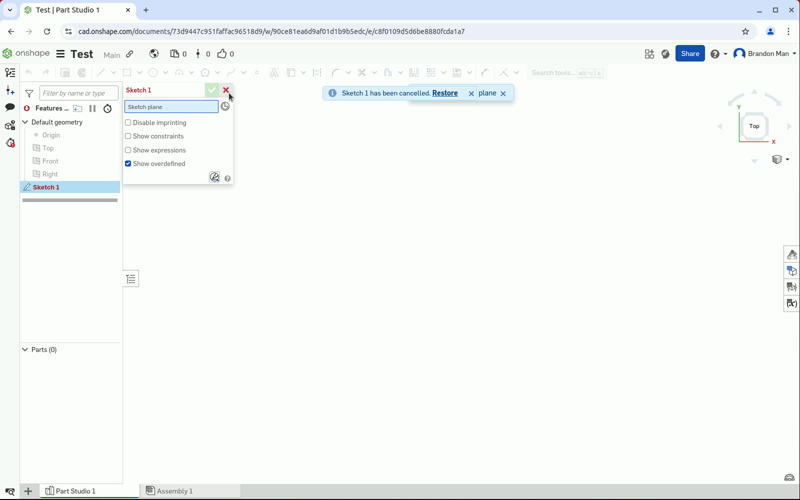
mouse_move(73, 150)
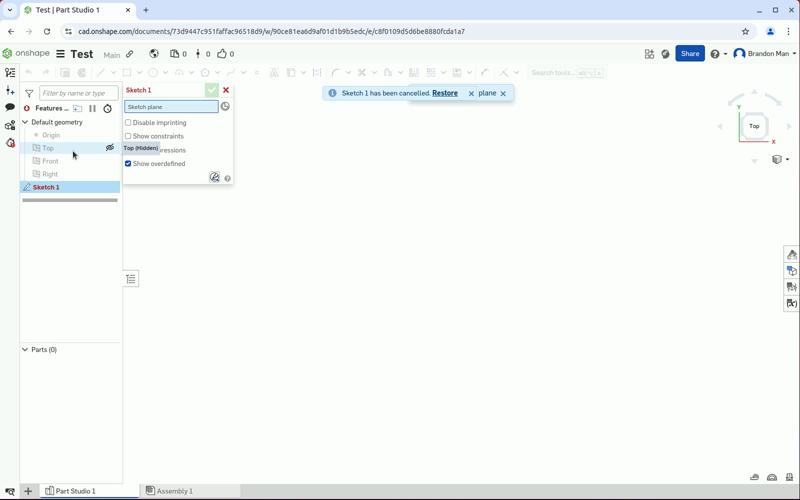
click(73, 150)
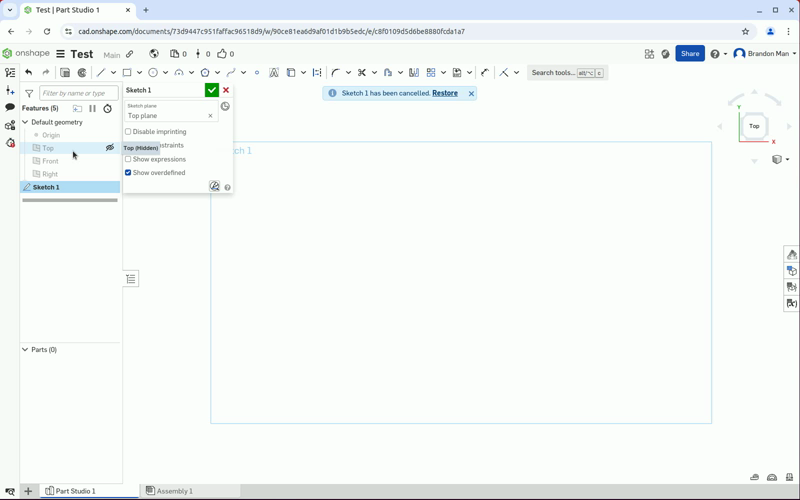
mouse_move(73, 352)
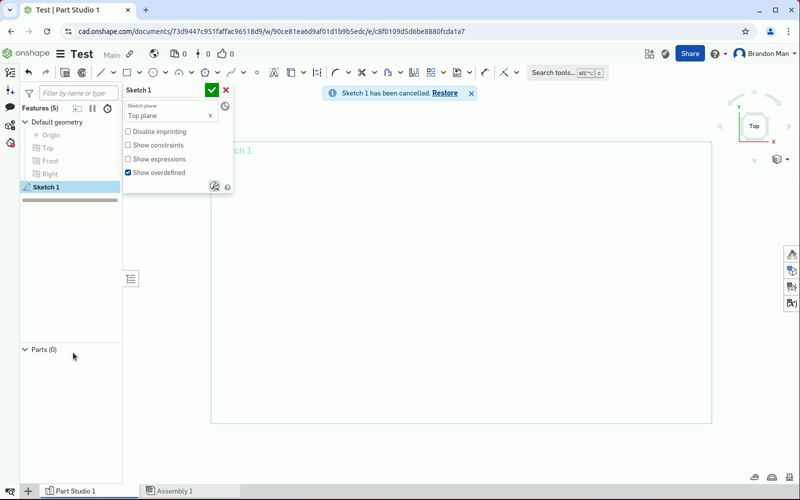
key(y)
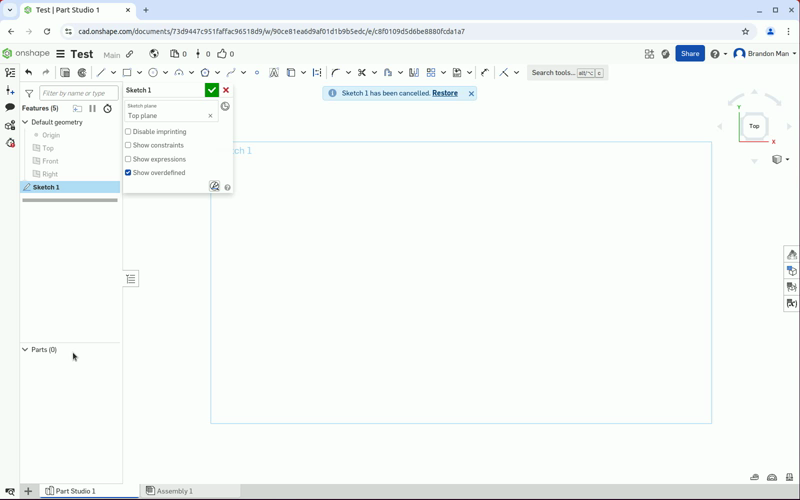
key(l)
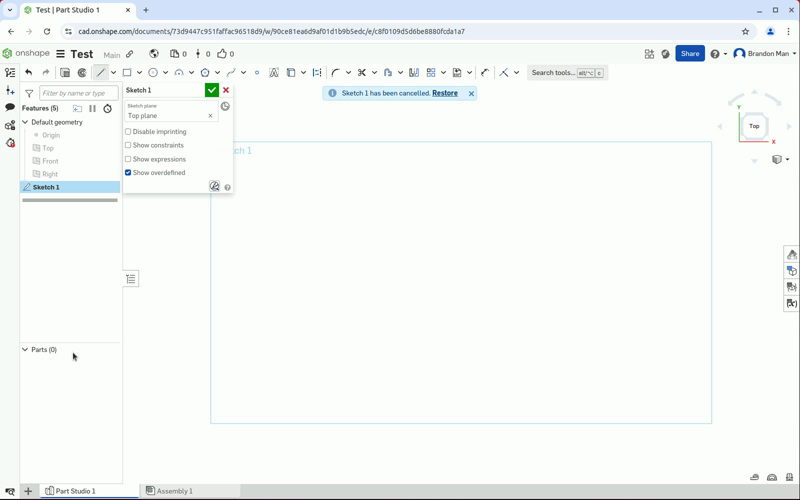
key_down(shift)
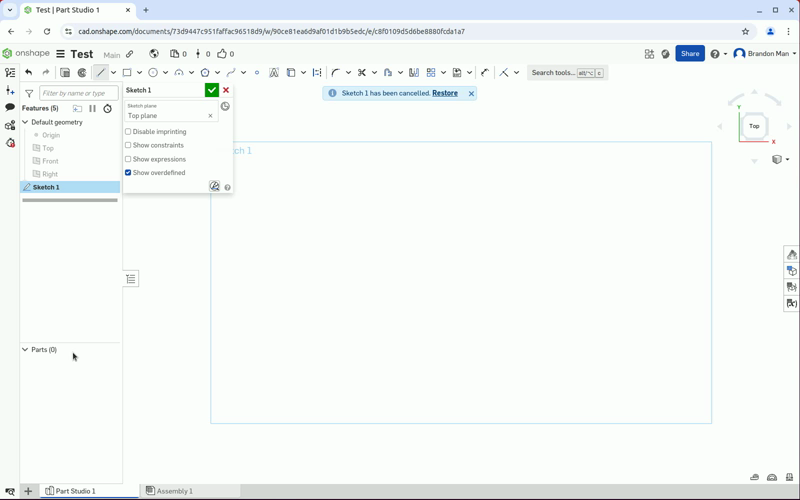
mouse_move(447, 295)
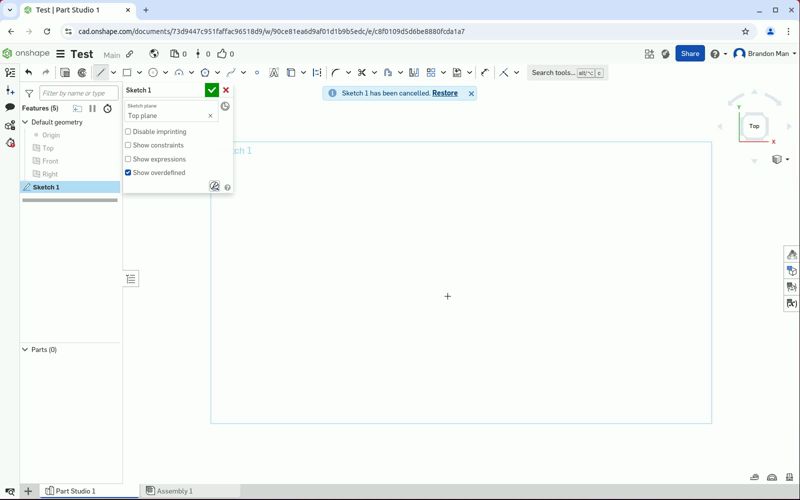
click(447, 295)
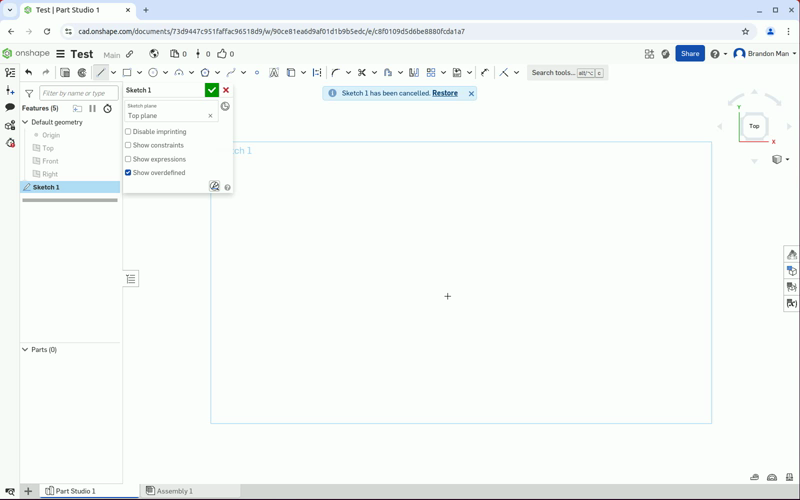
key_up(shift)
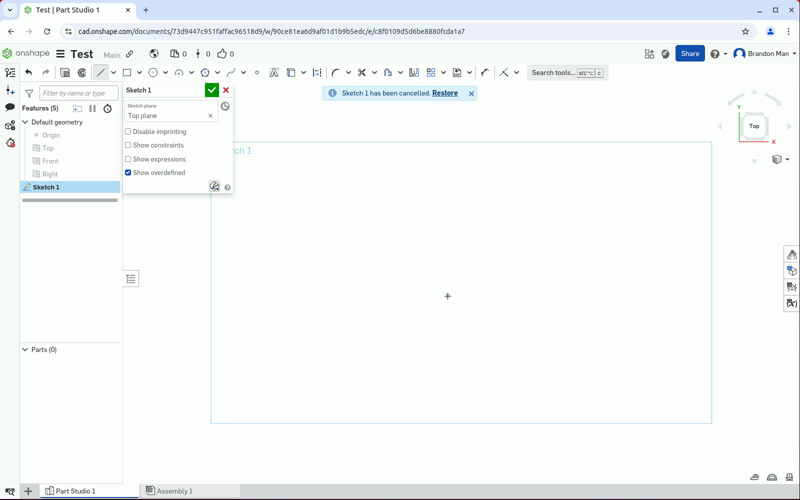
key_down(shift)
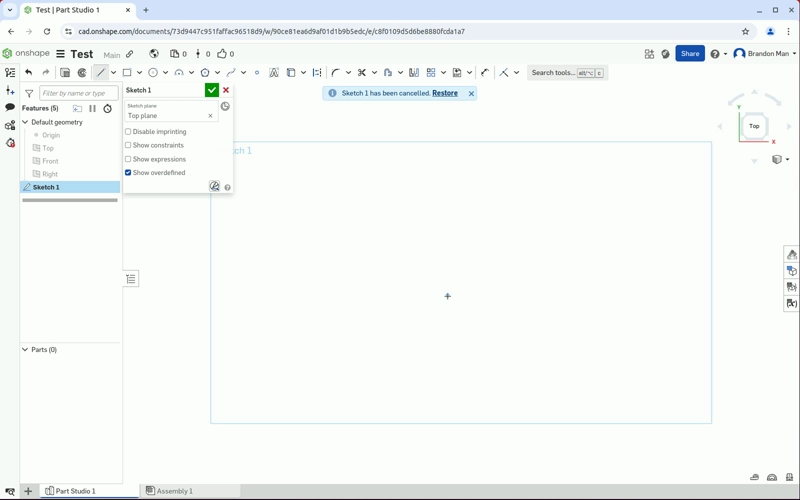
mouse_move(477, 295)
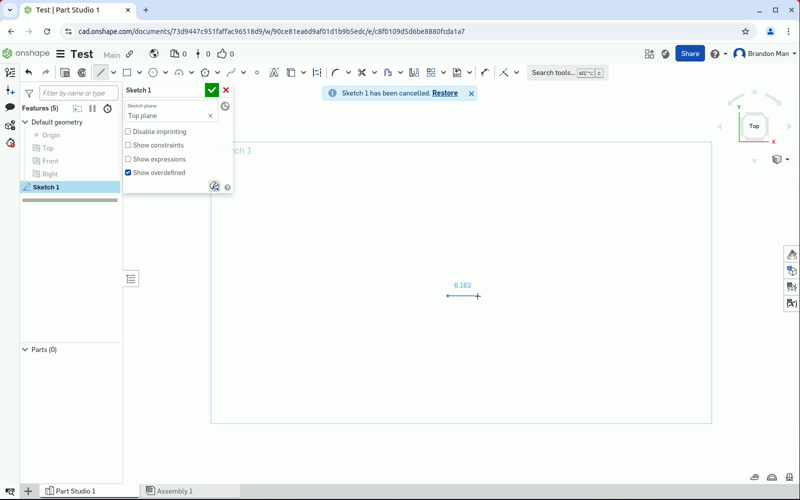
mouse_move(475, 295)
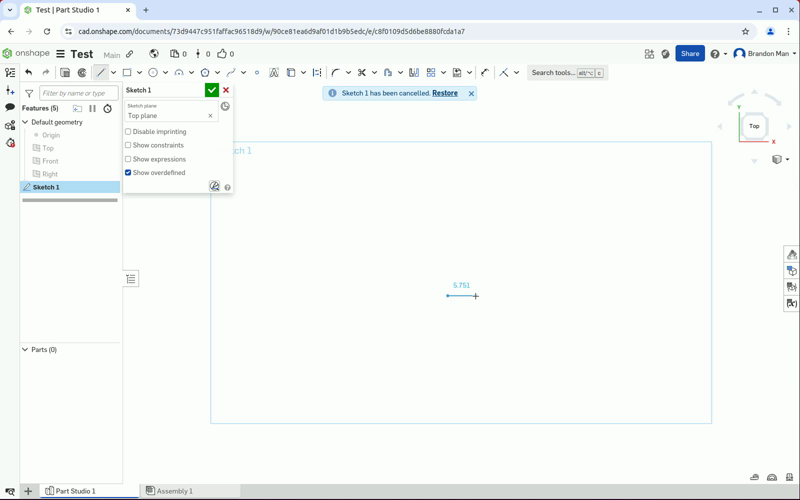
click(475, 295)
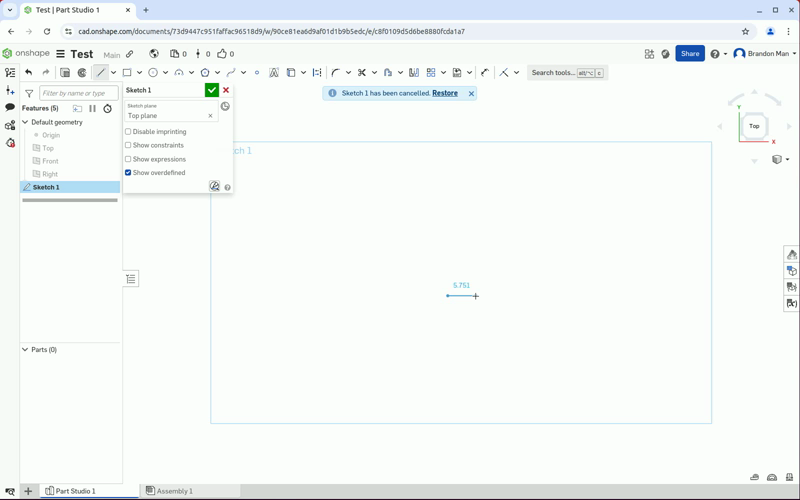
key_up(shift)
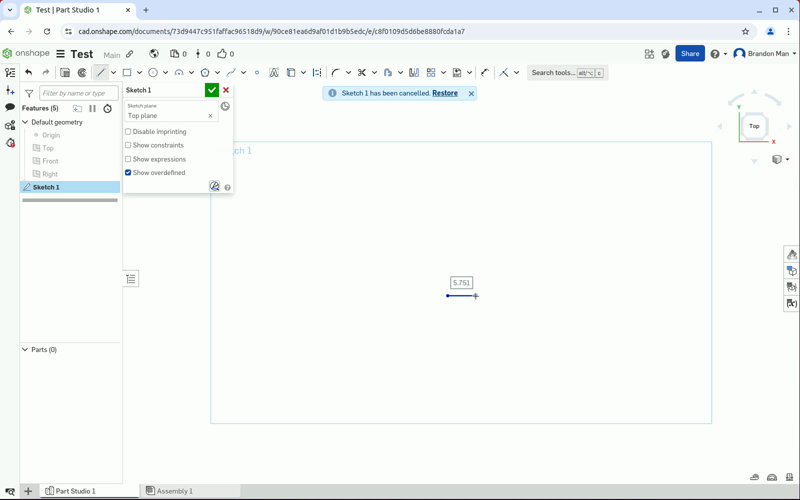
key_down(shift)
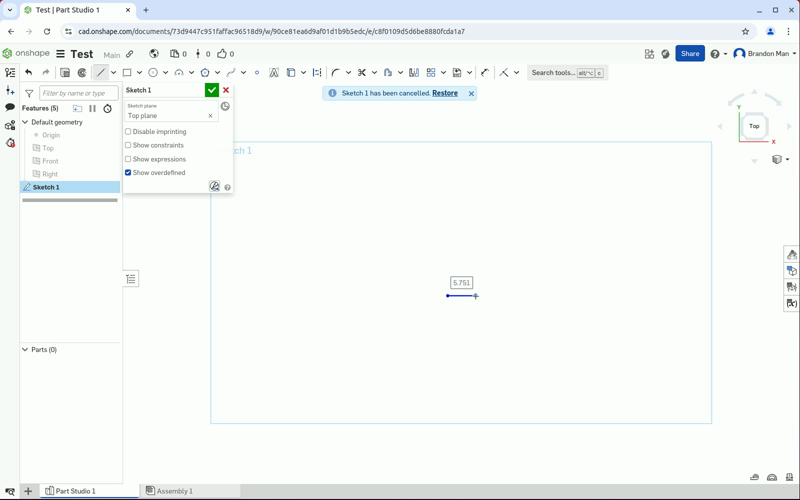
mouse_move(505, 295)
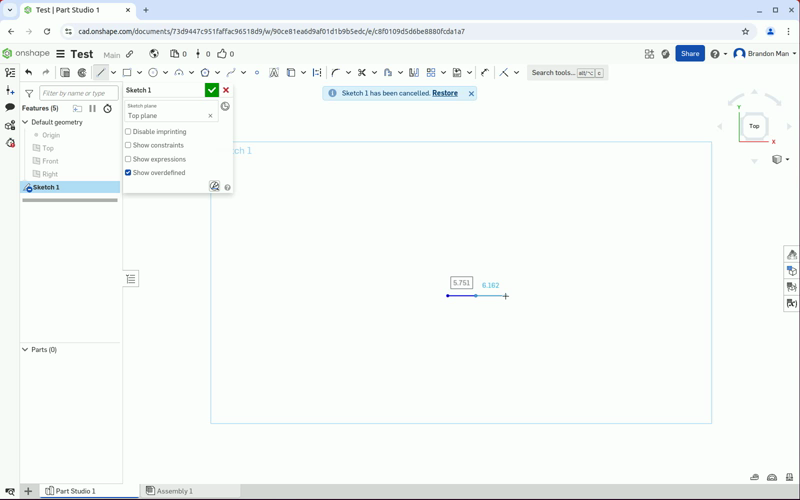
mouse_move(475, 267)
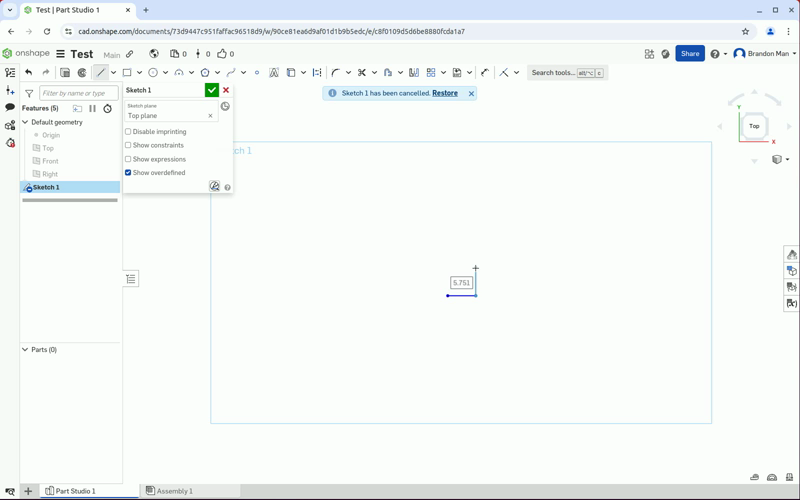
click(475, 267)
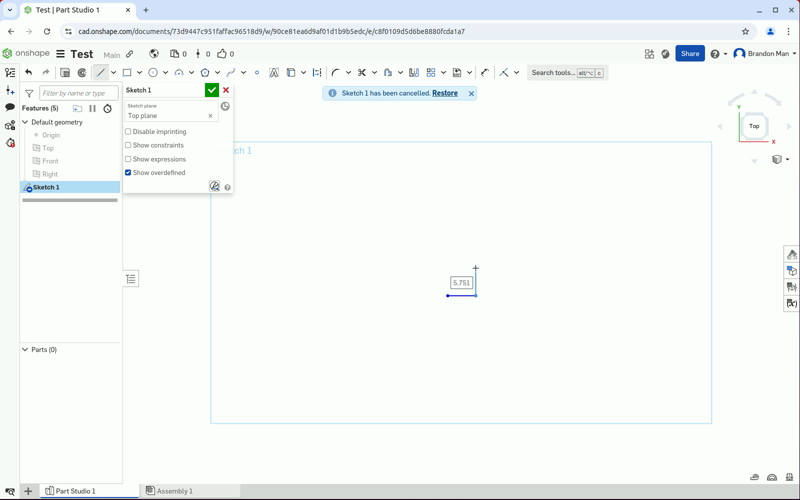
key_up(shift)
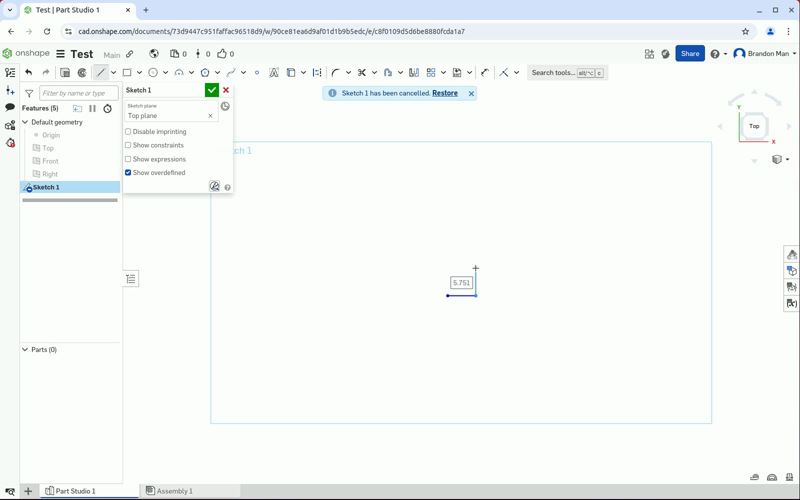
key_down(shift)
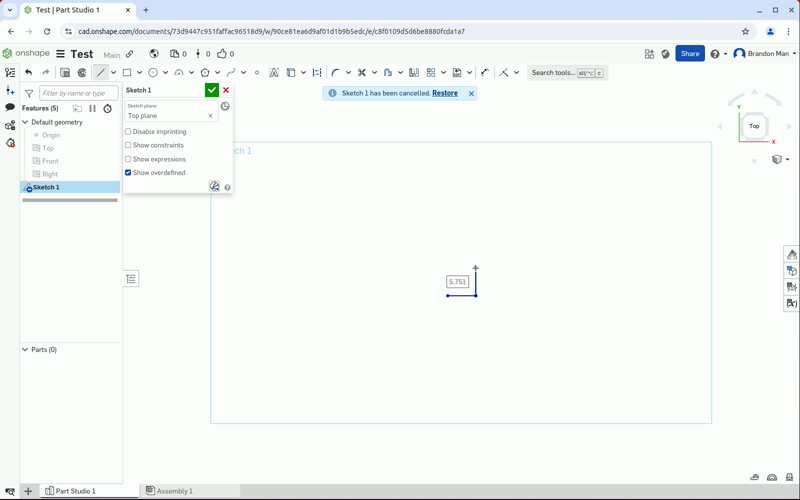
mouse_move(505, 267)
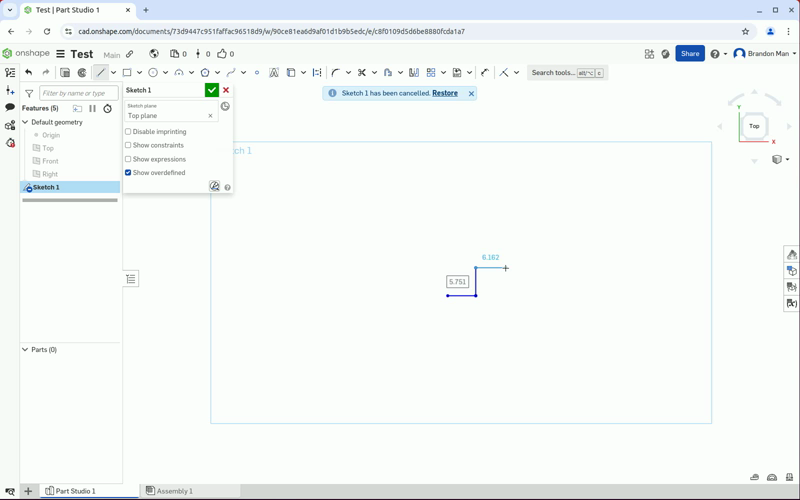
mouse_move(447, 267)
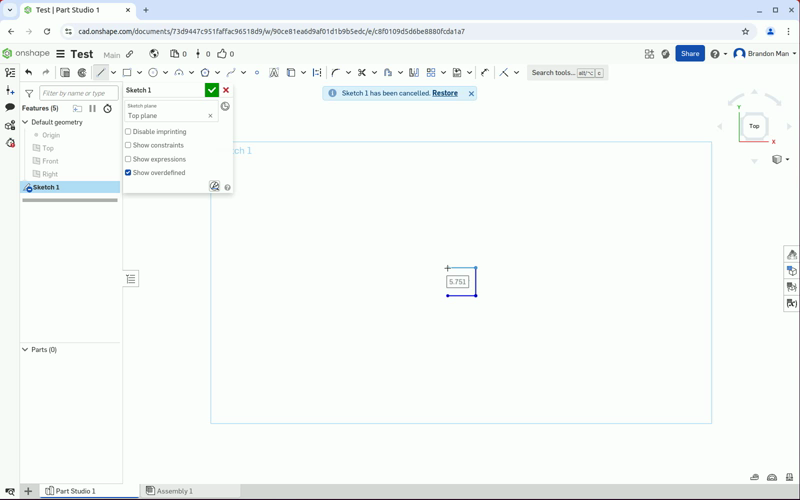
click(447, 267)
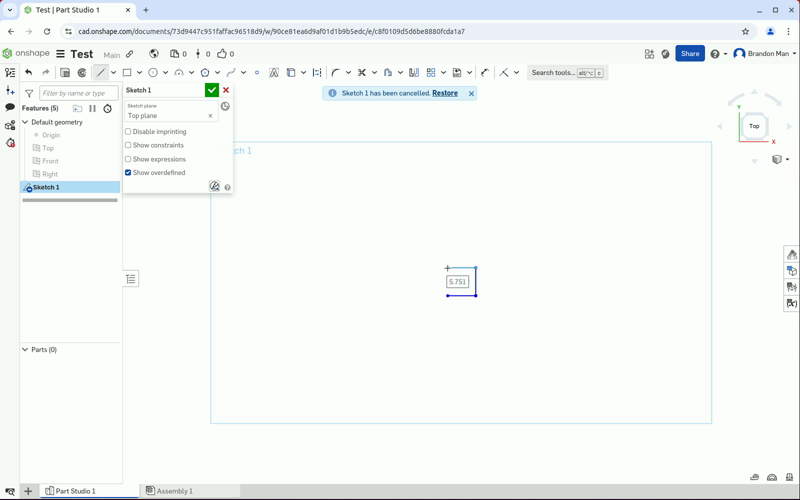
key_up(shift)
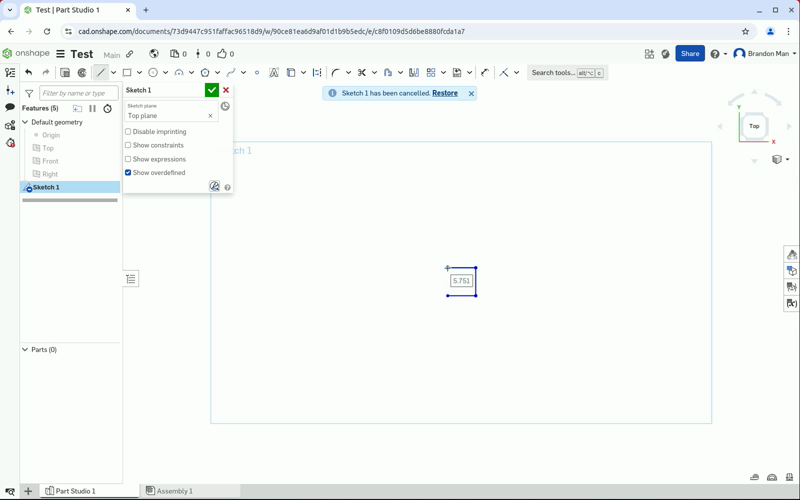
mouse_move(477, 267)
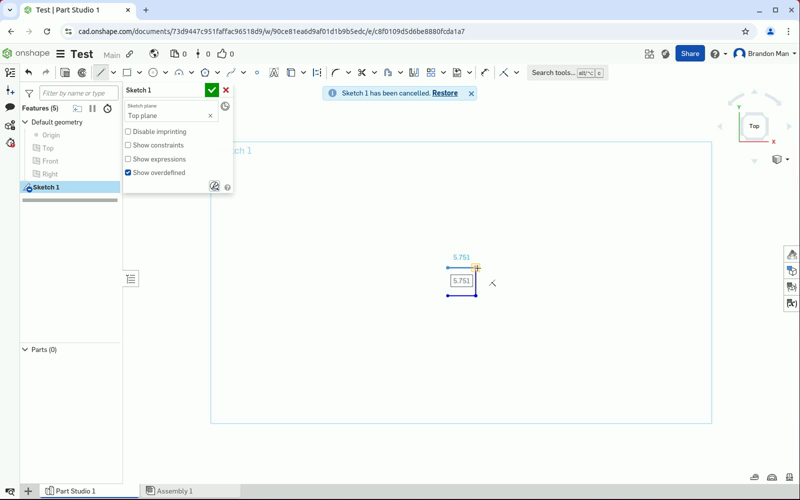
key_down(shift)
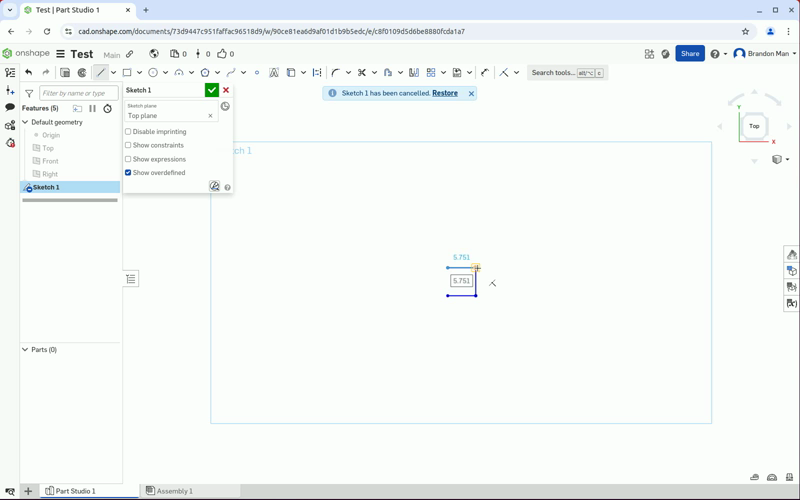
mouse_move(447, 295)
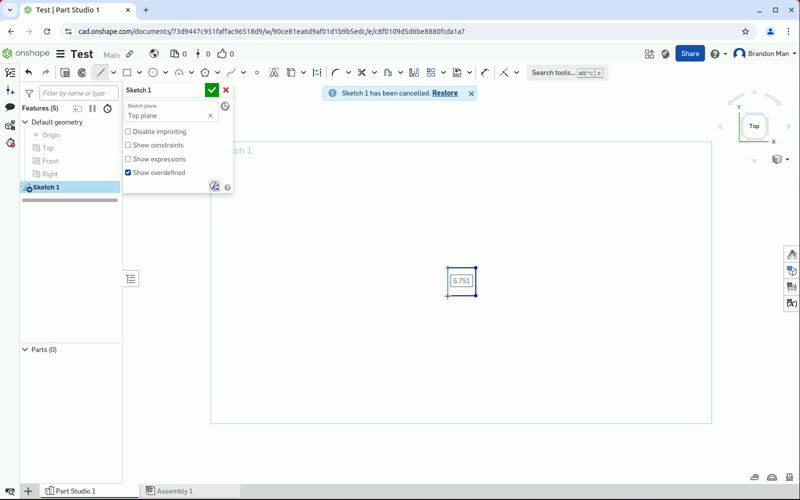
key_up(shift)
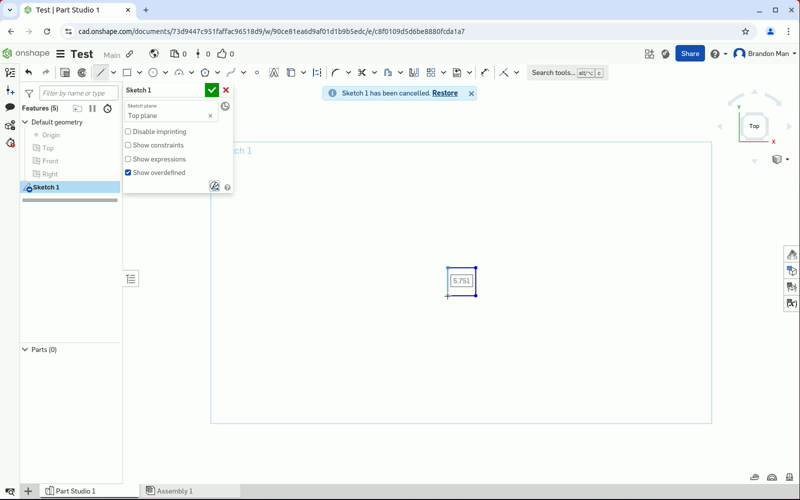
click(447, 295)
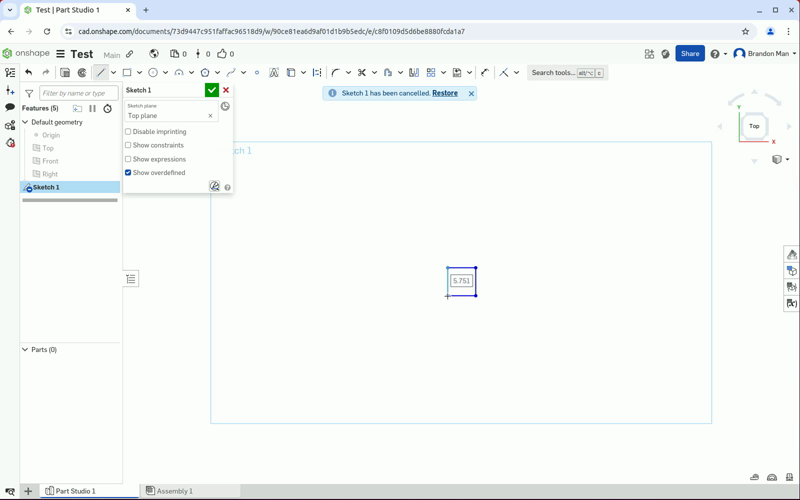
key(esc)
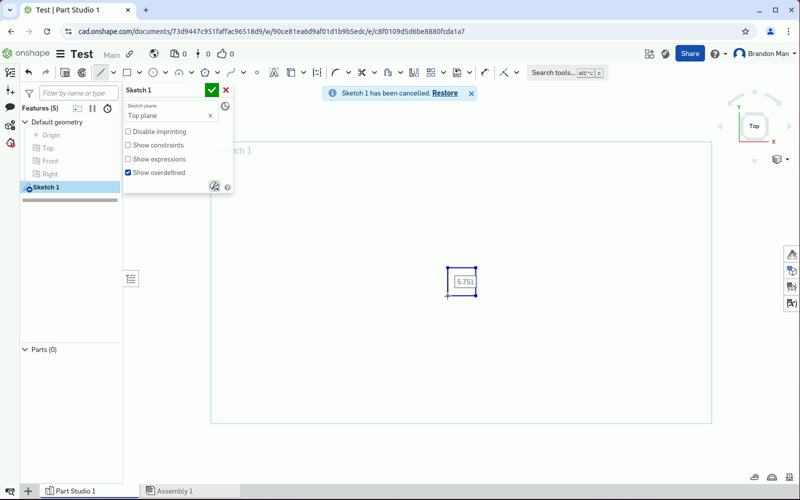
key(c)
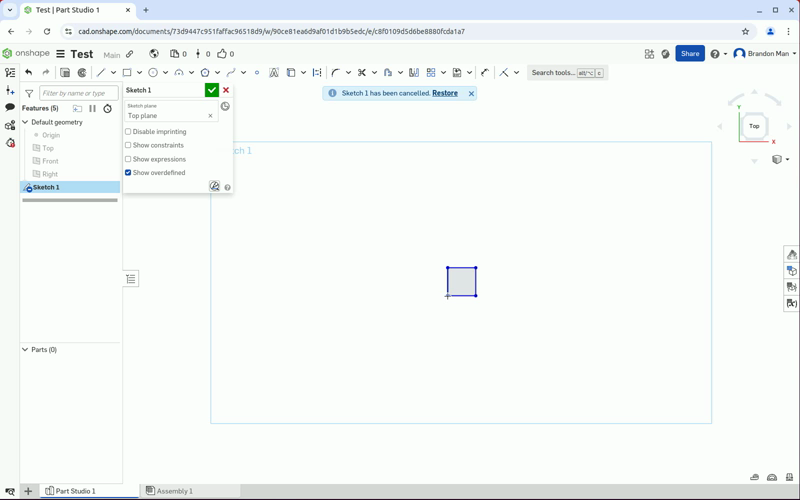
key_down(shift)
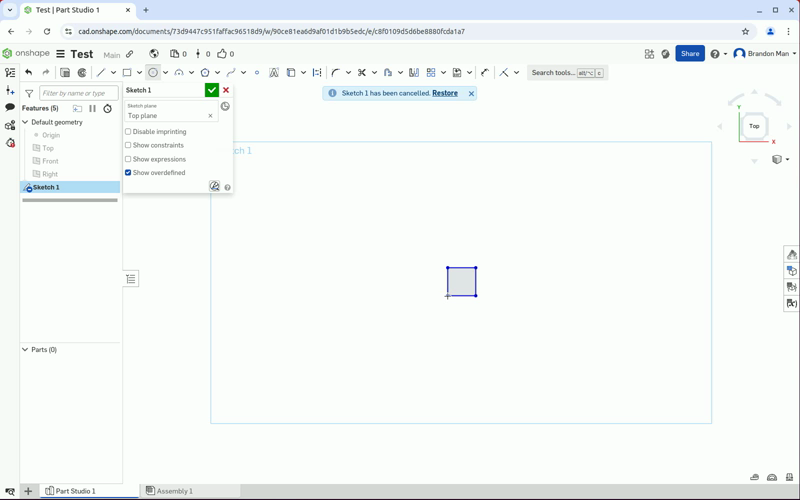
mouse_move(461, 281)
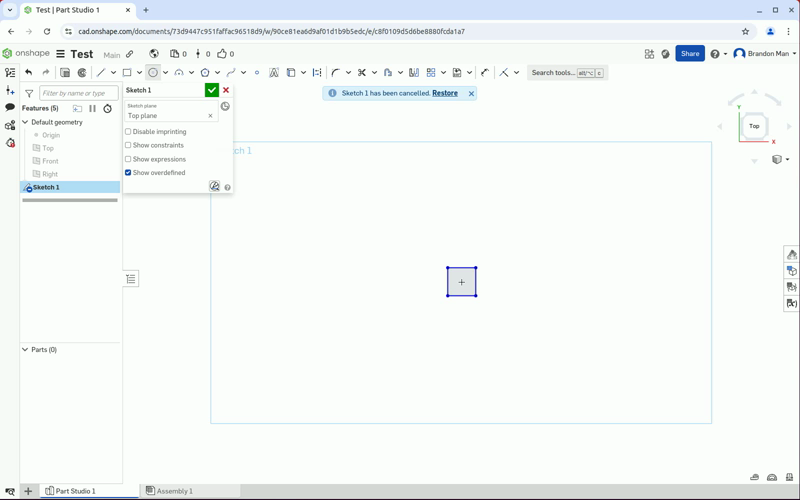
click(461, 281)
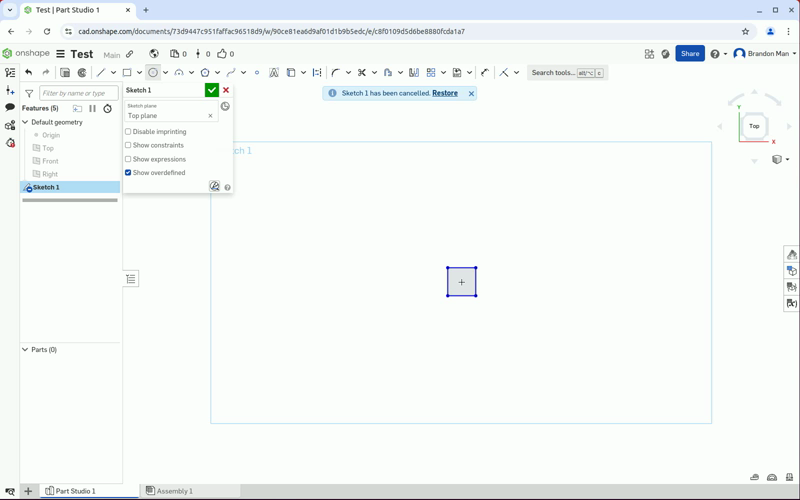
key_up(shift)
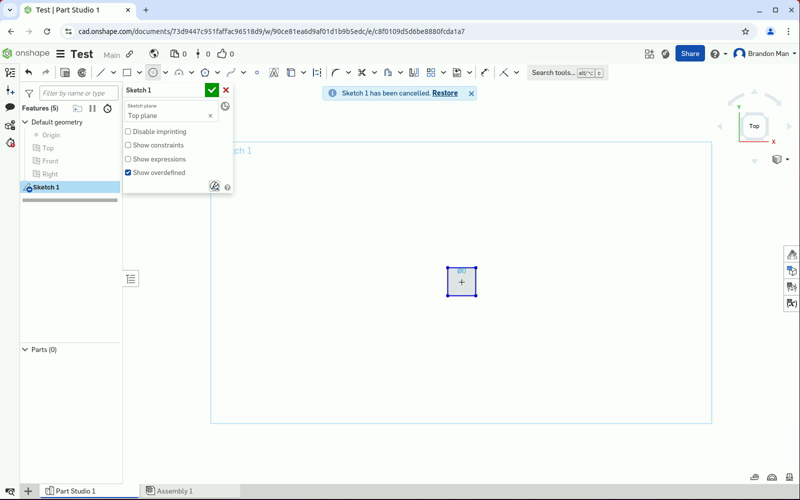
mouse_move(468, 281)
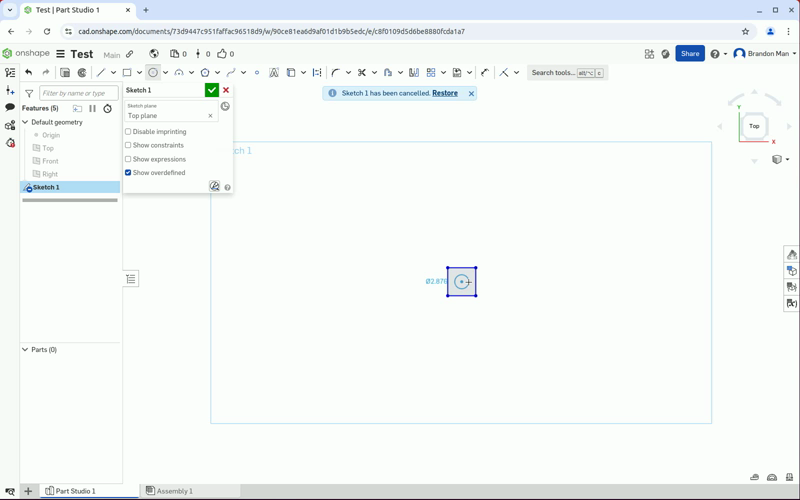
click(468, 281)
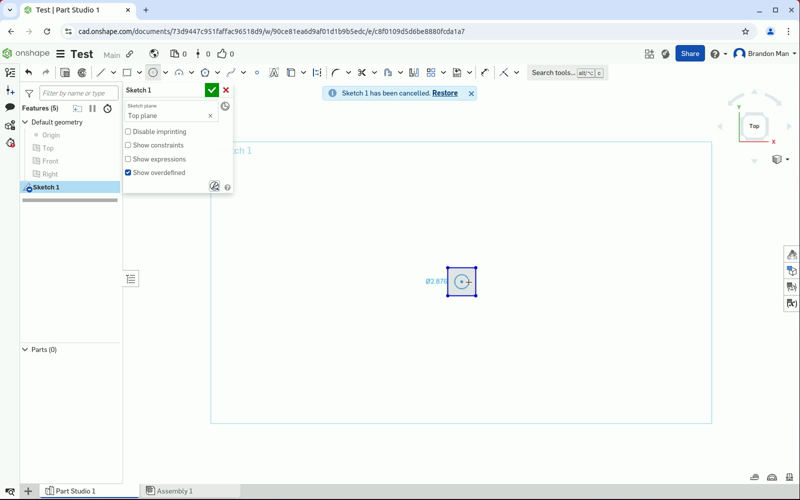
key(esc)
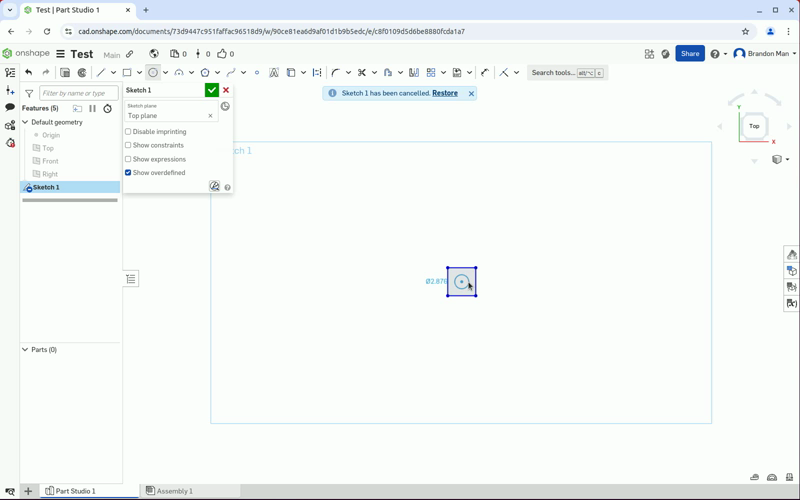
mouse_move(470, 290)
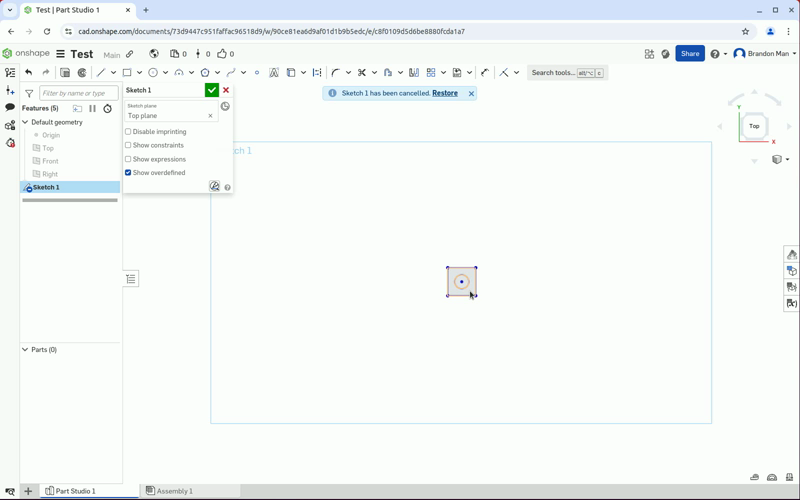
scroll(6)
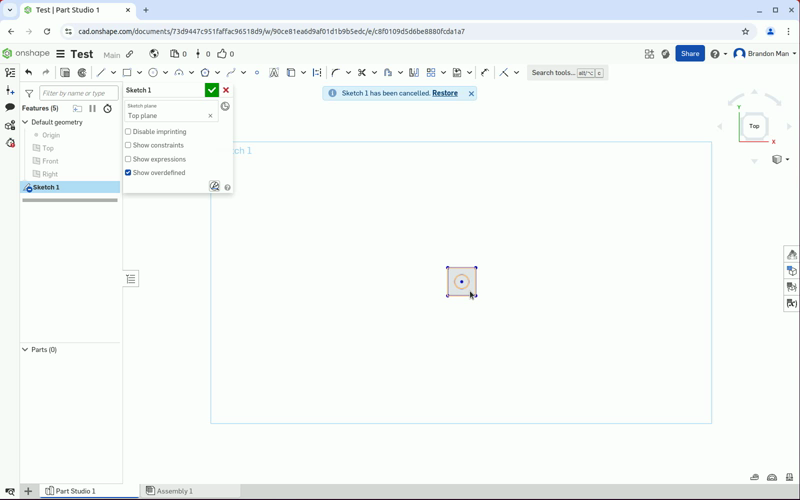
scroll(6)
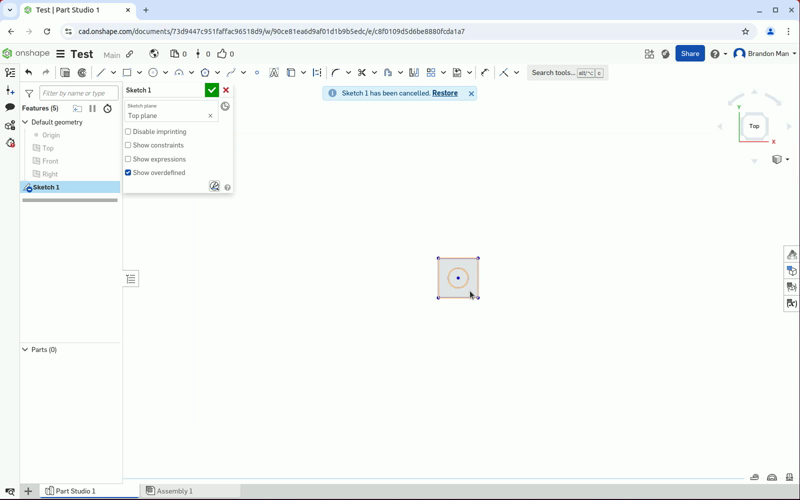
scroll(6)
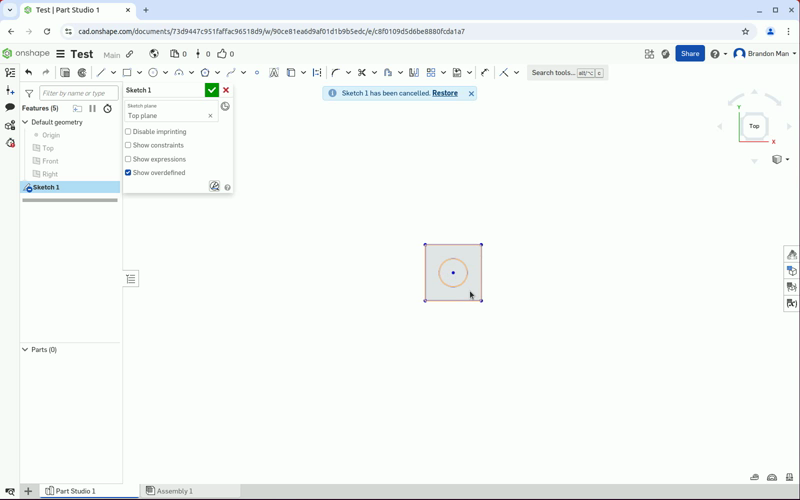
scroll(6)
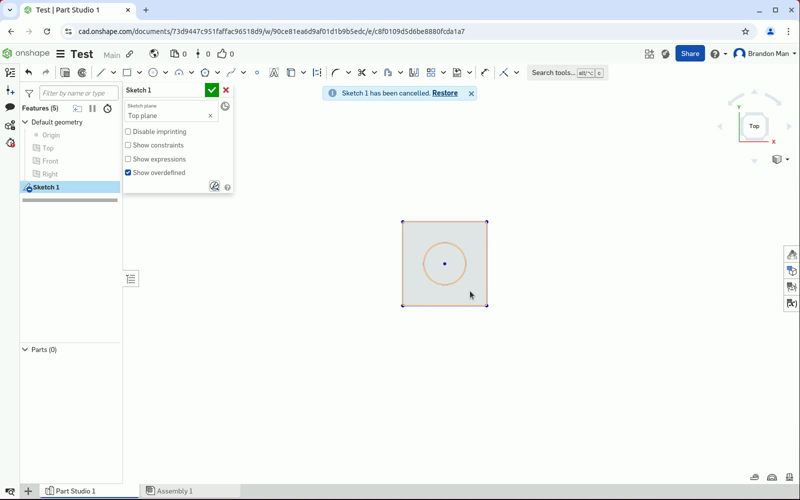
scroll(6)
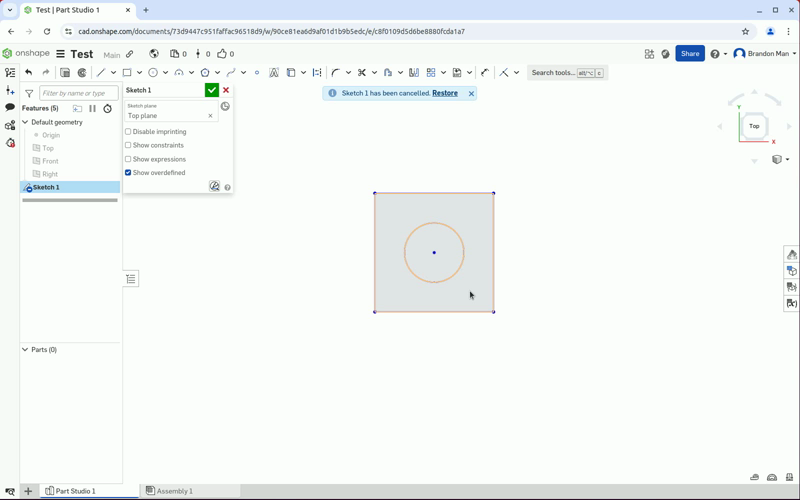
scroll(6)
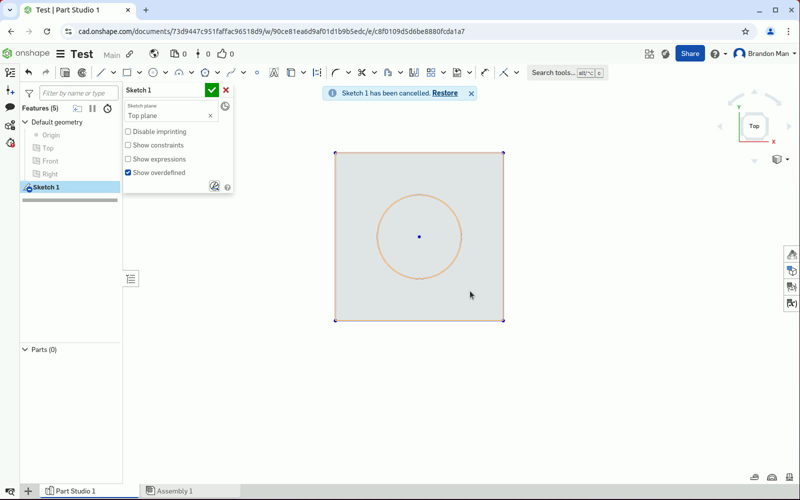
scroll(6)
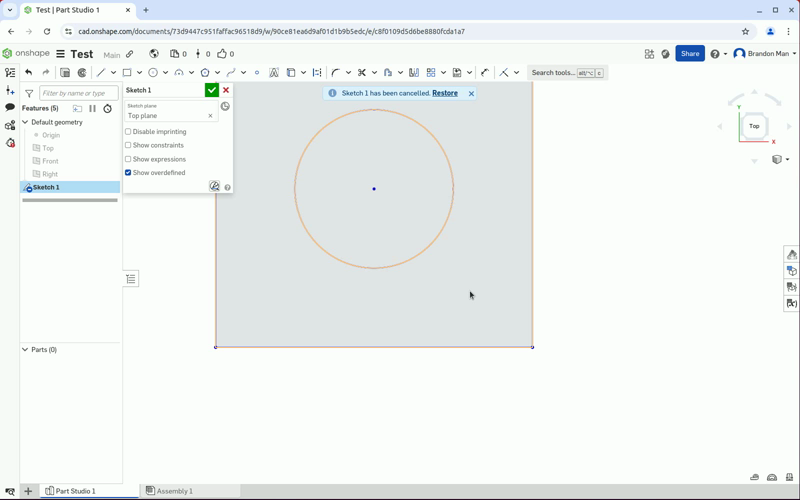
click(470, 290)
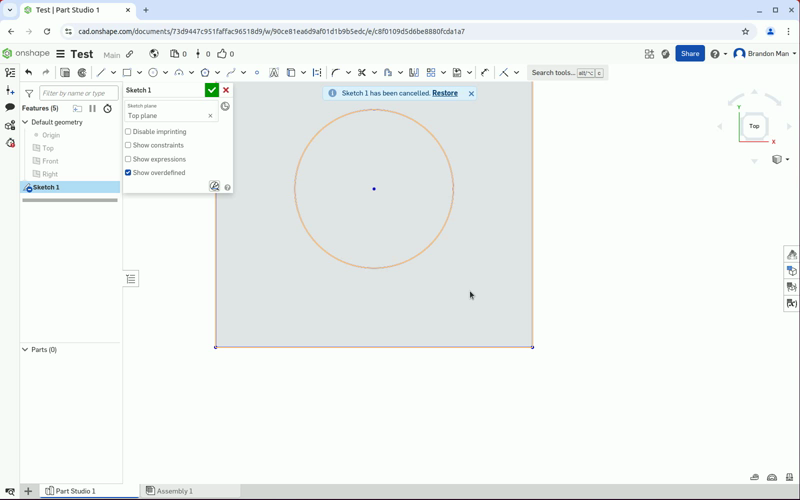
scroll(-6)
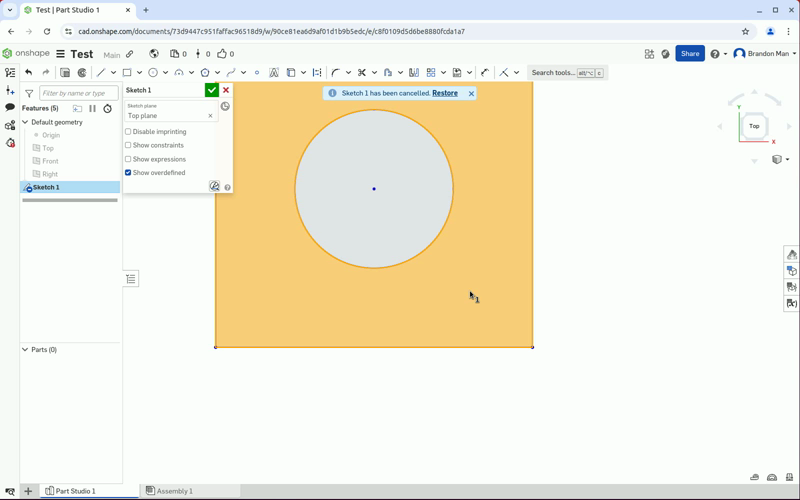
scroll(-6)
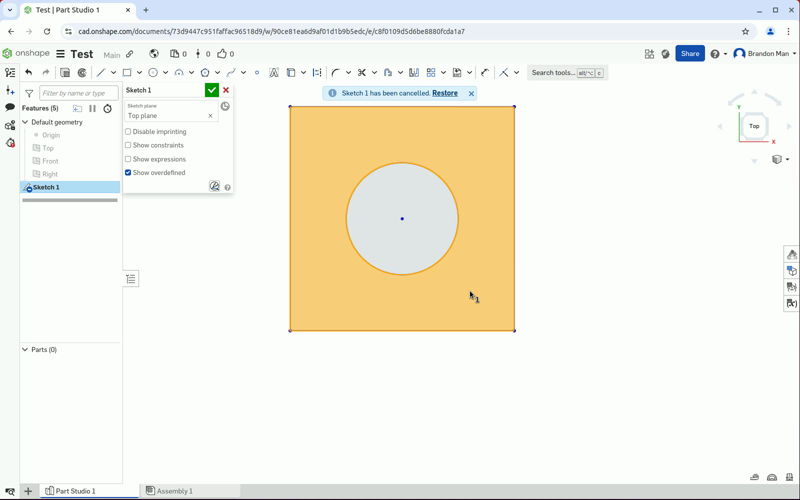
scroll(-6)
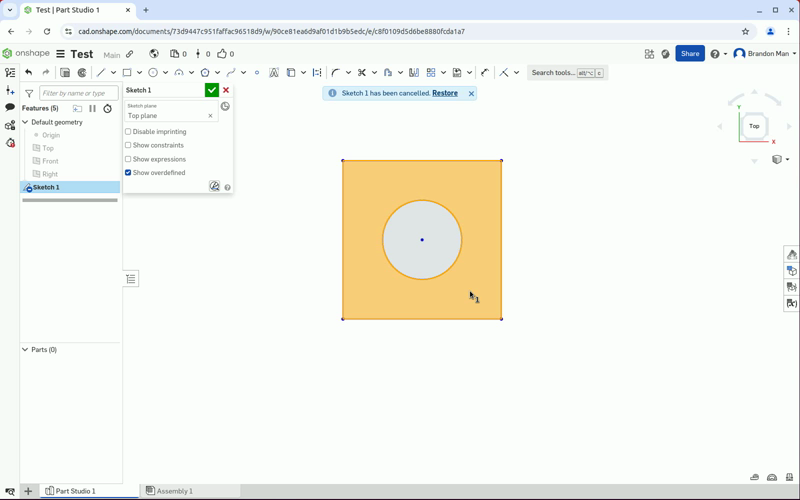
scroll(-6)
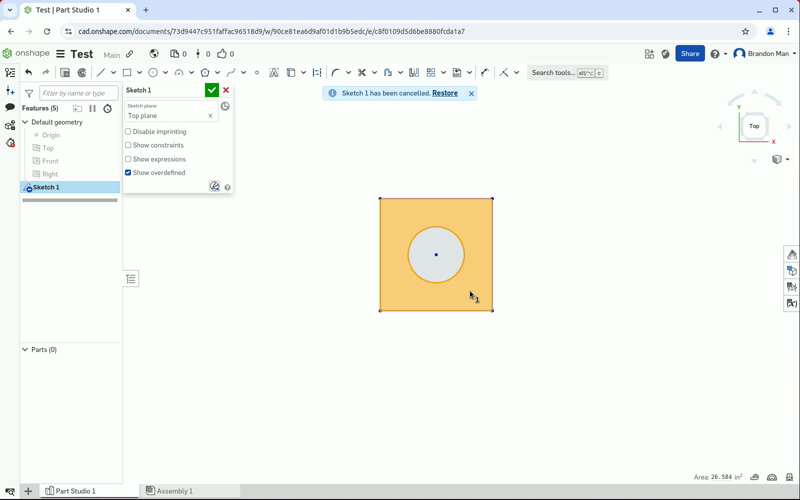
scroll(-6)
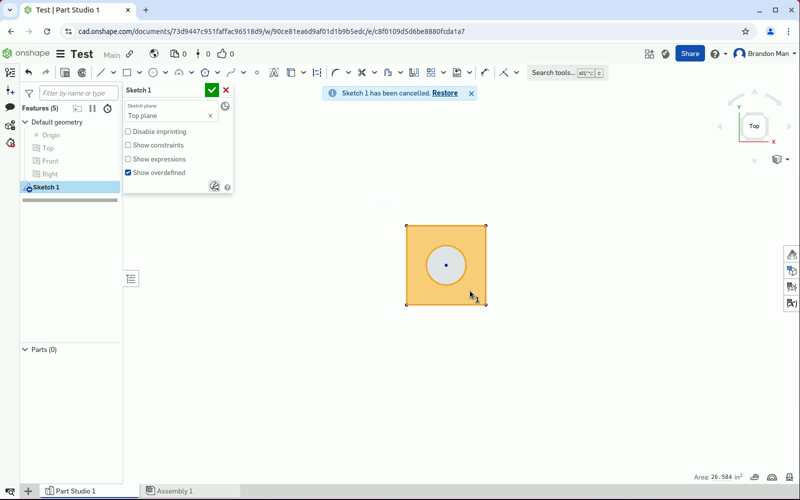
scroll(-6)
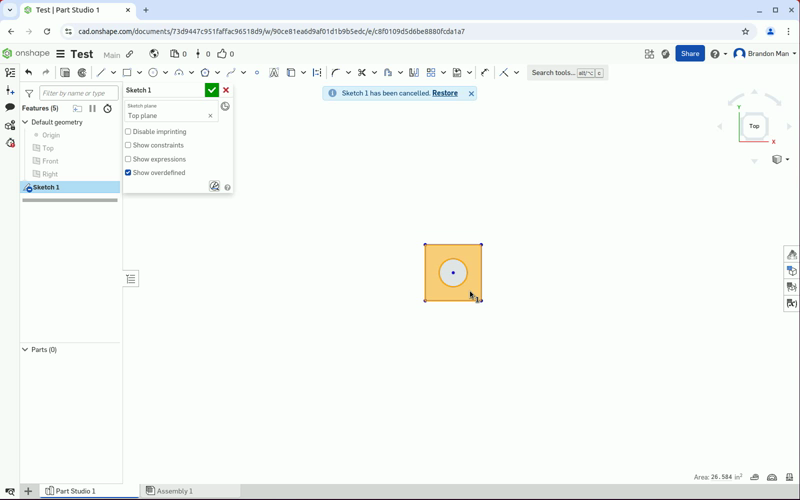
scroll(-6)
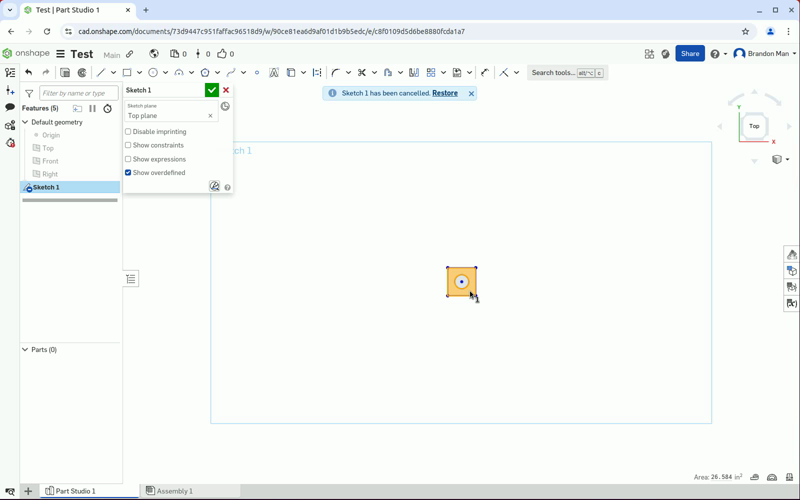
mouse_move(73, 352)
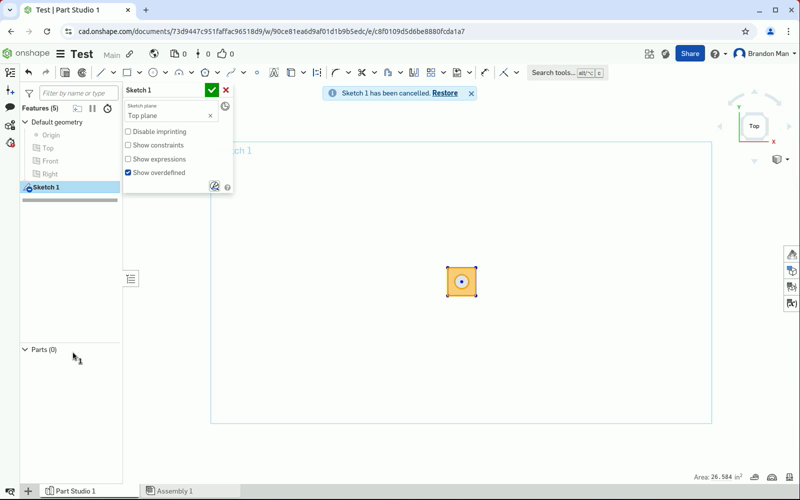
key(shift+y)
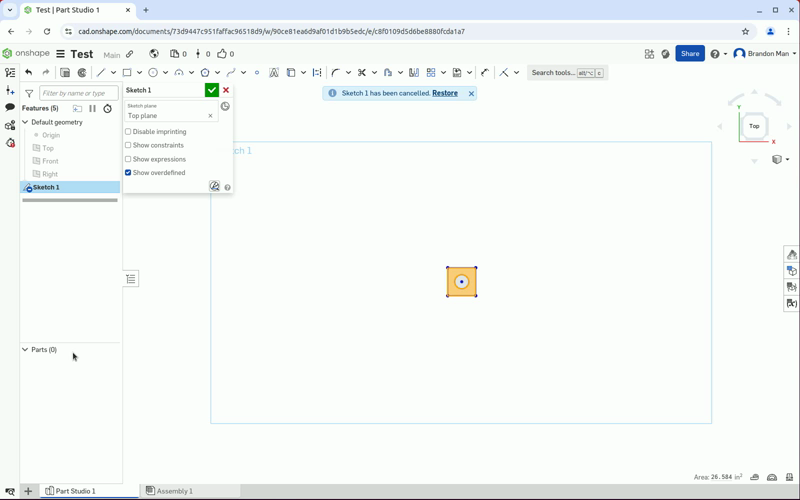
key(shift+e)
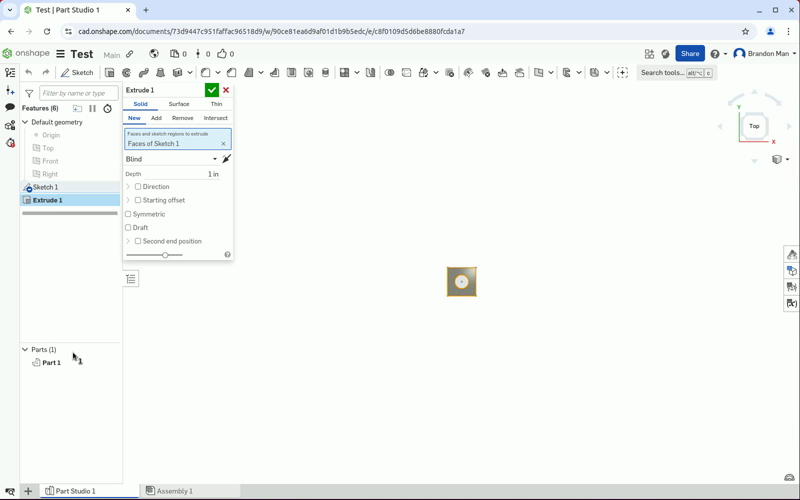
mouse_move(143, 106)
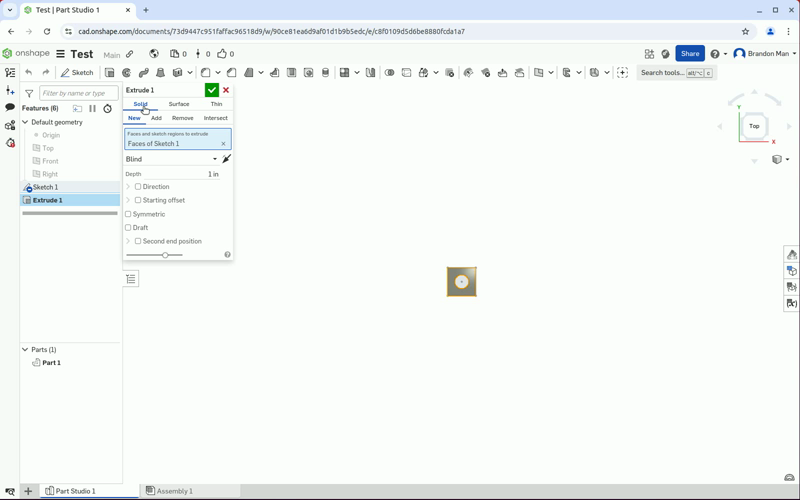
click(143, 106)
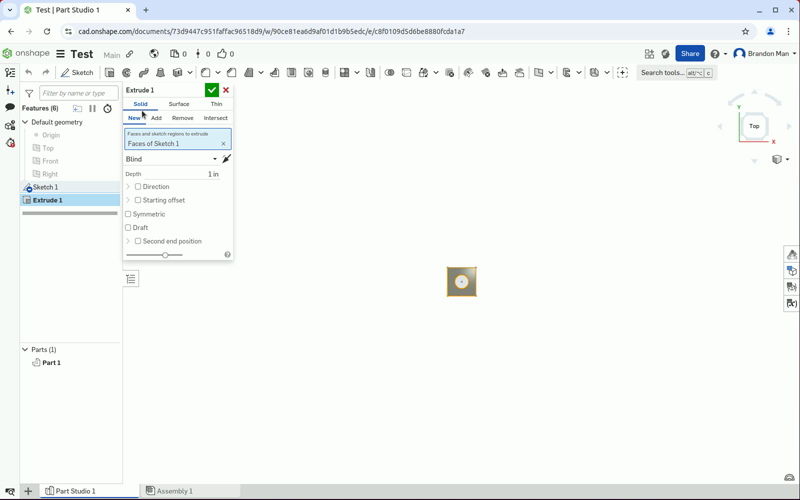
mouse_move(137, 120)
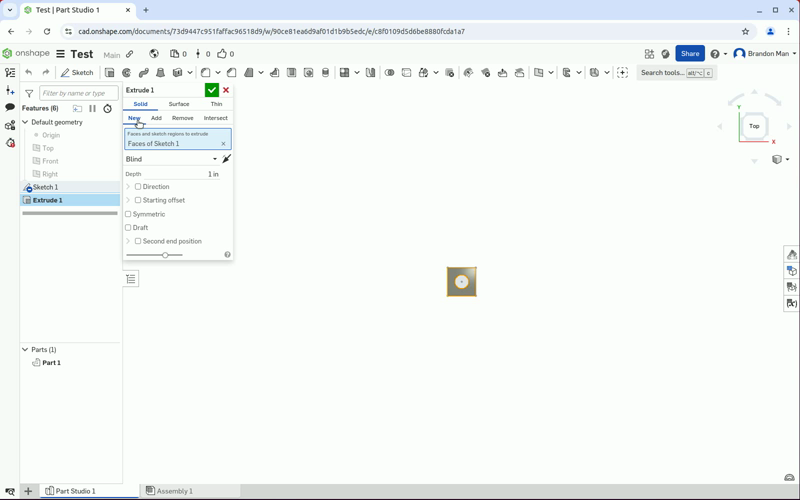
click(137, 120)
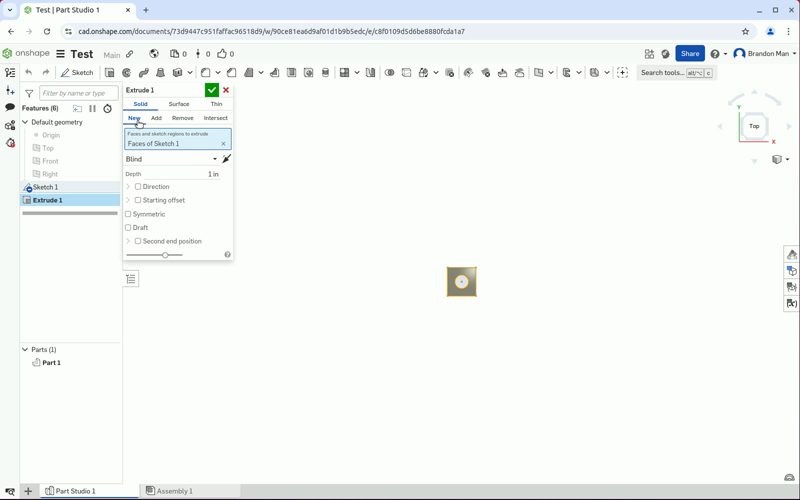
key(tab, 4)
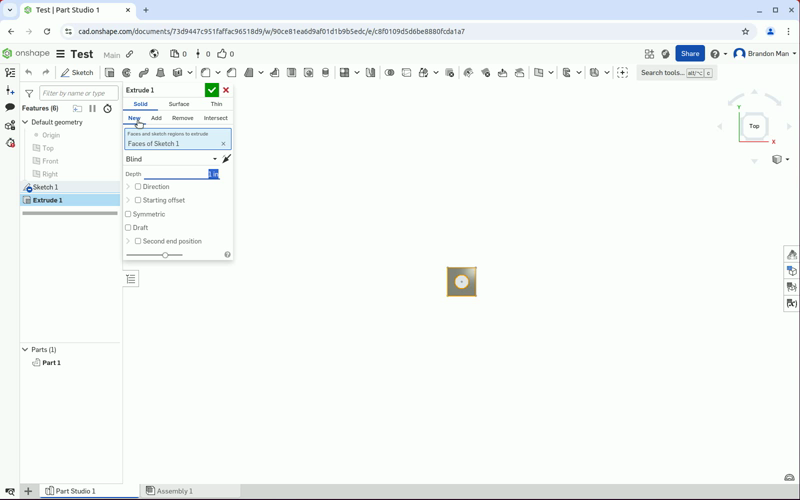
text(2.648)
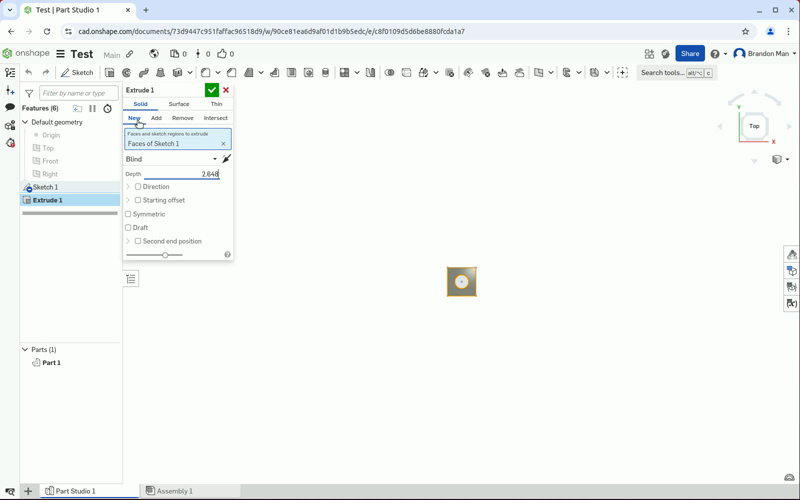
key(enter)
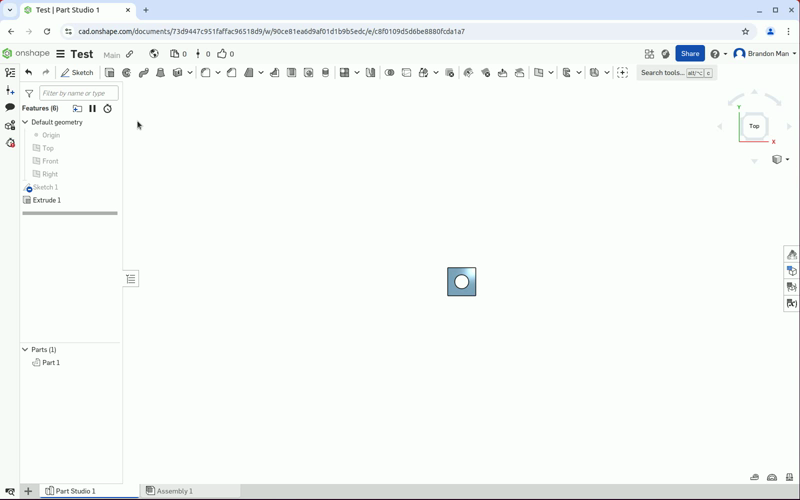
key(shift+h)
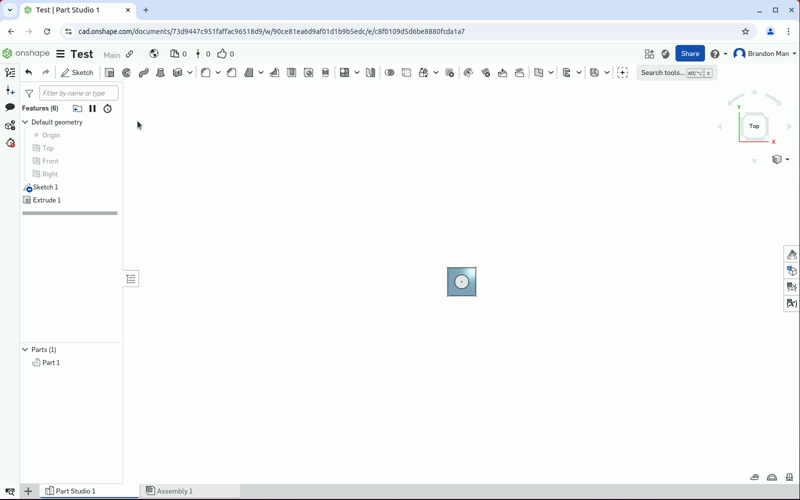
key(shift+h)
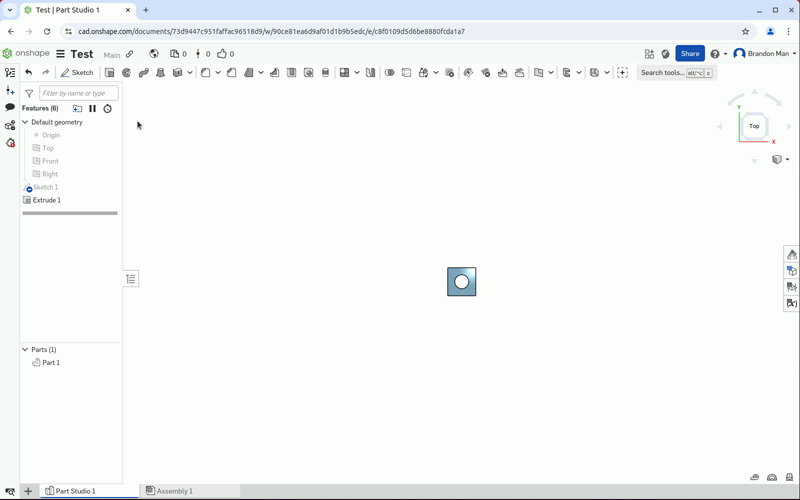
mouse_move(73, 189)
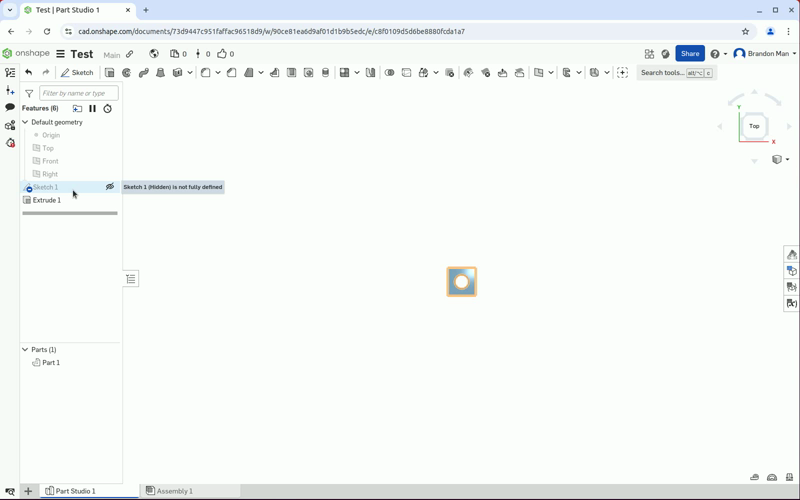
click(73, 189)
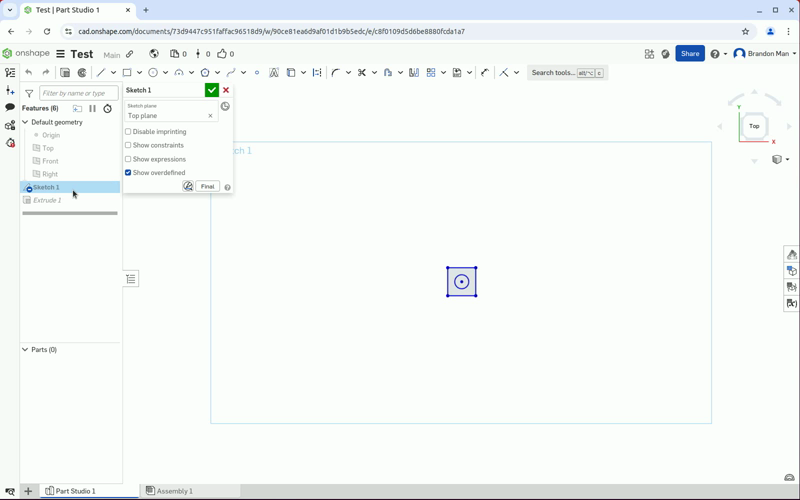
mouse_move(229, 92)
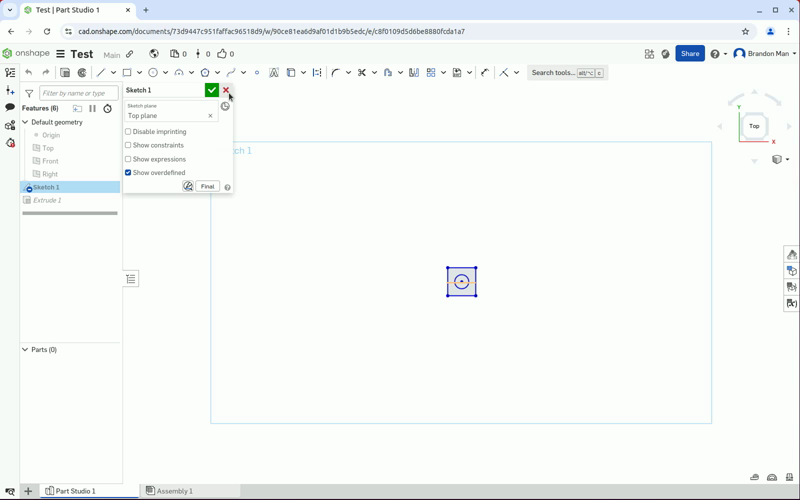
click(229, 92)
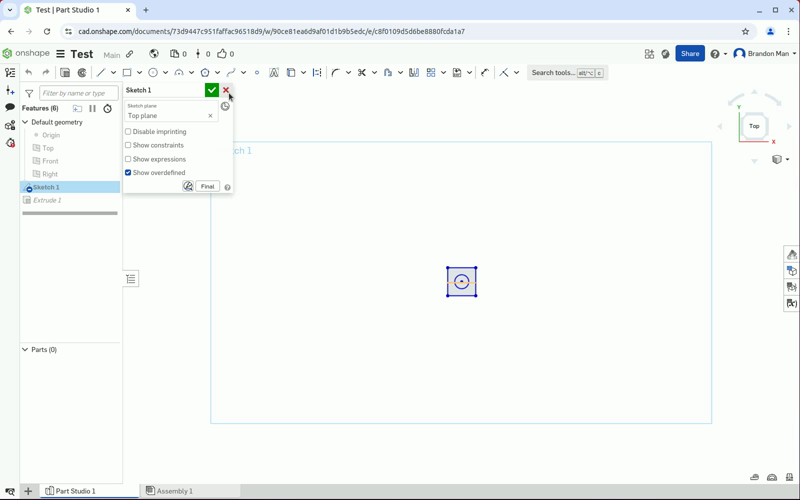
key(shift+s)
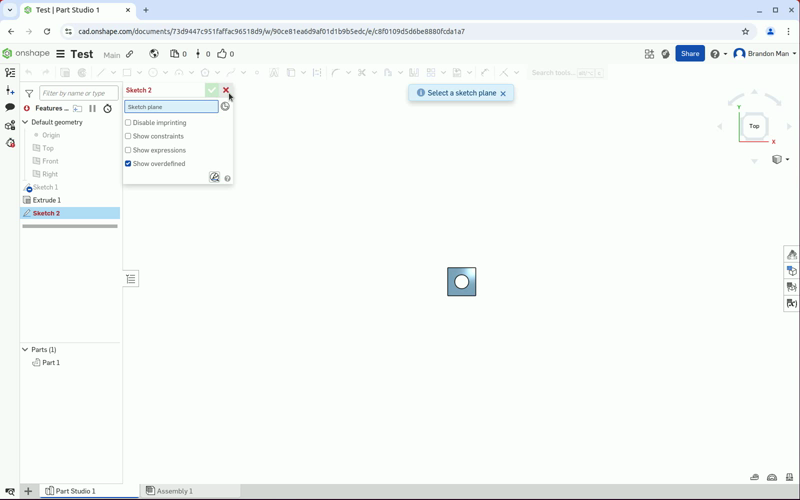
mouse_move(73, 150)
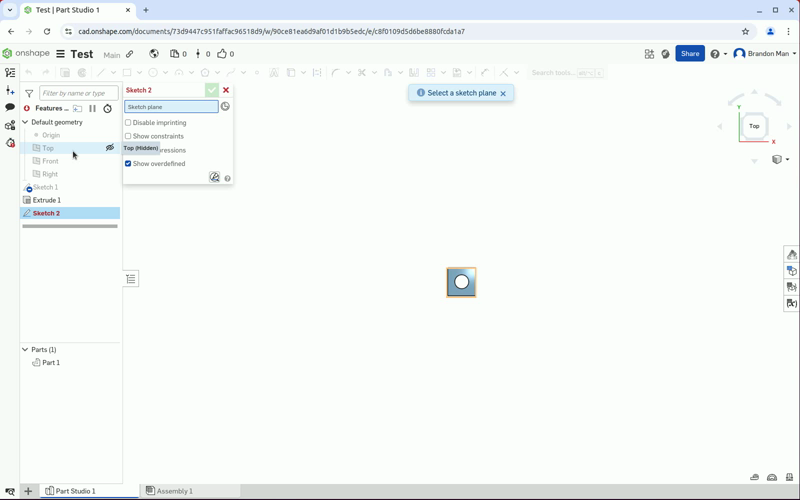
click(73, 150)
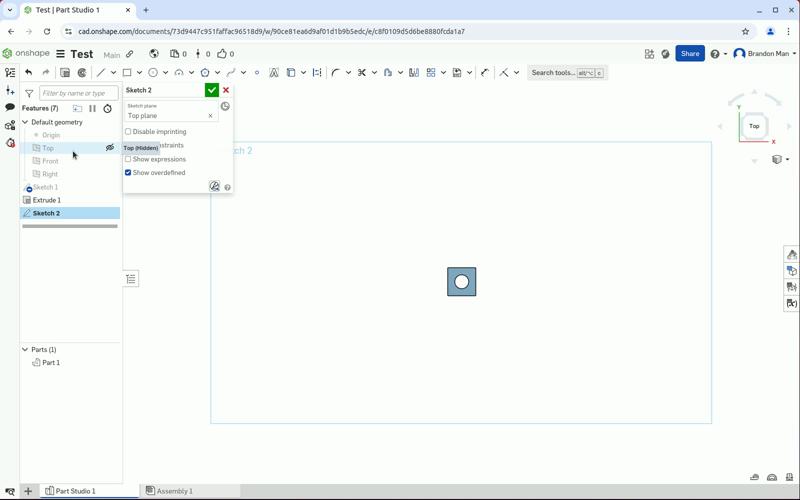
mouse_move(73, 352)
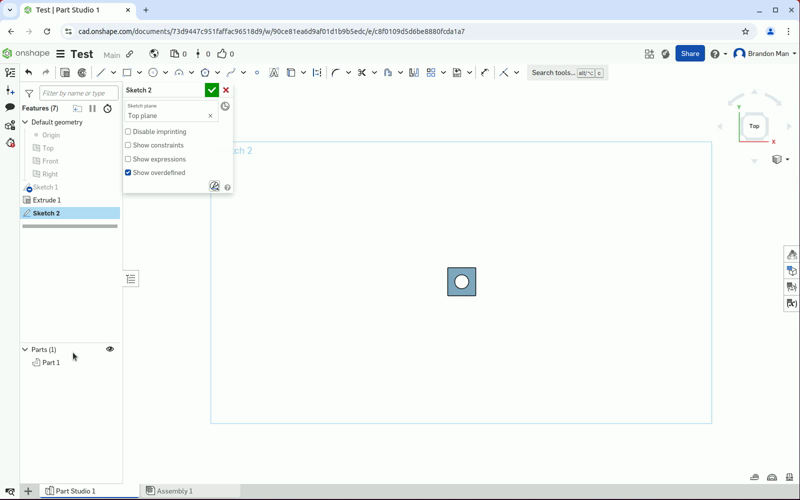
key(y)
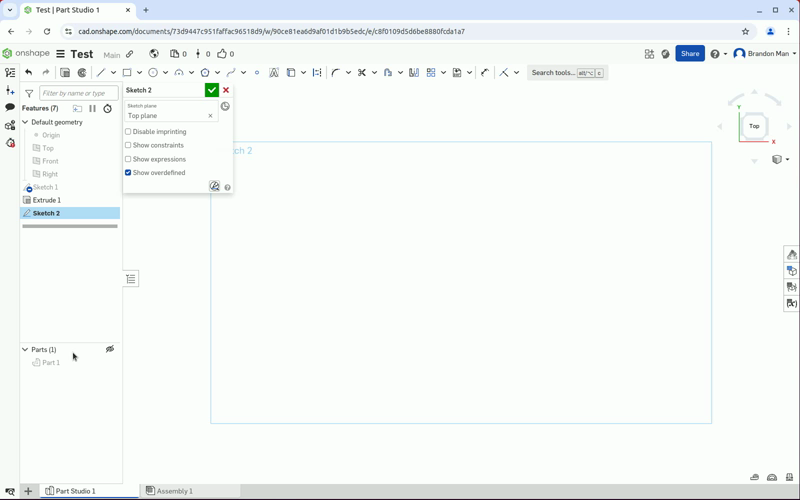
key(l)
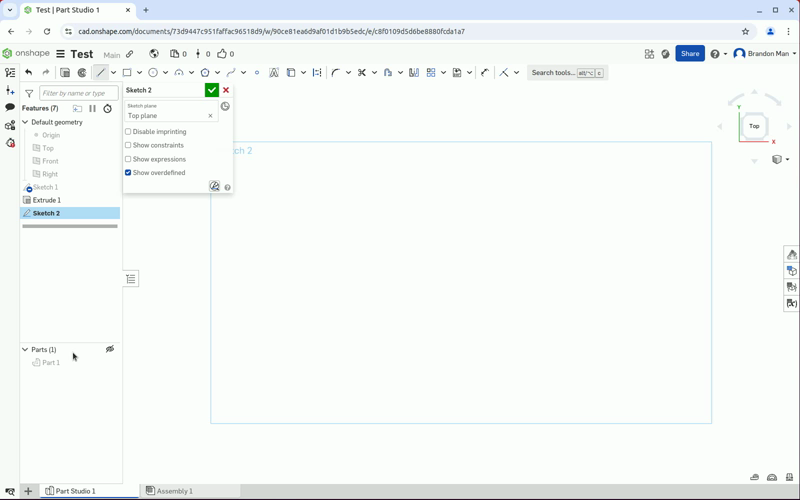
key_down(shift)
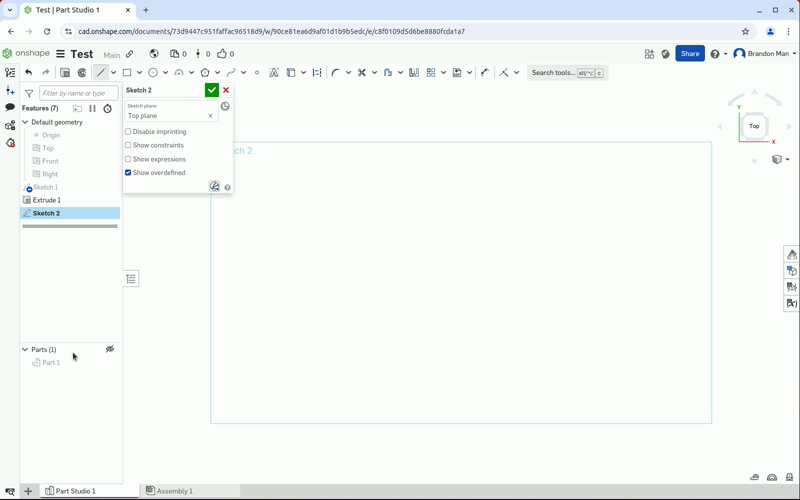
mouse_move(473, 295)
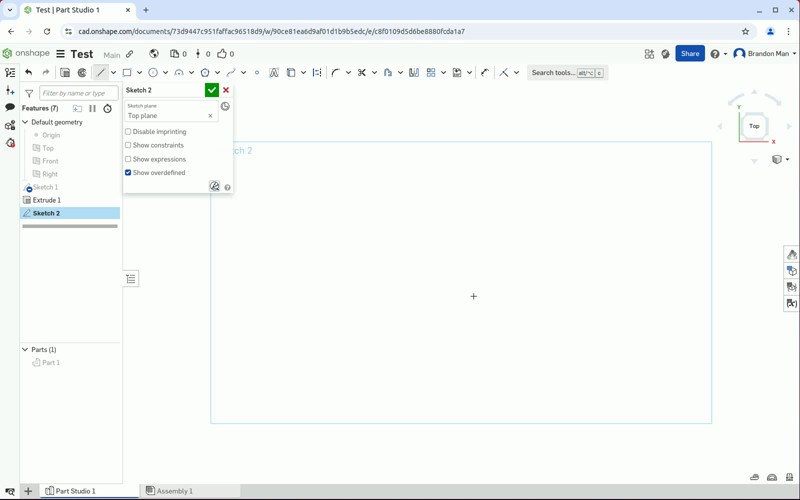
click(473, 295)
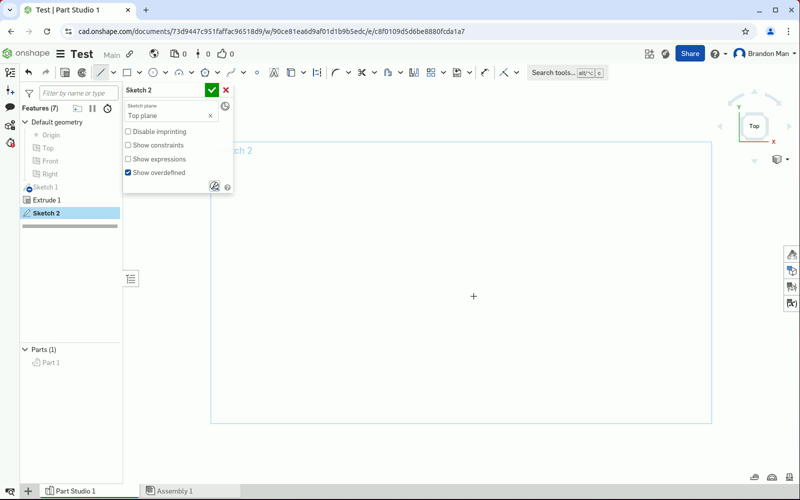
key_up(shift)
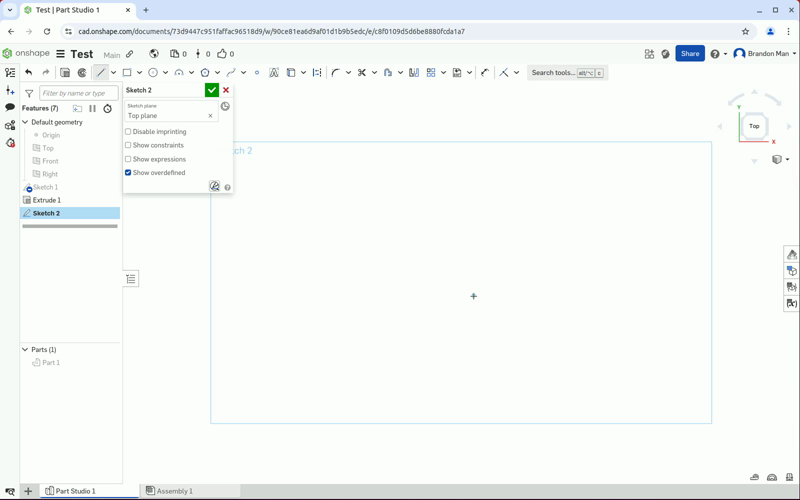
key_down(shift)
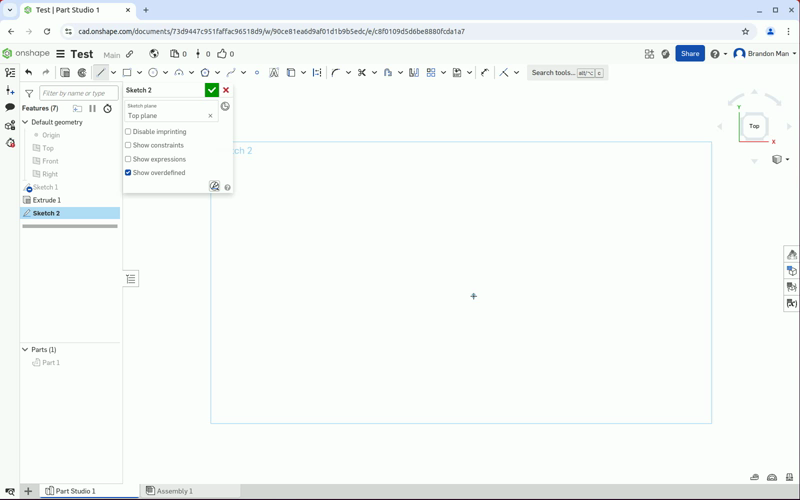
mouse_move(503, 295)
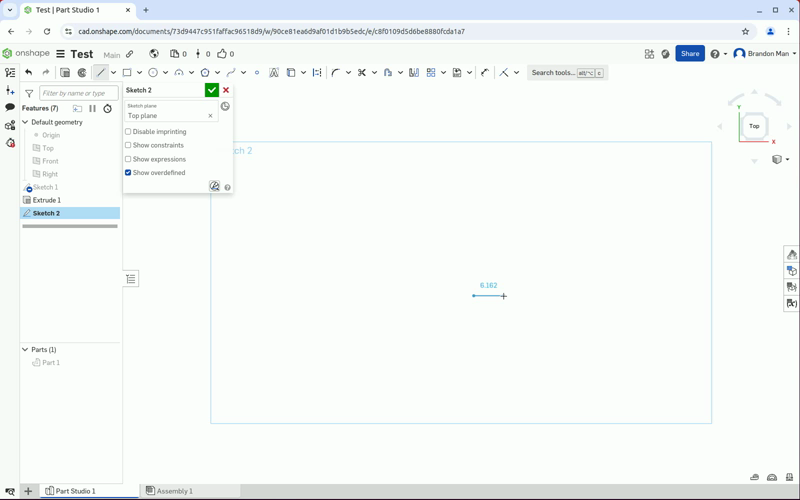
mouse_move(487, 295)
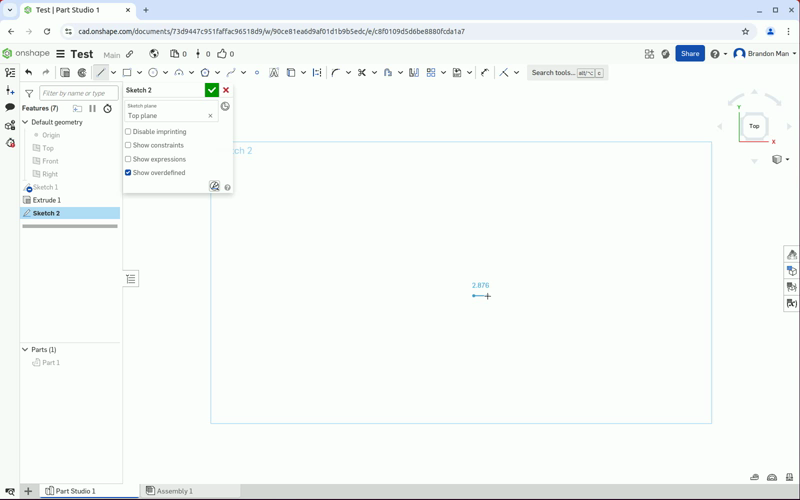
click(487, 295)
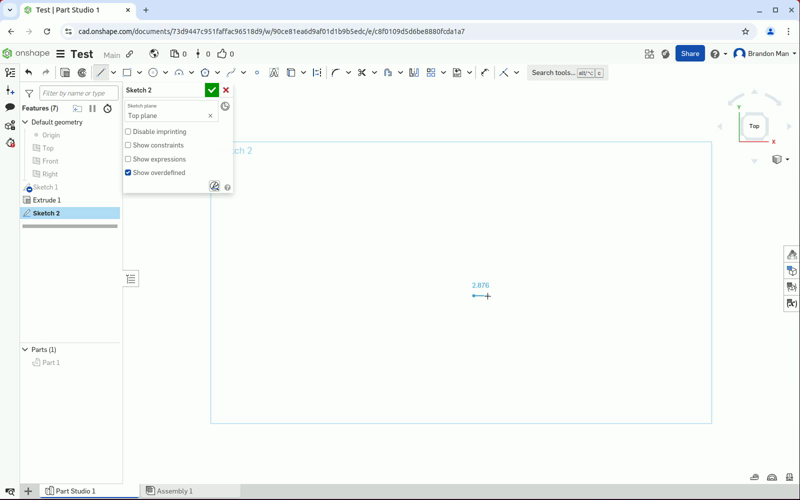
key_up(shift)
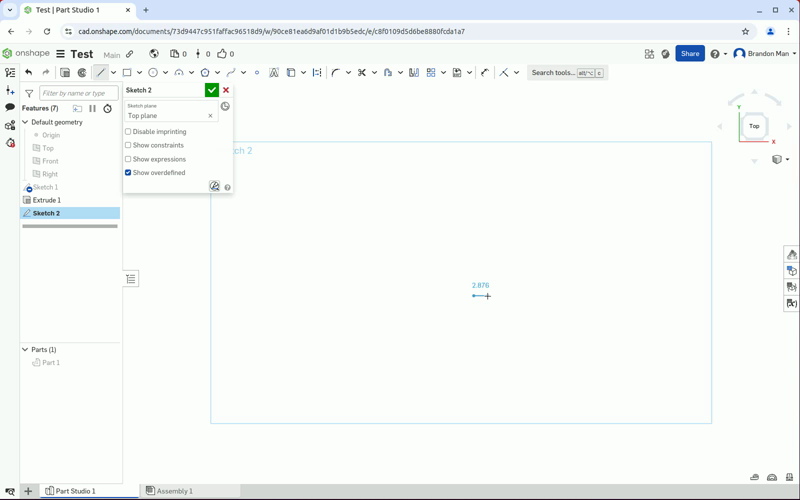
key_down(shift)
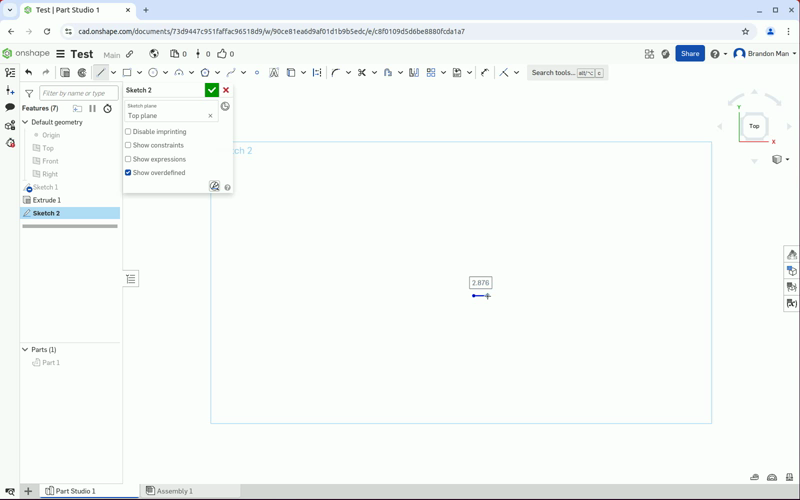
mouse_move(517, 295)
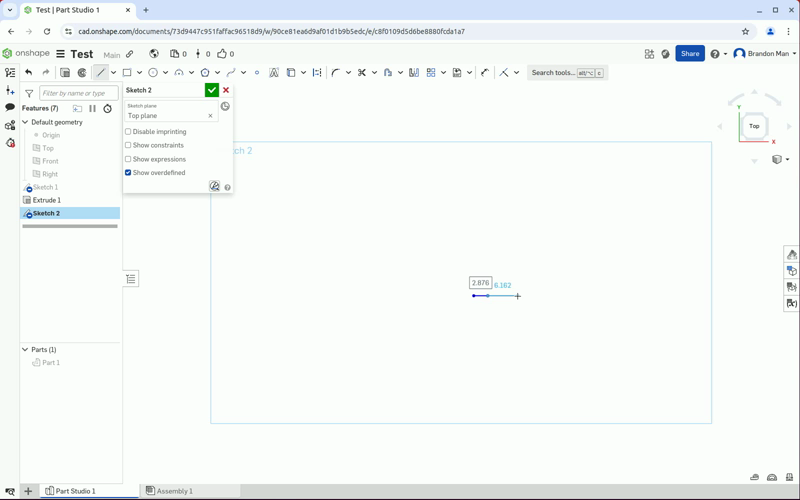
mouse_move(487, 267)
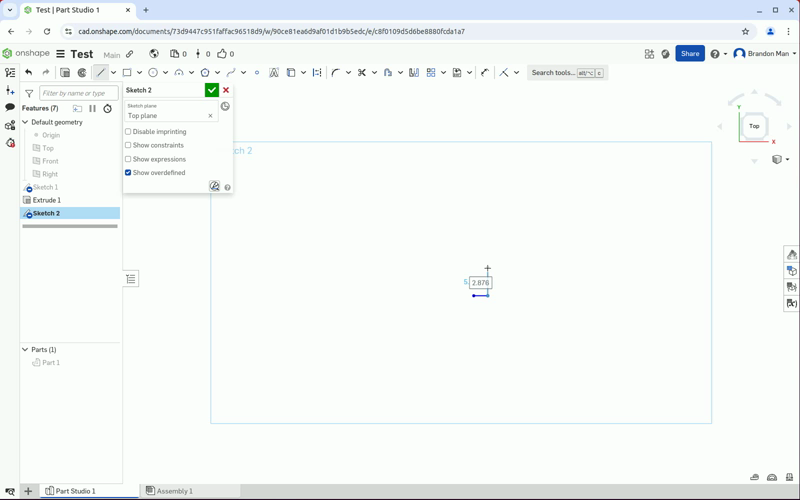
click(487, 267)
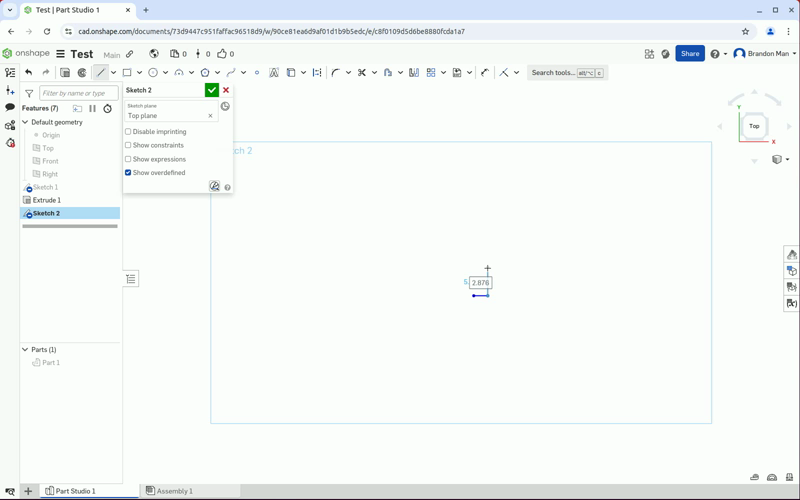
key_up(shift)
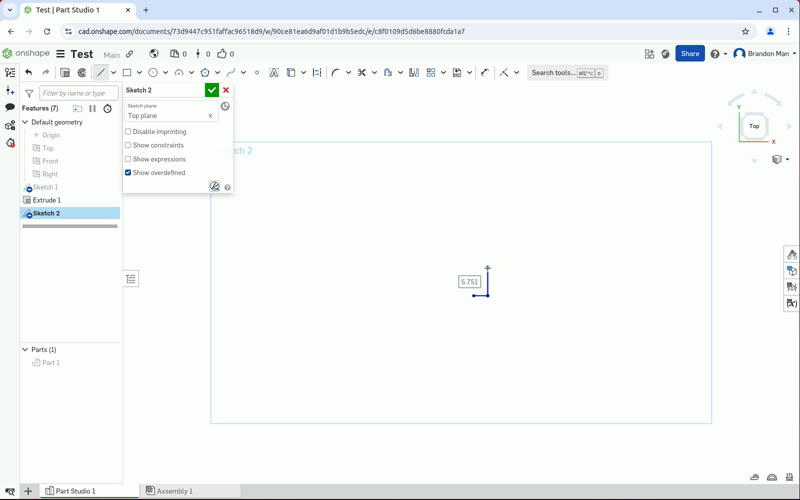
key_down(shift)
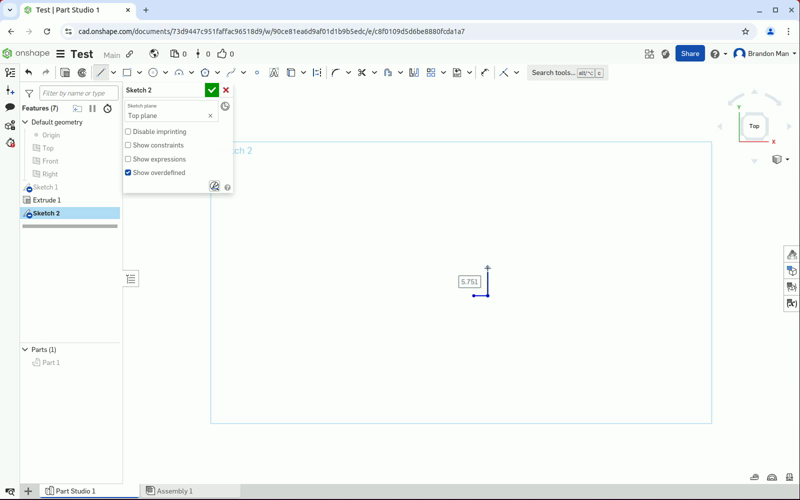
mouse_move(517, 267)
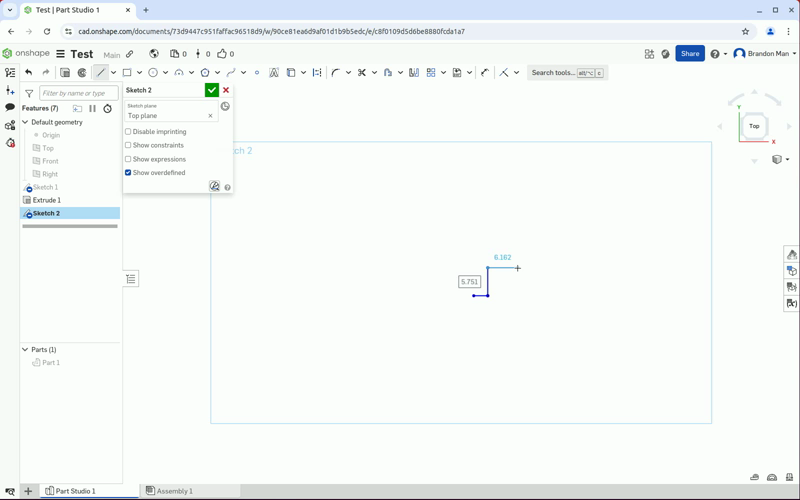
mouse_move(473, 267)
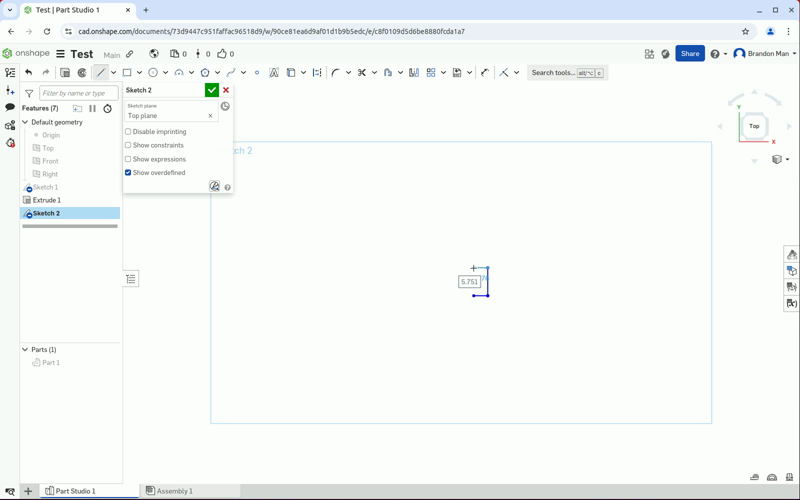
click(473, 267)
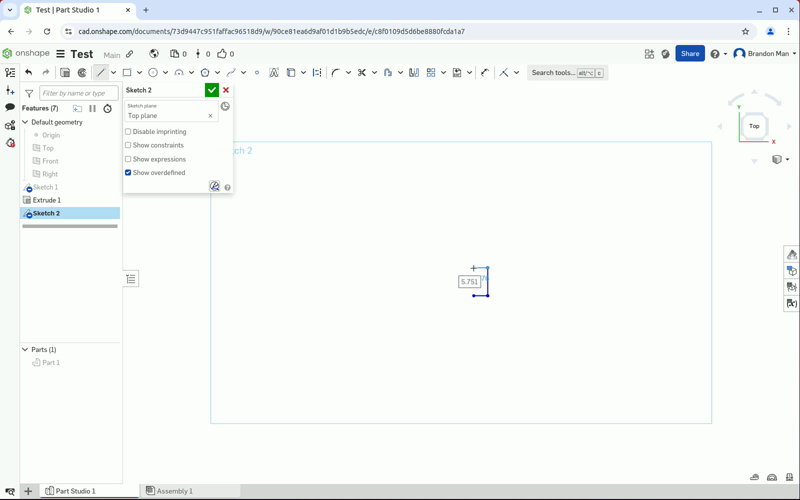
key_up(shift)
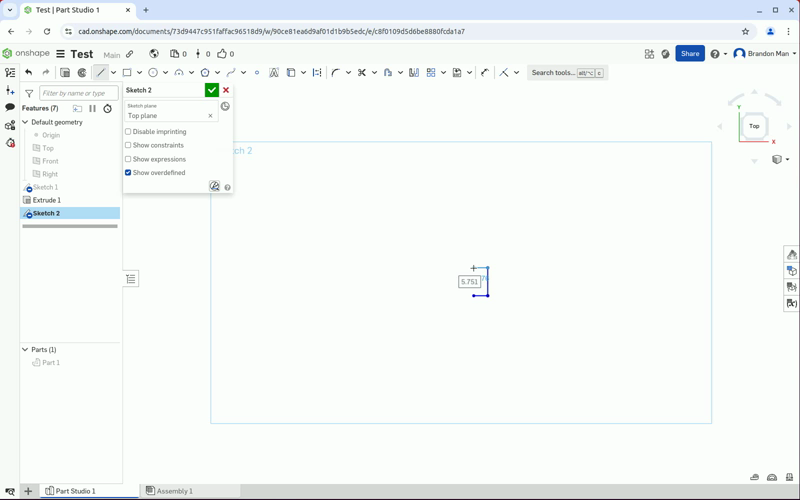
mouse_move(503, 267)
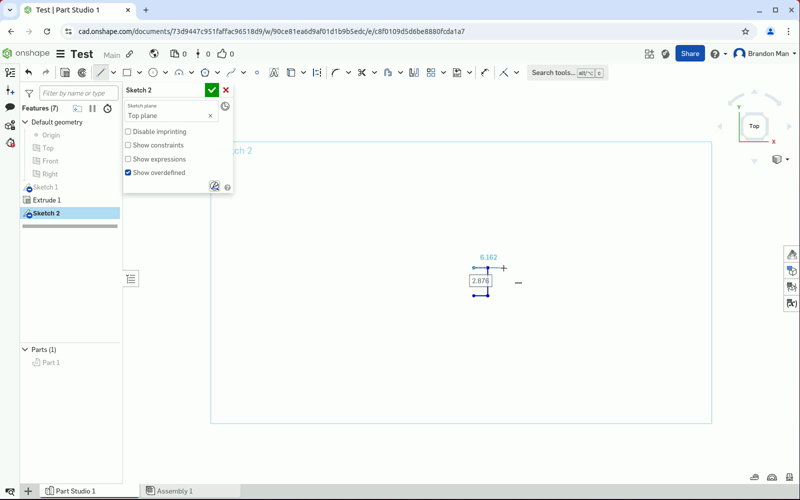
key_down(shift)
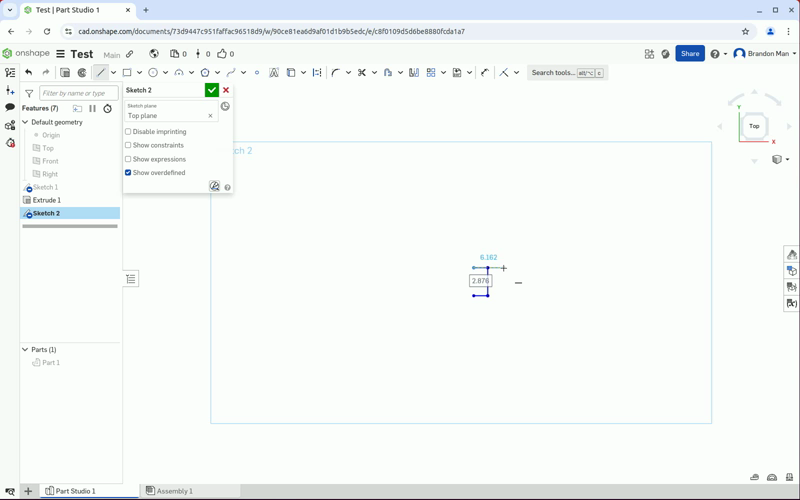
mouse_move(473, 295)
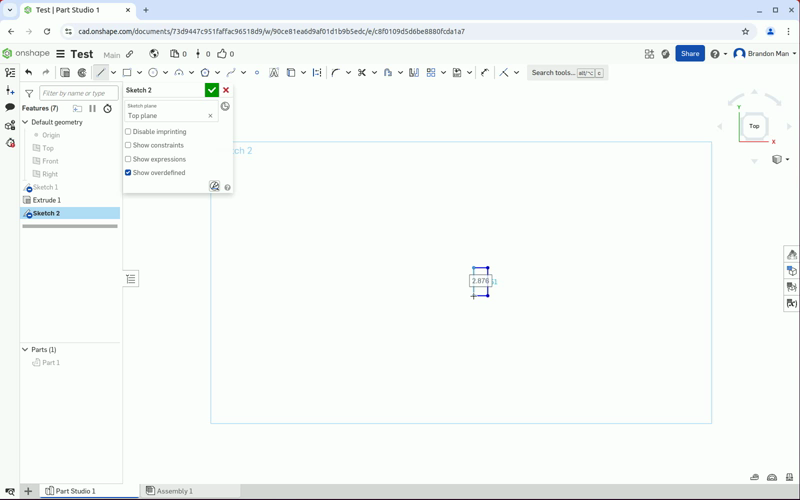
key_up(shift)
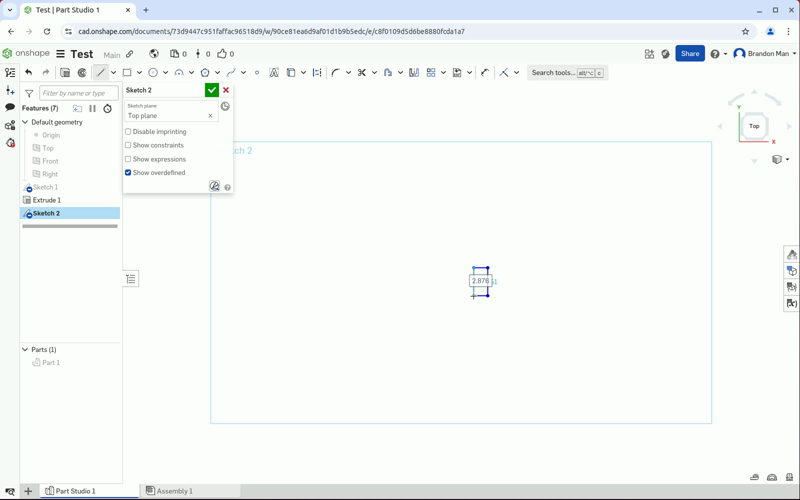
click(473, 295)
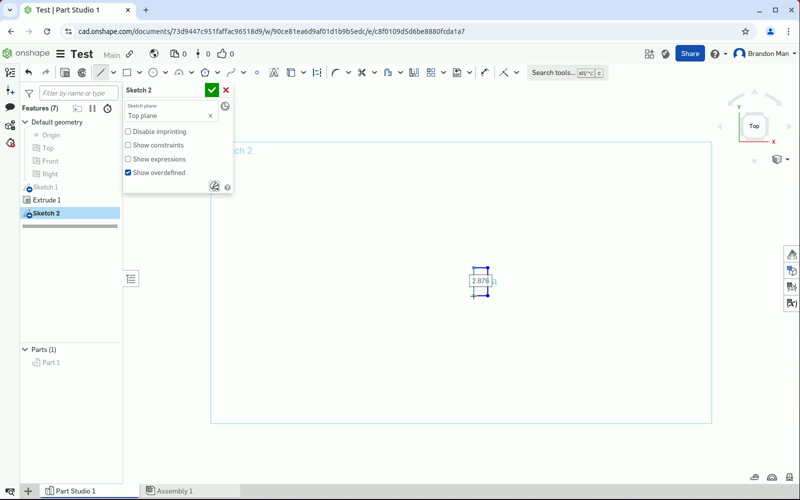
key(esc)
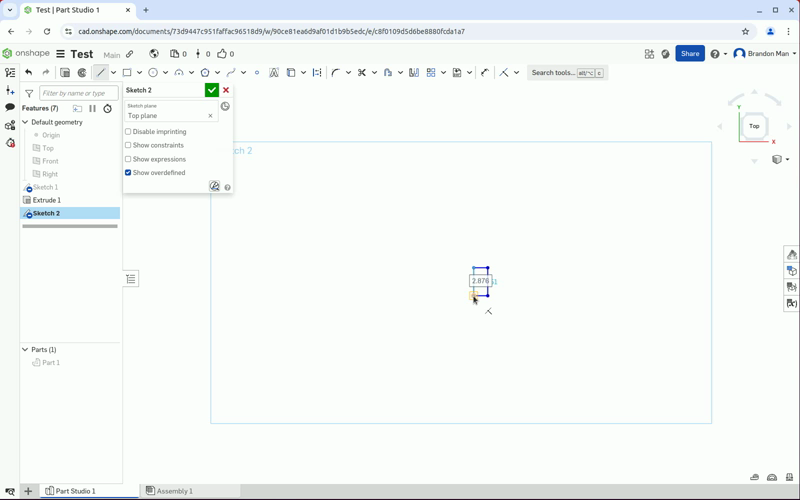
mouse_move(477, 289)
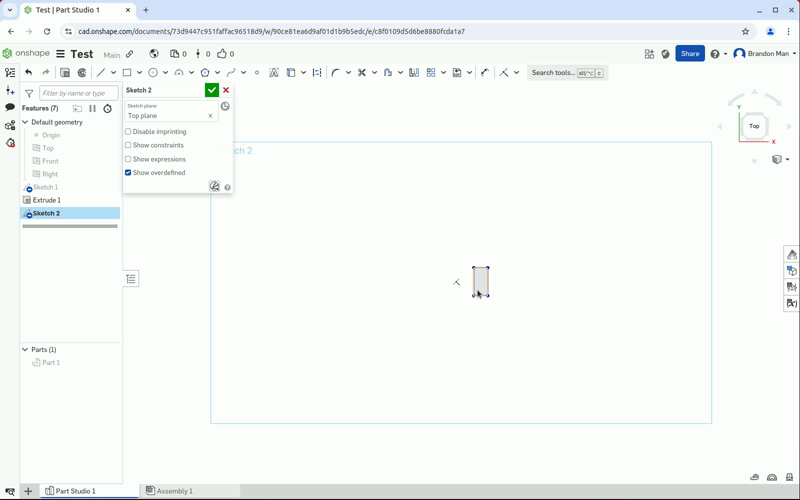
scroll(6)
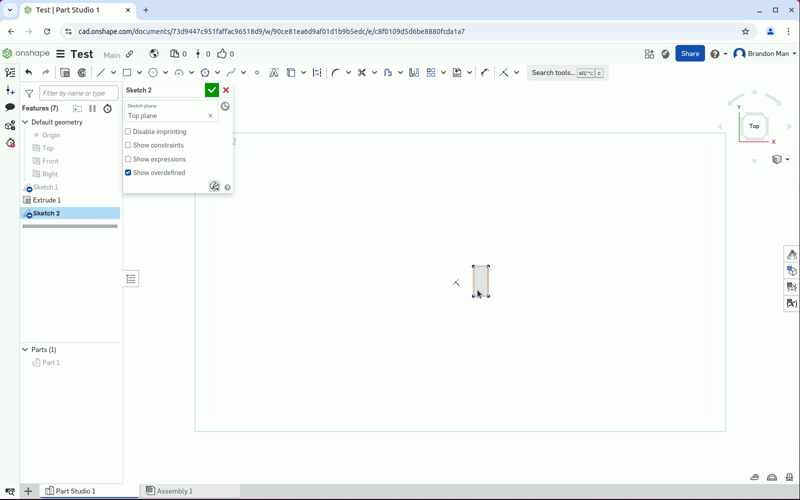
scroll(6)
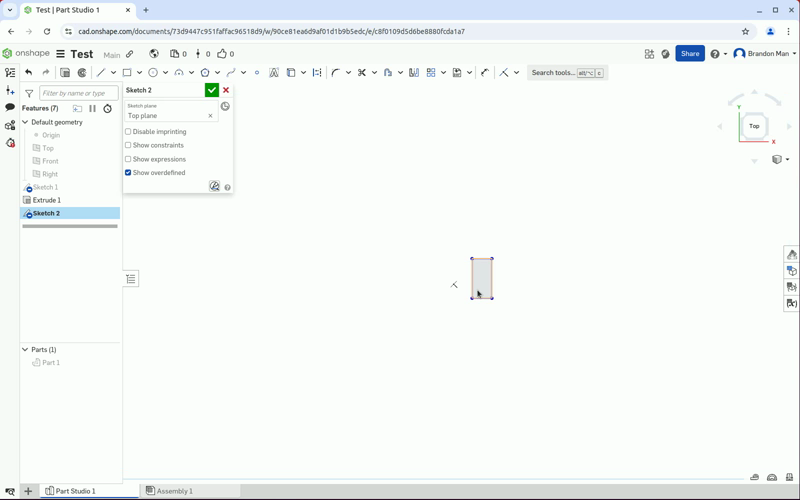
scroll(6)
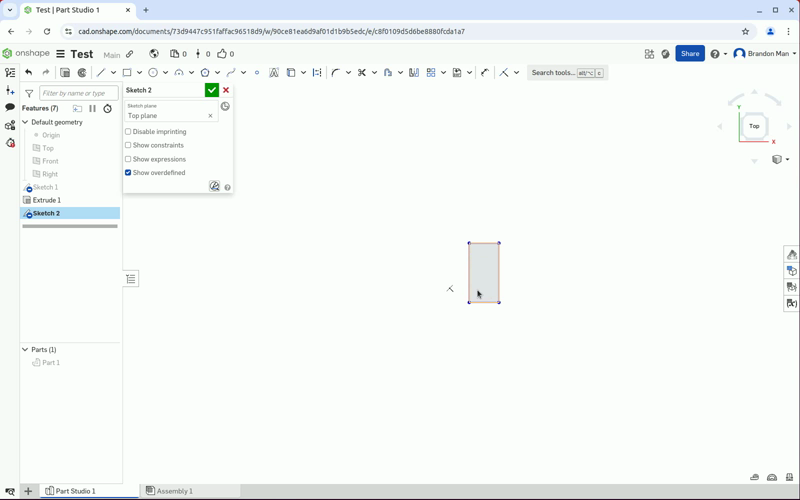
scroll(6)
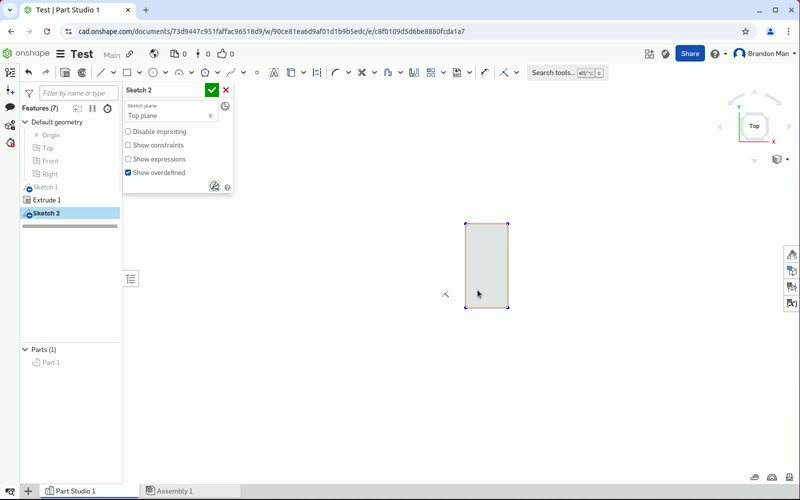
scroll(6)
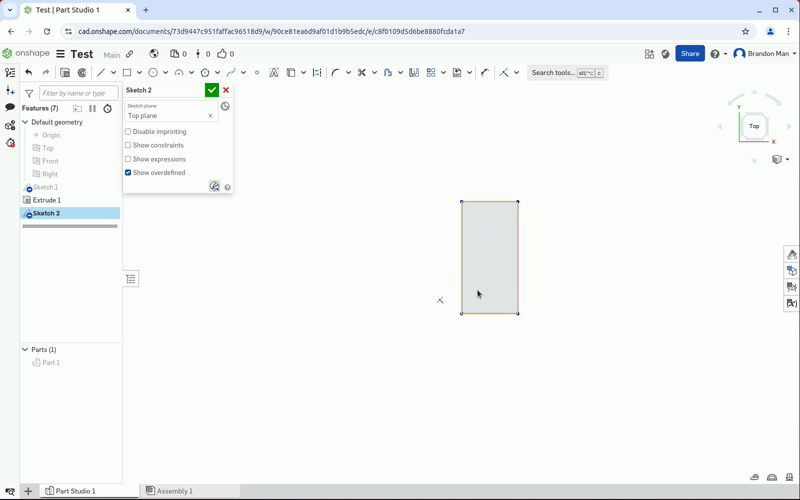
scroll(6)
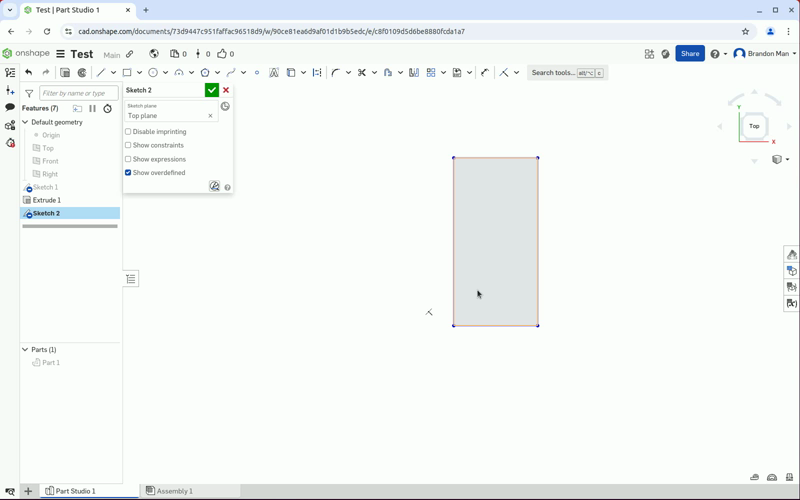
scroll(6)
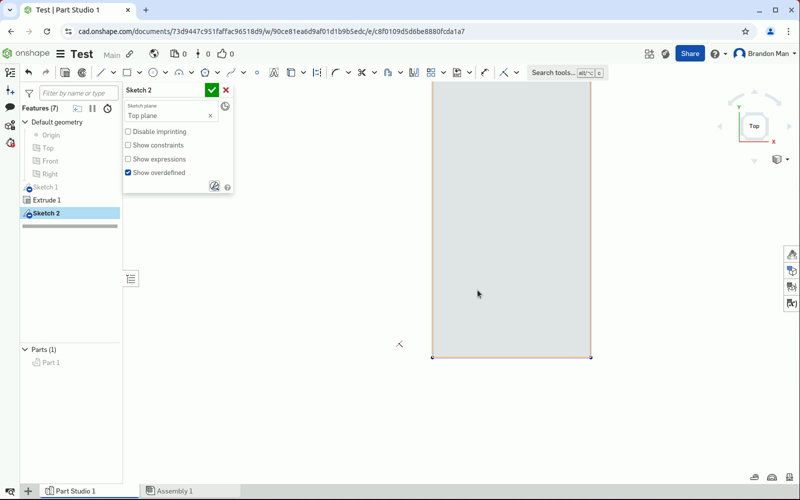
click(477, 289)
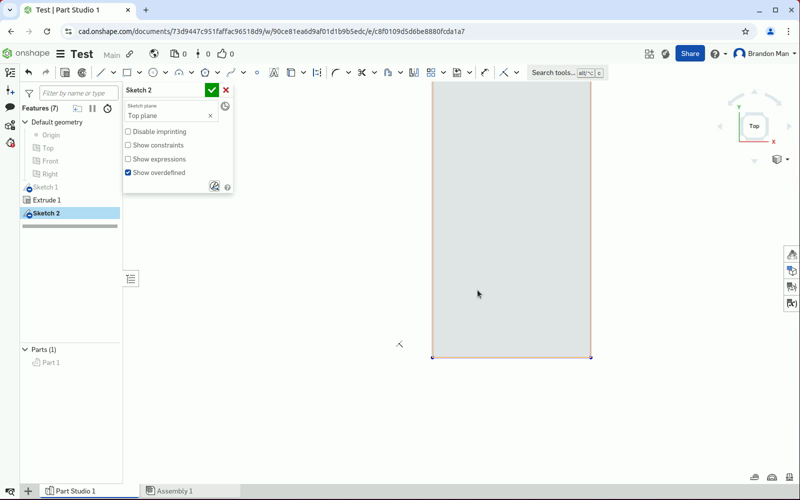
scroll(-6)
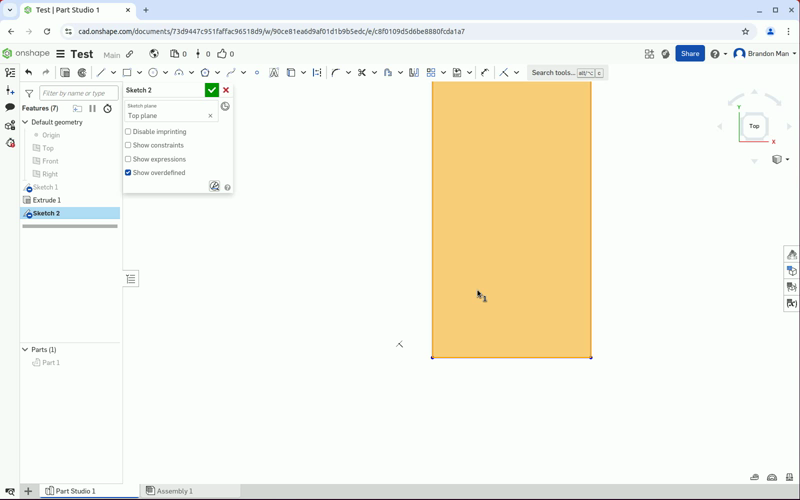
scroll(-6)
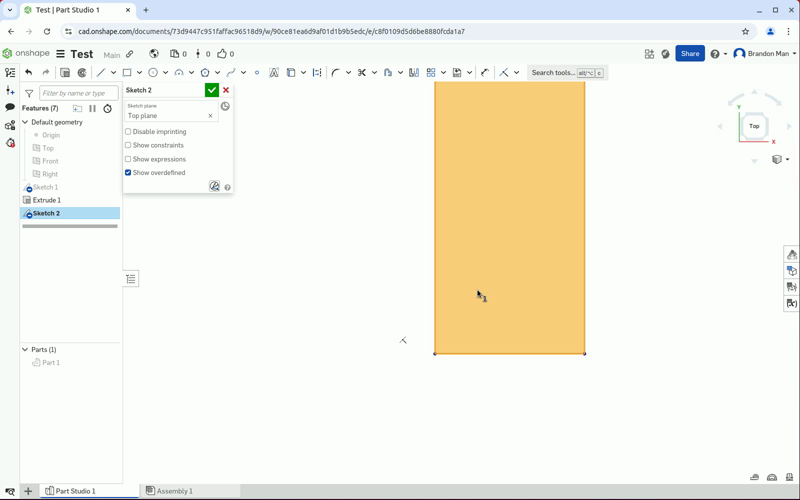
scroll(-6)
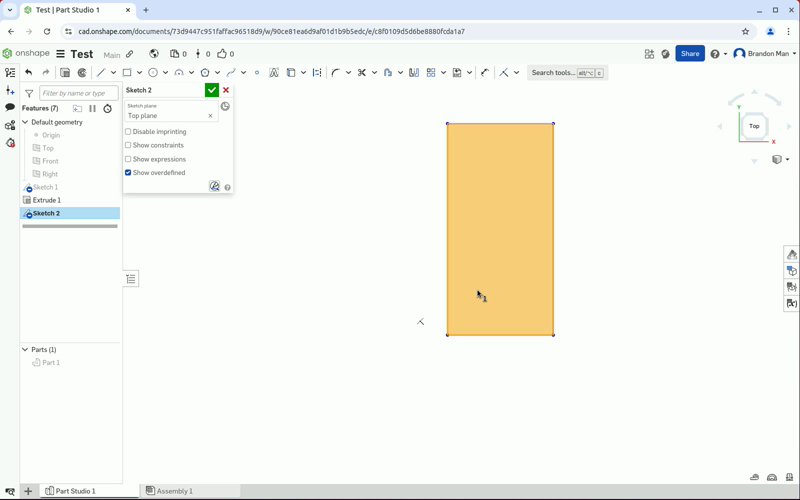
scroll(-6)
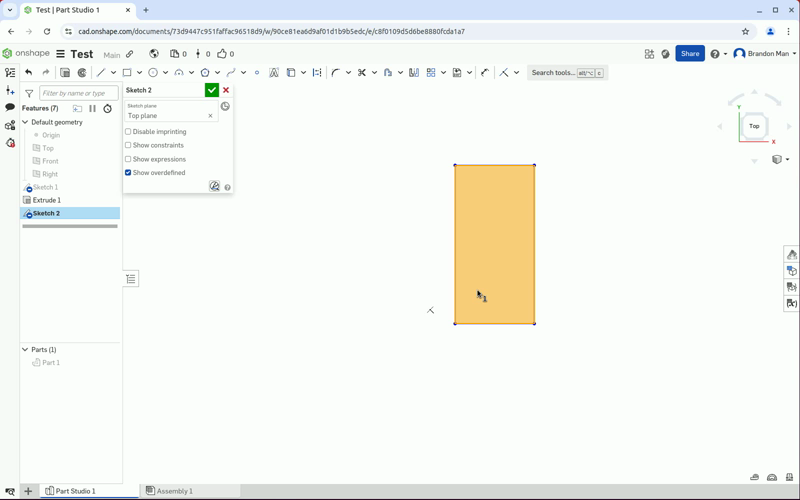
scroll(-6)
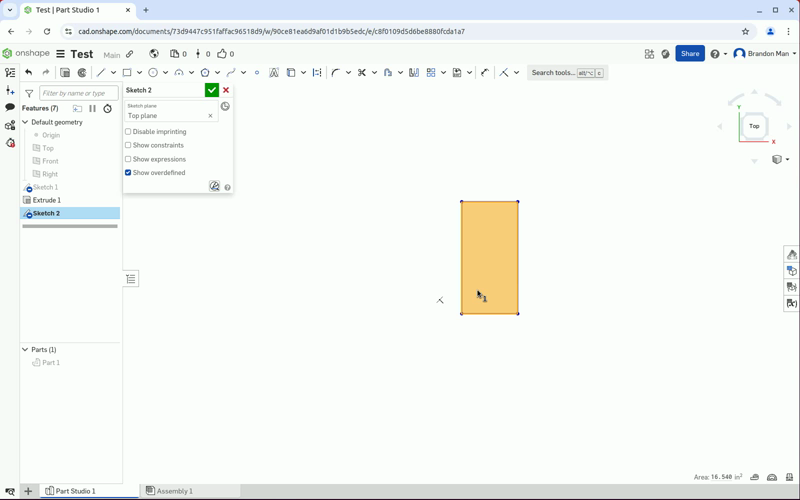
scroll(-6)
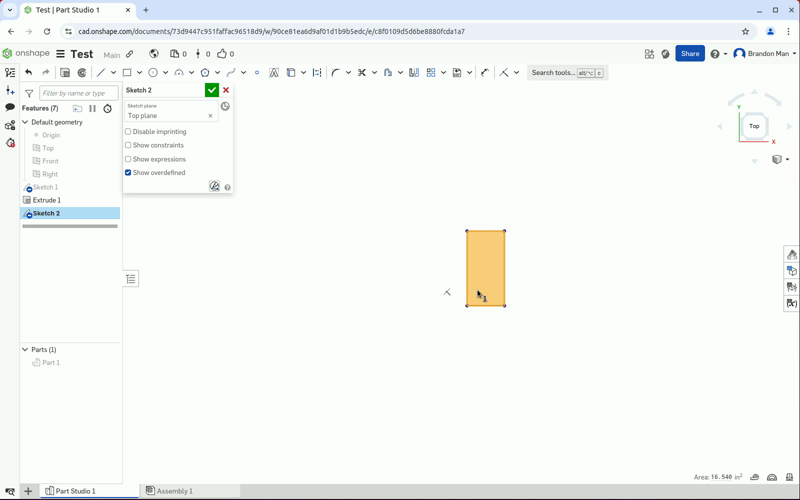
scroll(-6)
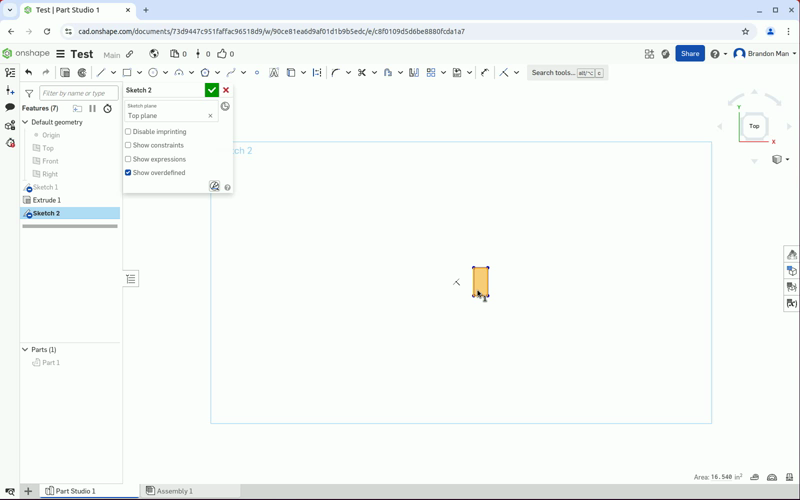
mouse_move(73, 352)
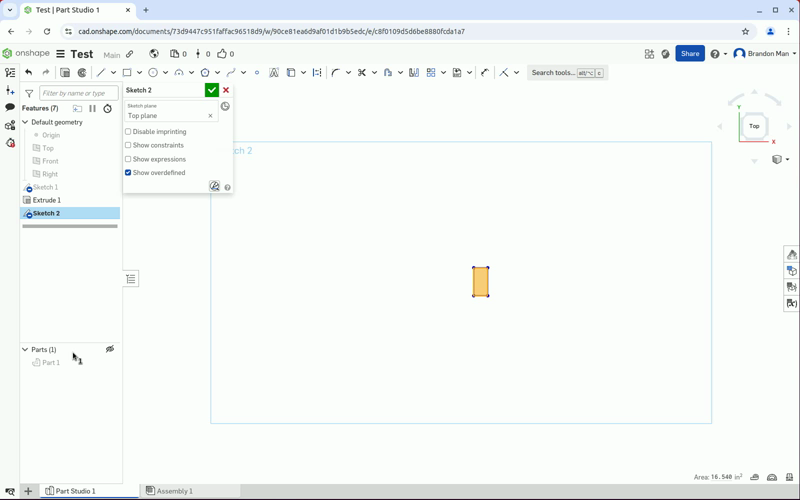
key(shift+y)
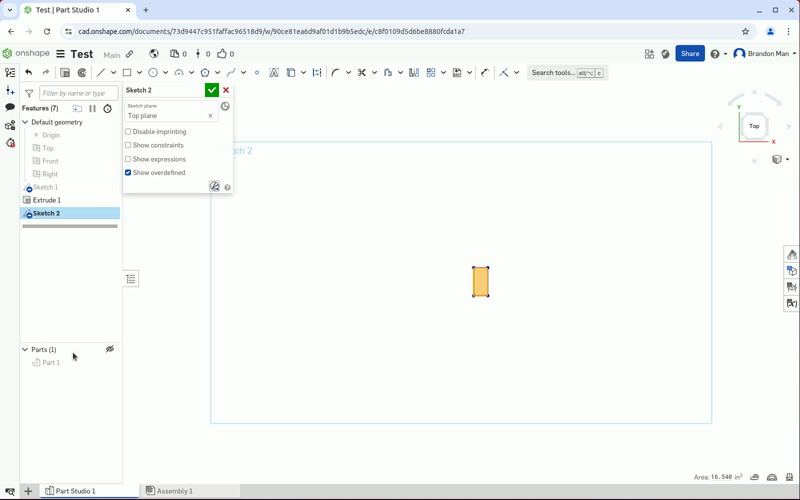
key(shift+e)
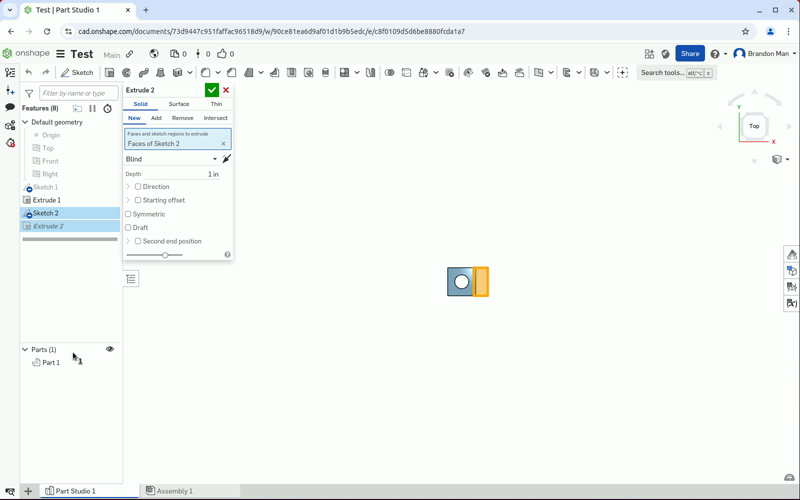
mouse_move(143, 106)
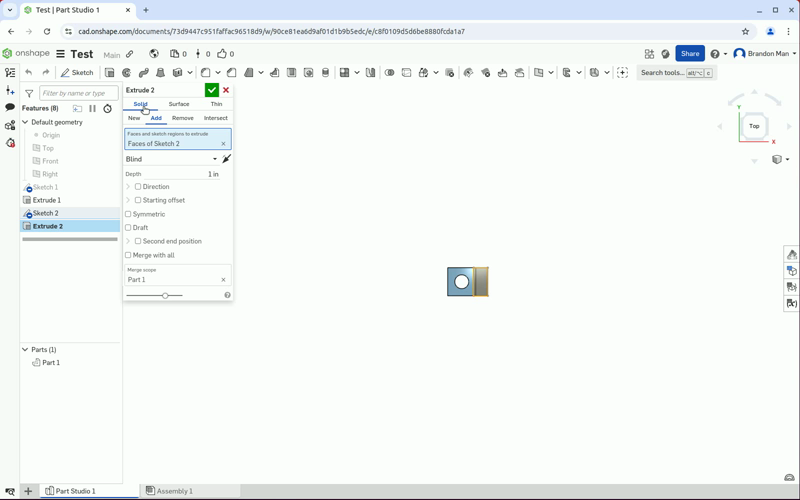
click(143, 106)
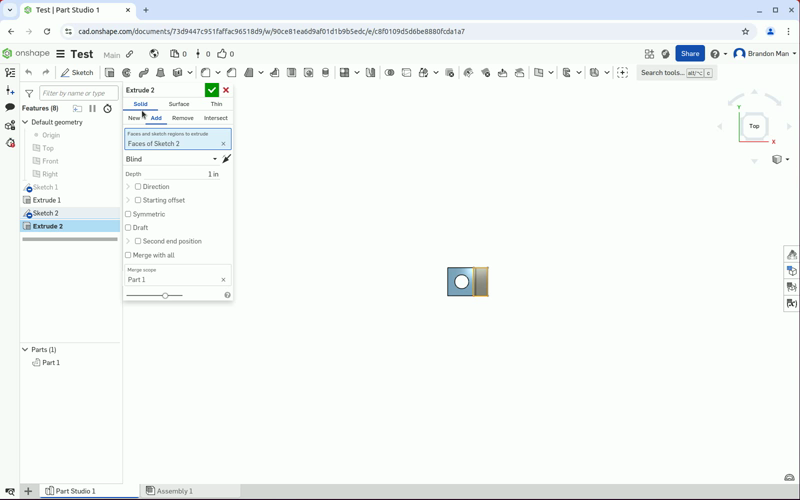
mouse_move(137, 120)
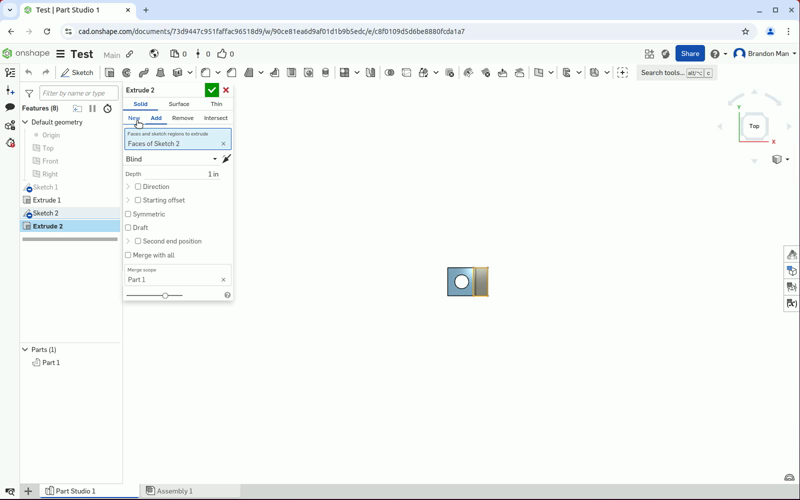
click(137, 120)
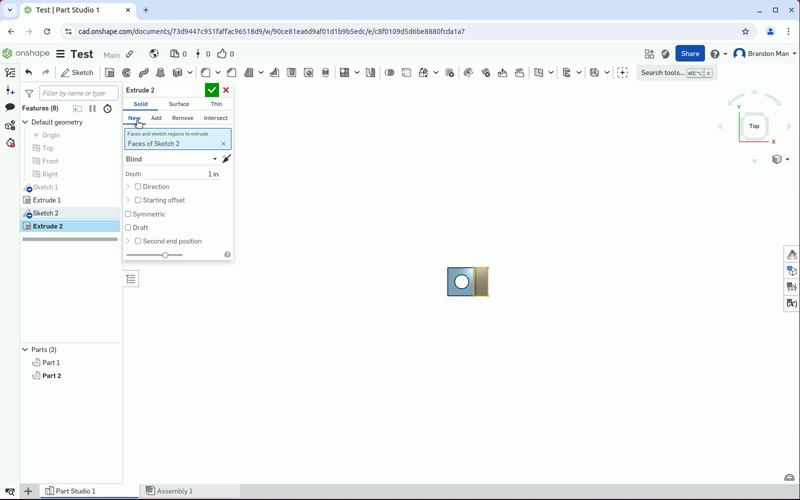
key(tab, 4)
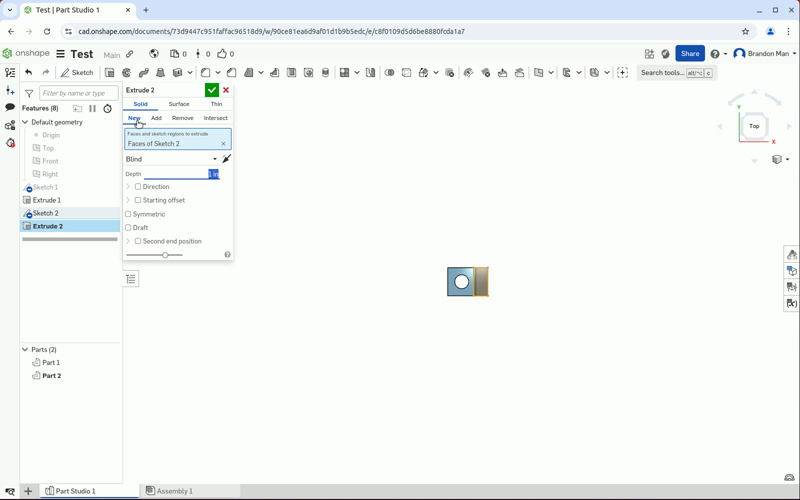
text(0.241)
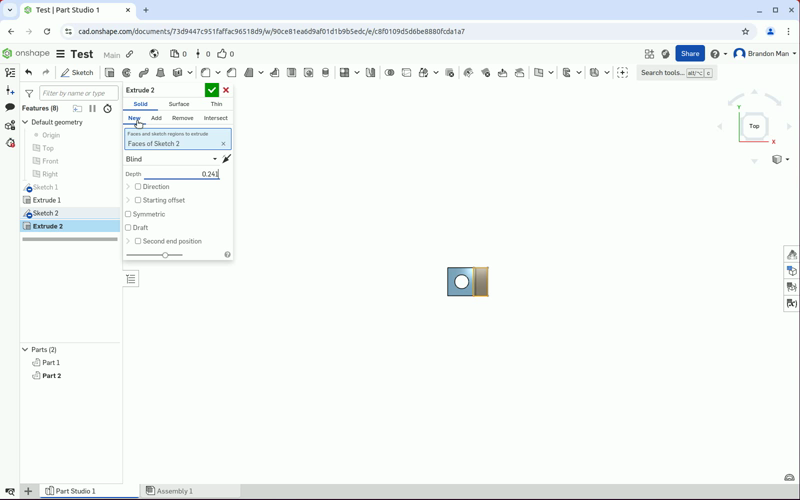
key(enter)
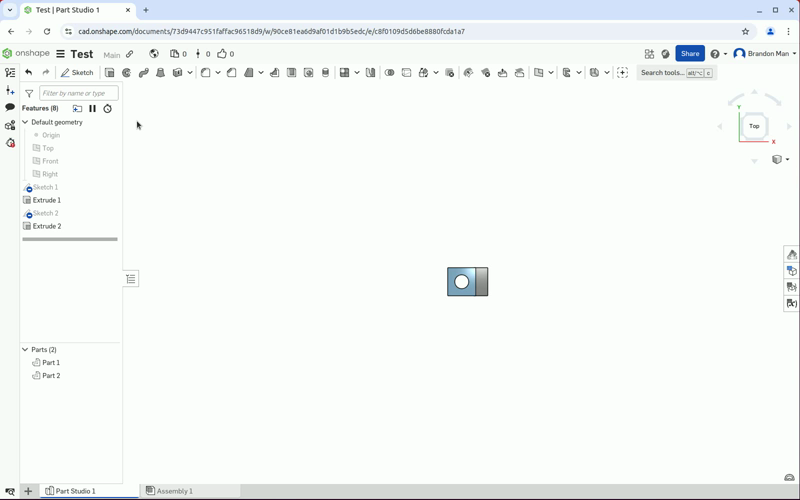
key(shift+h)
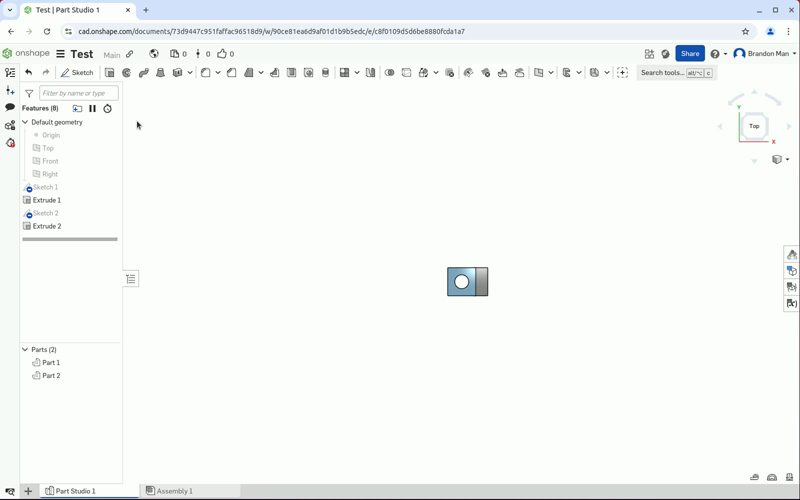
key(shift+h)
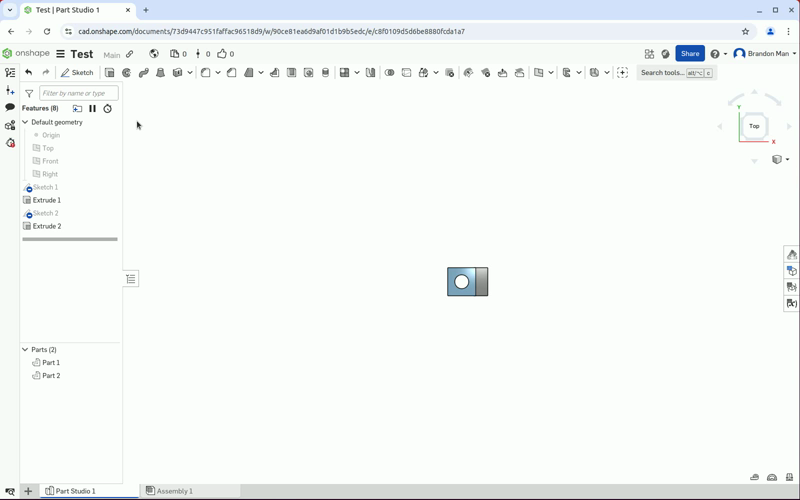
mouse_move(73, 189)
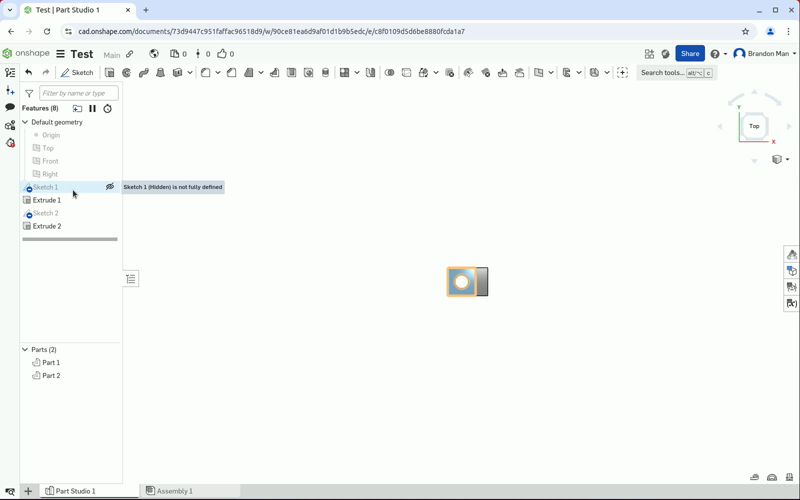
click(73, 189)
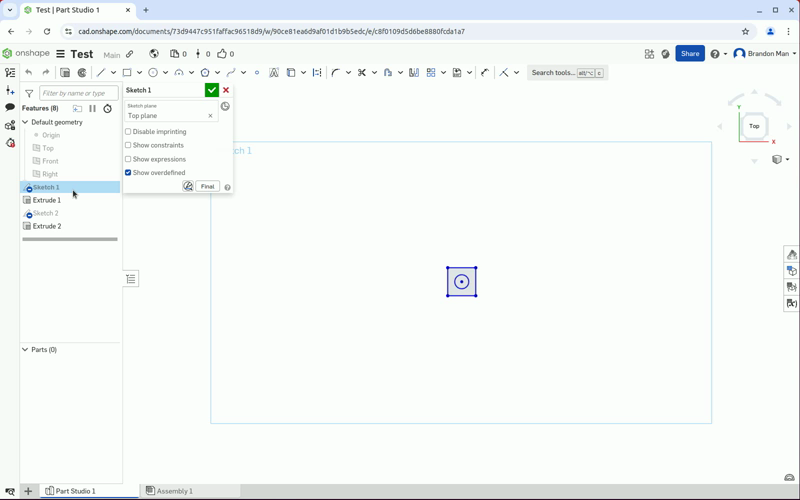
mouse_move(229, 92)
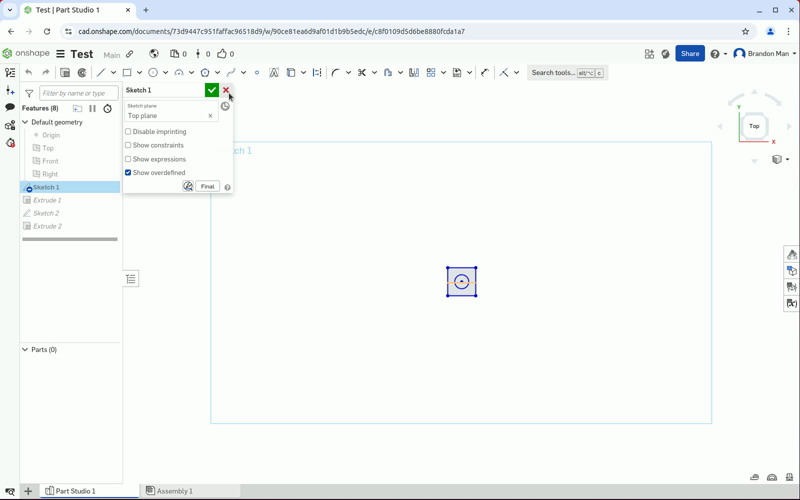
click(229, 92)
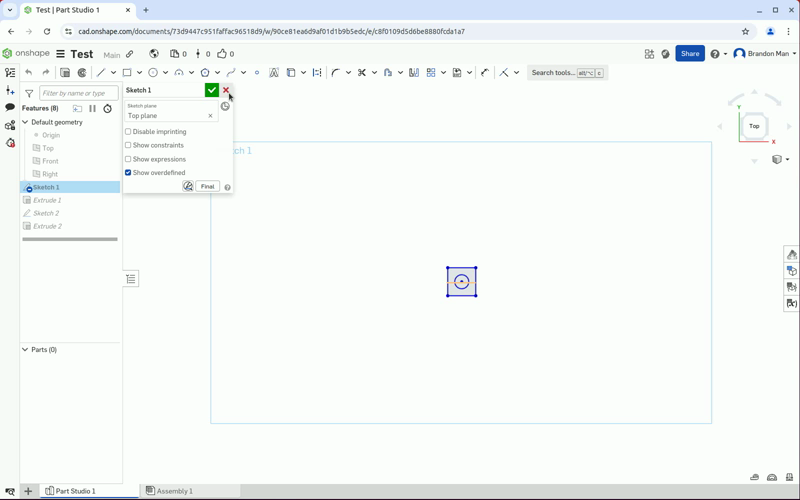
key(shift+s)
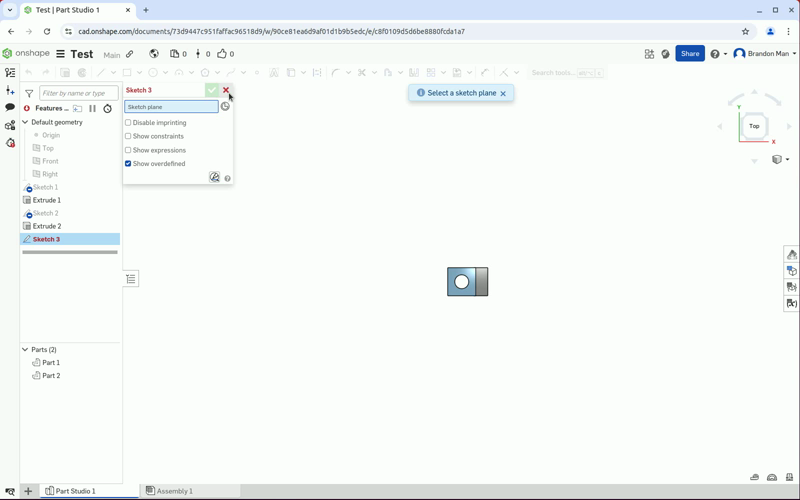
mouse_move(73, 150)
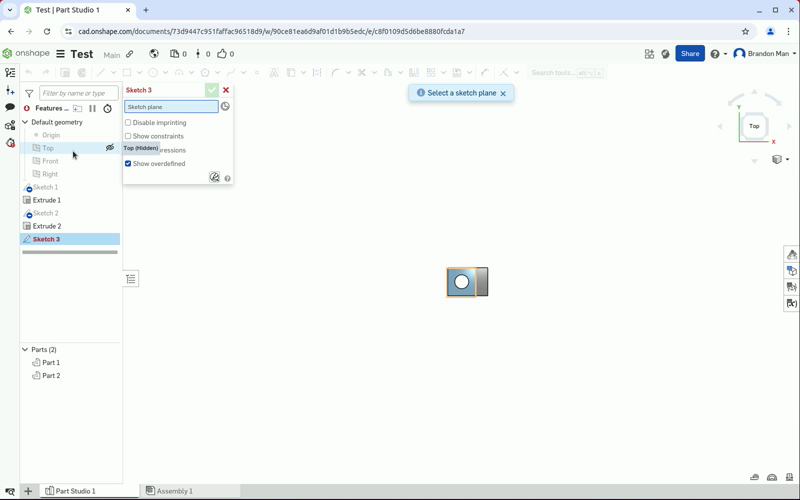
click(73, 150)
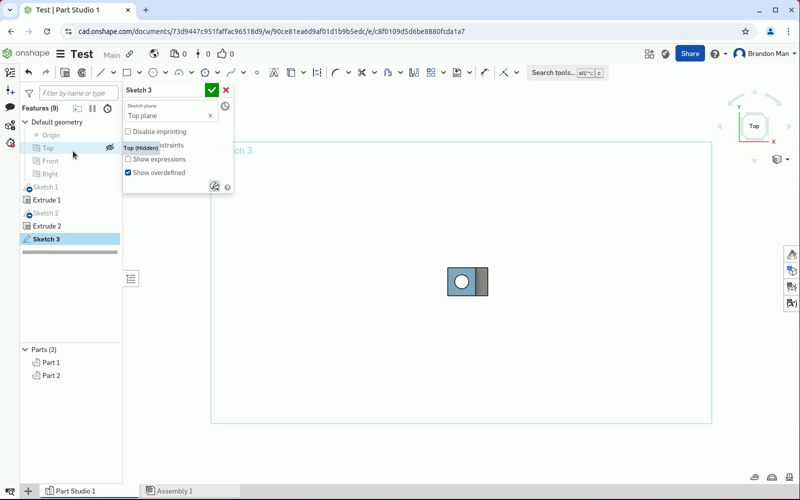
mouse_move(73, 352)
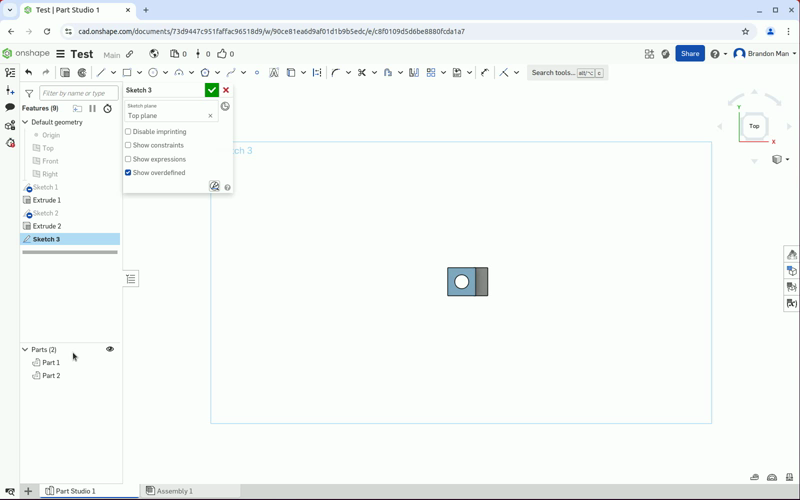
key(y)
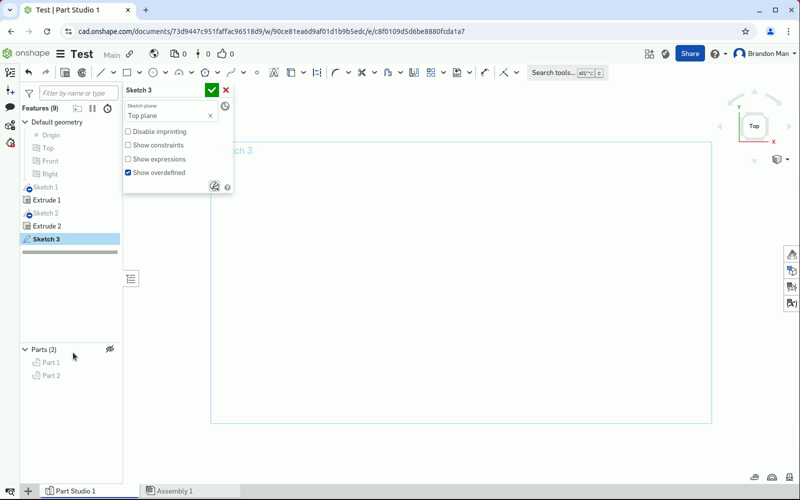
key(l)
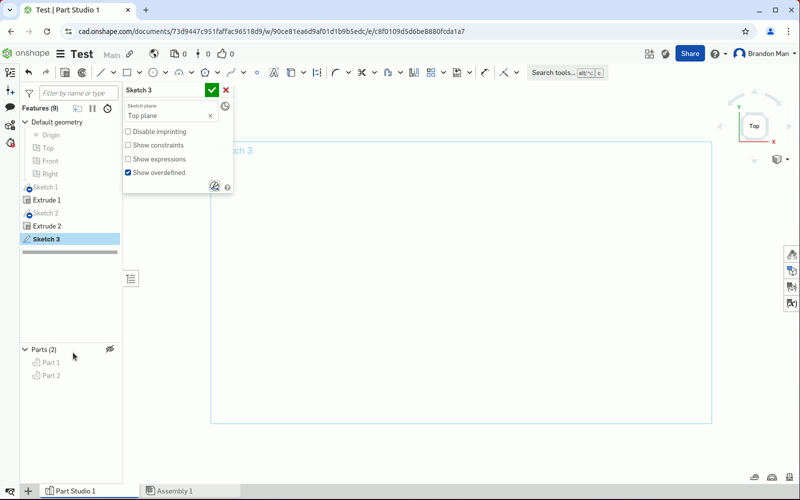
key_down(shift)
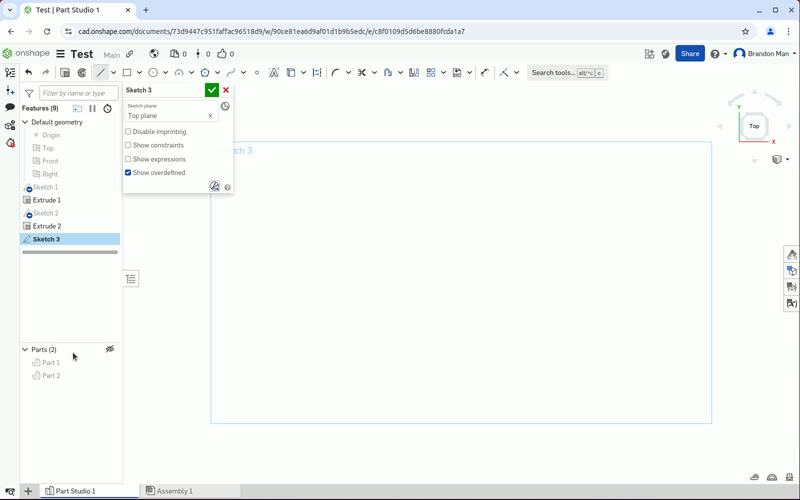
mouse_move(447, 309)
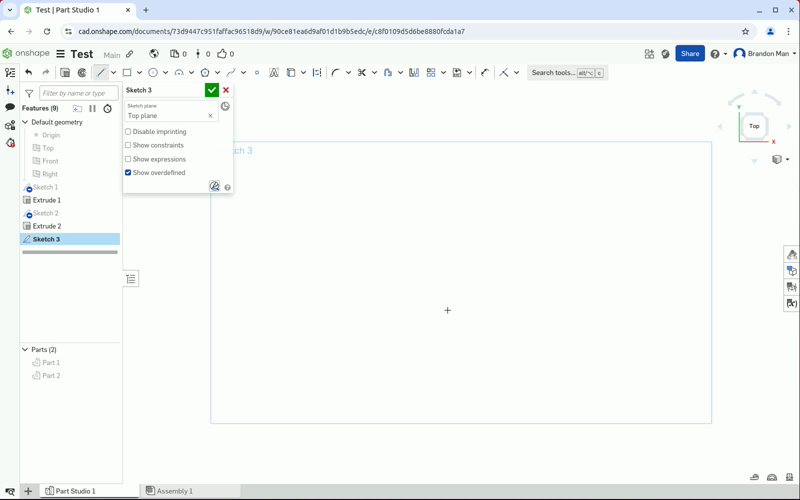
click(447, 309)
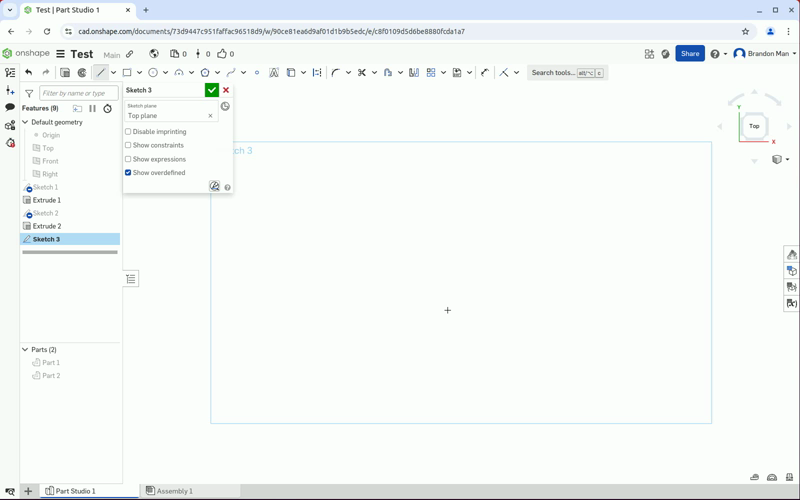
key_up(shift)
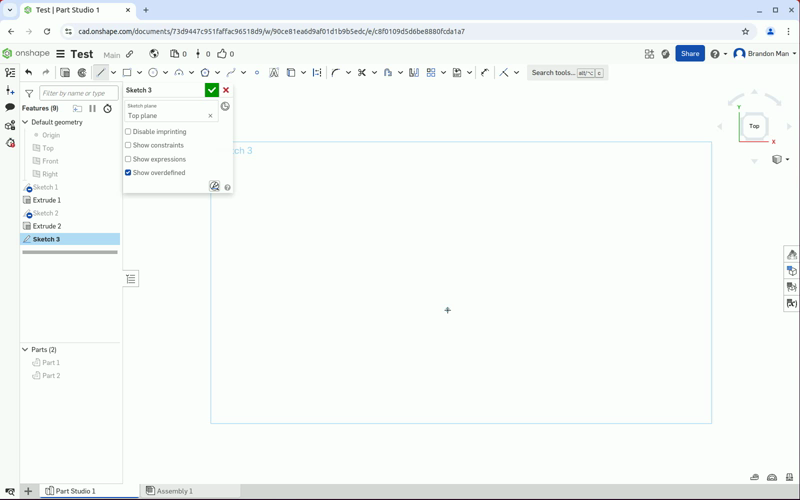
key_down(shift)
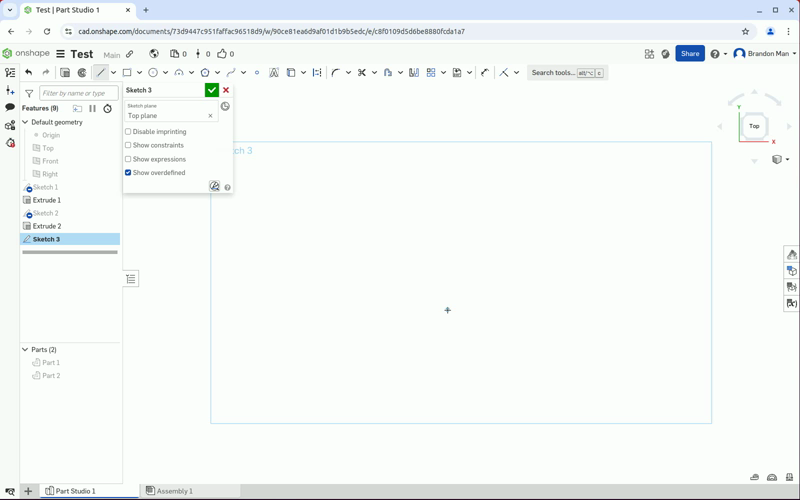
mouse_move(477, 309)
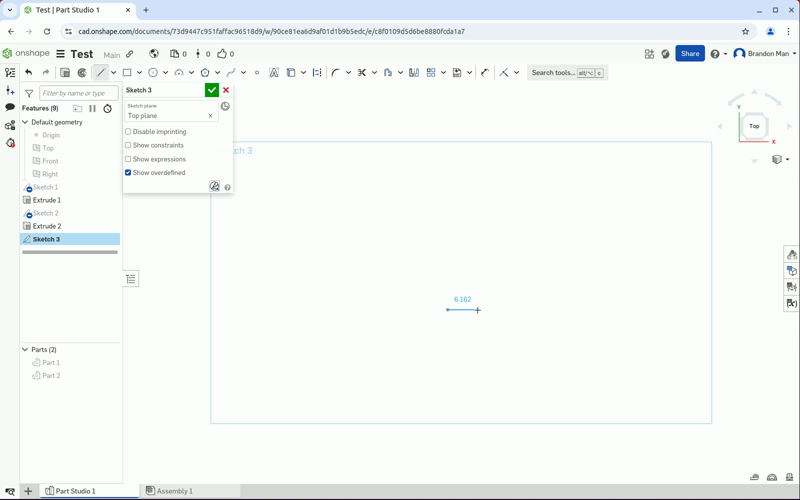
mouse_move(488, 309)
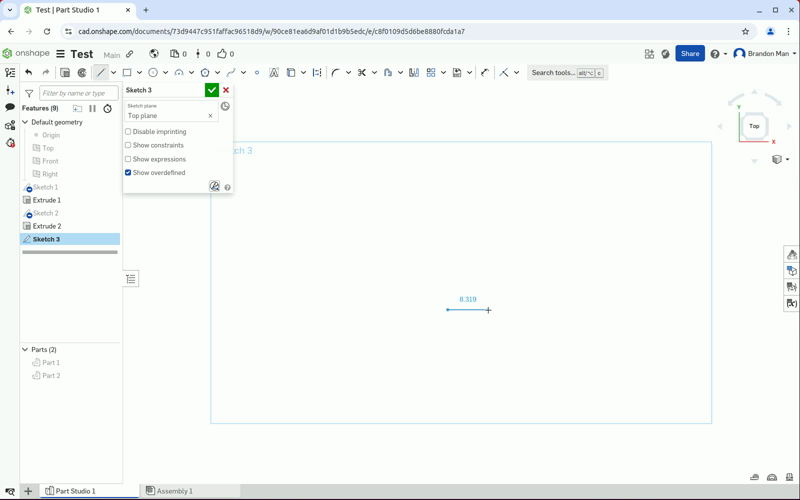
click(488, 309)
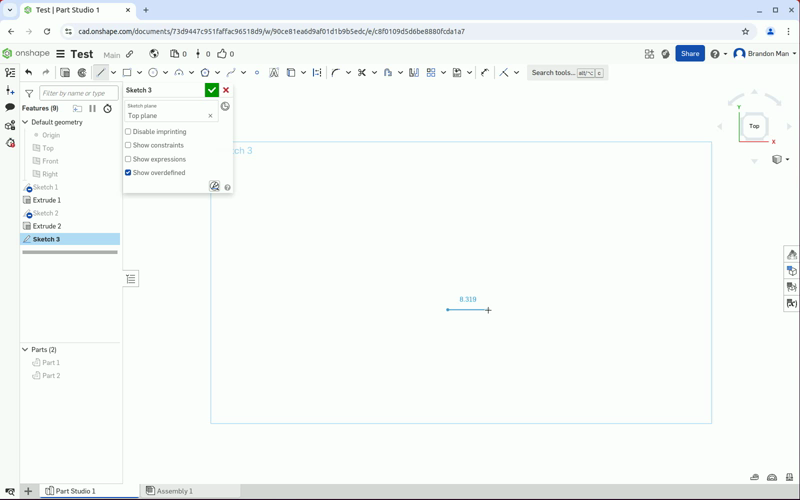
key_up(shift)
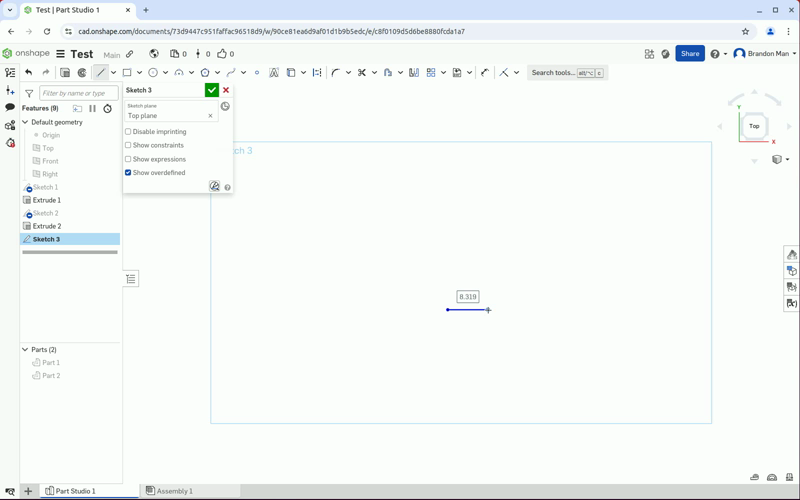
key_down(shift)
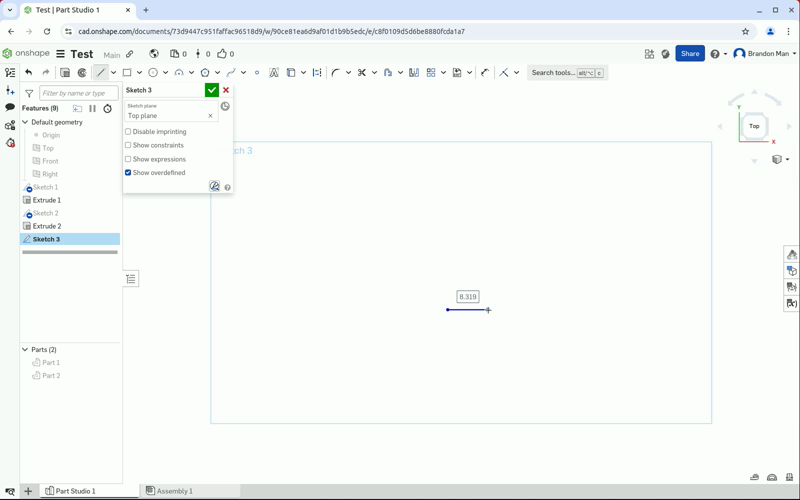
mouse_move(518, 309)
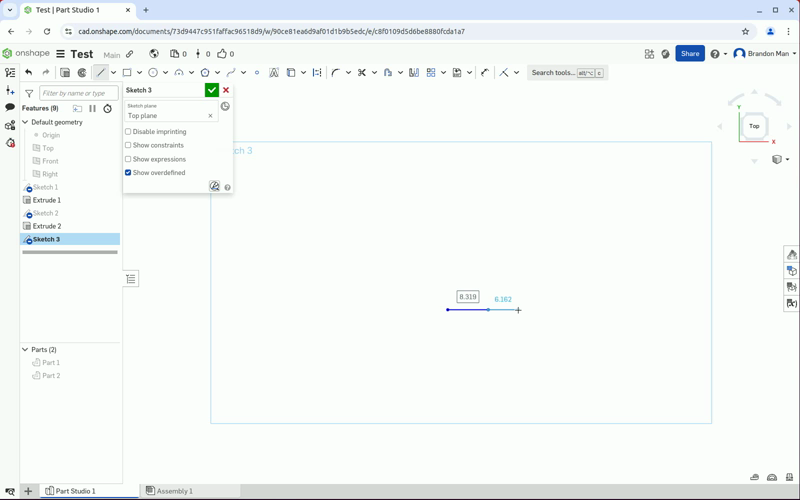
mouse_move(488, 296)
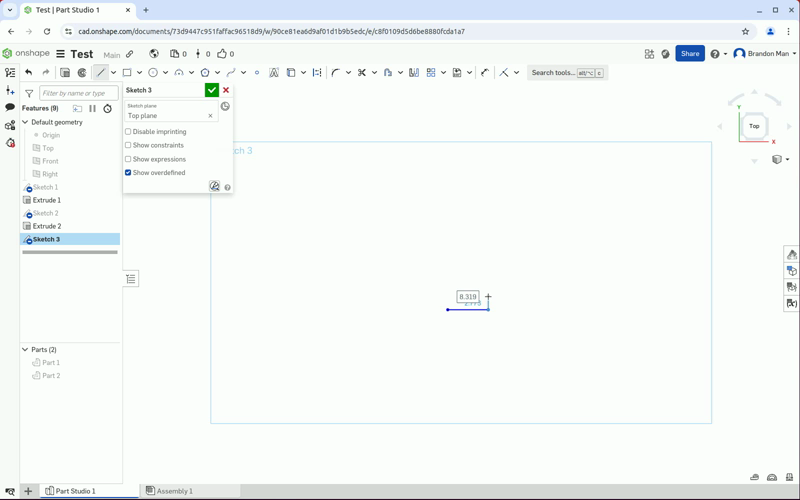
click(488, 296)
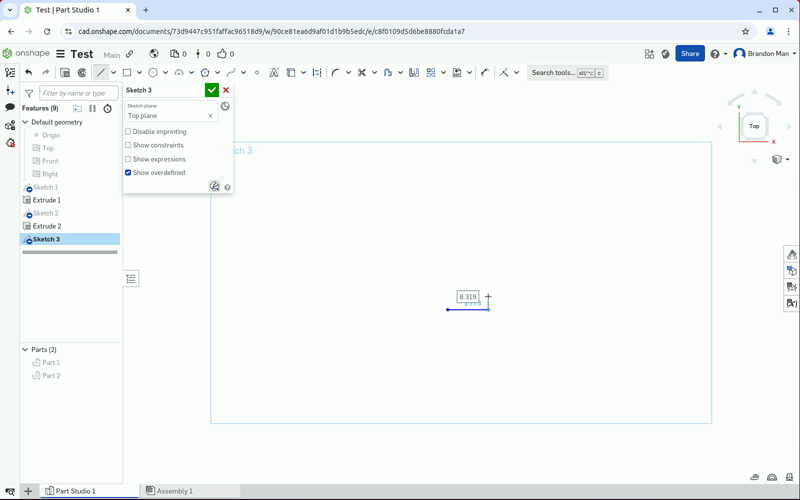
key_up(shift)
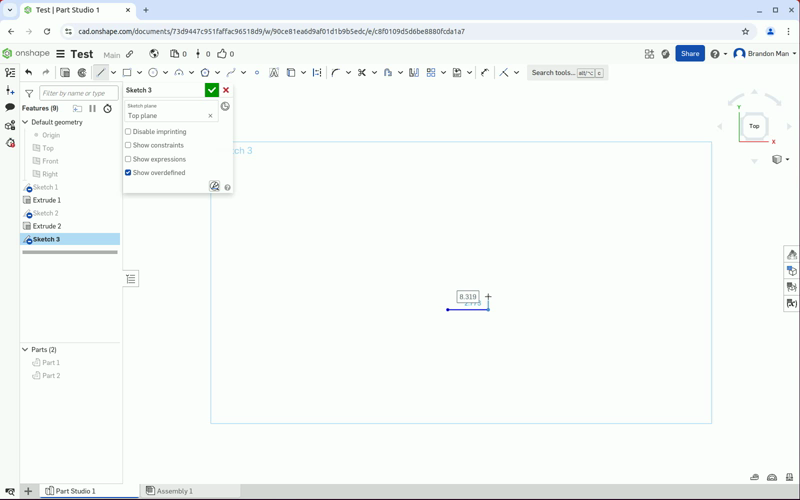
key_down(shift)
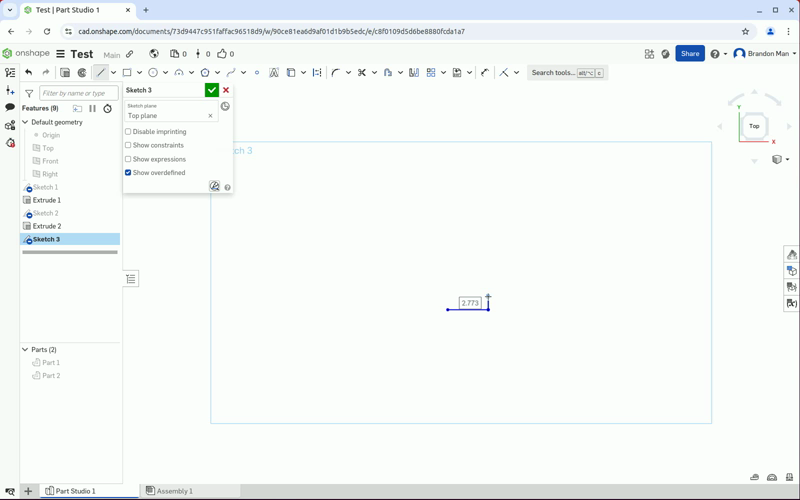
mouse_move(518, 296)
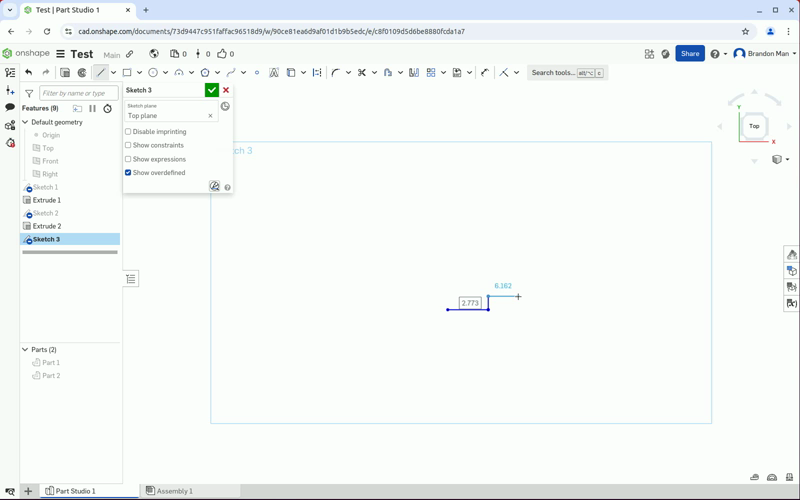
mouse_move(474, 296)
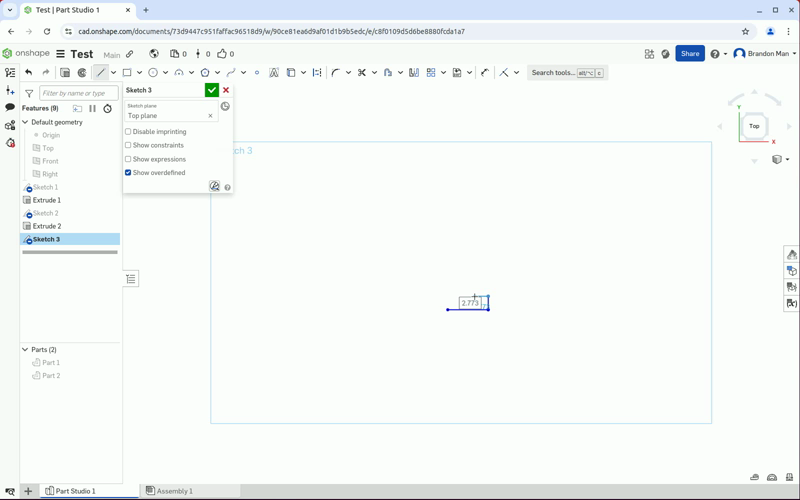
click(474, 296)
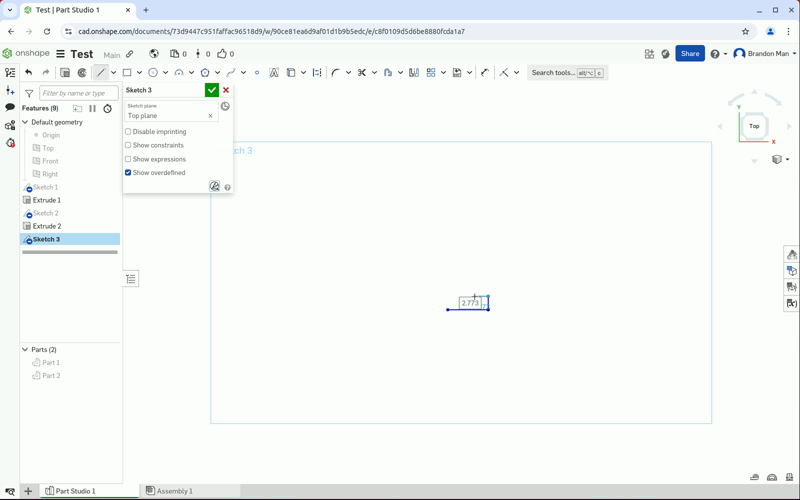
key_up(shift)
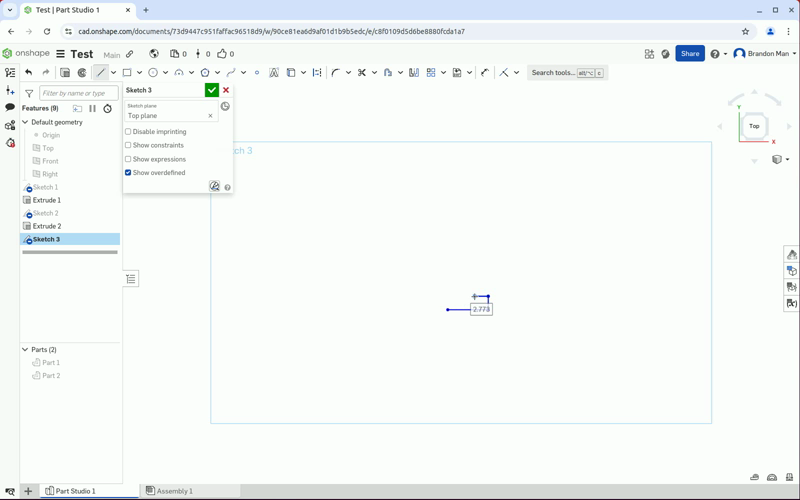
key_down(shift)
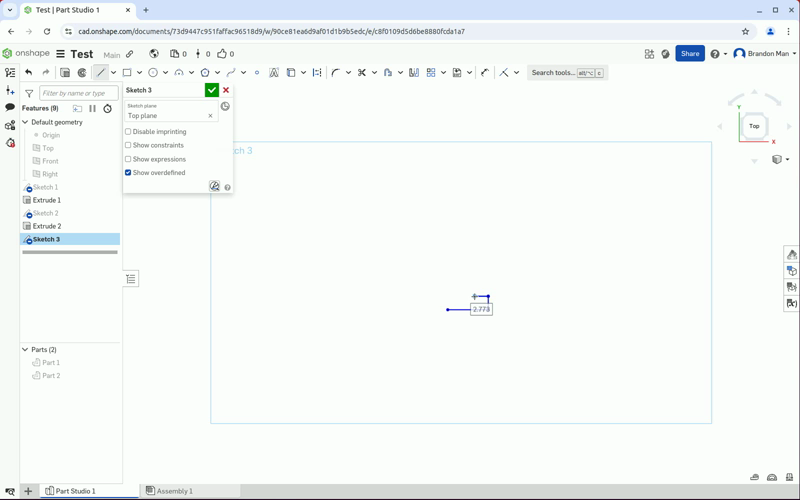
mouse_move(504, 296)
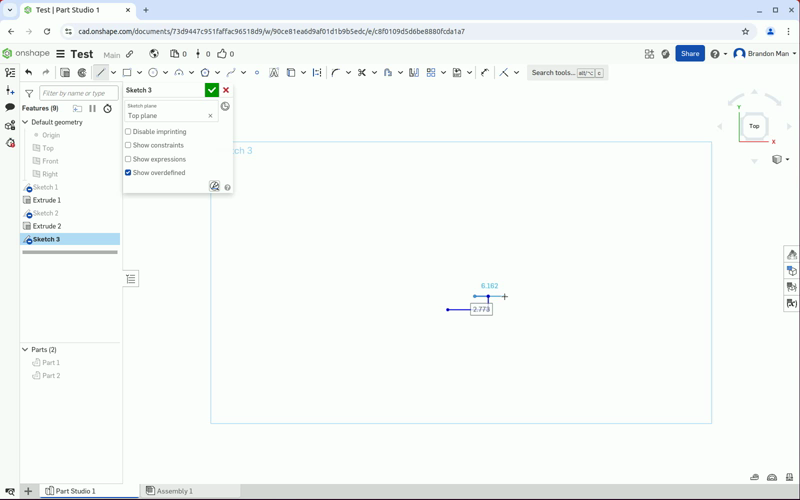
mouse_move(447, 296)
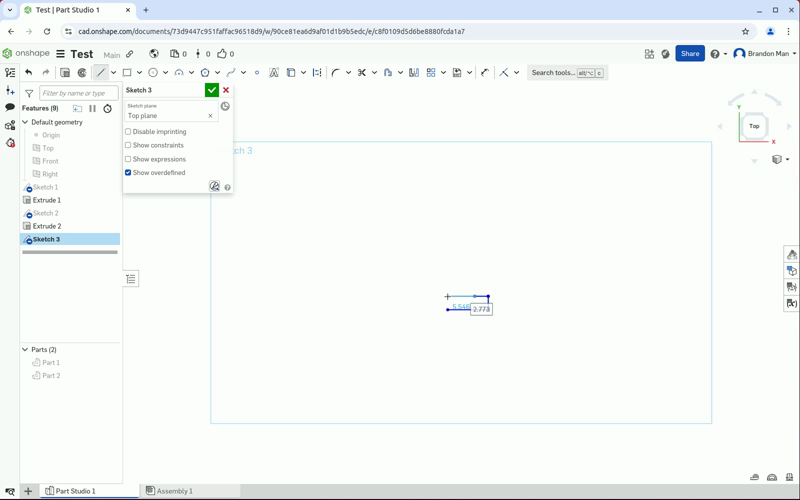
click(447, 296)
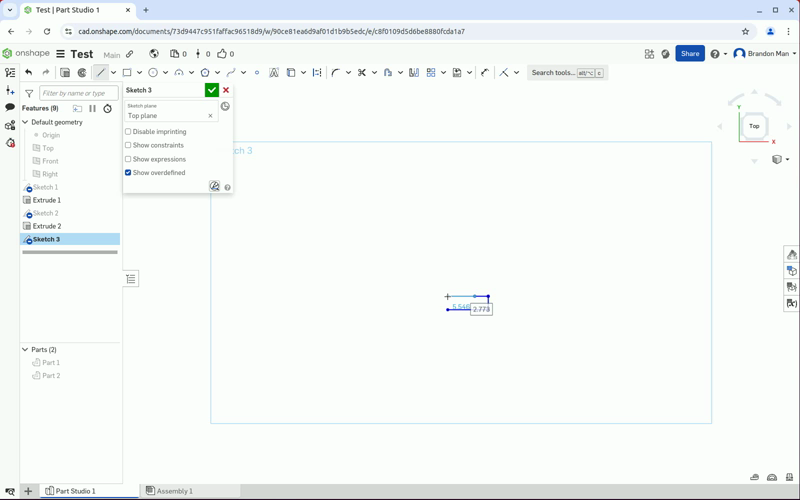
key_up(shift)
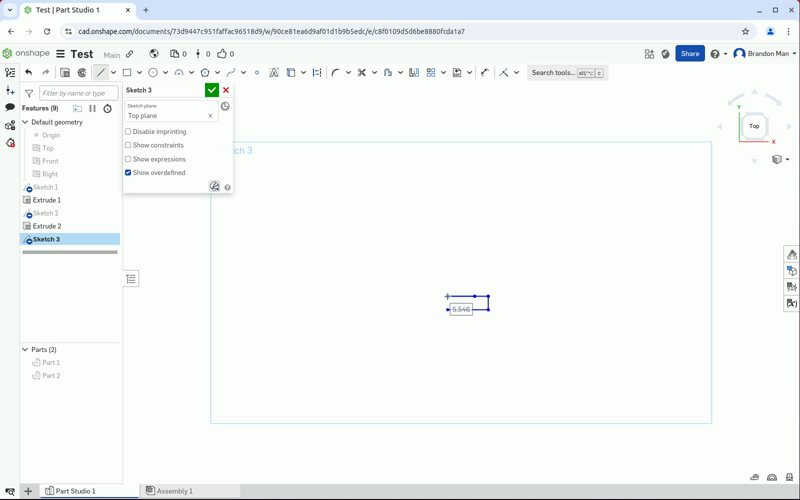
mouse_move(477, 296)
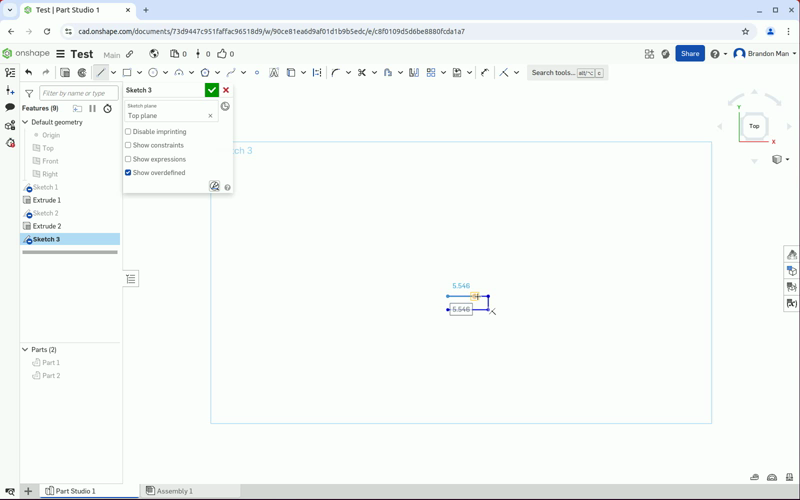
key_down(shift)
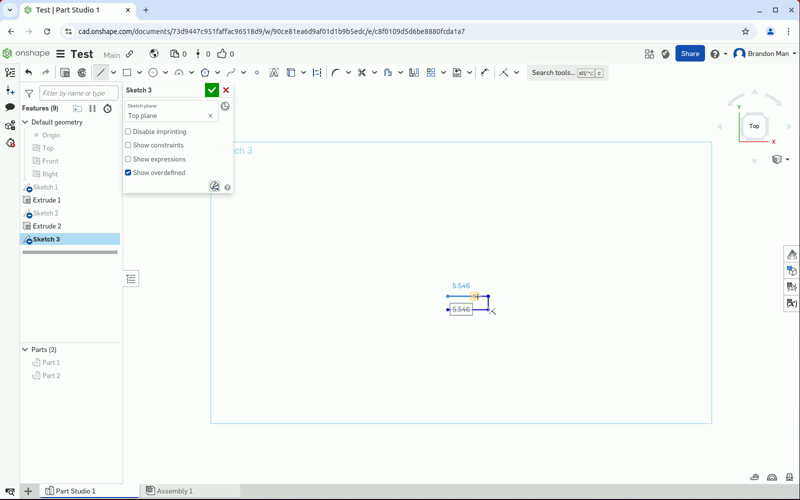
mouse_move(447, 309)
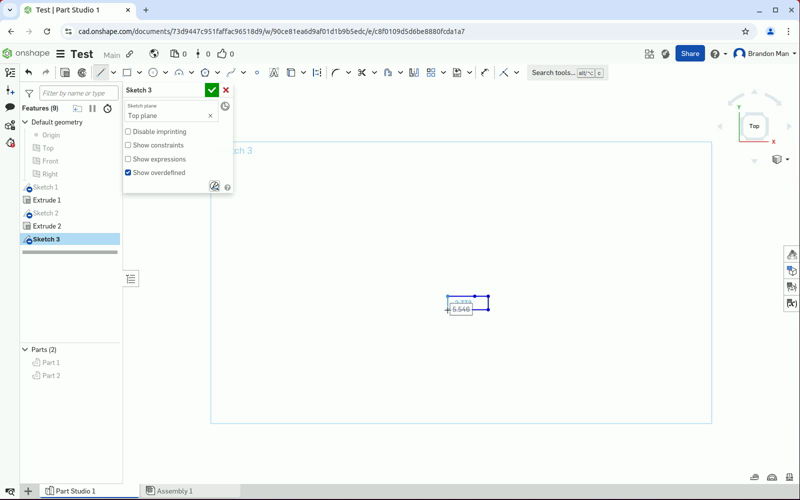
key_up(shift)
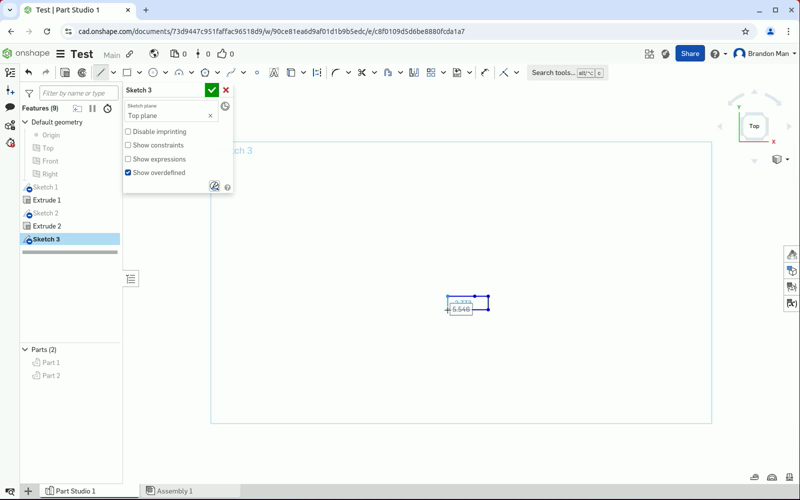
click(447, 309)
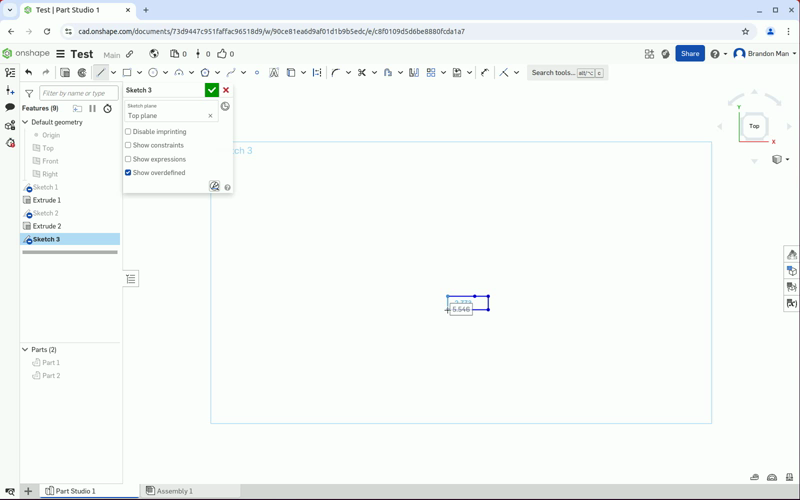
key(esc)
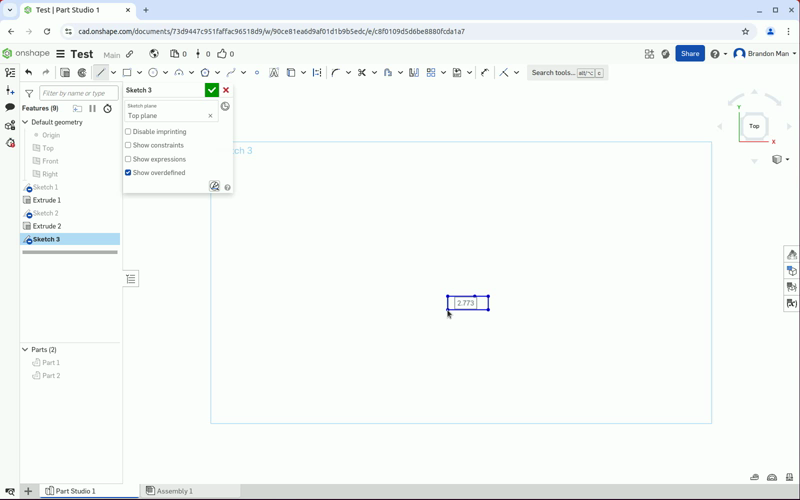
key(l)
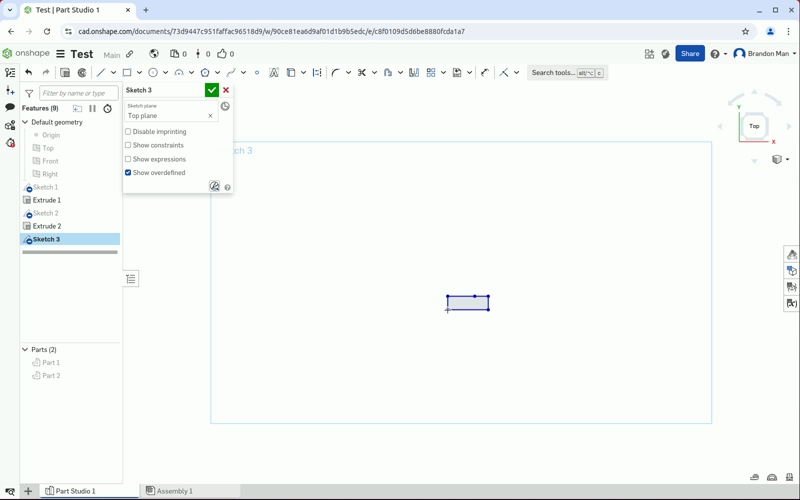
key_down(shift)
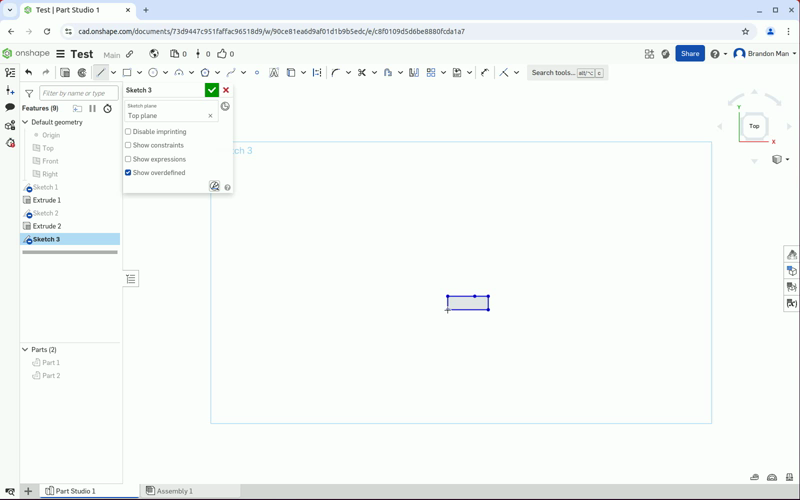
mouse_move(450, 307)
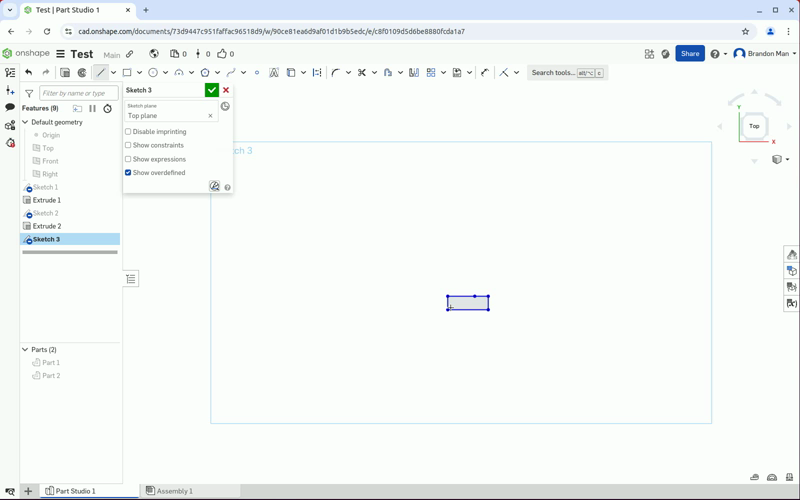
scroll(6)
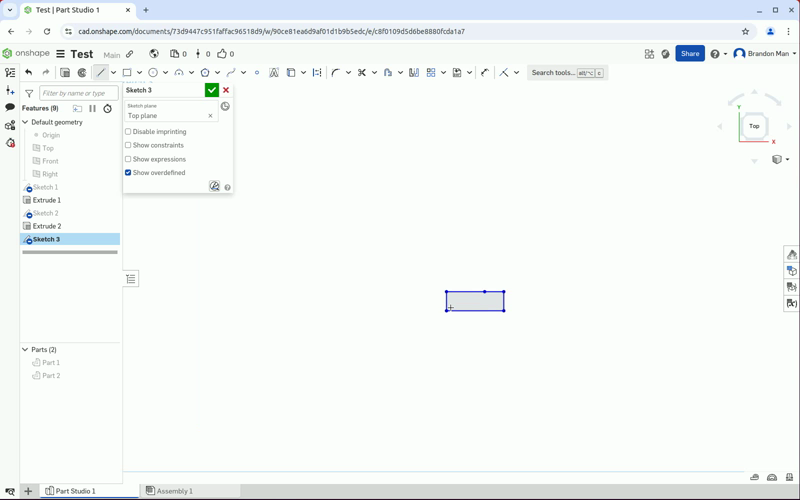
scroll(6)
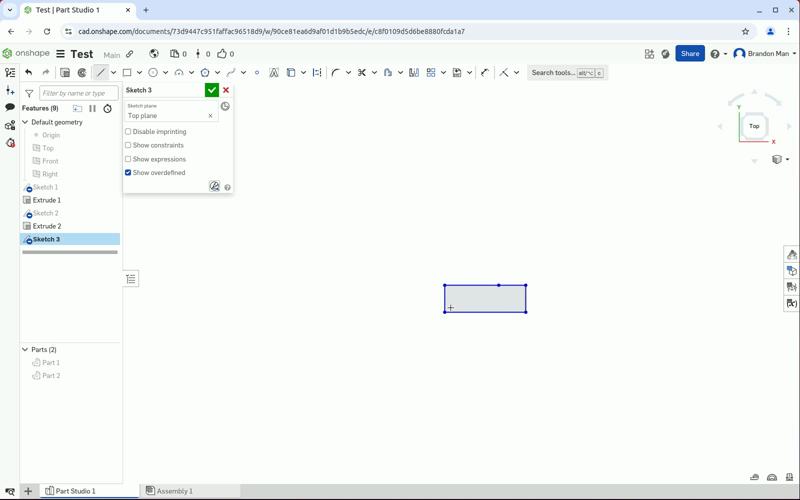
scroll(6)
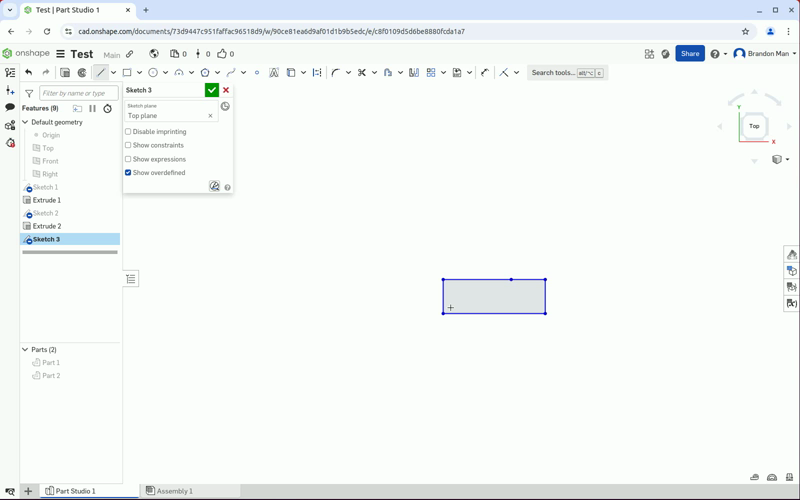
scroll(6)
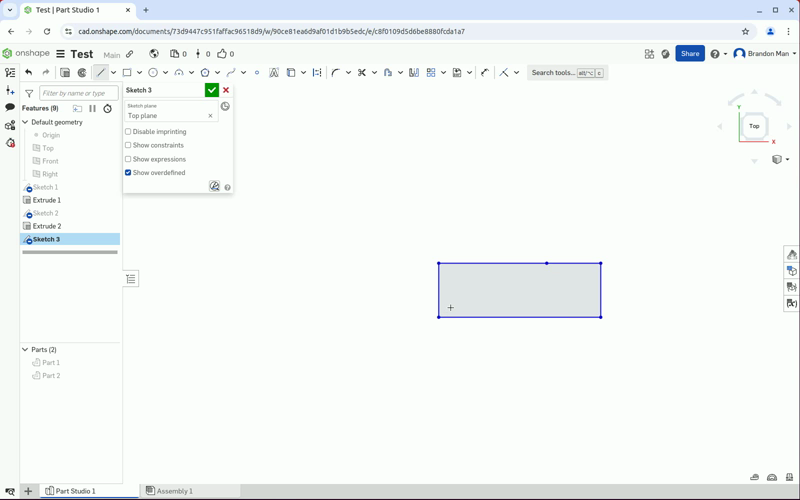
scroll(6)
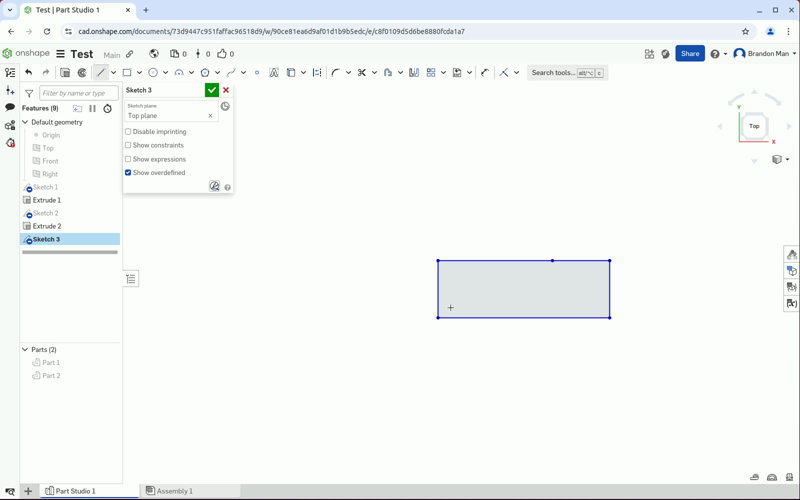
scroll(6)
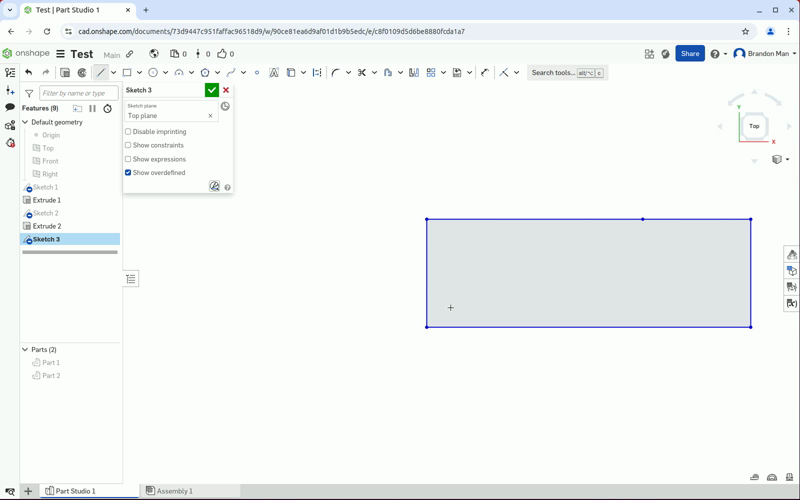
scroll(6)
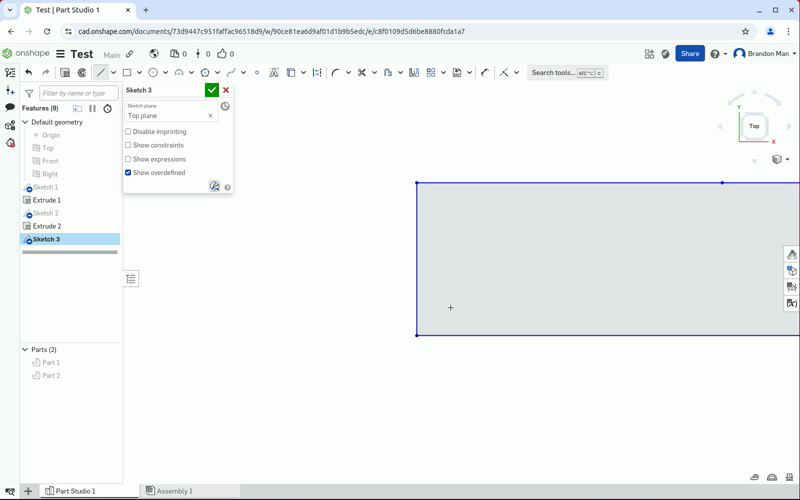
click(450, 307)
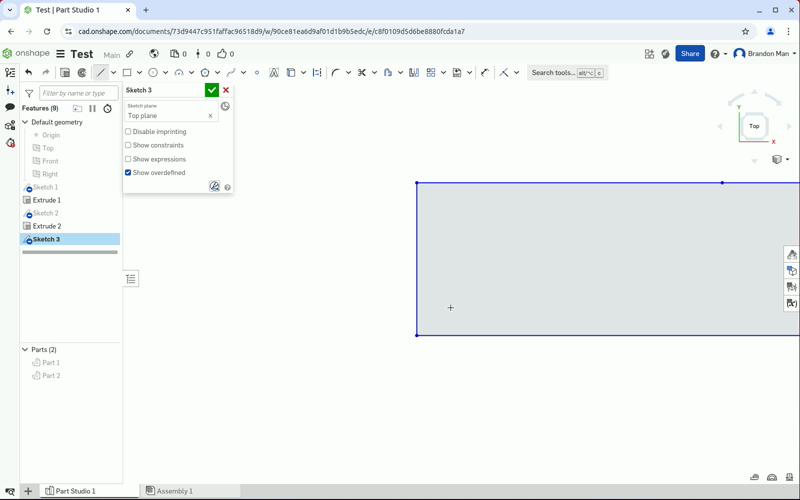
scroll(-6)
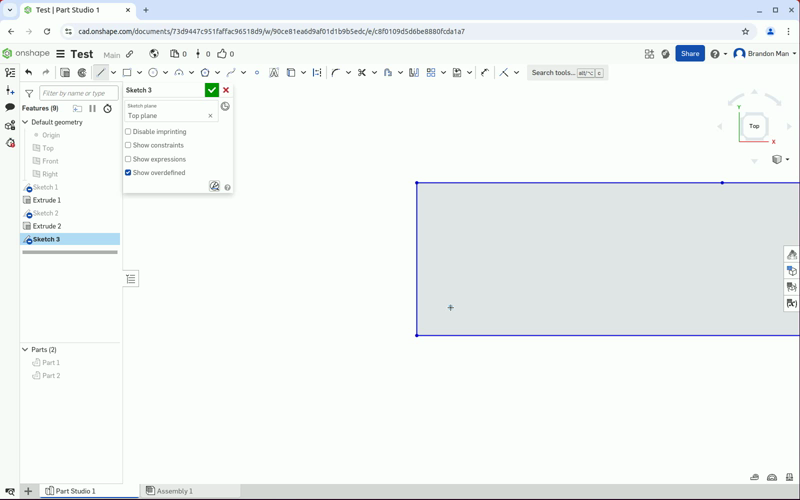
scroll(-6)
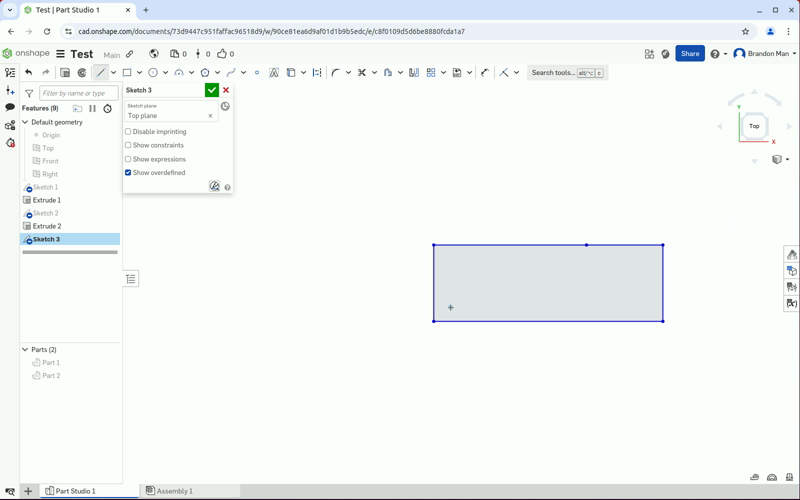
scroll(-6)
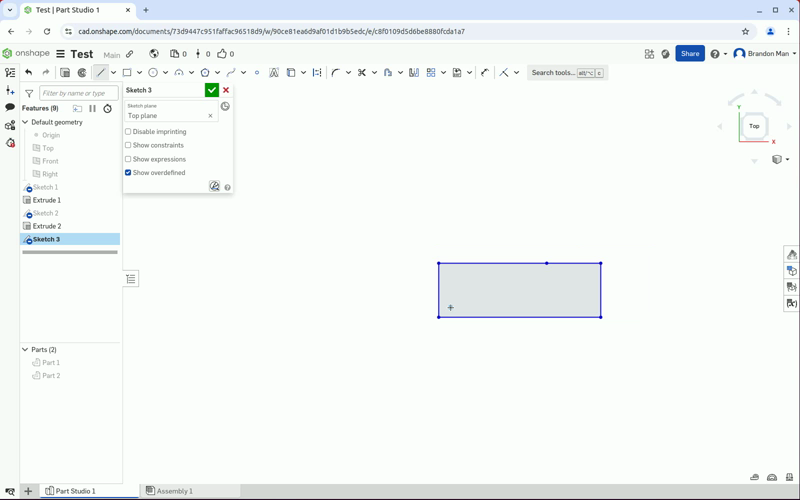
scroll(-6)
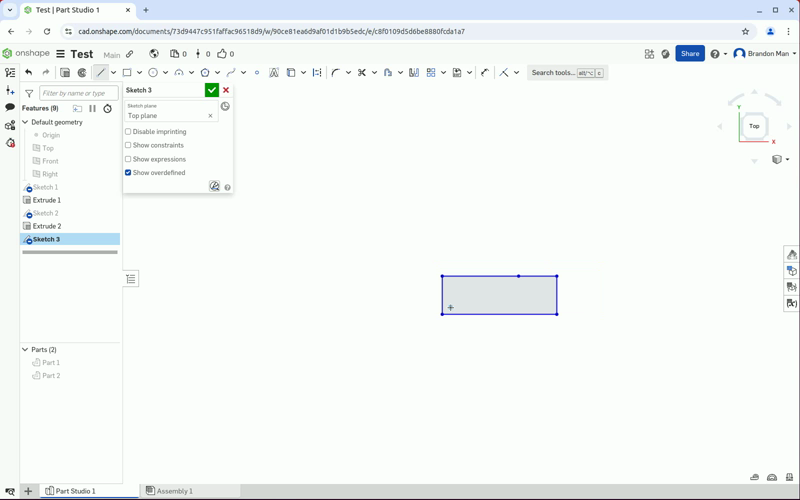
scroll(-6)
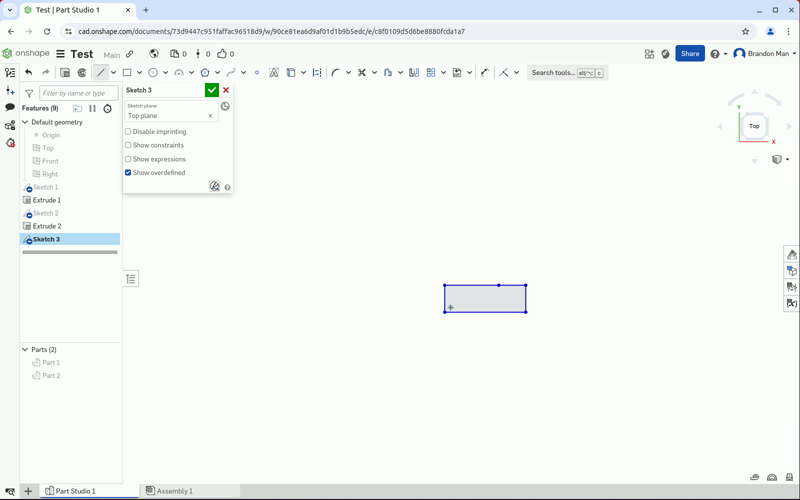
scroll(-6)
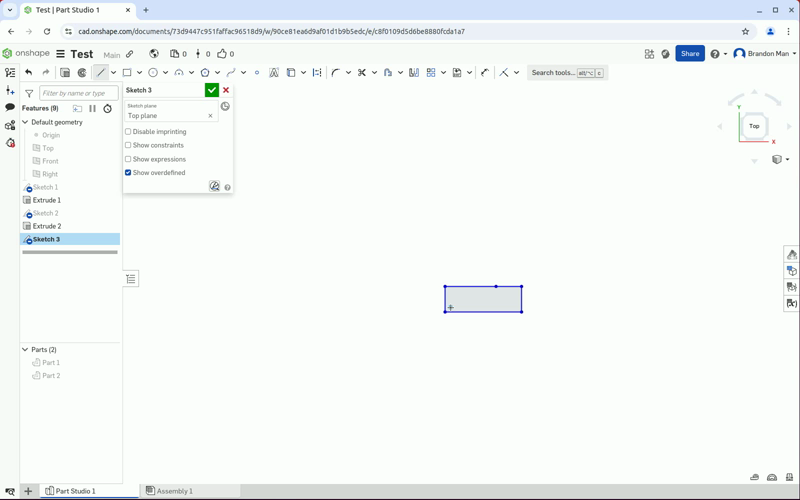
scroll(-6)
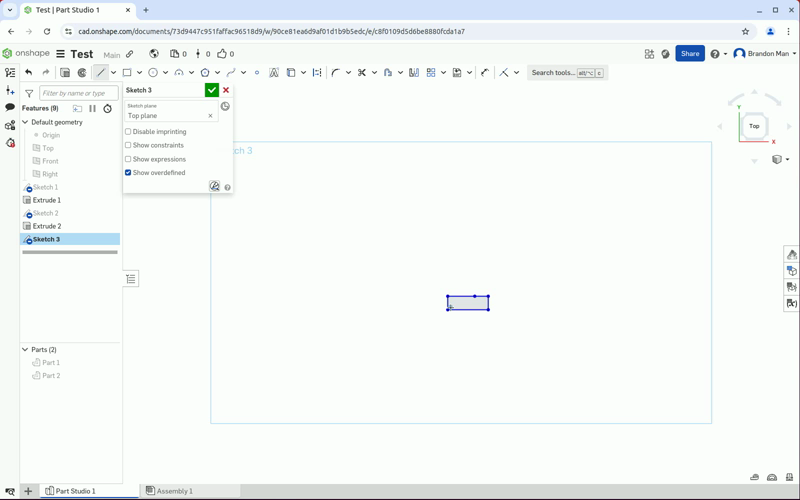
key_up(shift)
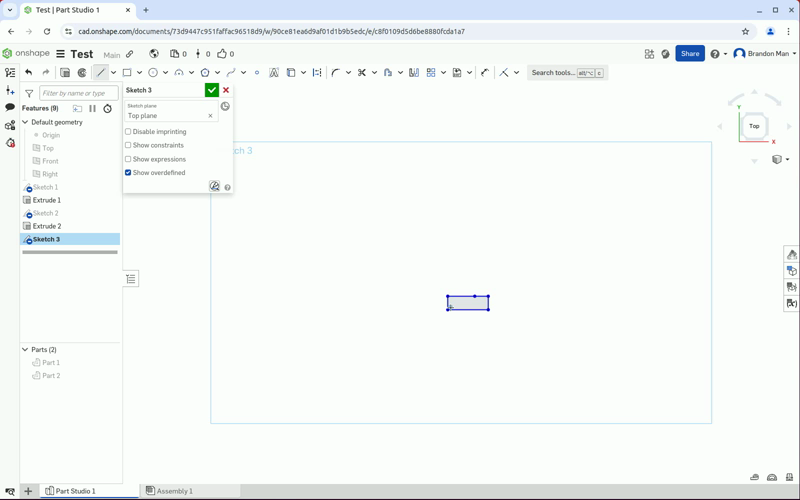
key_down(shift)
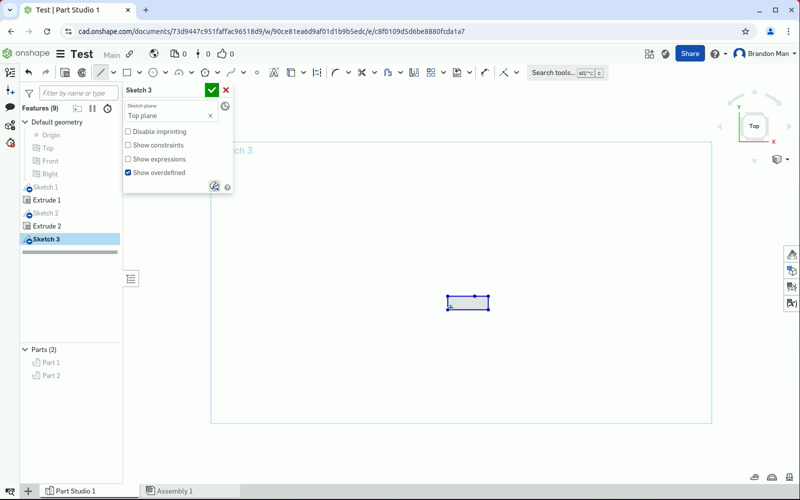
mouse_move(480, 307)
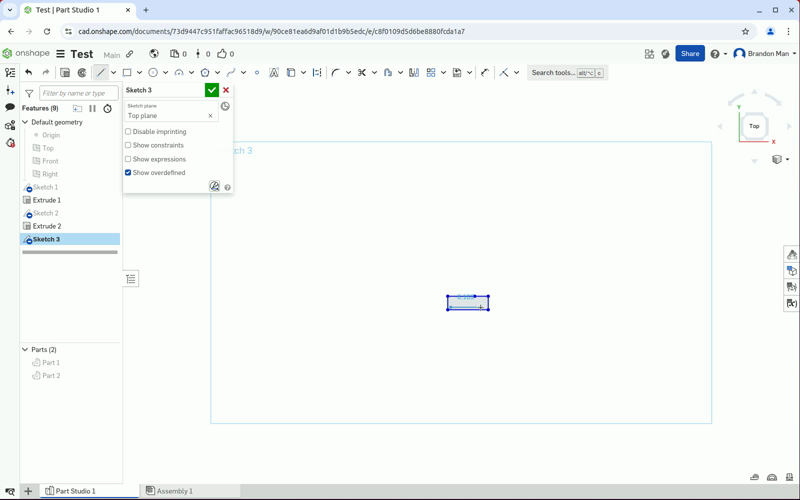
mouse_move(486, 307)
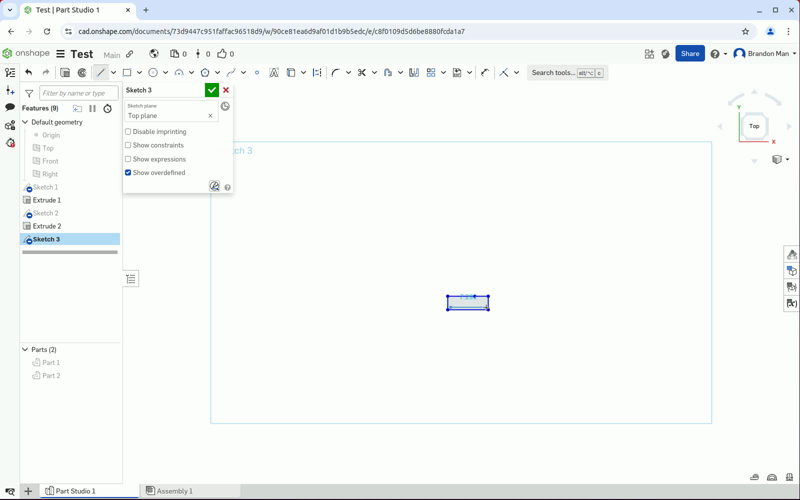
scroll(6)
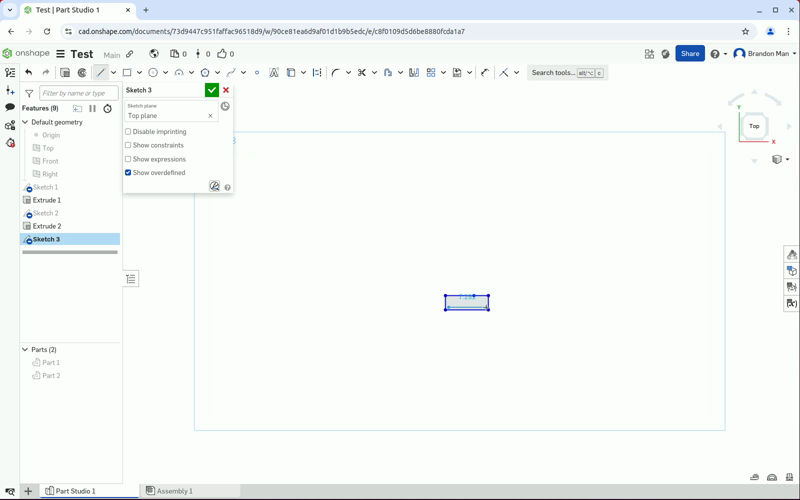
scroll(6)
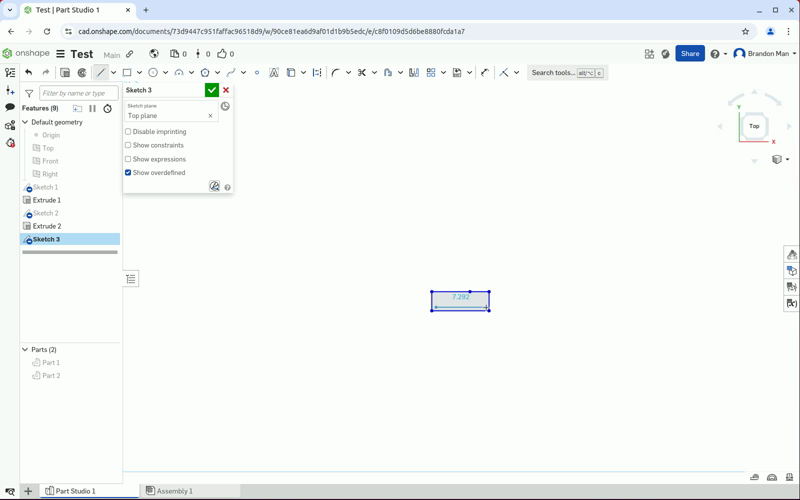
scroll(6)
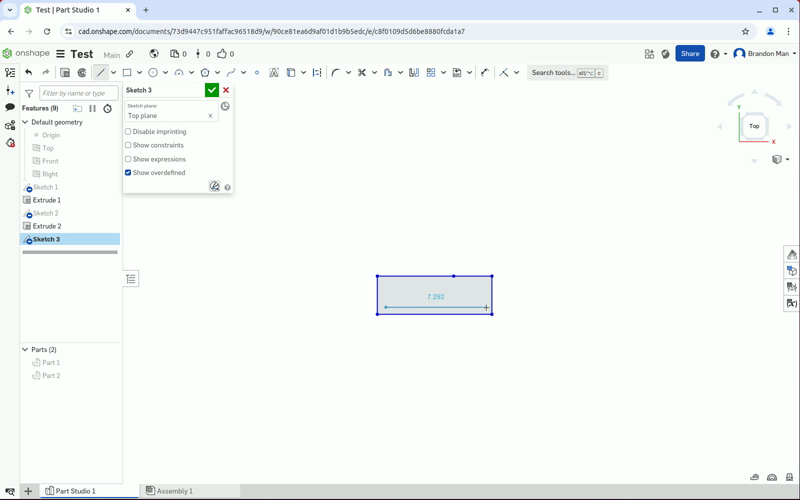
scroll(6)
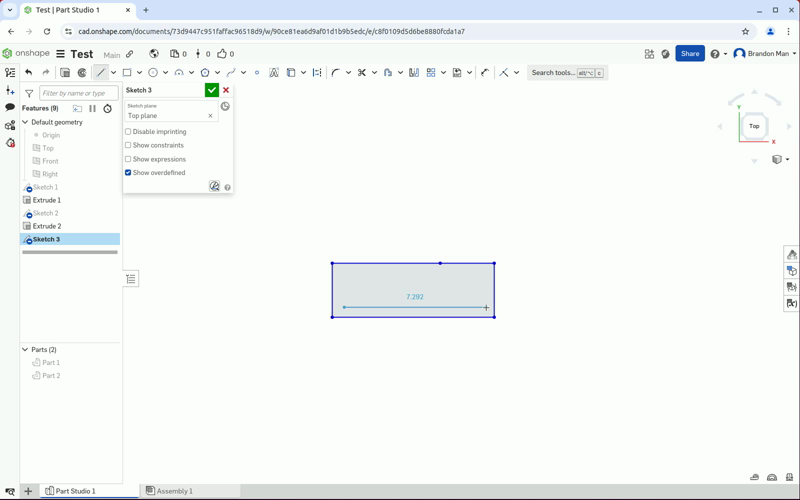
scroll(6)
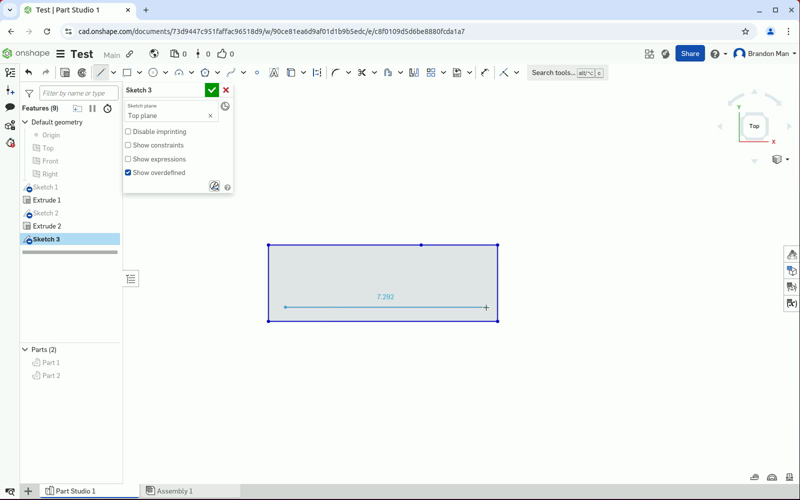
scroll(6)
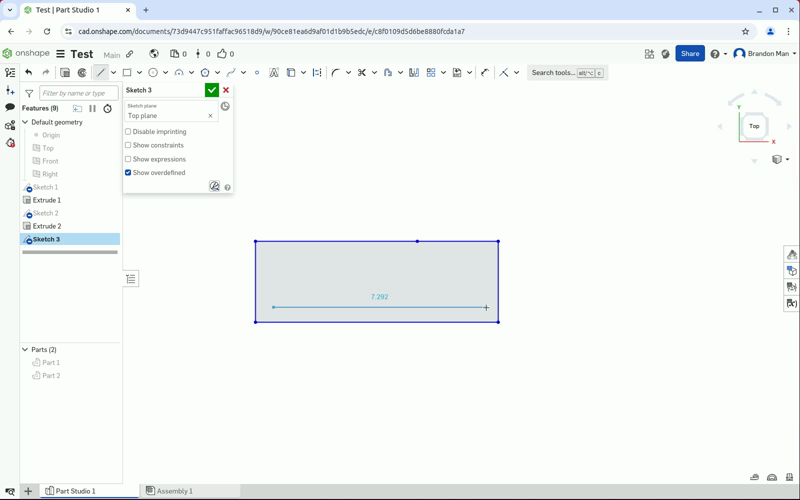
scroll(6)
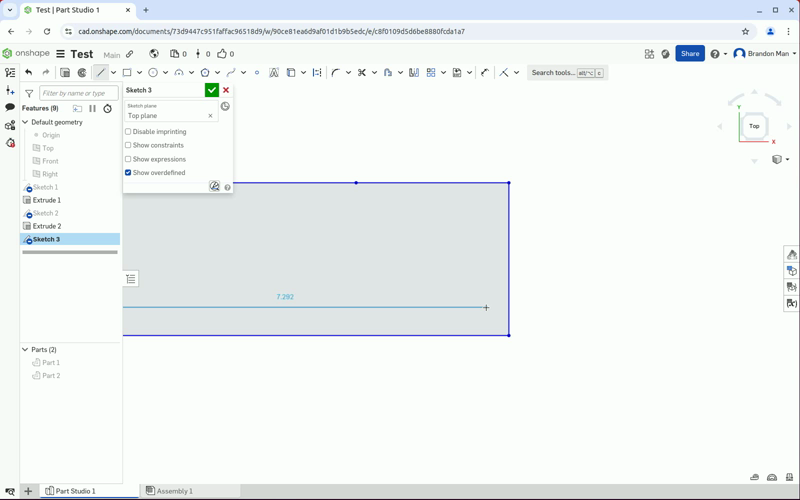
click(486, 307)
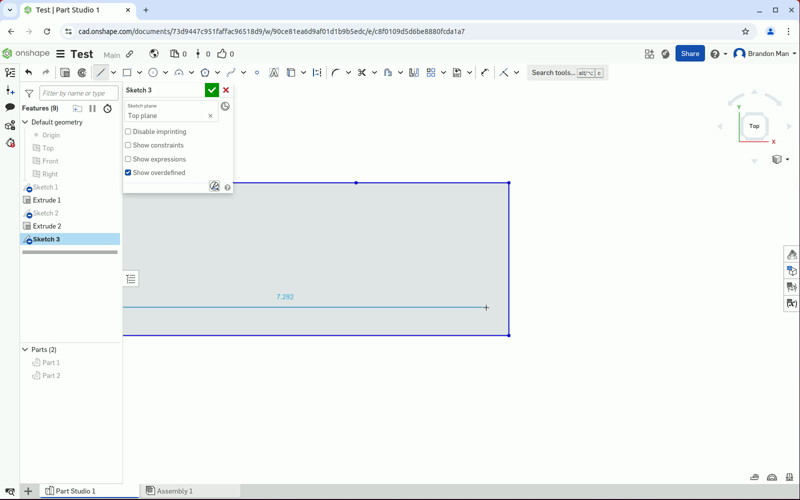
scroll(-6)
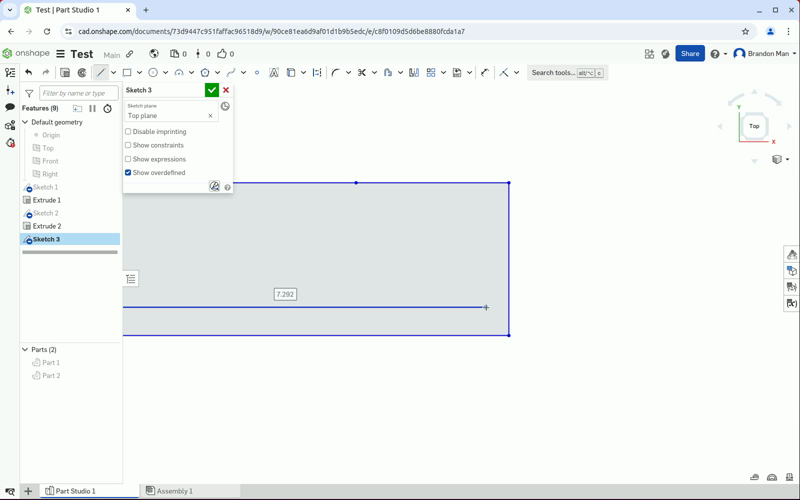
scroll(-6)
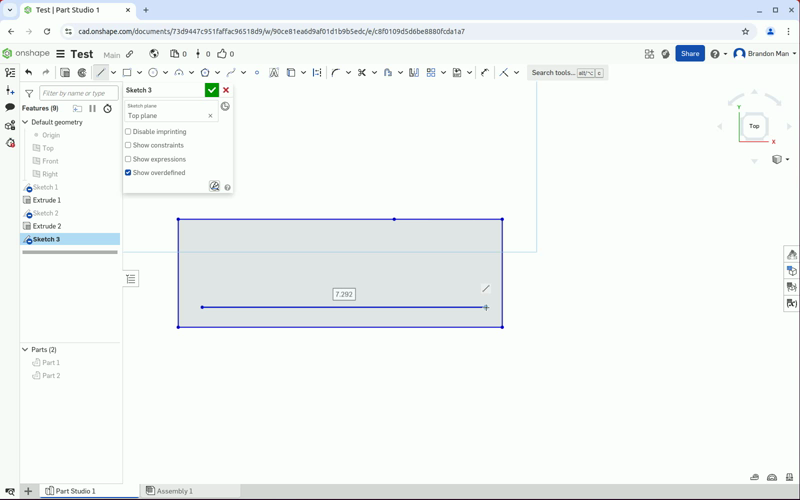
scroll(-6)
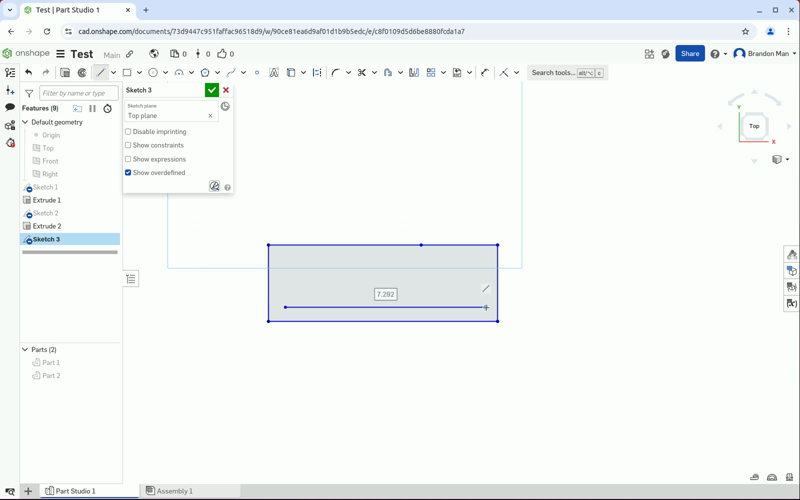
scroll(-6)
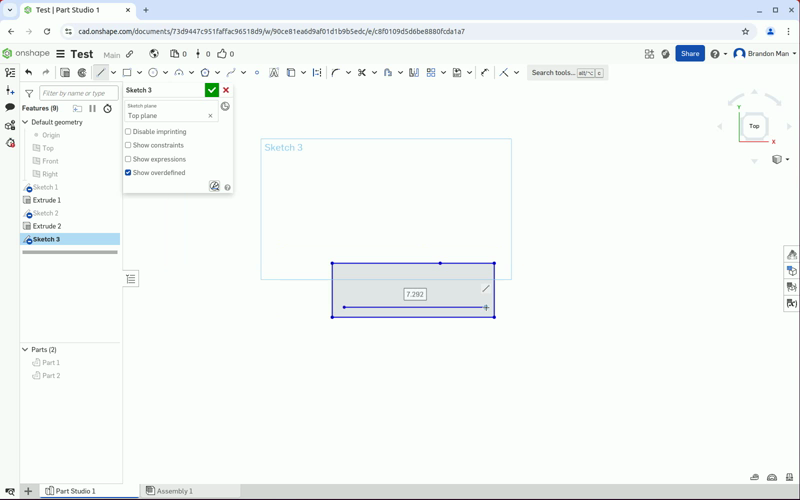
scroll(-6)
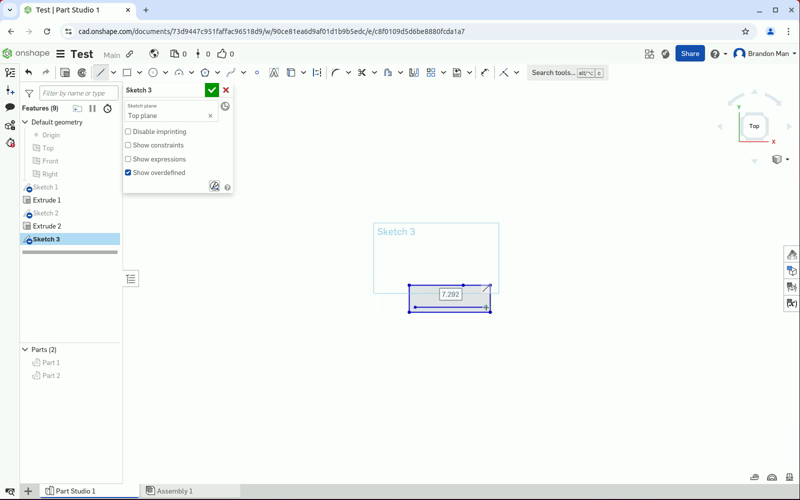
scroll(-6)
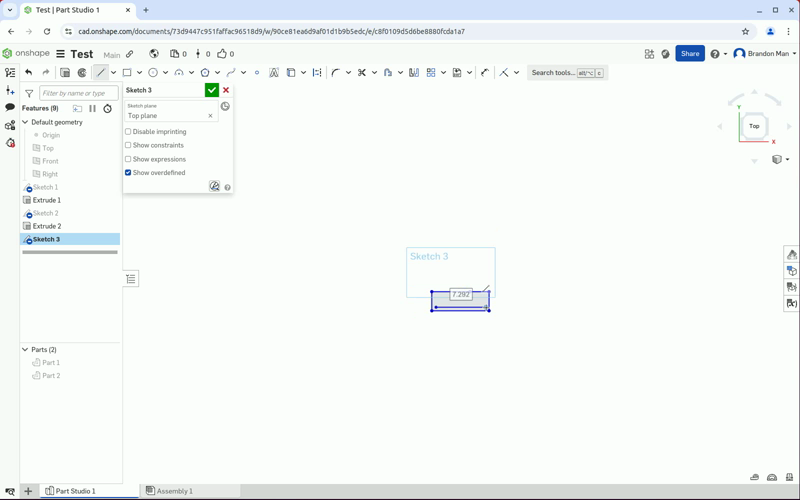
scroll(-6)
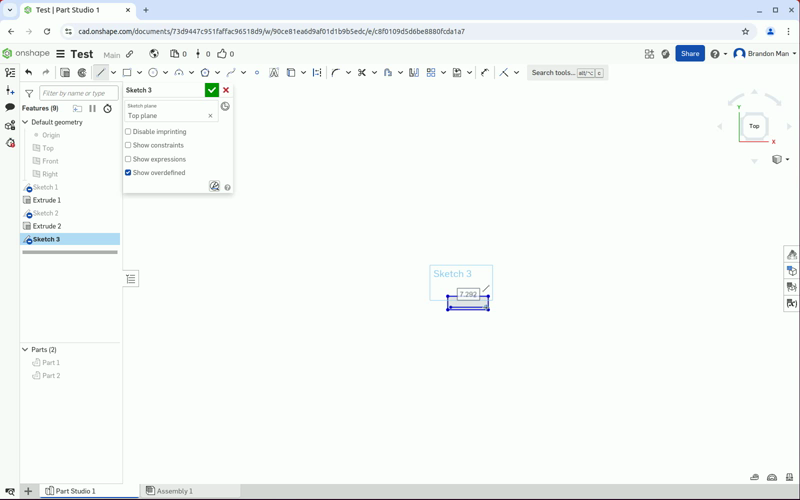
key_up(shift)
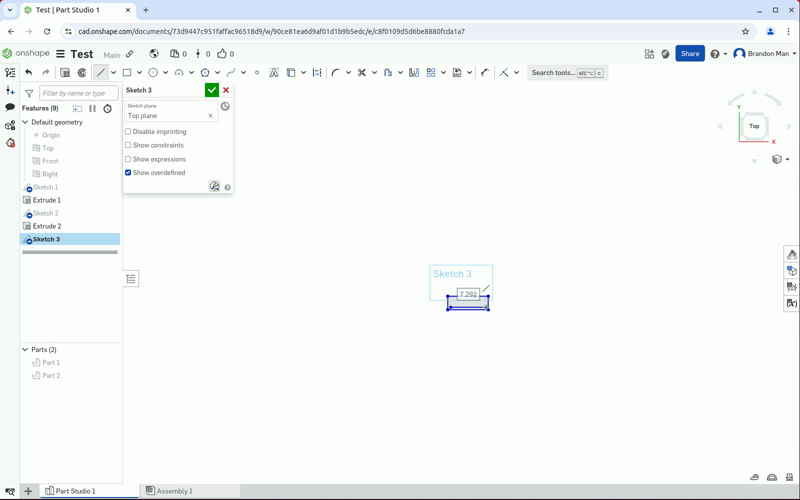
key_down(shift)
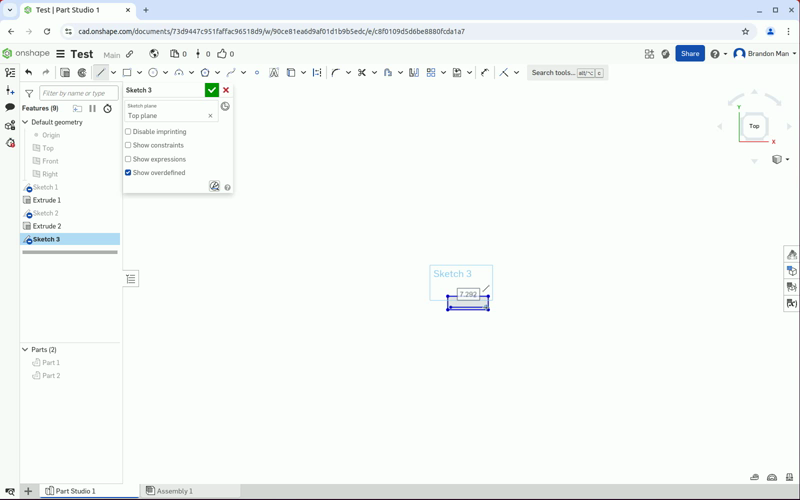
mouse_move(516, 307)
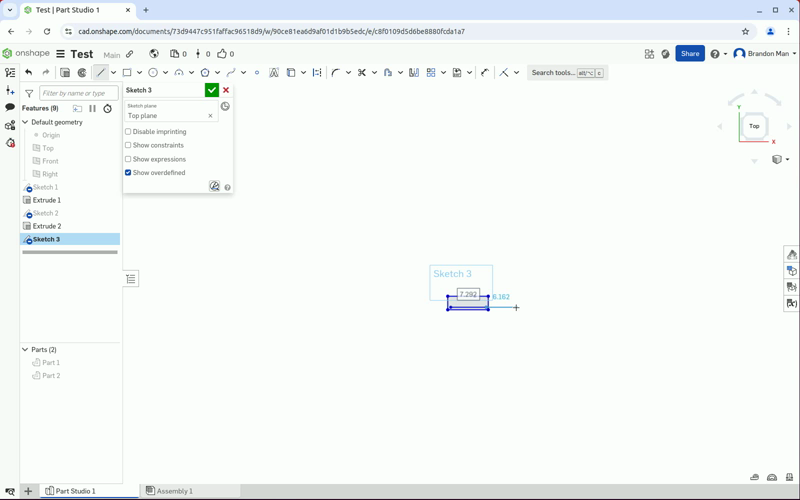
mouse_move(486, 299)
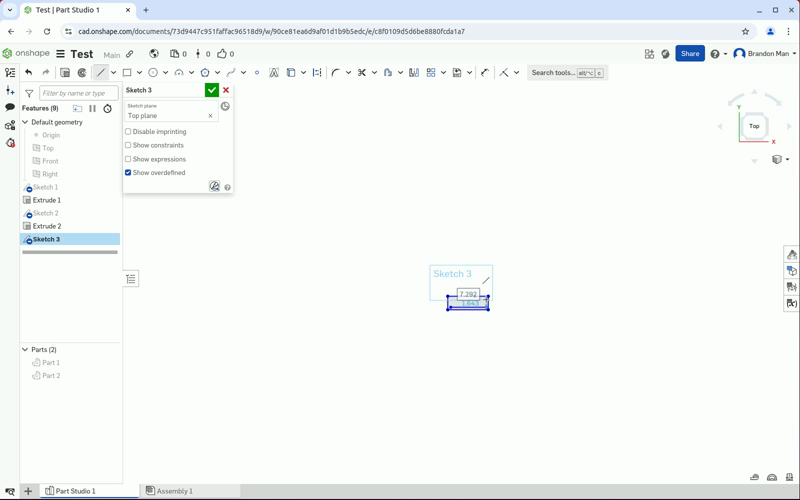
scroll(6)
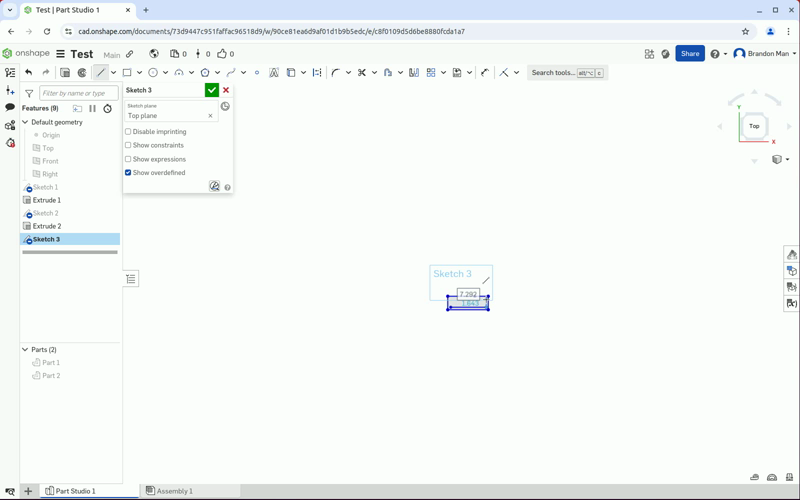
scroll(6)
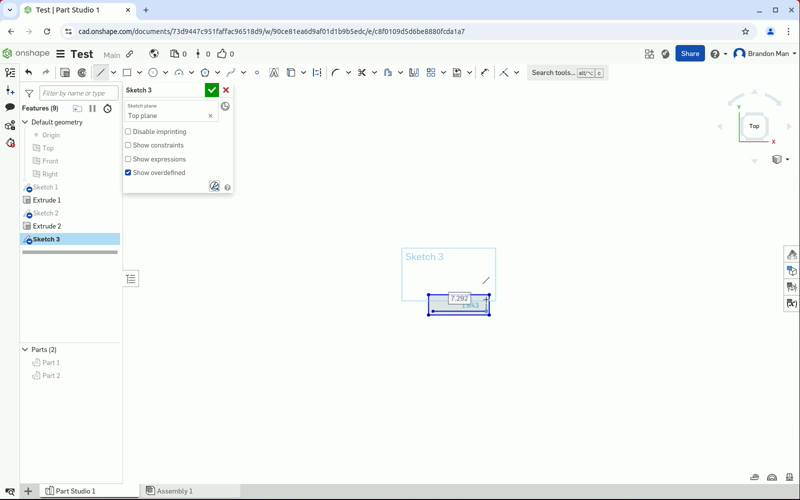
scroll(6)
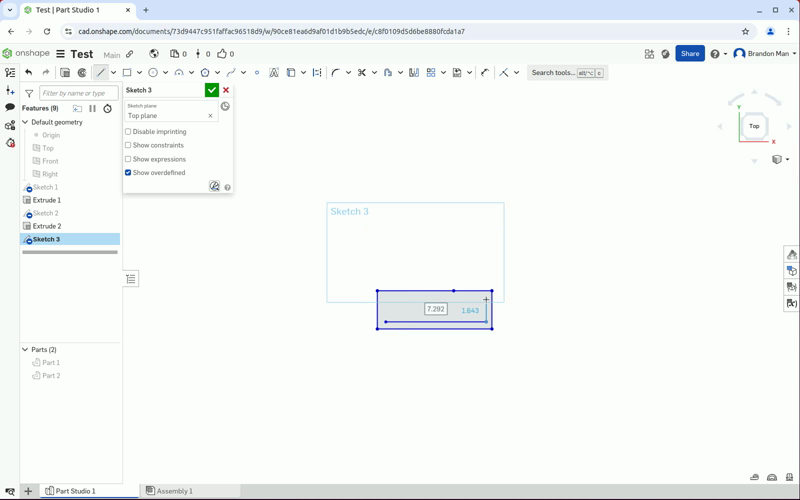
scroll(6)
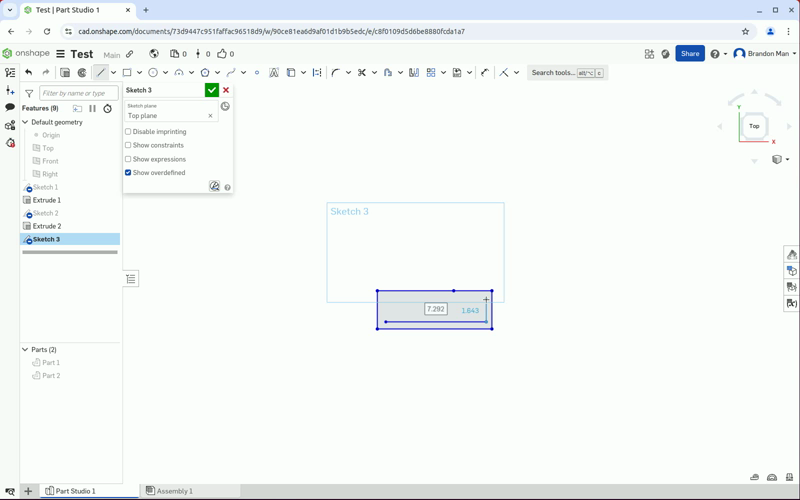
scroll(6)
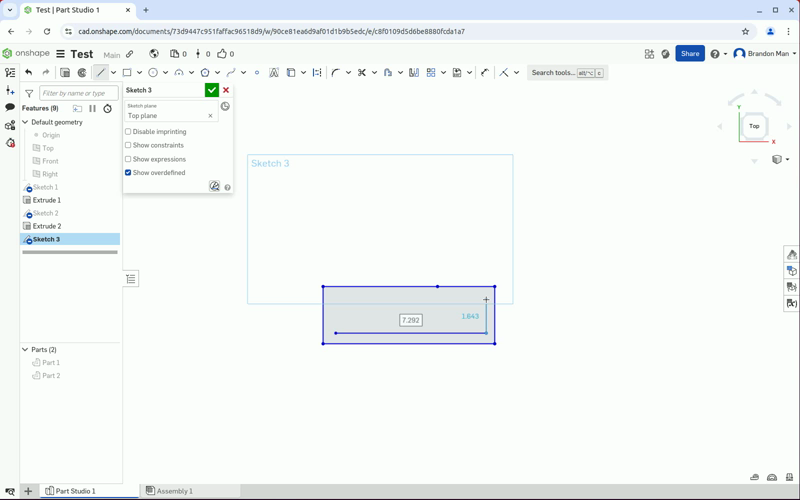
scroll(6)
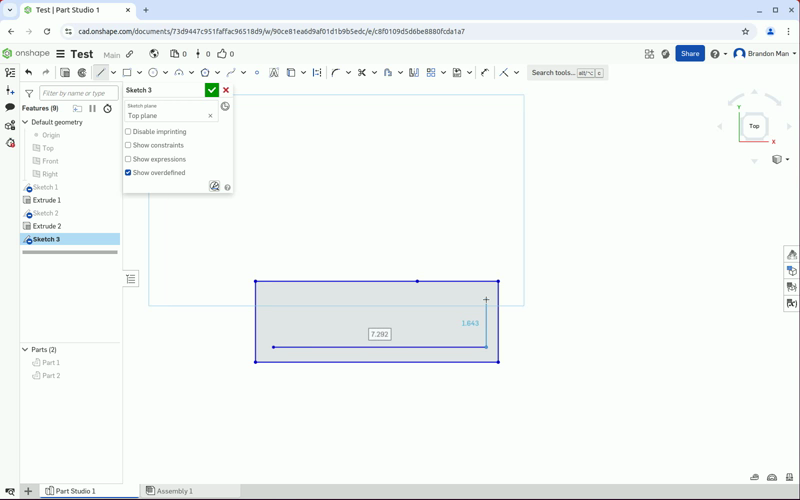
scroll(6)
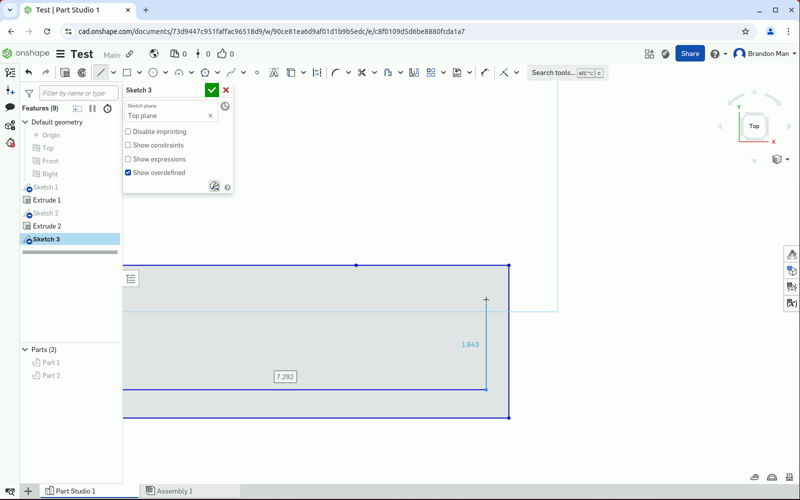
click(486, 299)
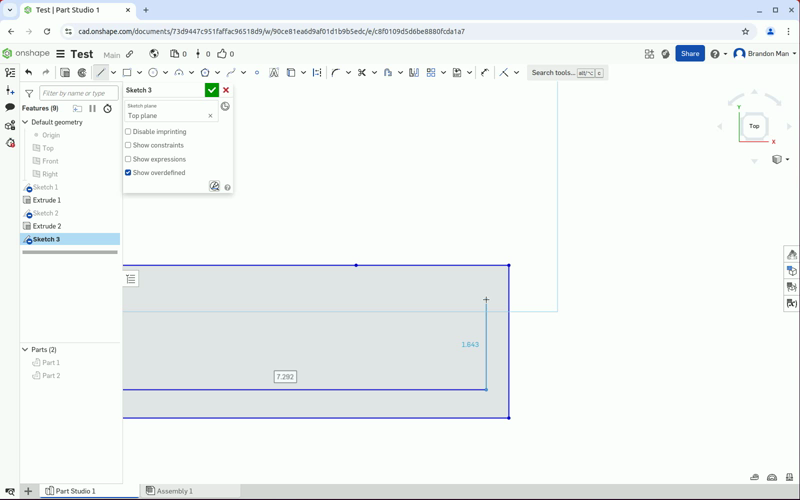
scroll(-6)
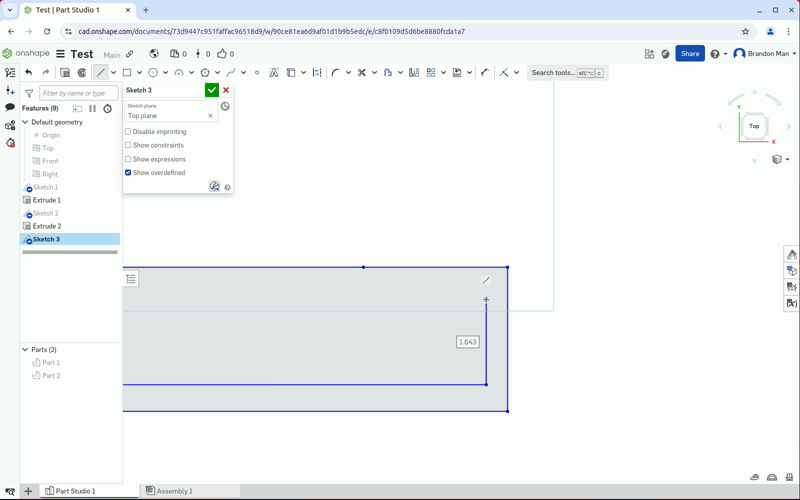
scroll(-6)
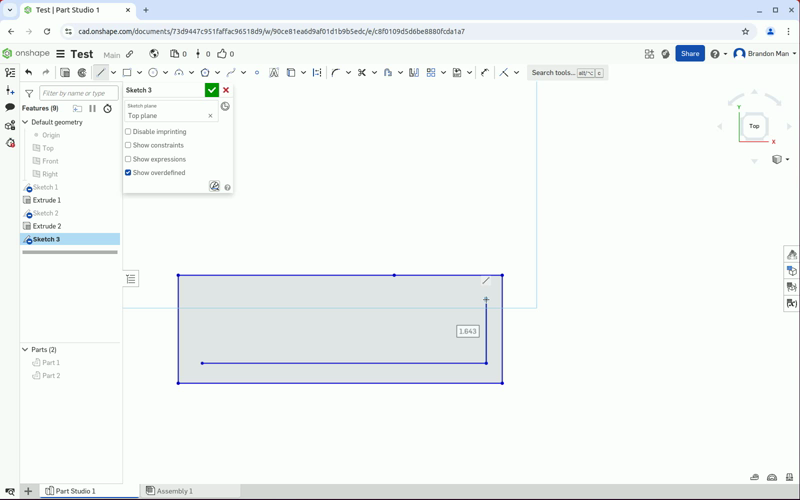
scroll(-6)
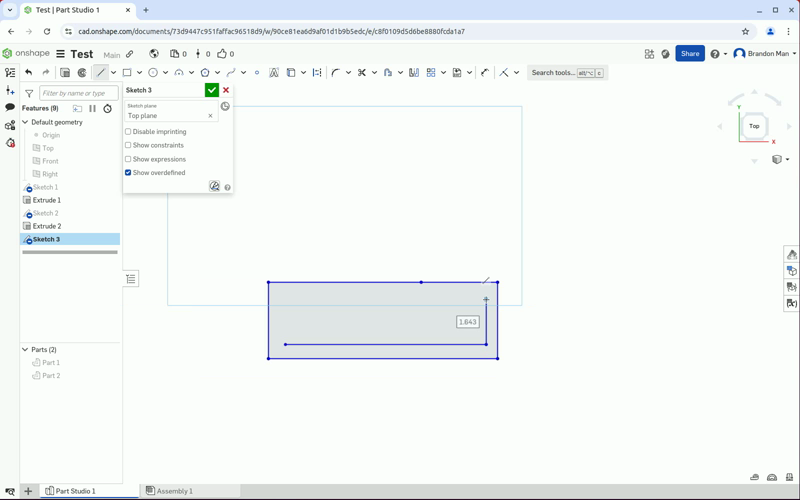
scroll(-6)
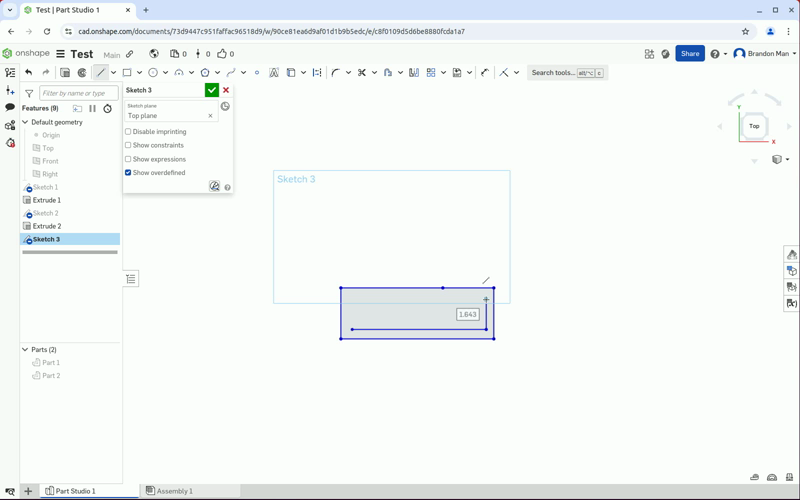
scroll(-6)
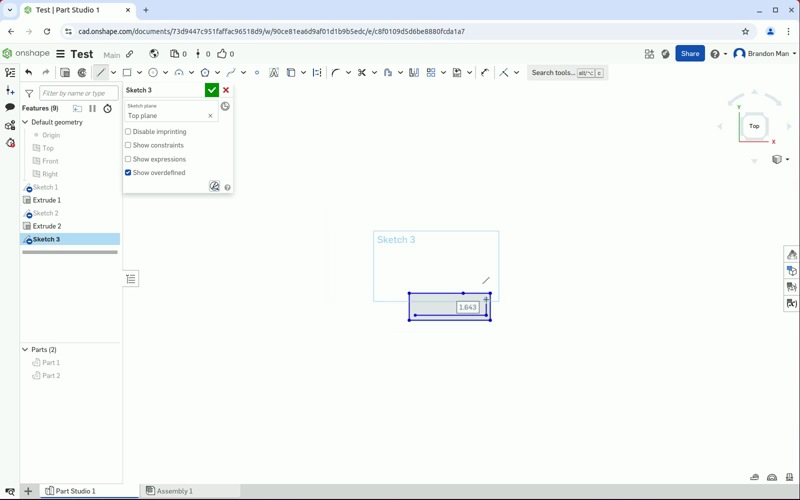
scroll(-6)
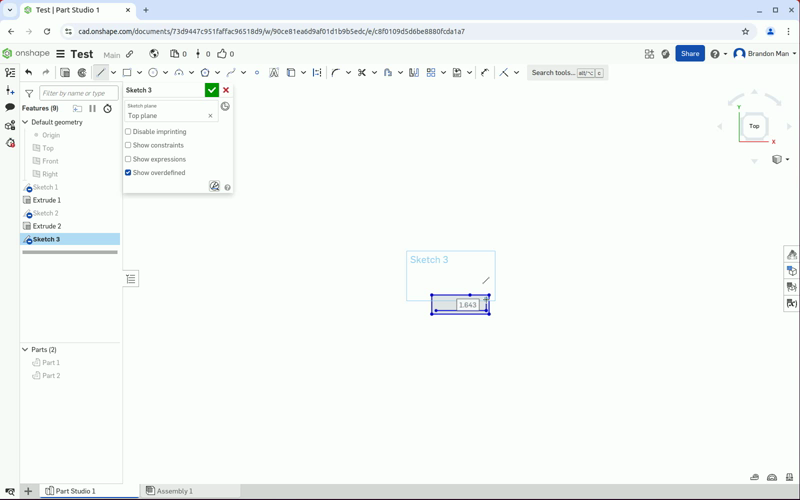
scroll(-6)
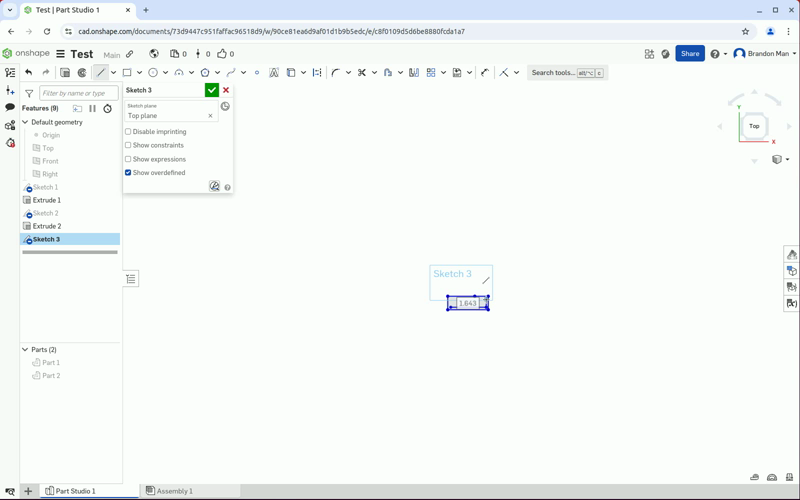
key_up(shift)
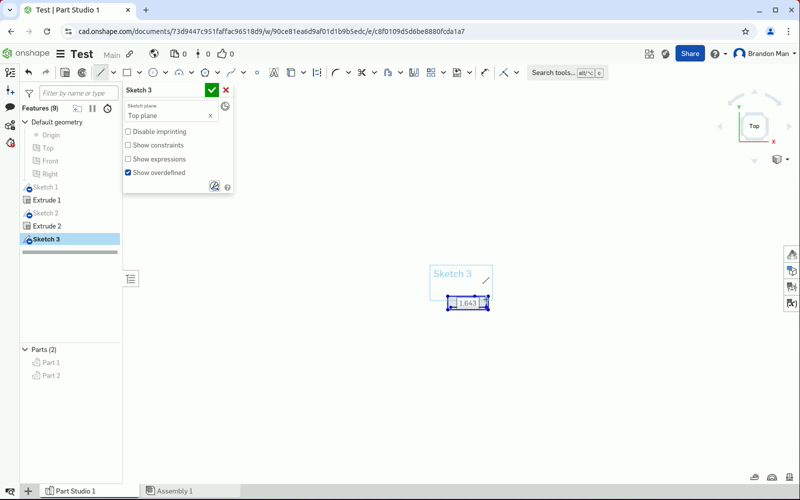
key_down(shift)
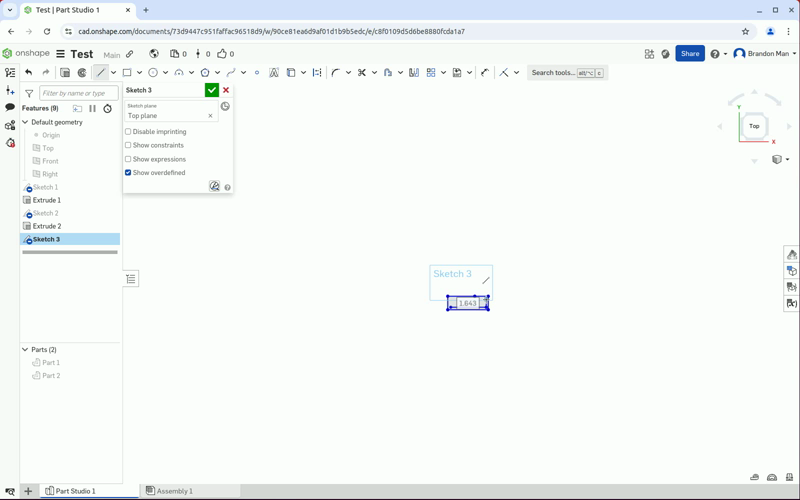
mouse_move(516, 299)
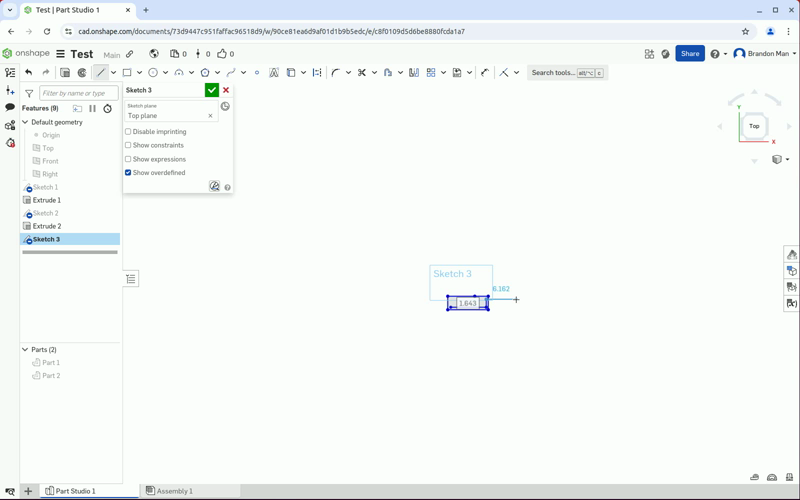
mouse_move(474, 299)
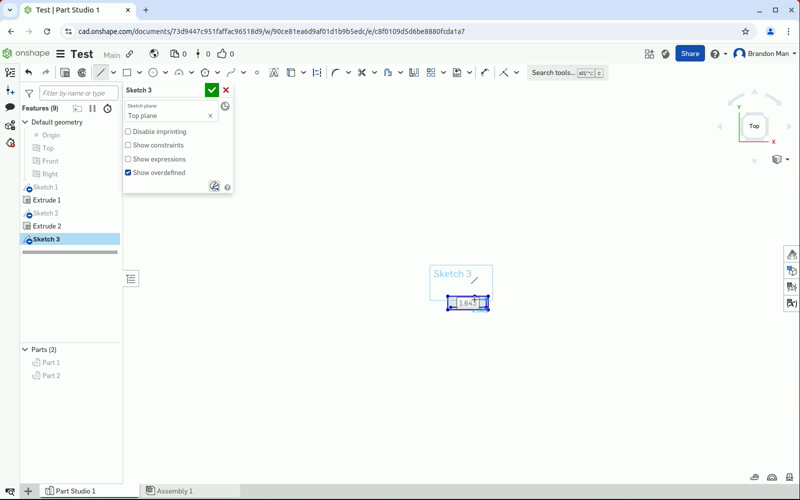
scroll(6)
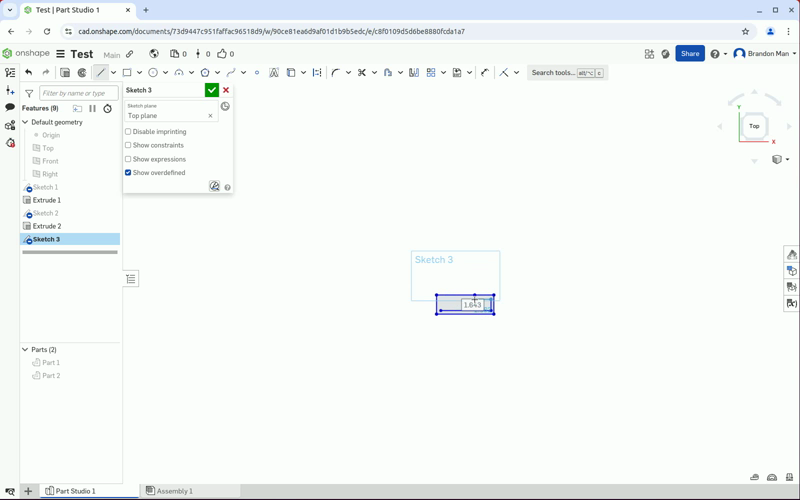
scroll(6)
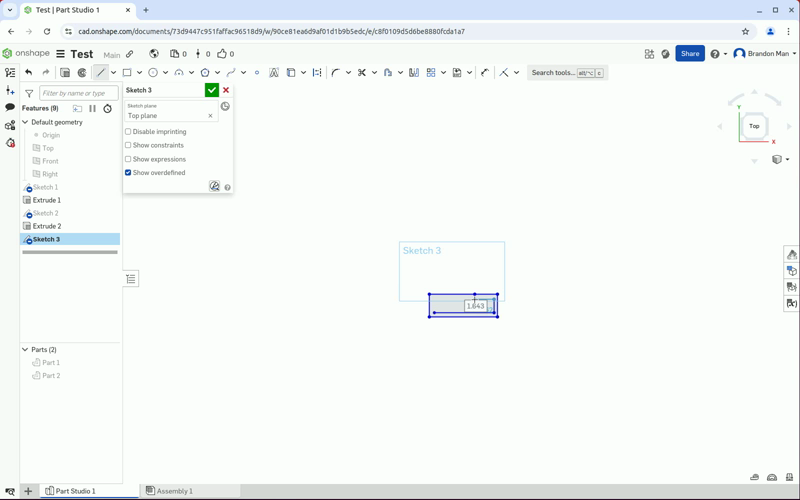
scroll(6)
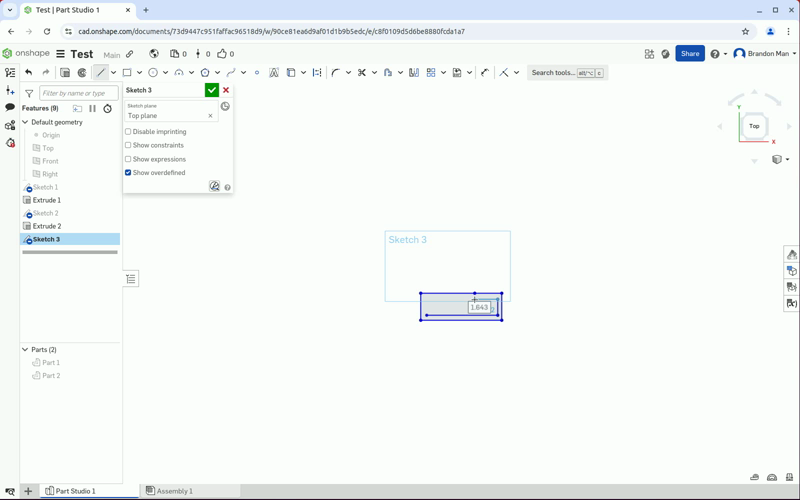
scroll(6)
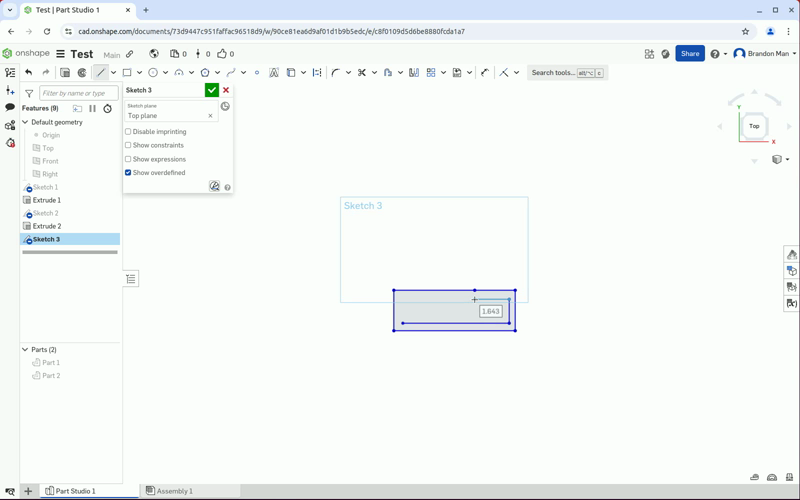
scroll(6)
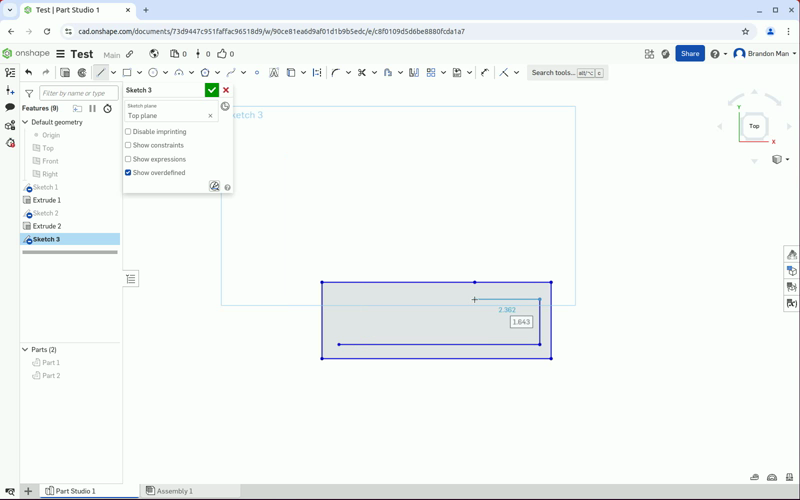
scroll(6)
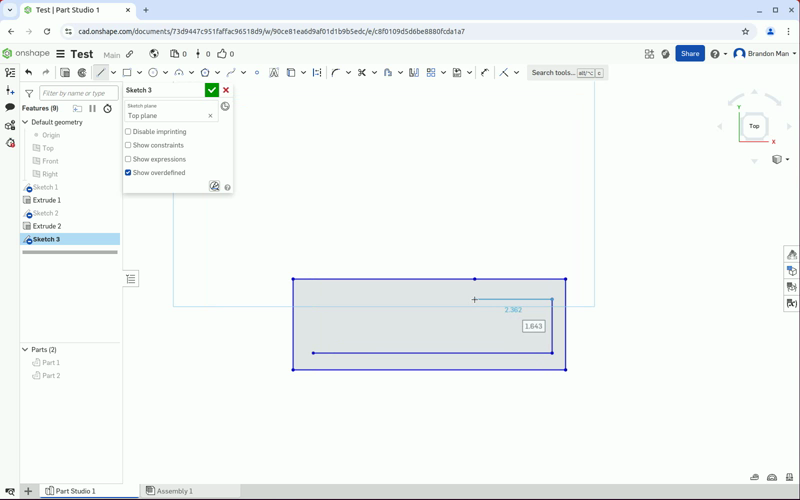
scroll(6)
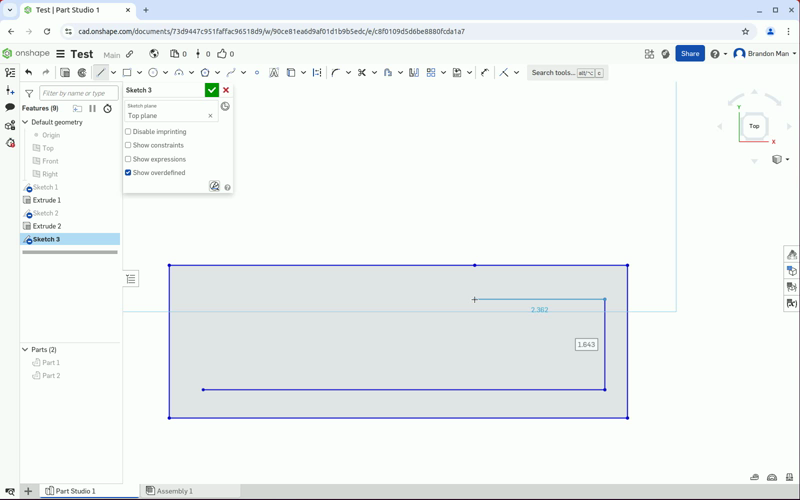
click(474, 299)
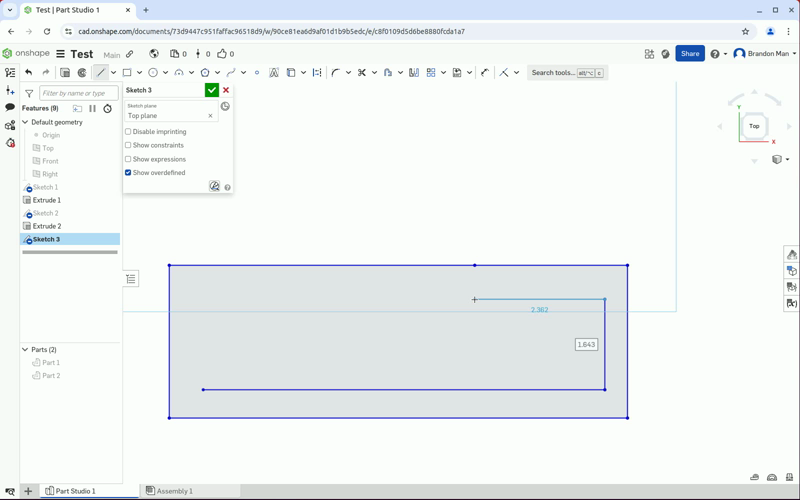
scroll(-6)
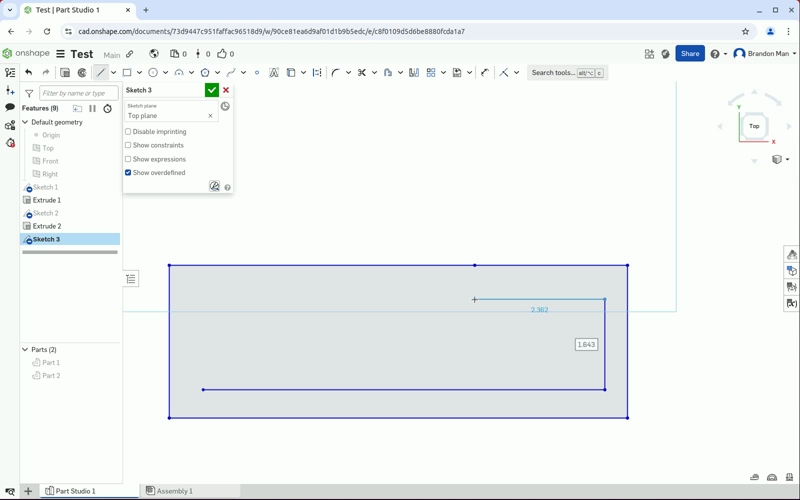
scroll(-6)
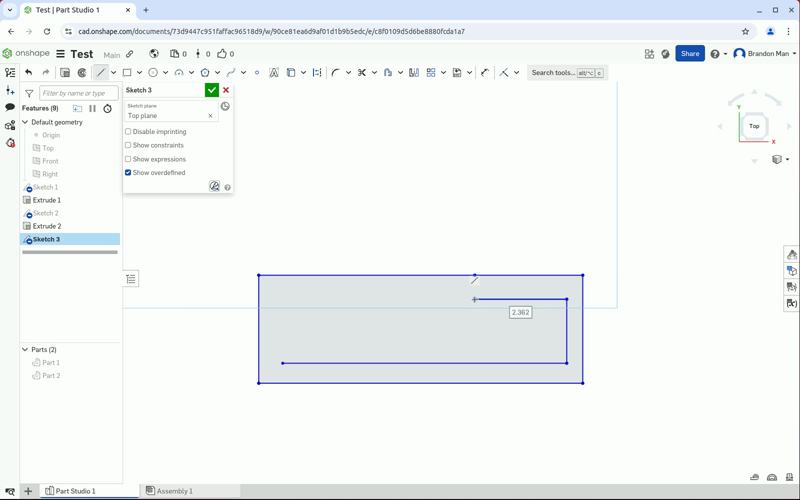
scroll(-6)
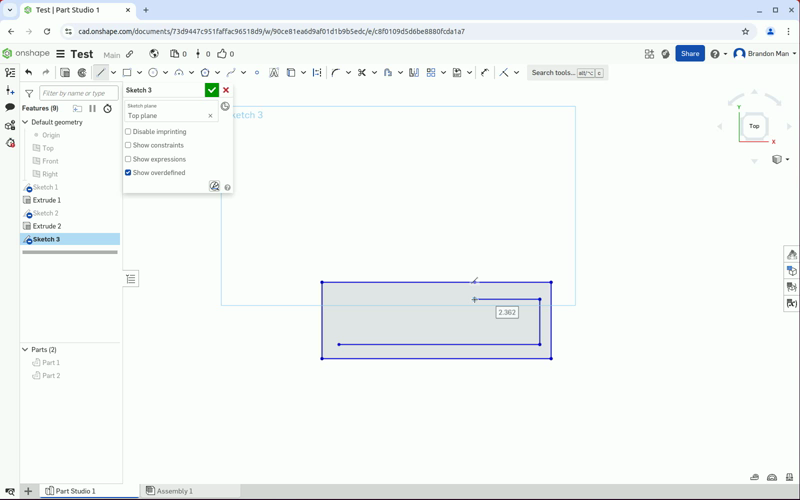
scroll(-6)
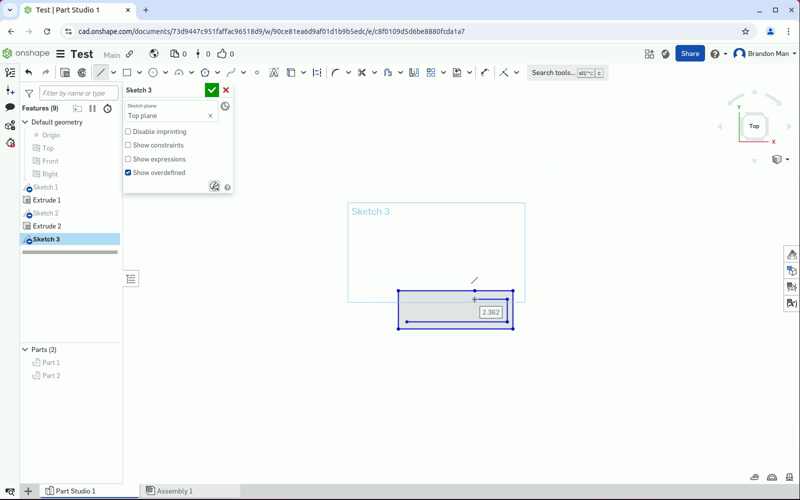
scroll(-6)
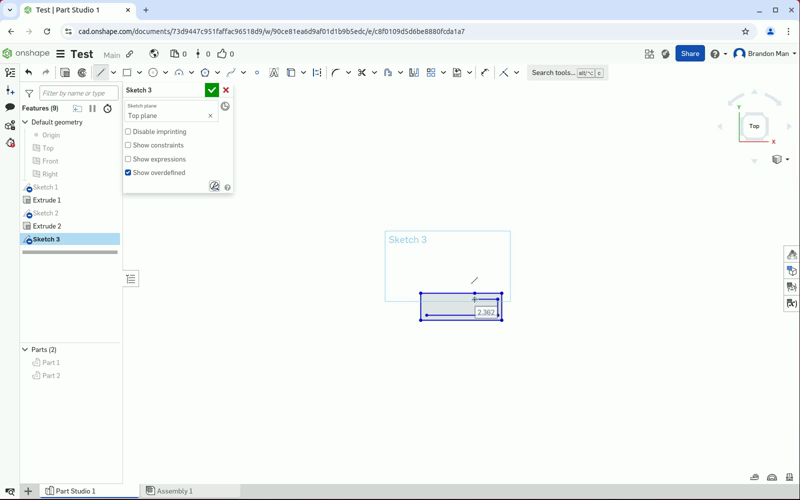
scroll(-6)
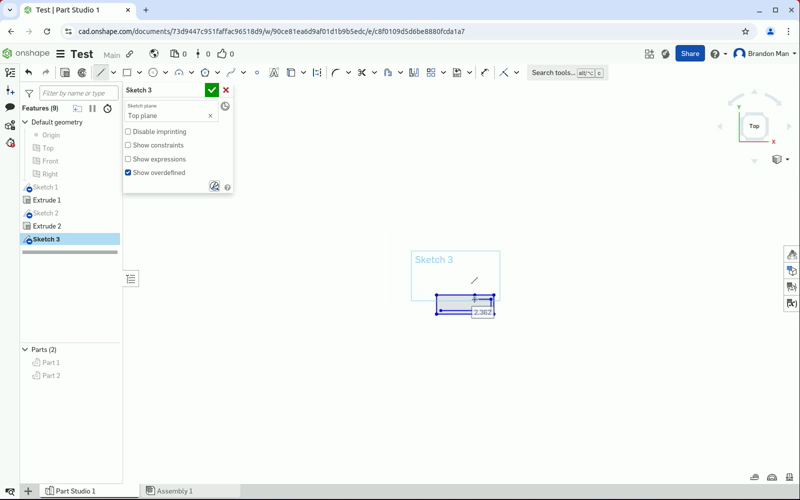
scroll(-6)
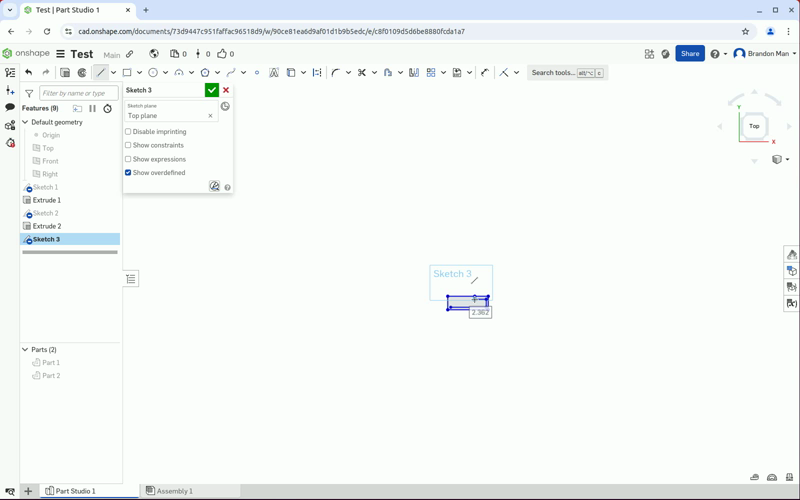
key_up(shift)
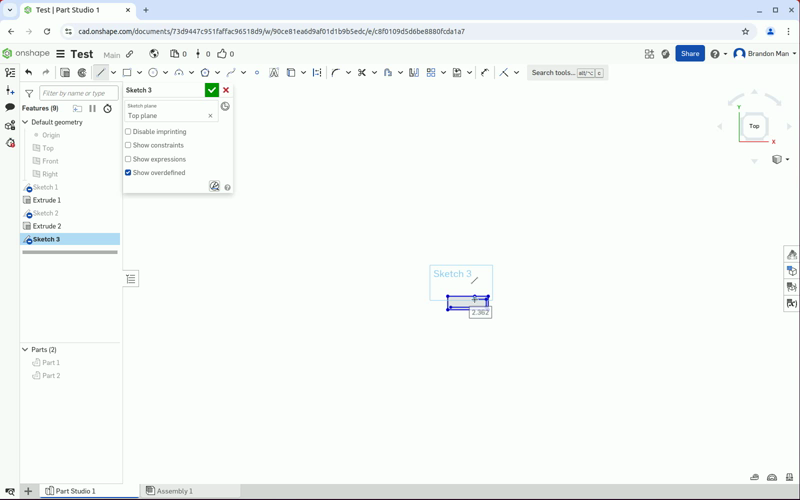
key_down(shift)
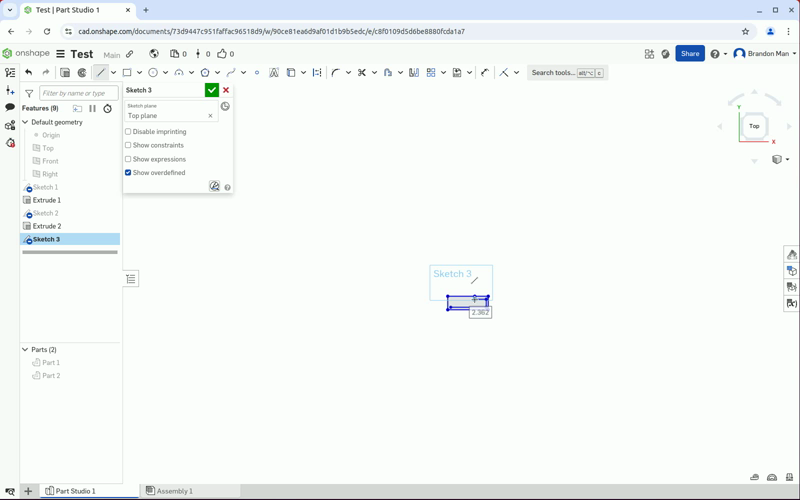
mouse_move(504, 299)
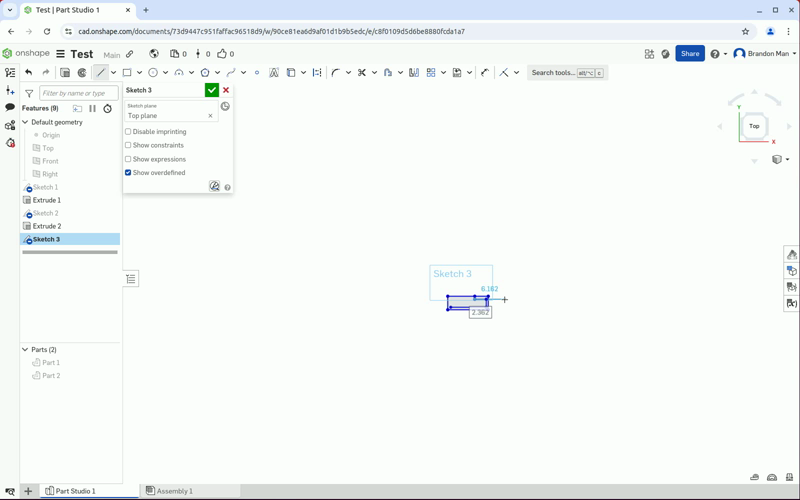
mouse_move(450, 299)
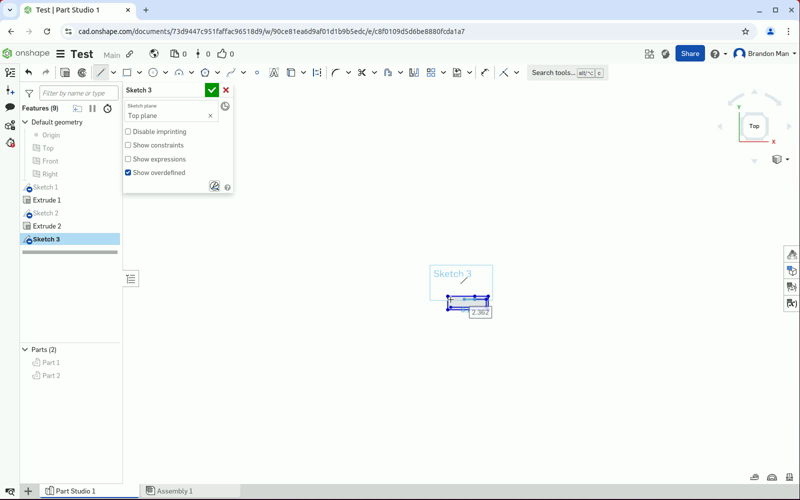
scroll(6)
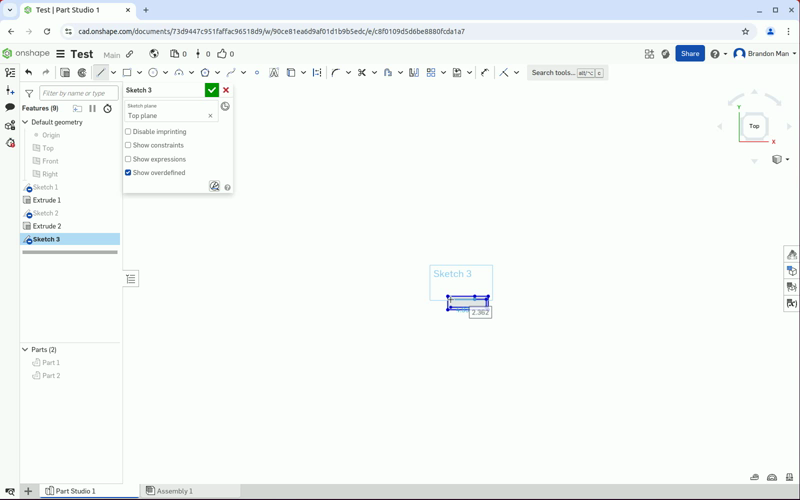
scroll(6)
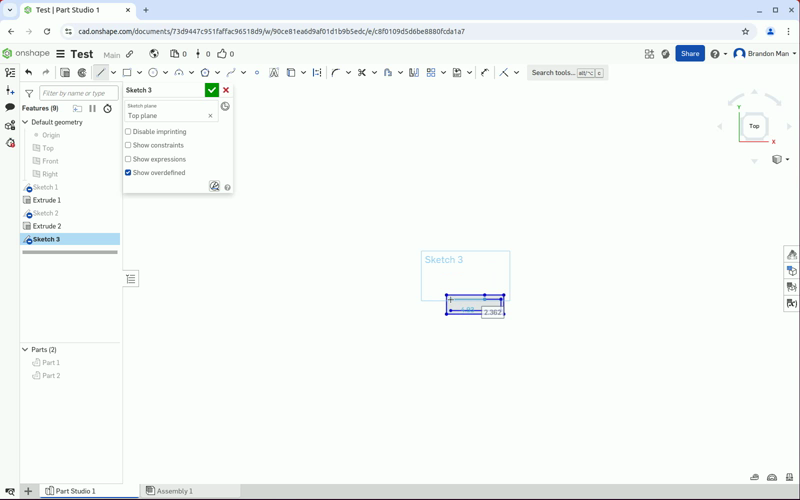
scroll(6)
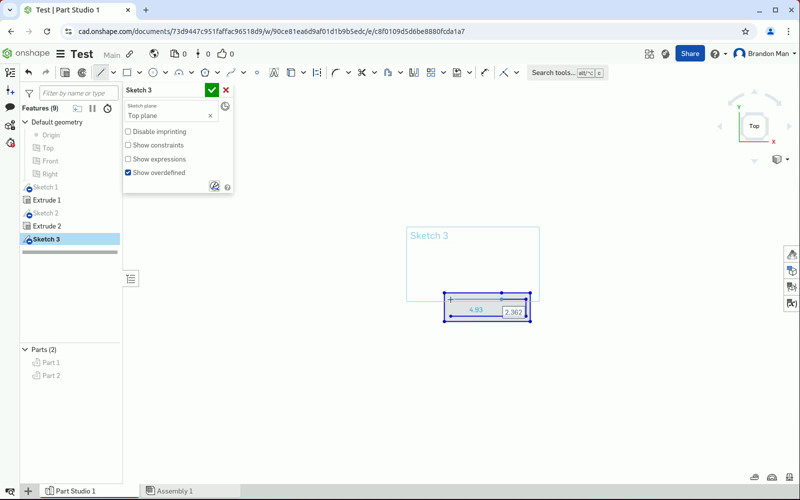
scroll(6)
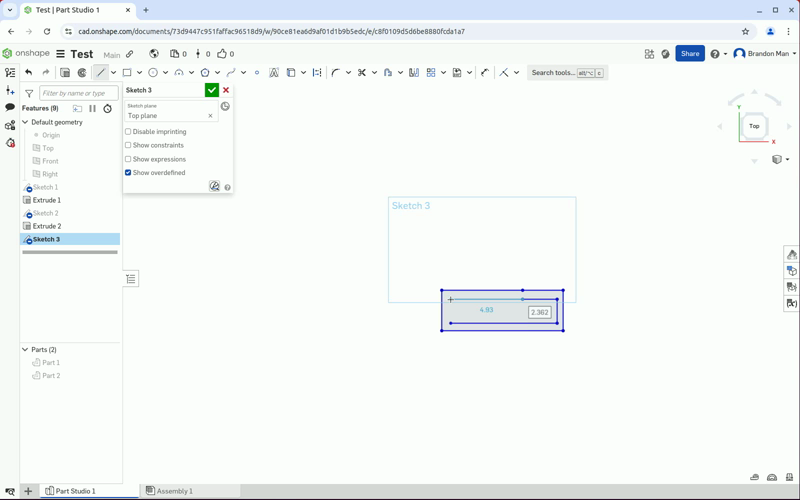
scroll(6)
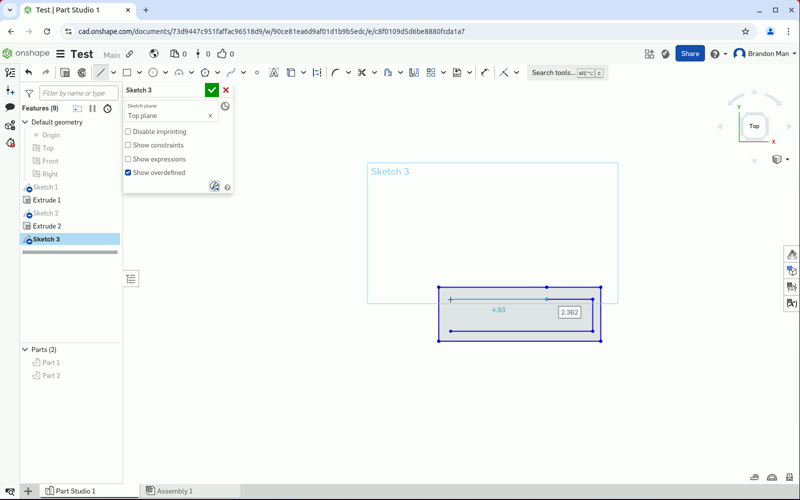
scroll(6)
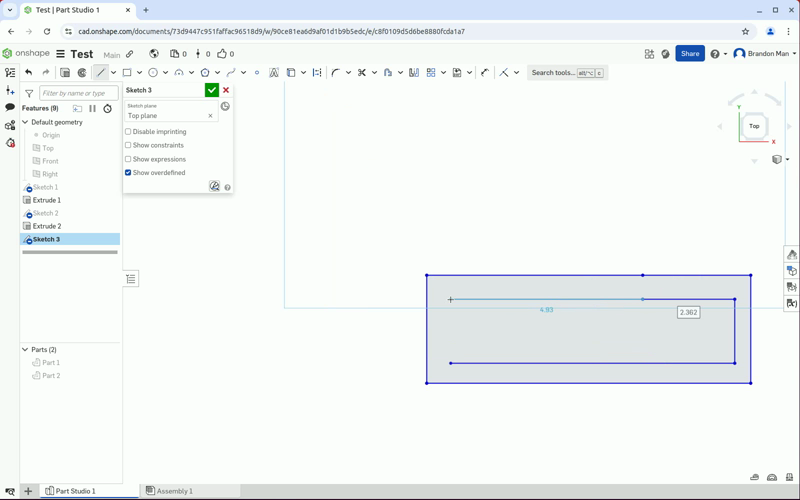
scroll(6)
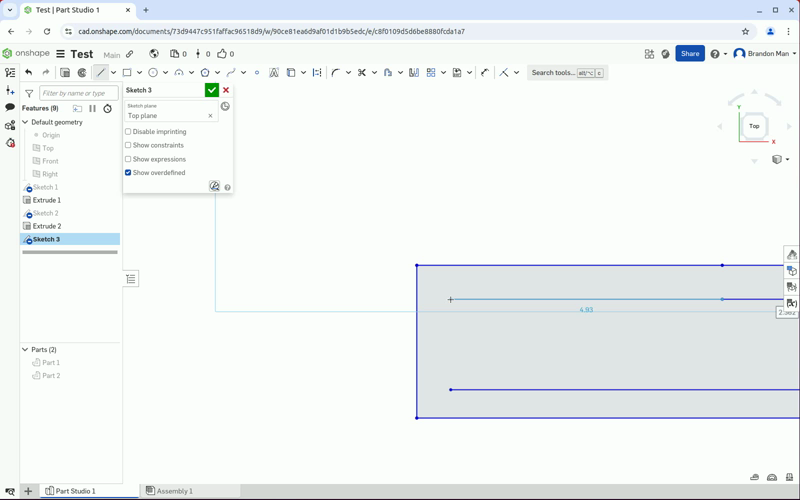
click(450, 299)
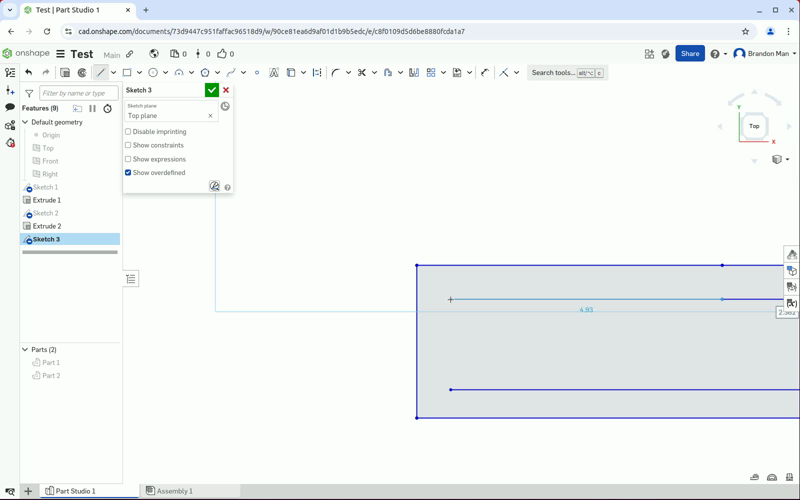
scroll(-6)
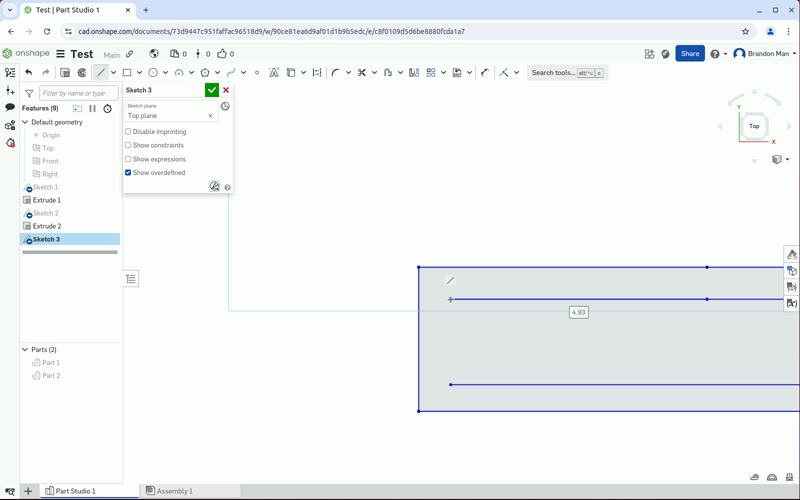
scroll(-6)
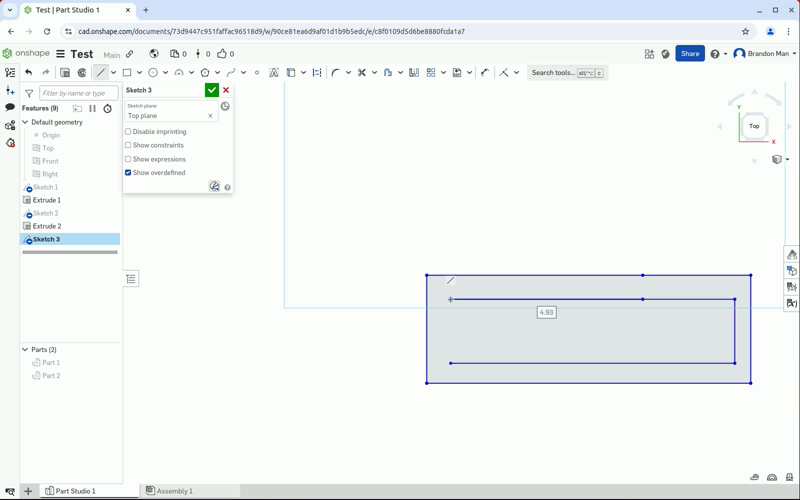
scroll(-6)
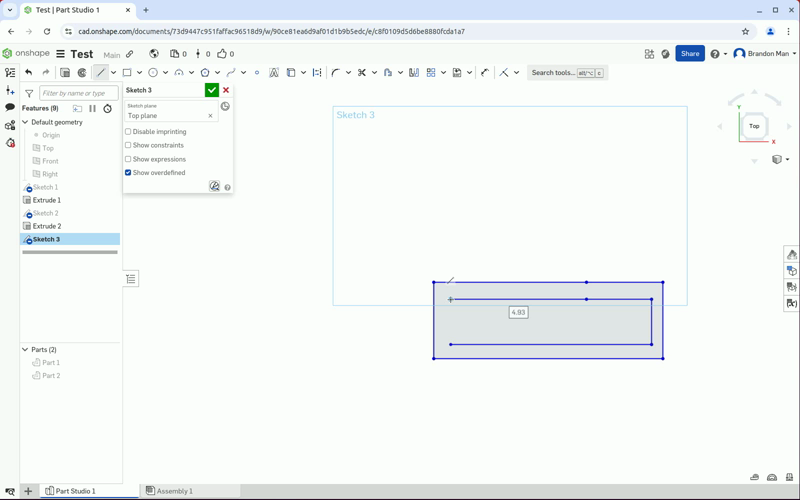
scroll(-6)
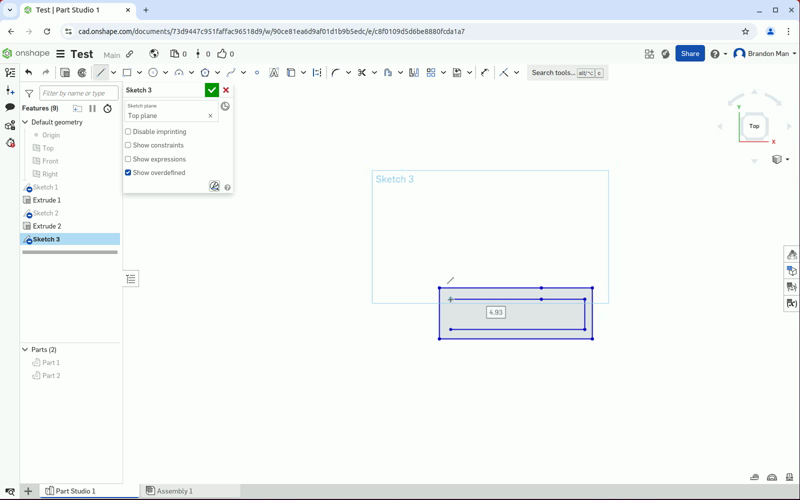
scroll(-6)
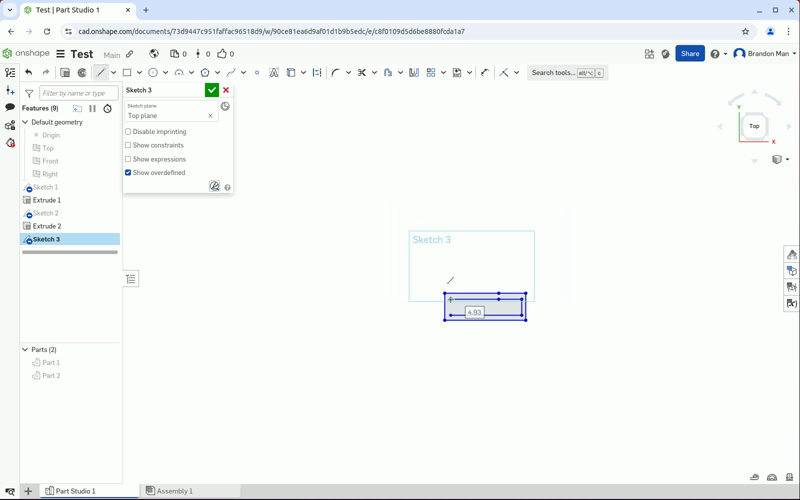
scroll(-6)
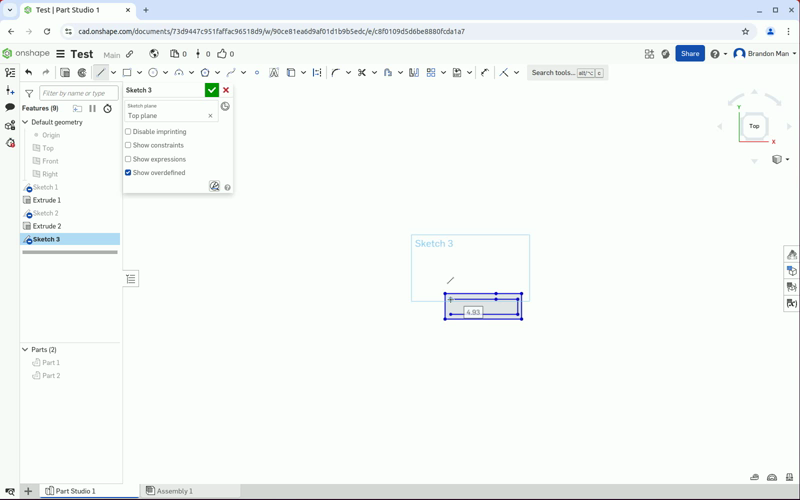
scroll(-6)
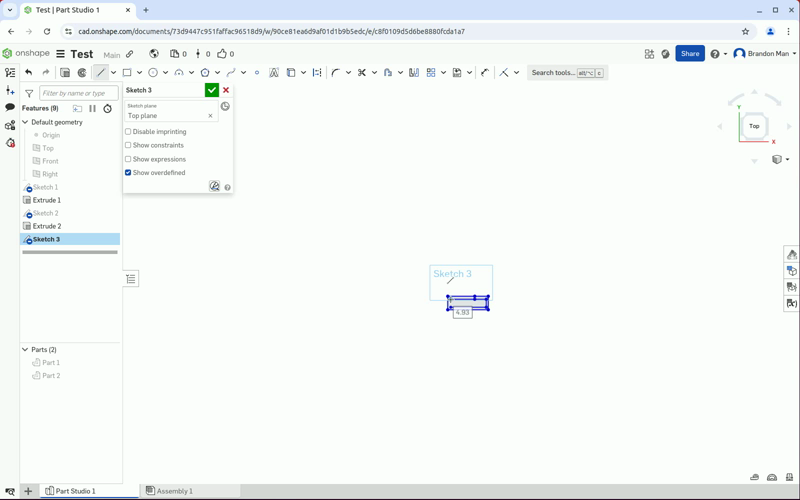
key_up(shift)
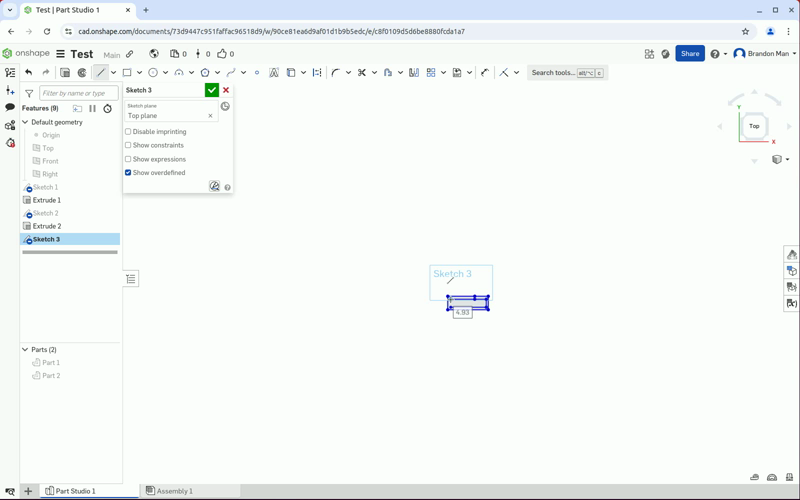
mouse_move(480, 299)
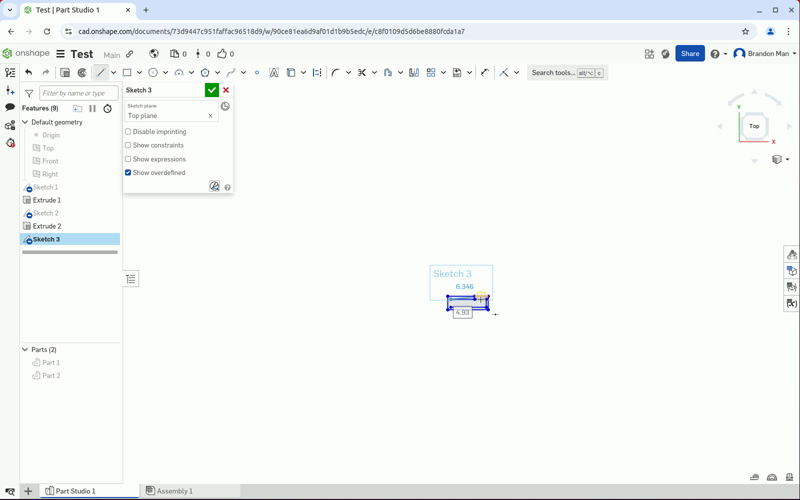
key_down(shift)
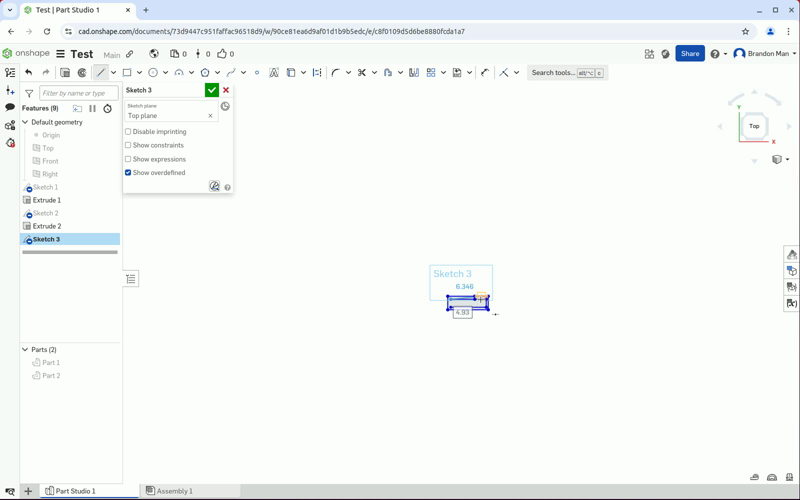
mouse_move(450, 307)
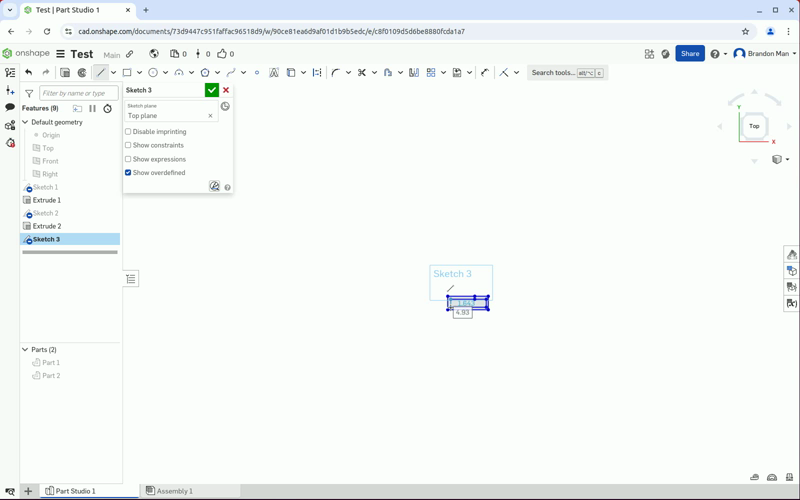
scroll(6)
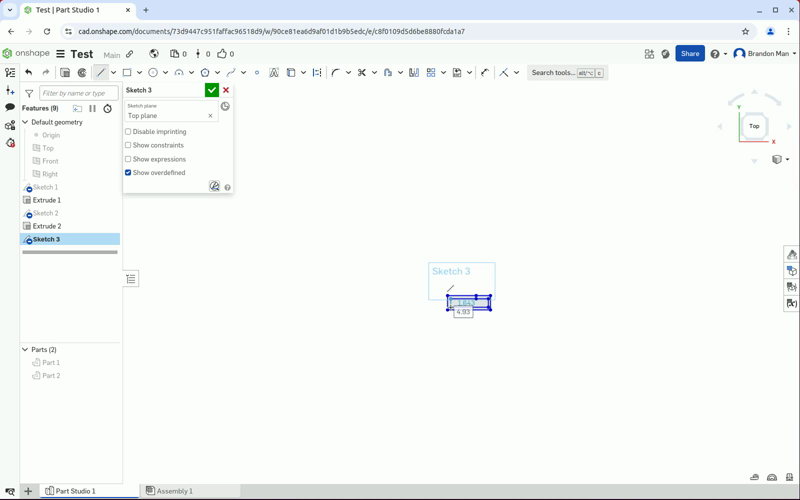
scroll(6)
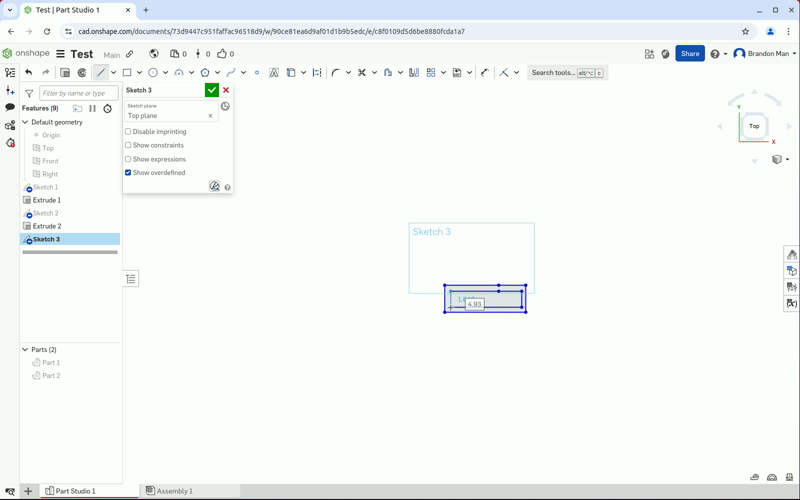
scroll(6)
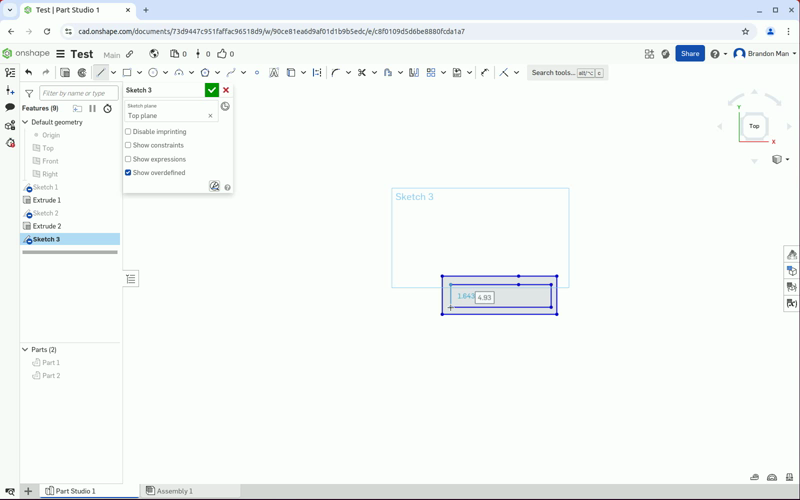
scroll(6)
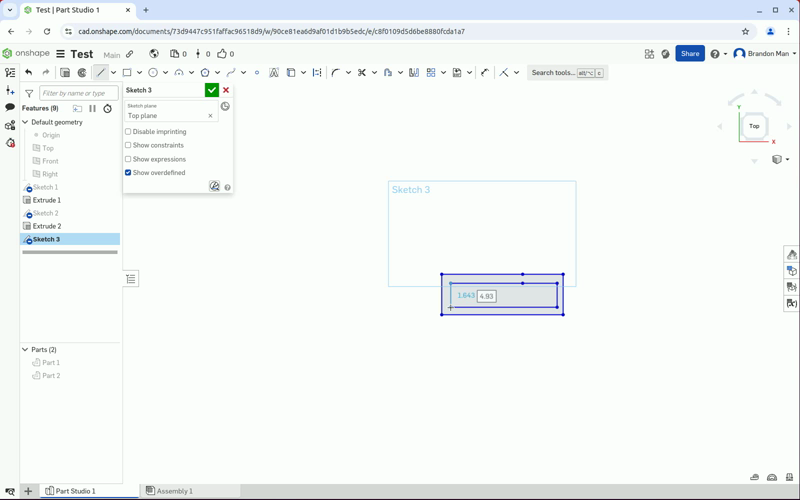
scroll(6)
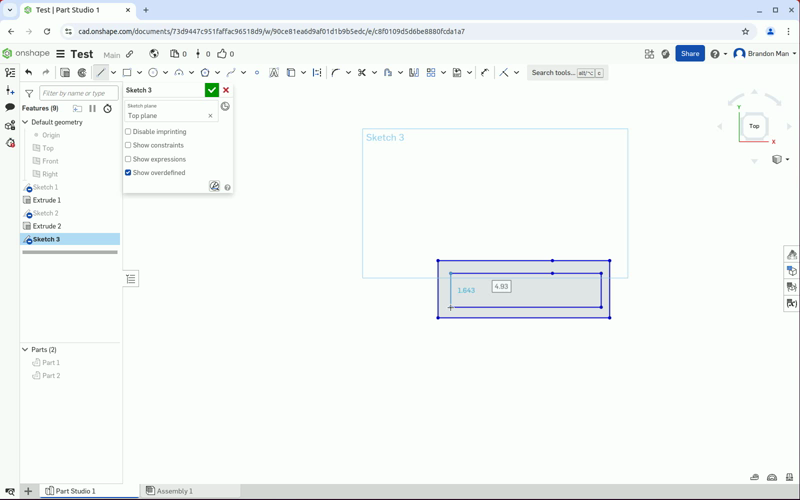
scroll(6)
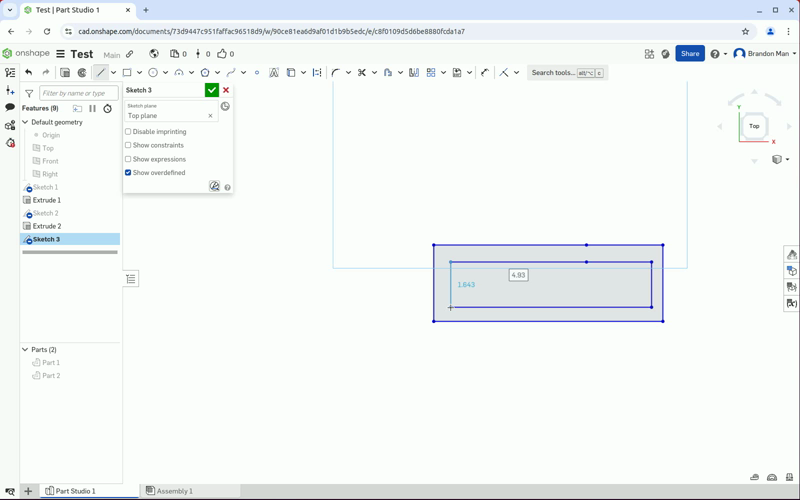
scroll(6)
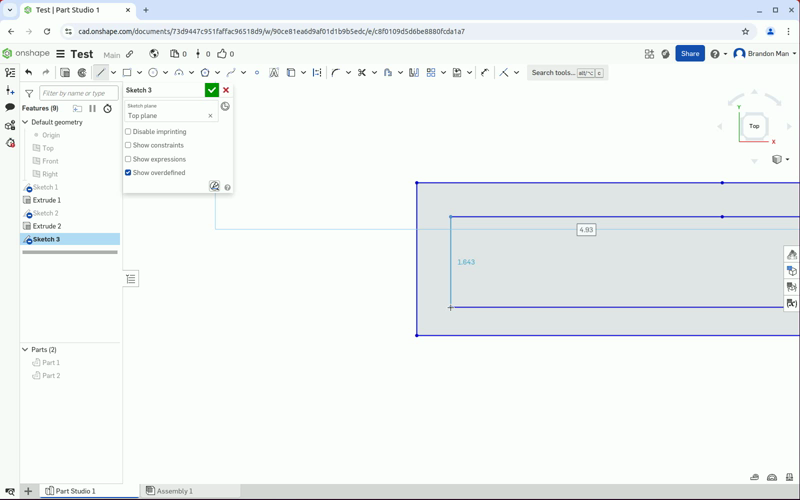
key_up(shift)
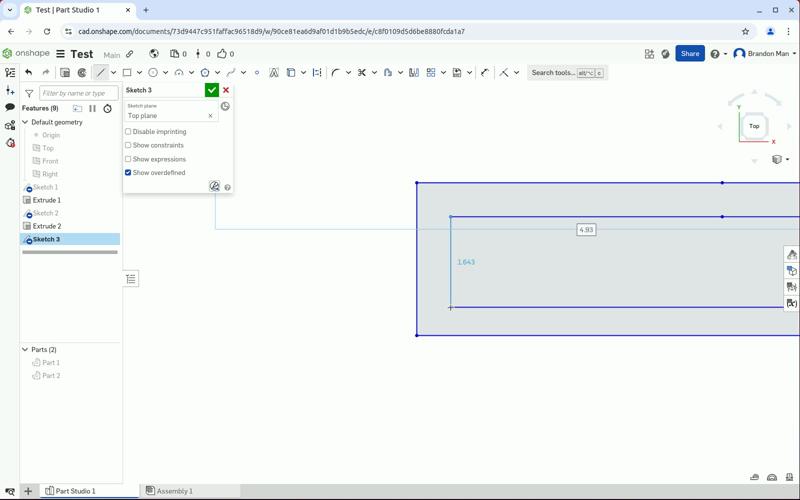
click(450, 307)
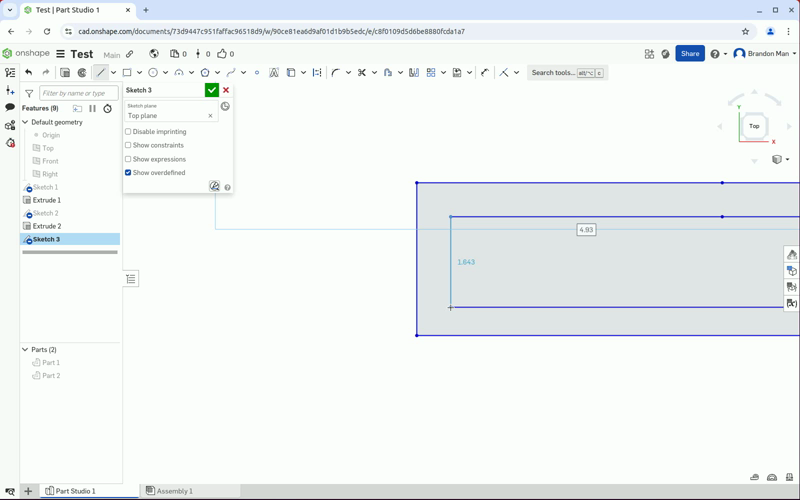
scroll(-6)
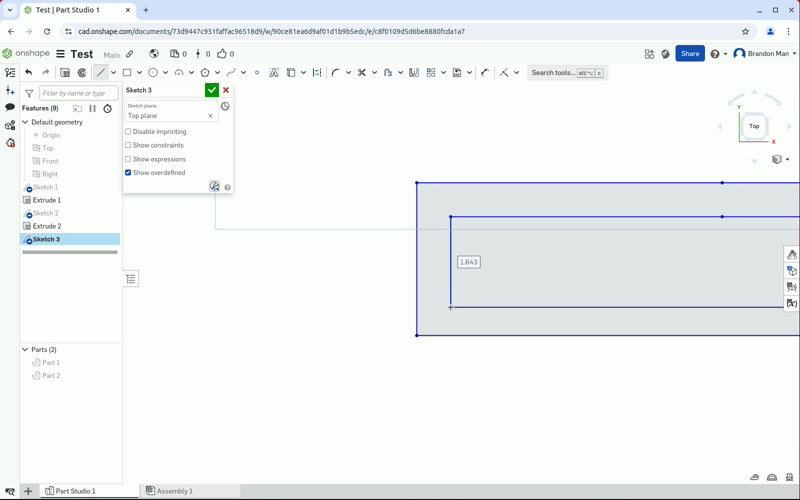
scroll(-6)
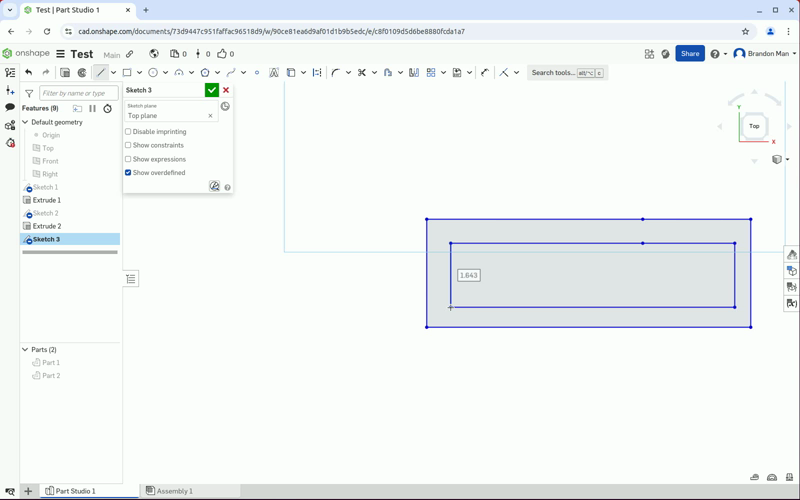
scroll(-6)
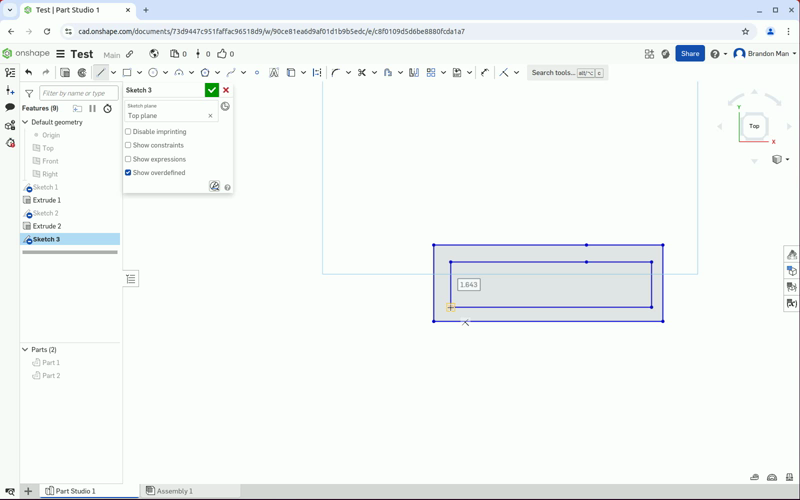
scroll(-6)
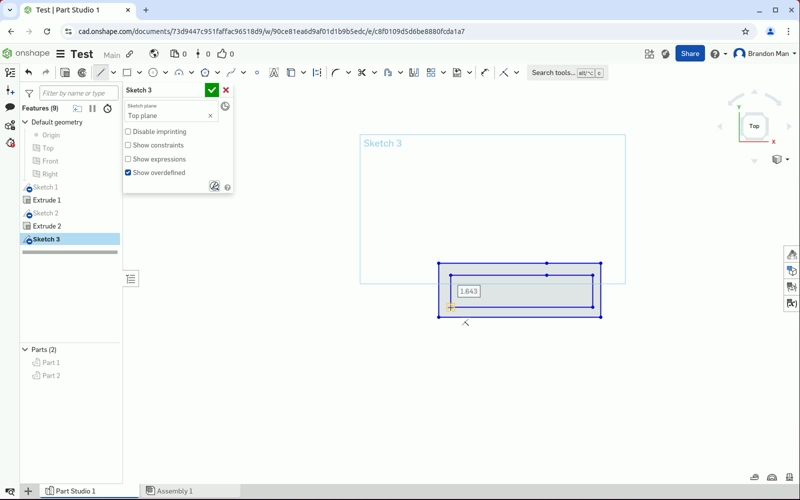
scroll(-6)
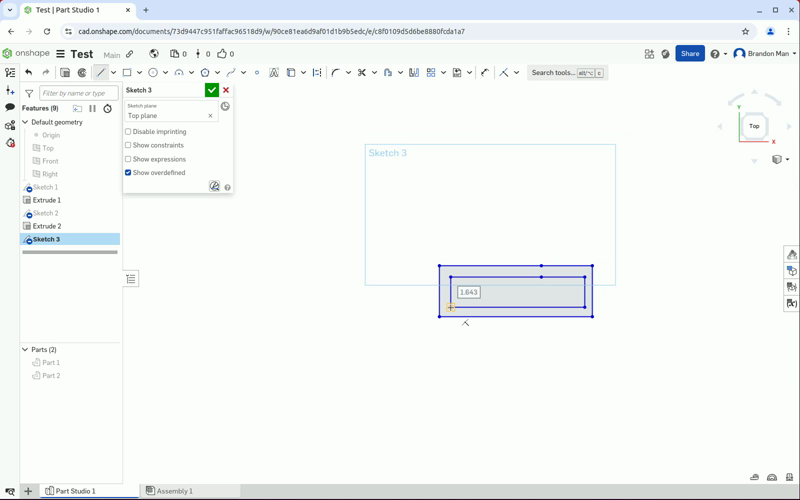
scroll(-6)
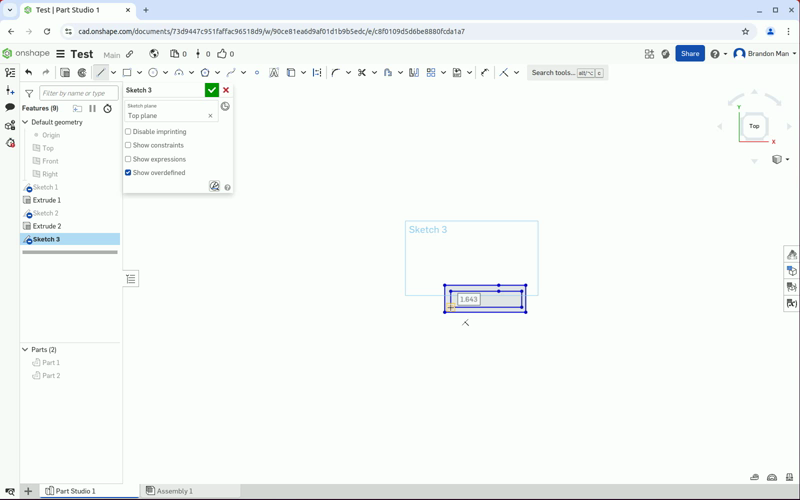
scroll(-6)
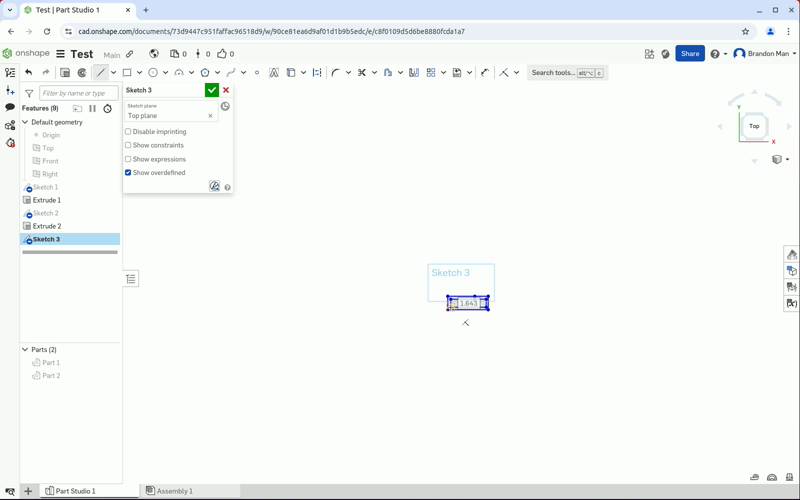
key(esc)
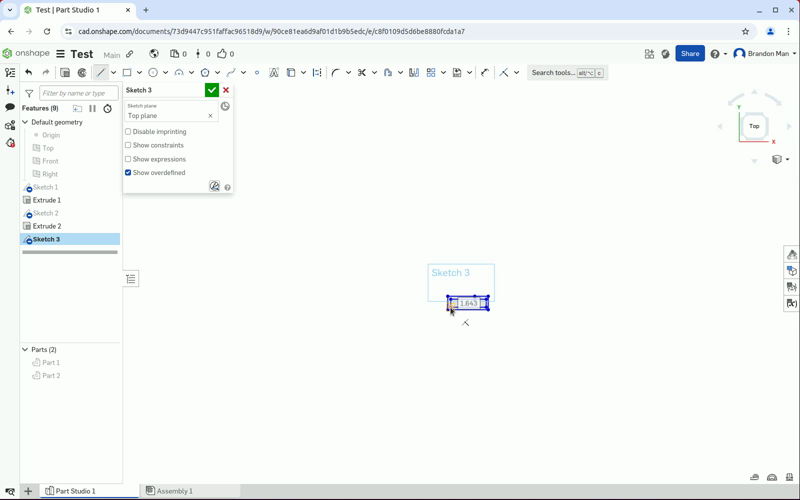
mouse_move(475, 309)
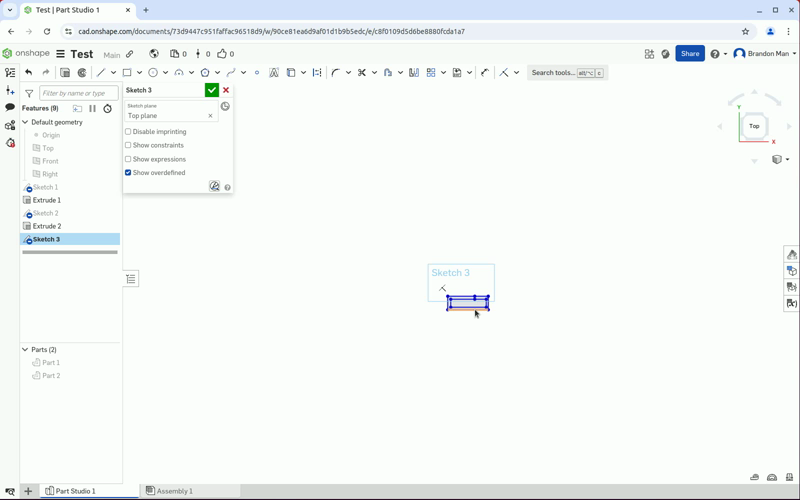
scroll(6)
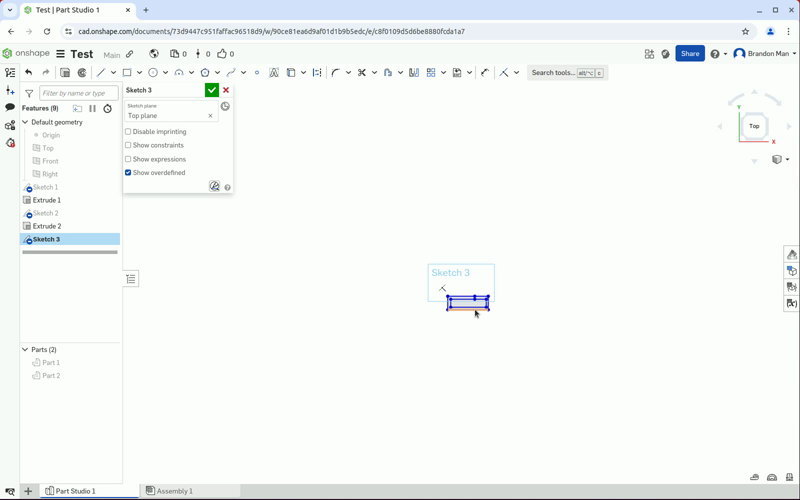
scroll(6)
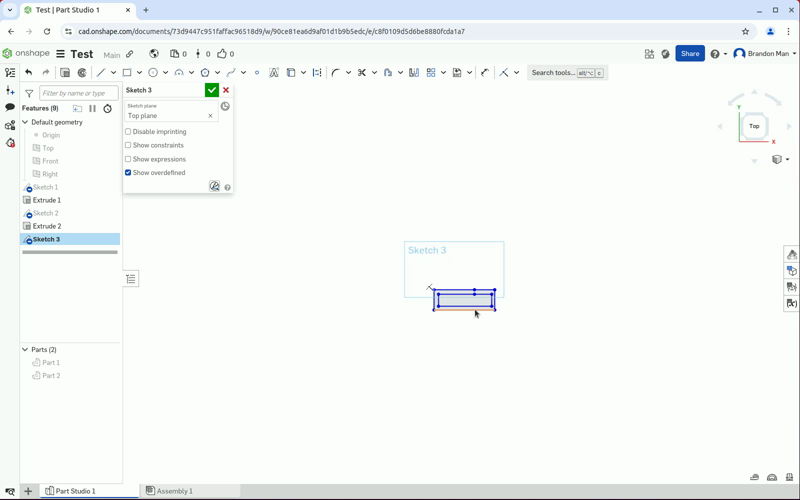
scroll(6)
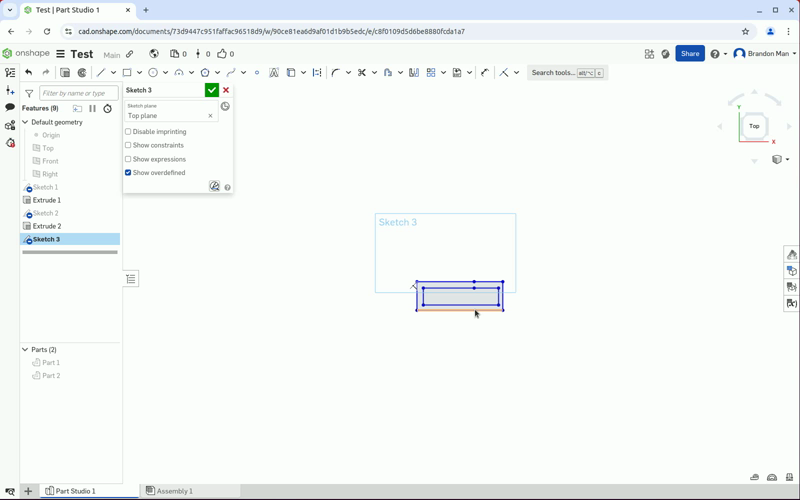
scroll(6)
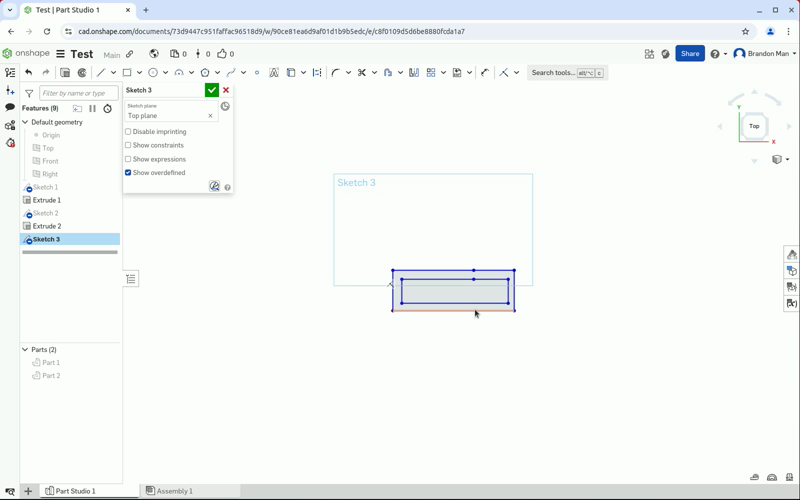
scroll(6)
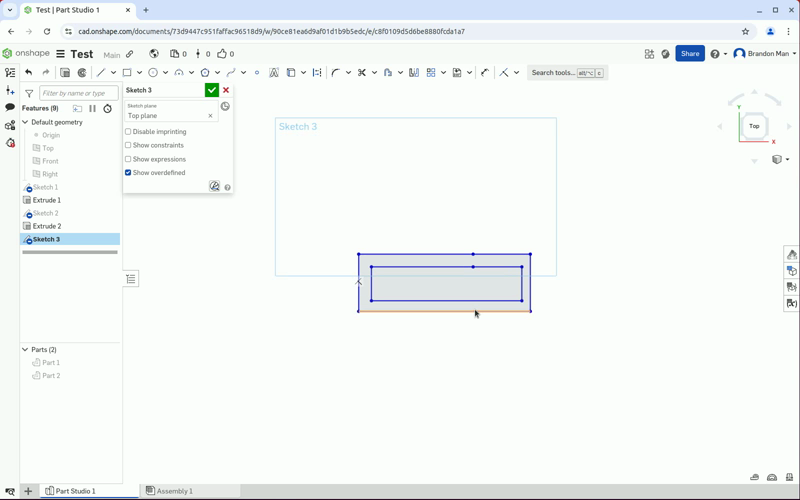
scroll(6)
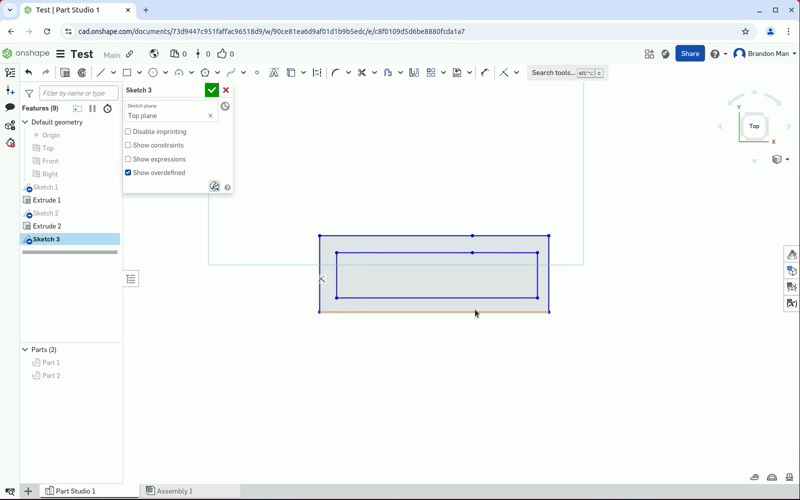
scroll(6)
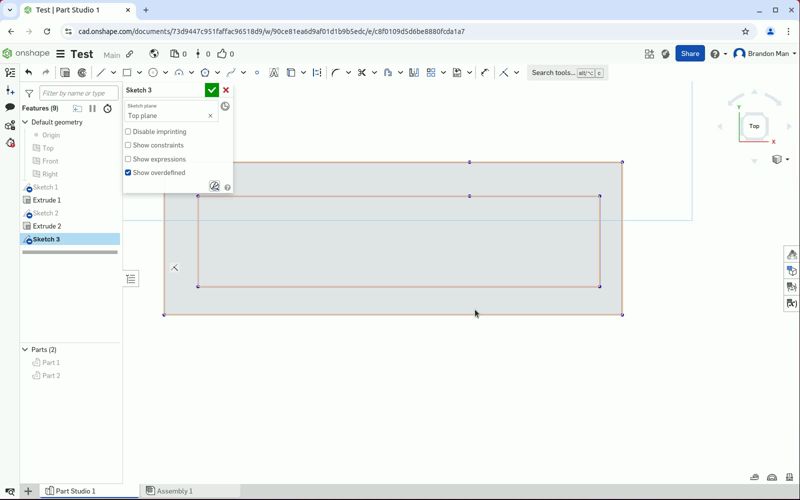
click(475, 309)
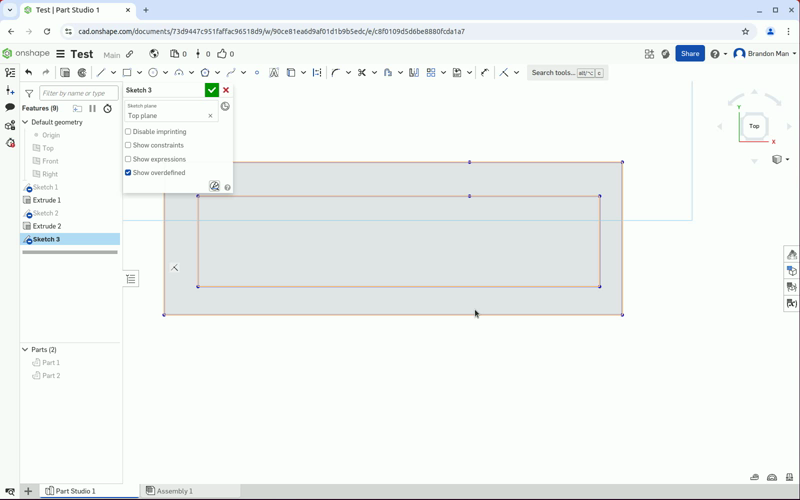
scroll(-6)
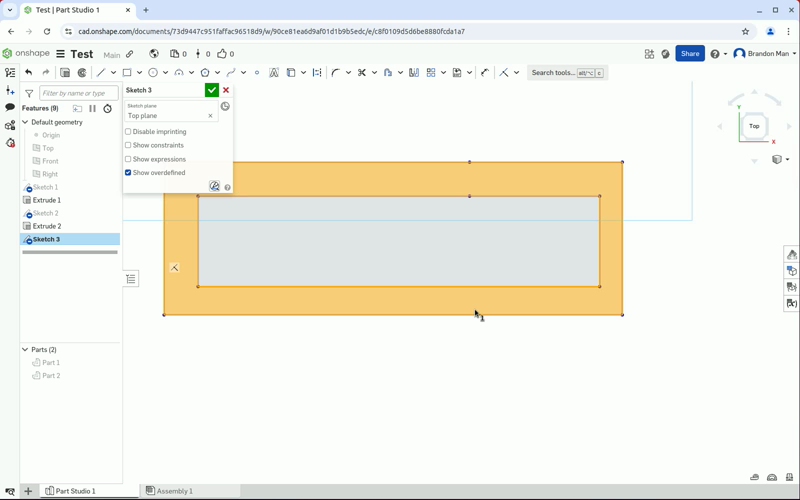
scroll(-6)
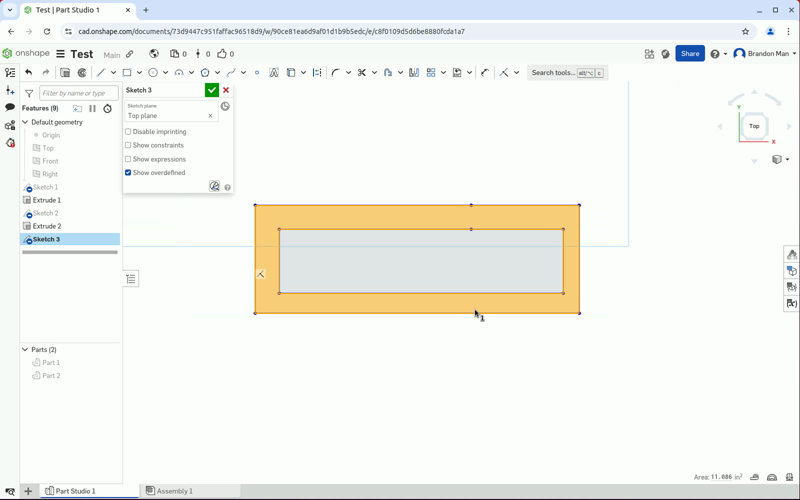
scroll(-6)
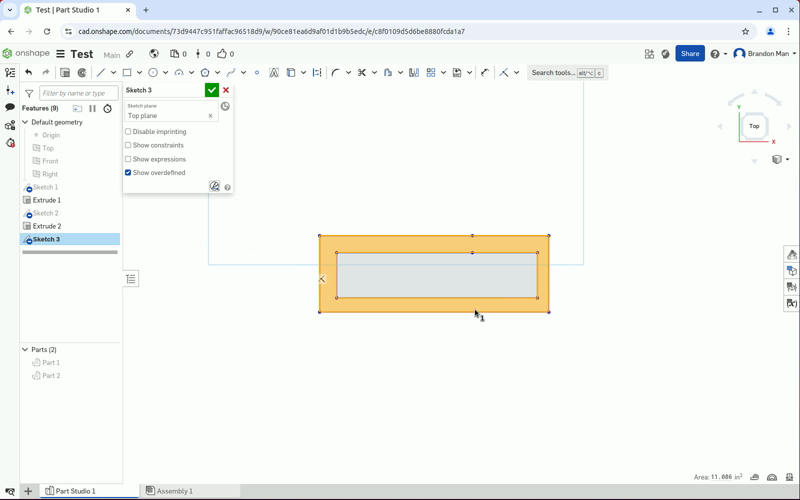
scroll(-6)
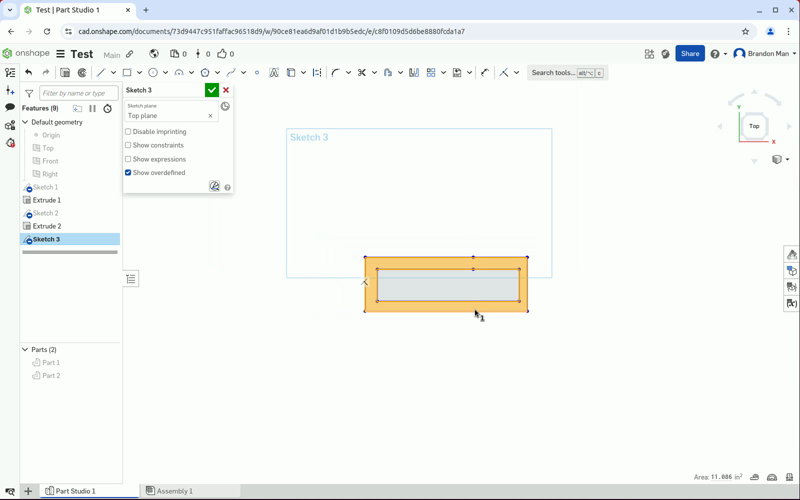
scroll(-6)
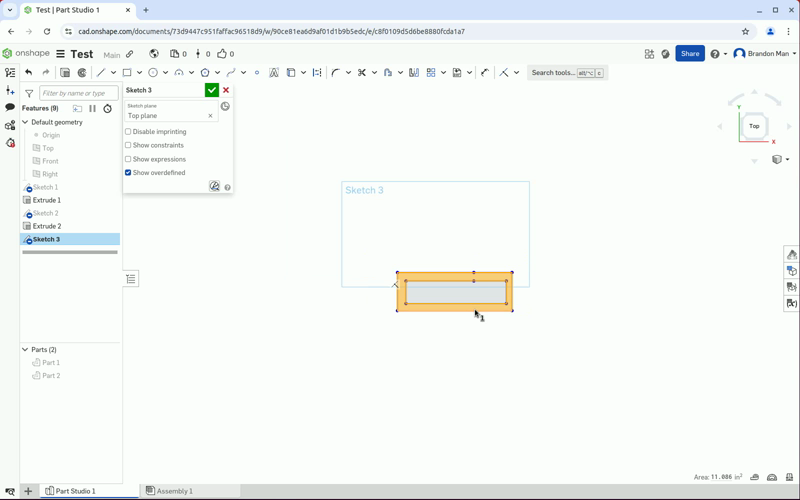
scroll(-6)
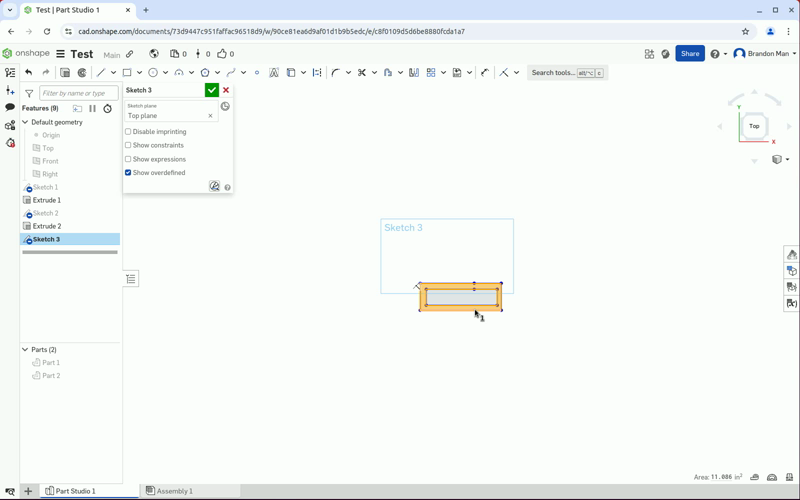
scroll(-6)
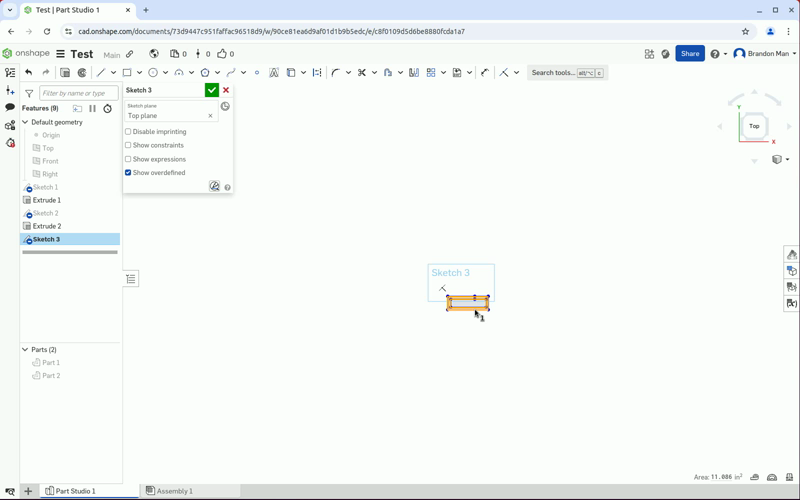
mouse_move(73, 352)
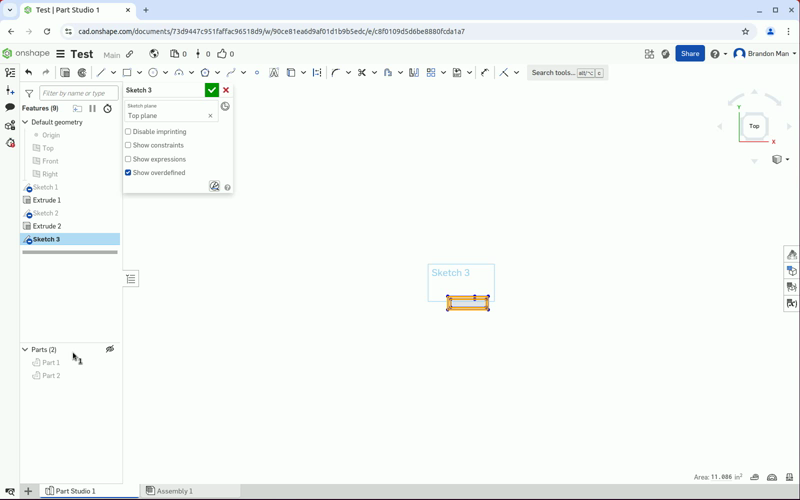
key(shift+y)
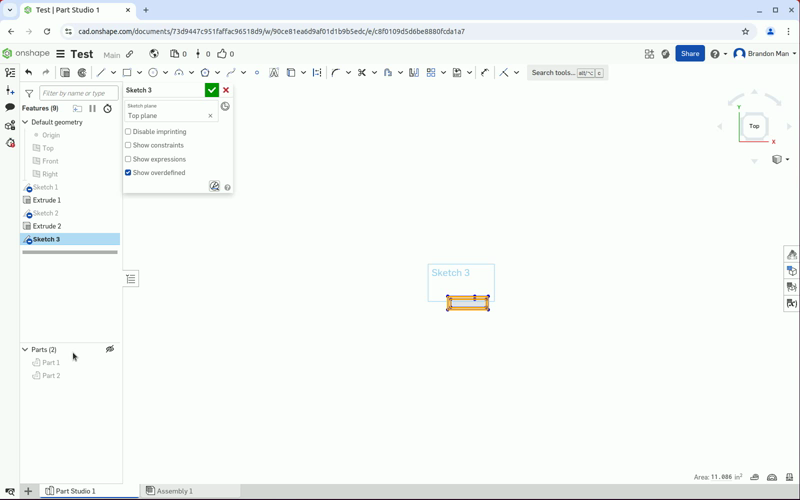
key(shift+e)
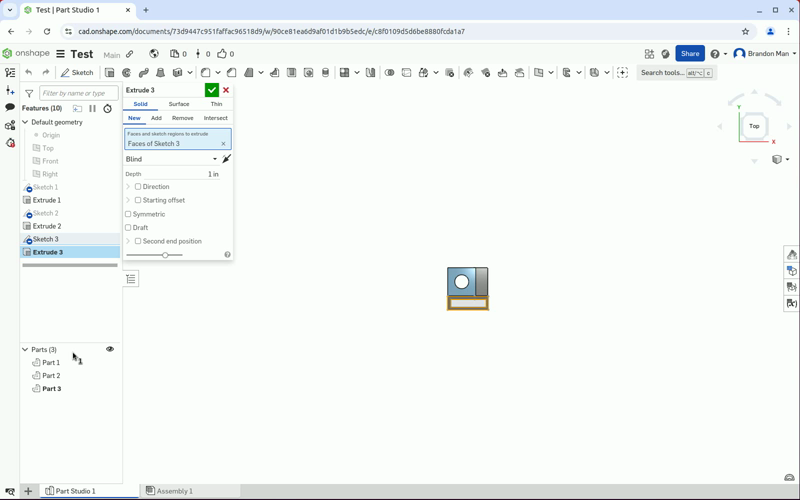
mouse_move(143, 106)
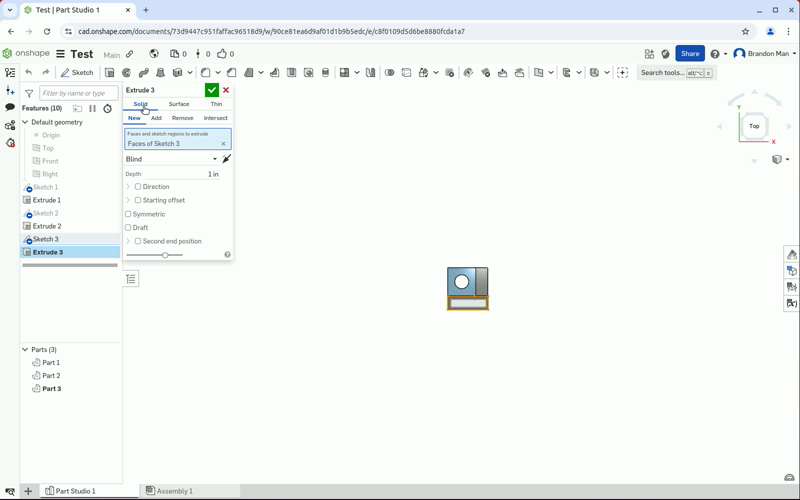
click(143, 106)
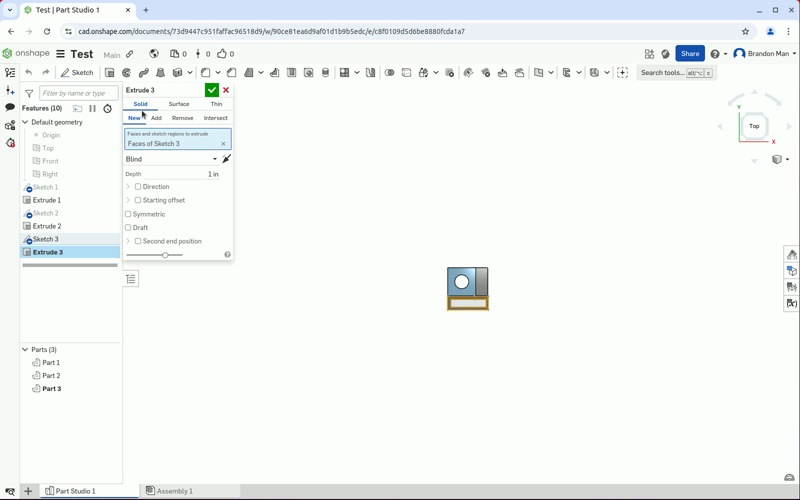
mouse_move(137, 120)
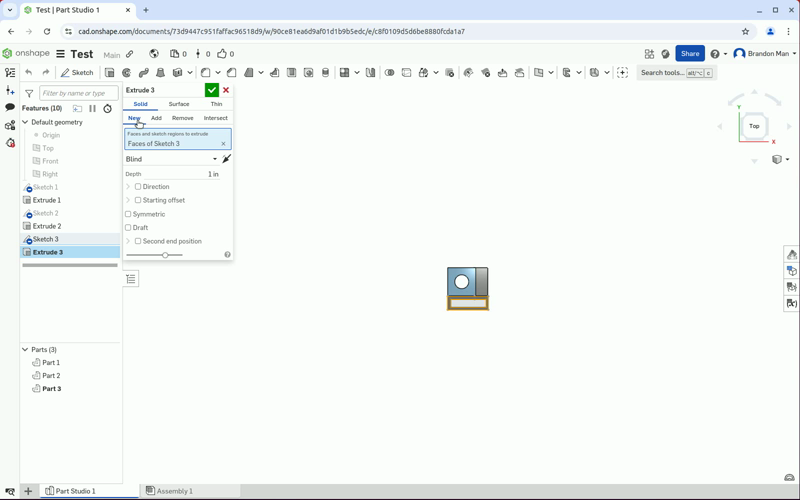
click(137, 120)
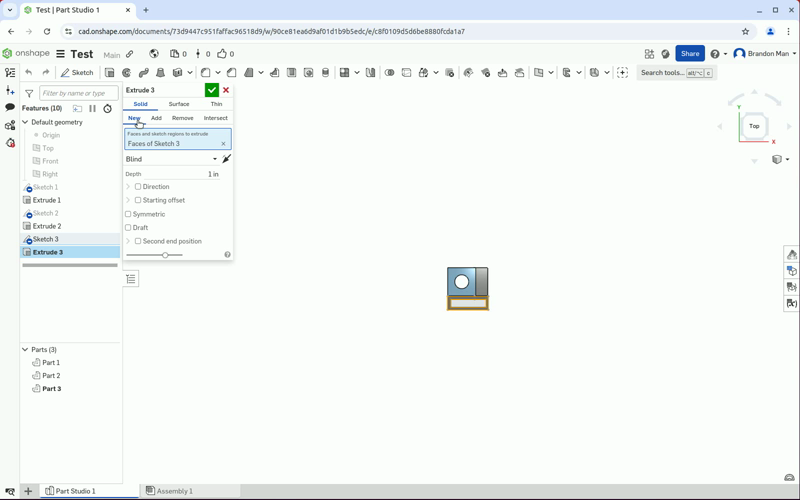
key(tab, 4)
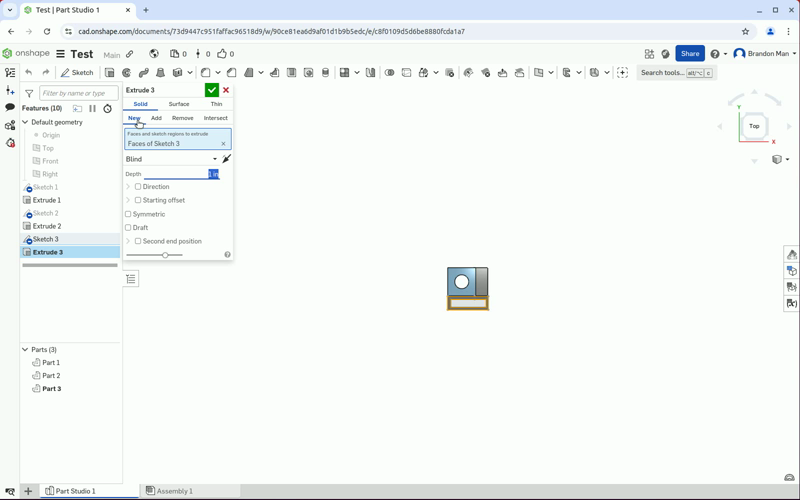
text(0.722)
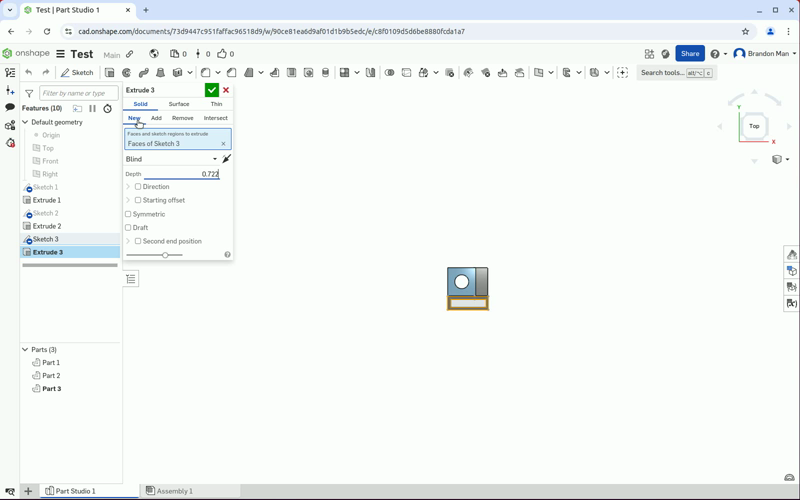
key(enter)
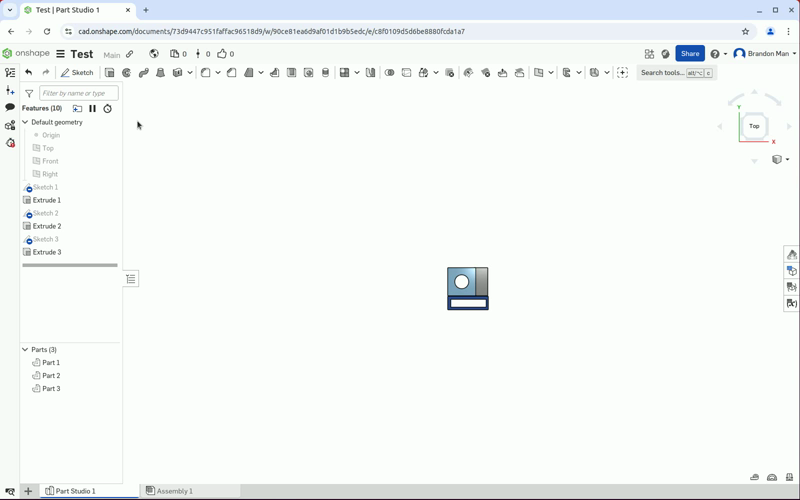
key(shift+h)
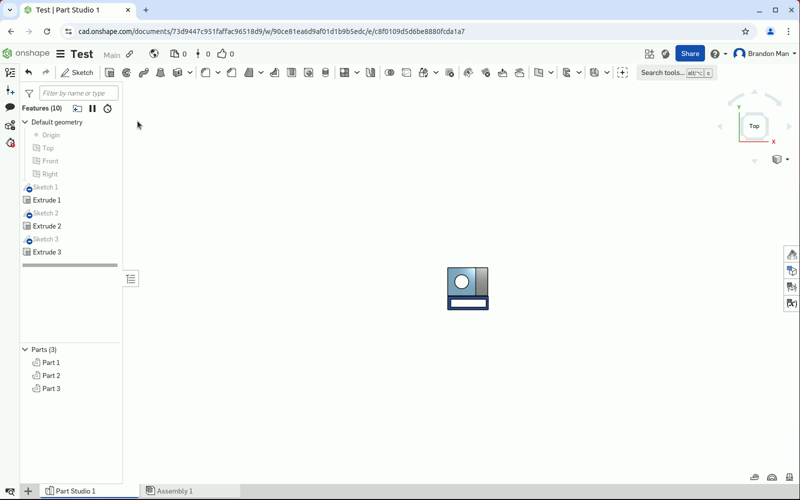
key(shift+h)
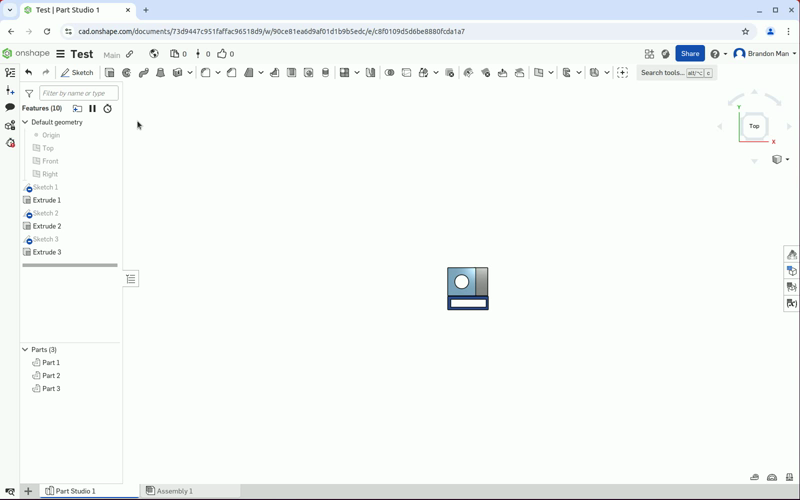
mouse_move(73, 189)
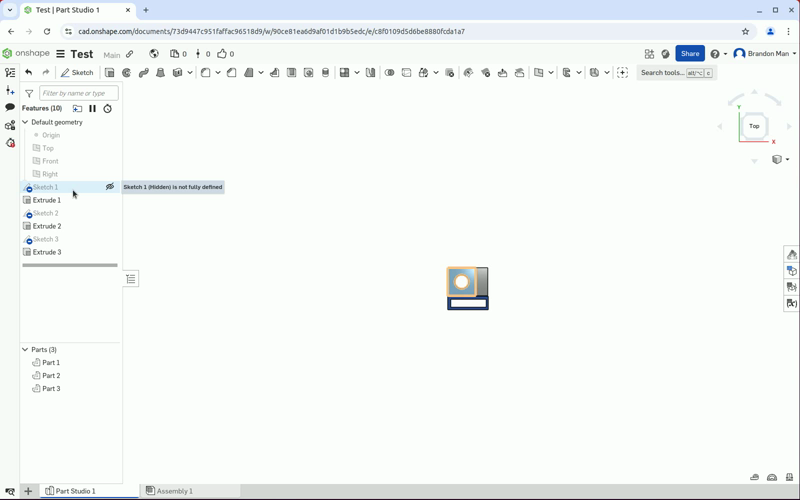
click(73, 189)
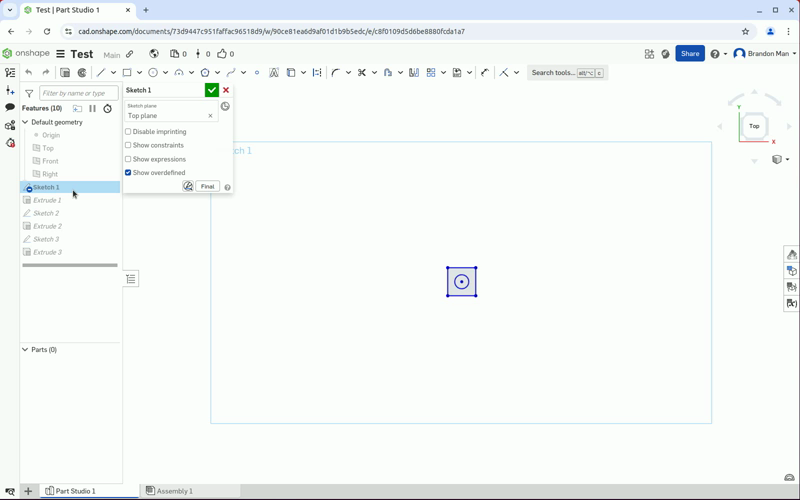
mouse_move(229, 92)
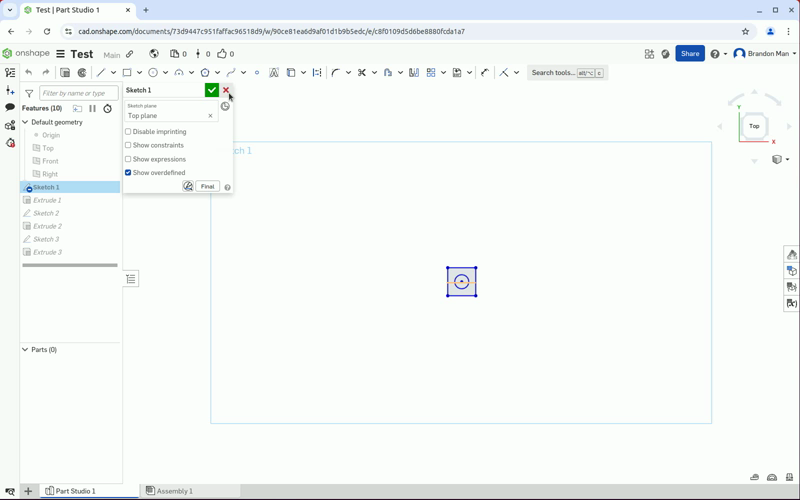
click(229, 92)
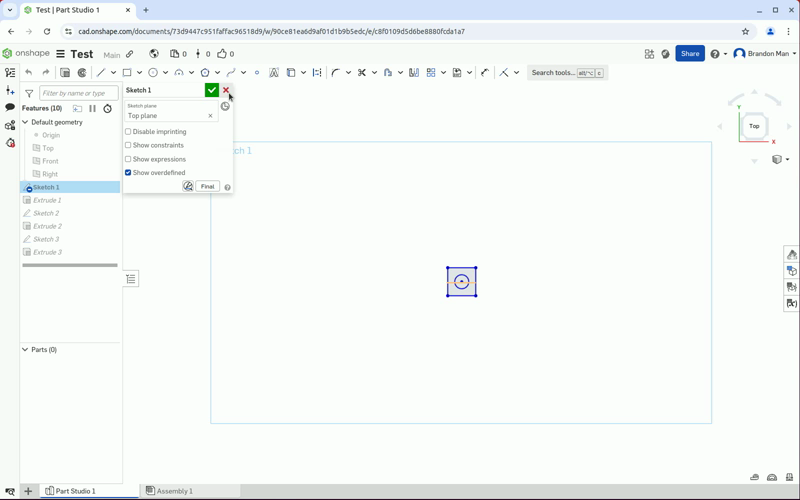
key(shift+s)
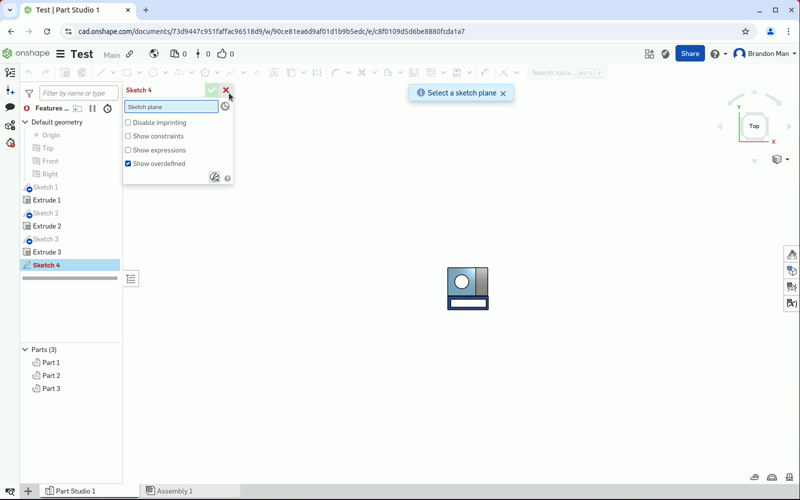
mouse_move(73, 150)
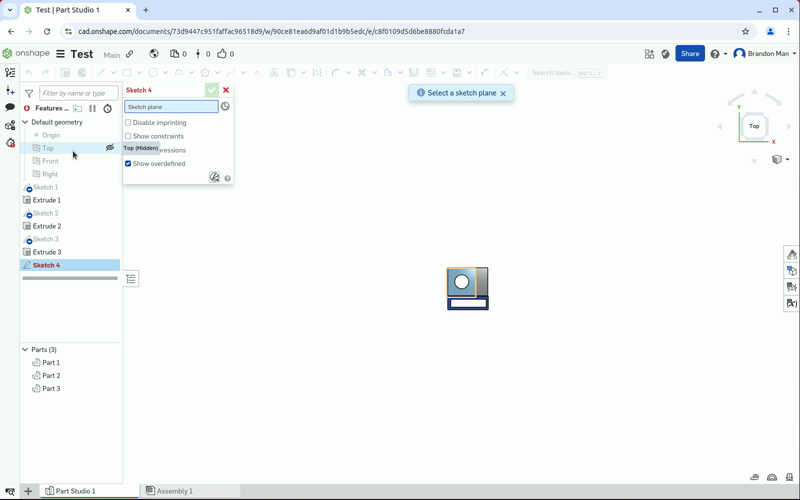
click(73, 150)
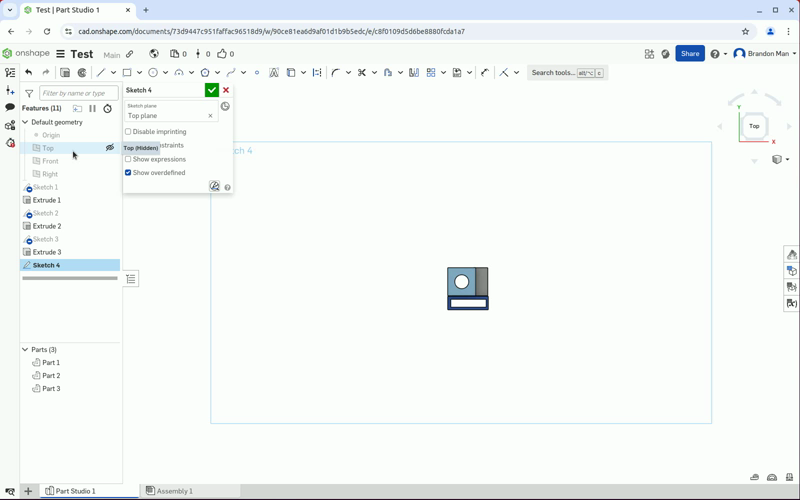
mouse_move(73, 352)
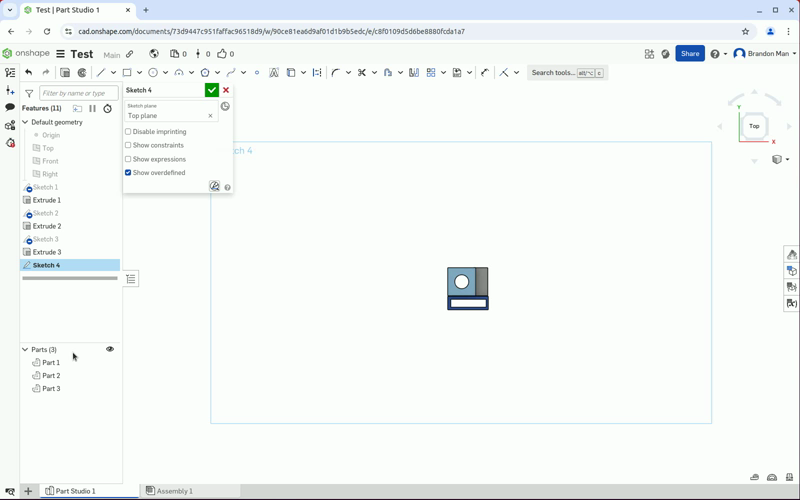
key(y)
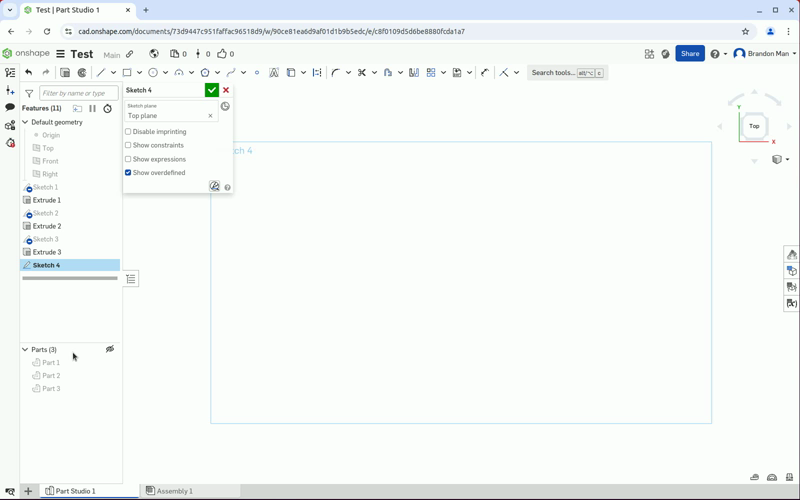
key(l)
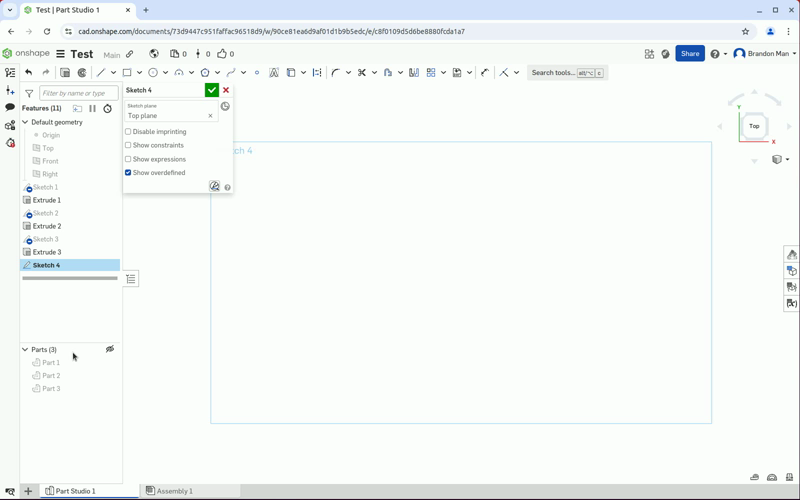
key_down(shift)
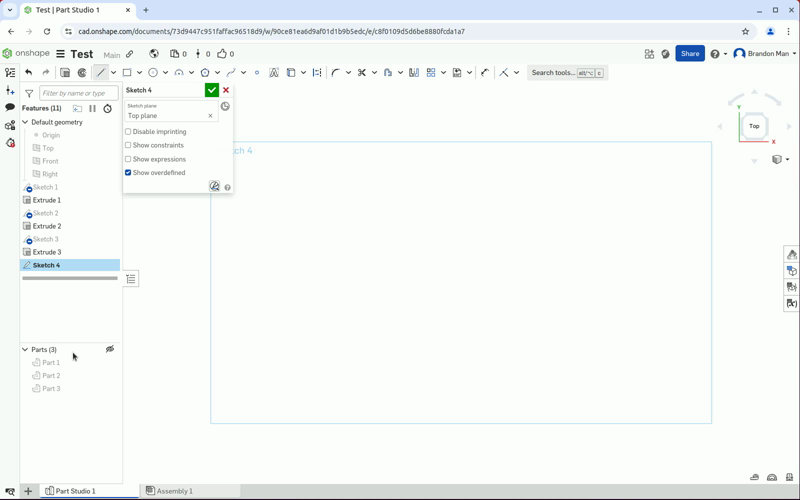
mouse_move(348, 297)
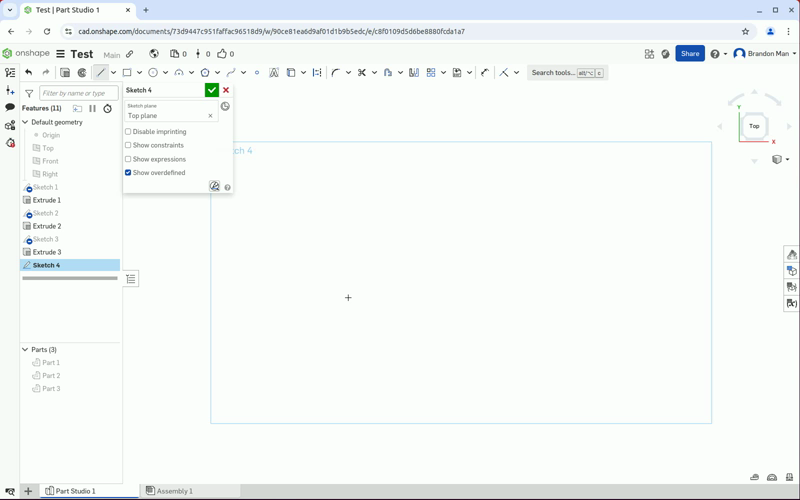
click(348, 297)
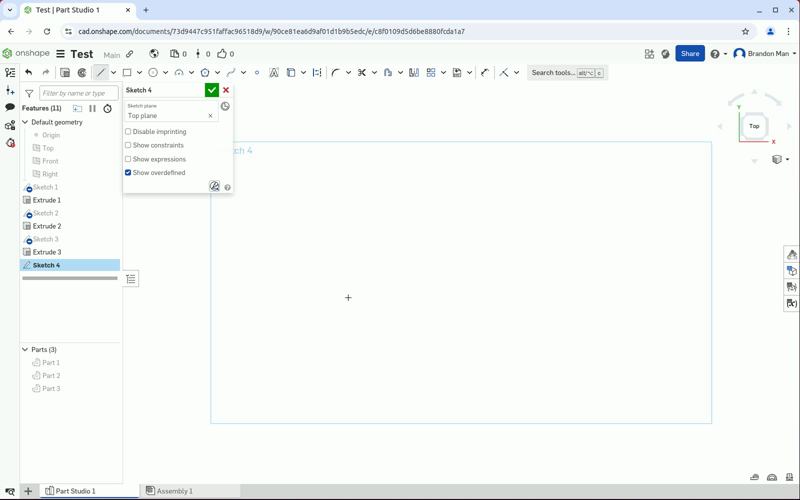
key_up(shift)
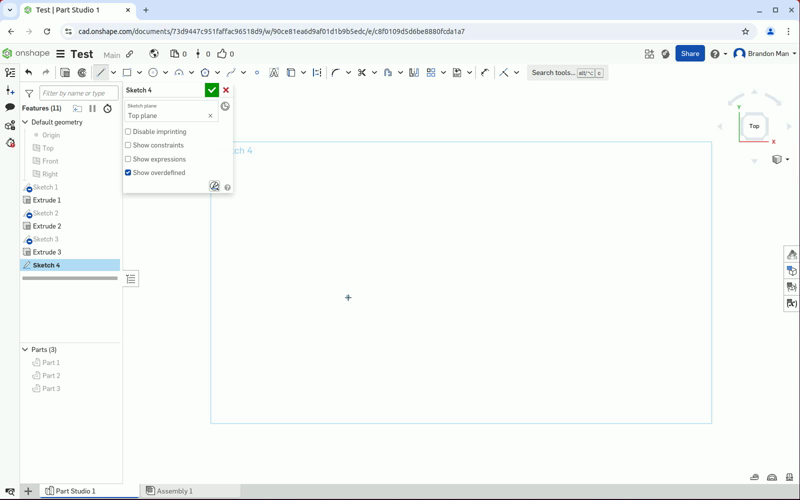
key_down(shift)
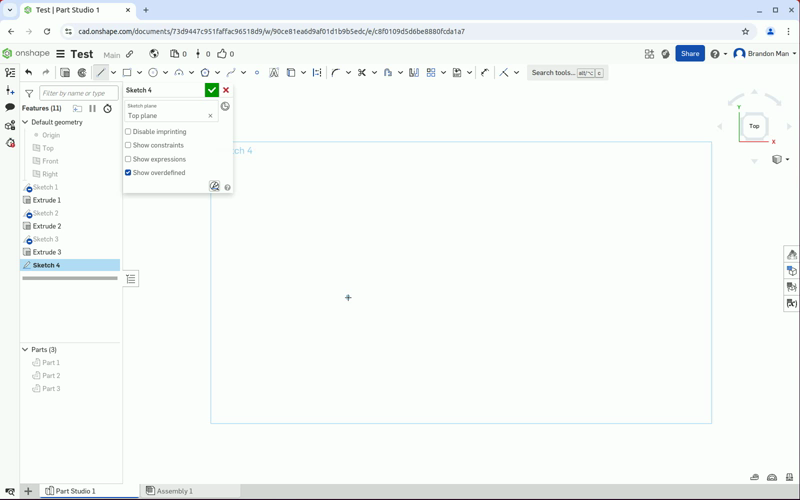
mouse_move(378, 297)
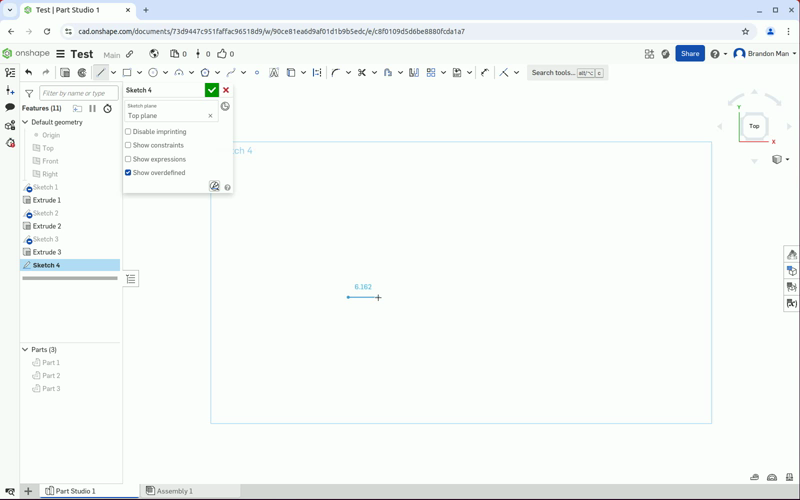
mouse_move(376, 297)
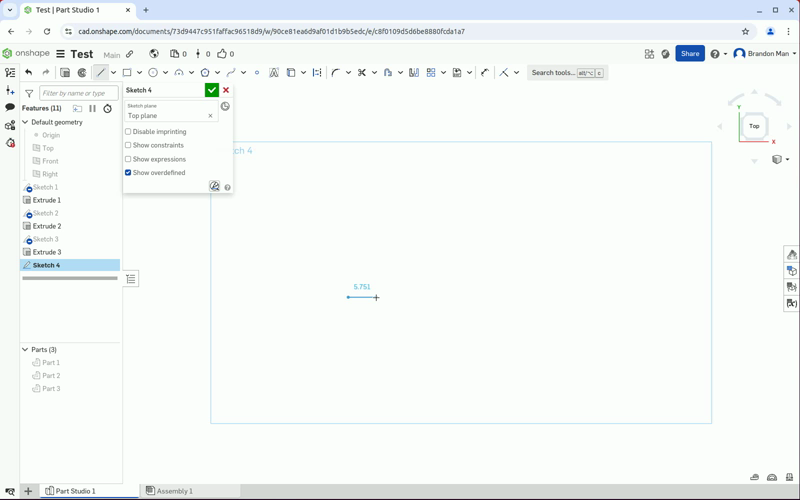
click(376, 297)
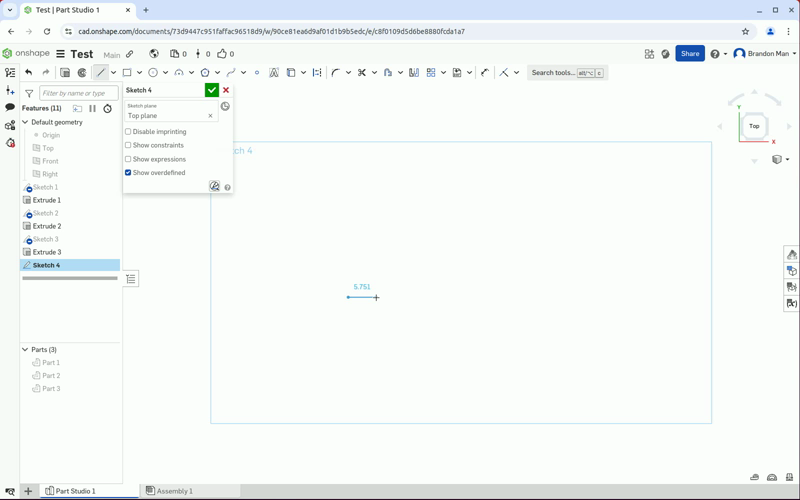
key_up(shift)
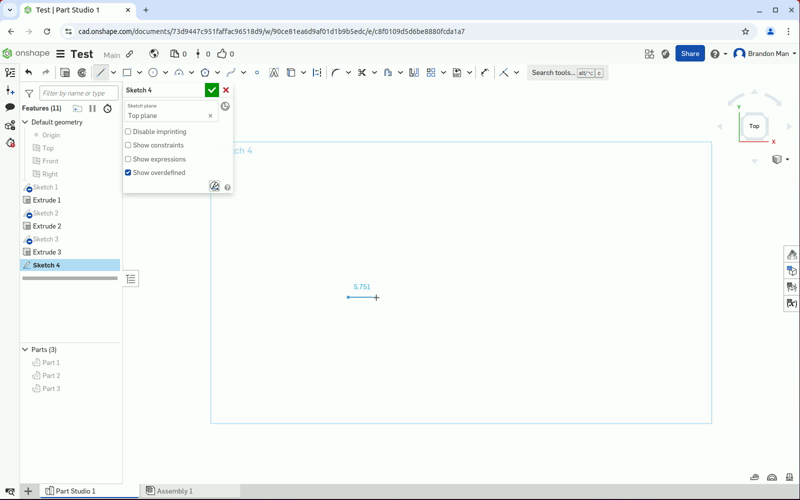
key_down(shift)
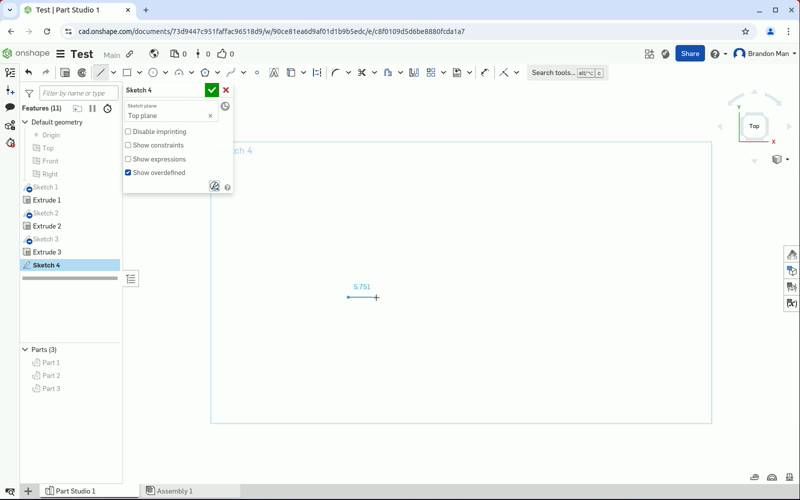
mouse_move(406, 297)
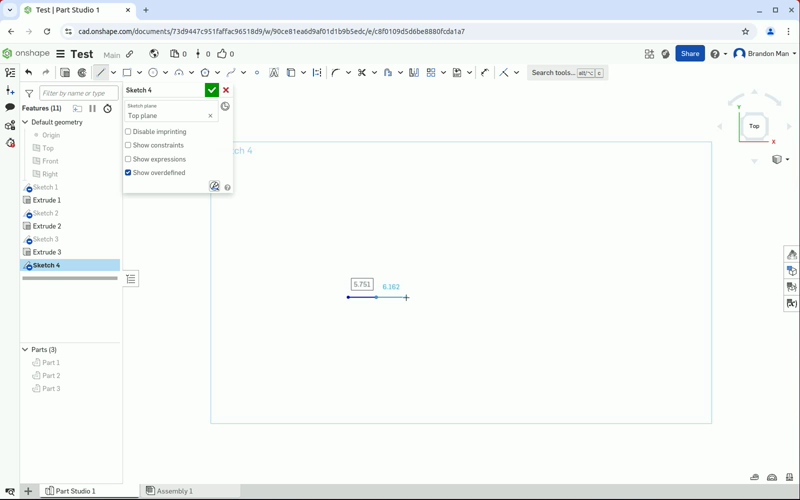
mouse_move(376, 269)
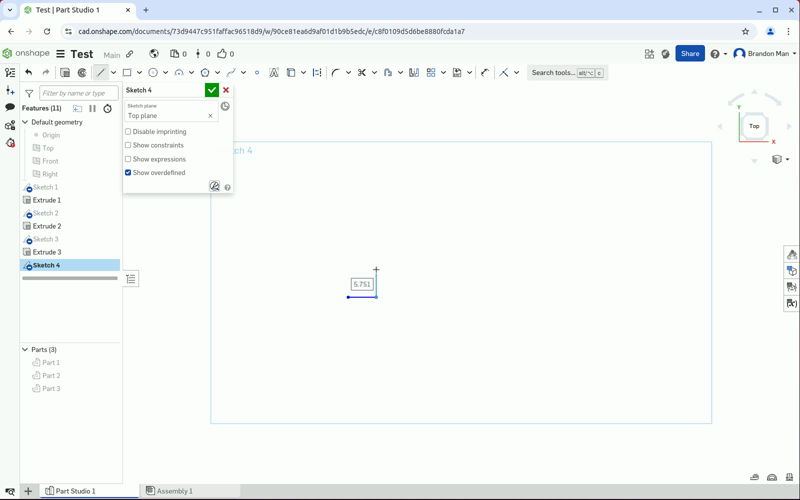
click(376, 269)
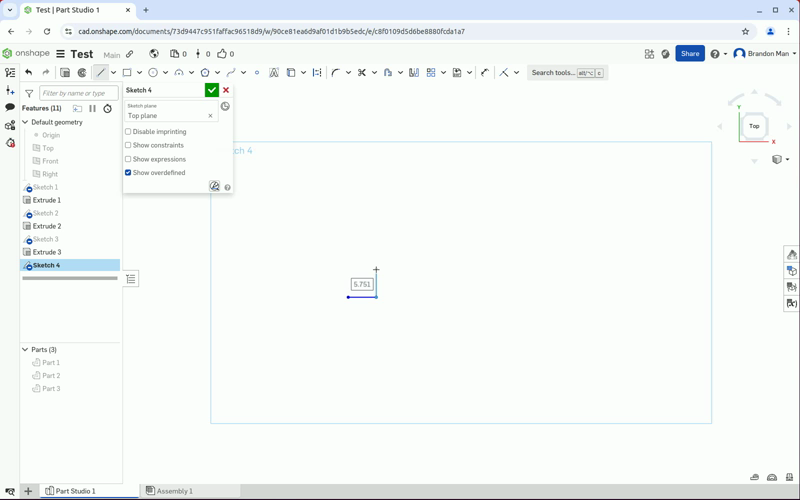
key_up(shift)
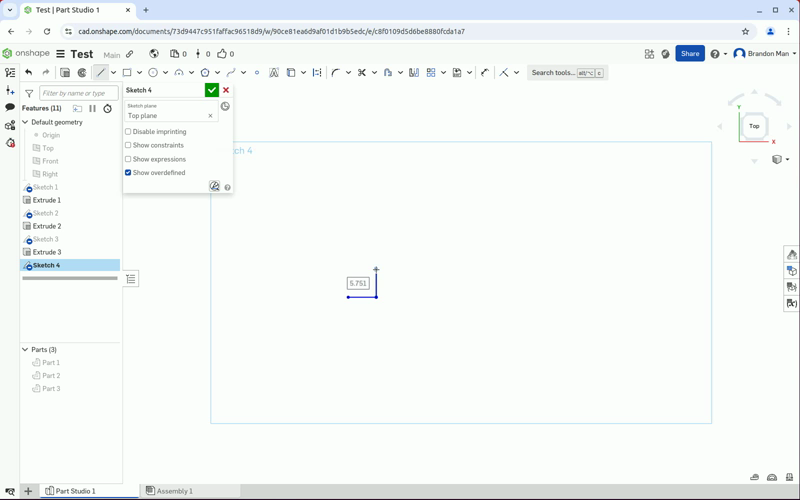
key_down(shift)
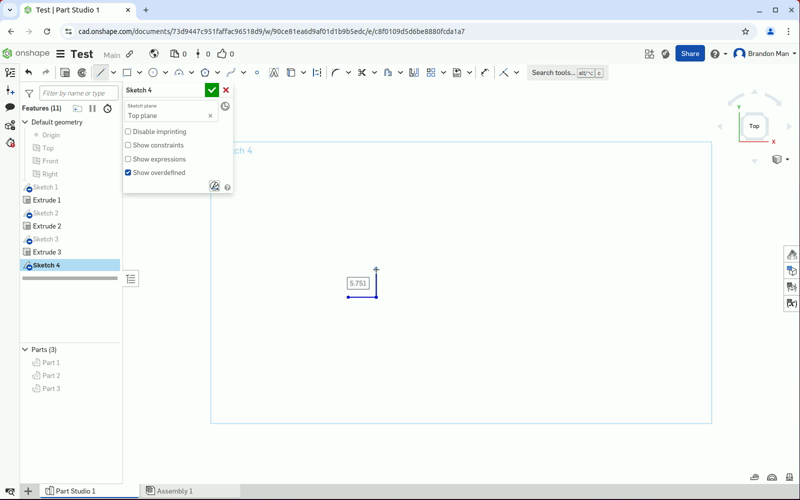
mouse_move(406, 269)
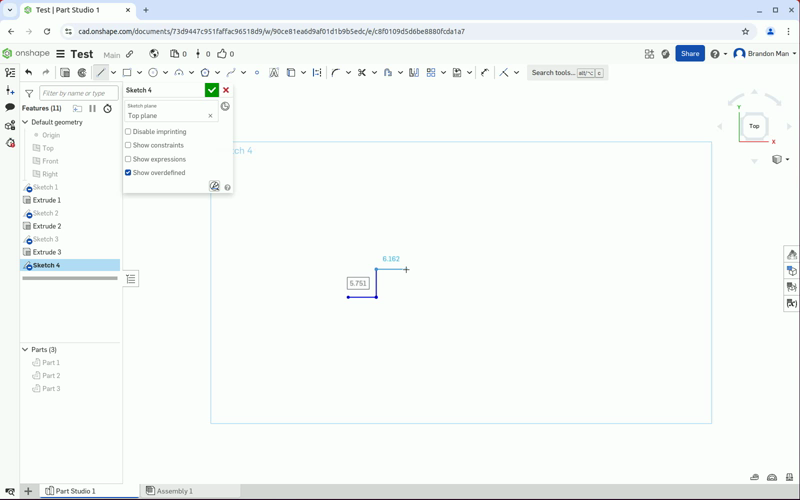
mouse_move(348, 269)
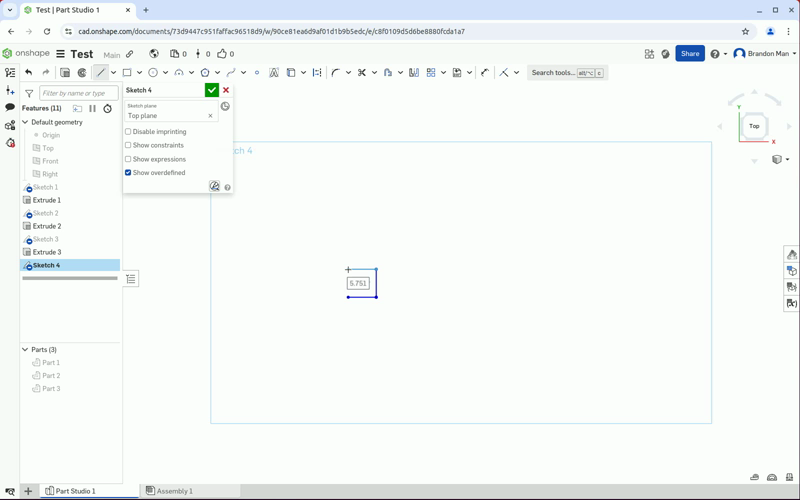
click(348, 269)
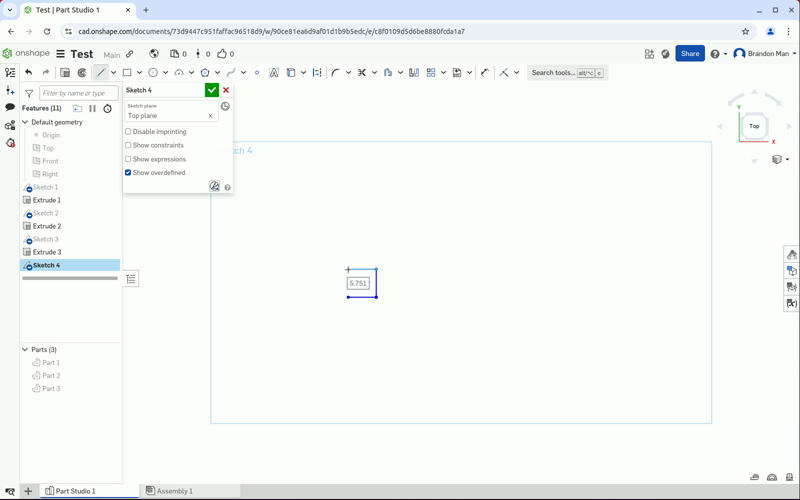
key_up(shift)
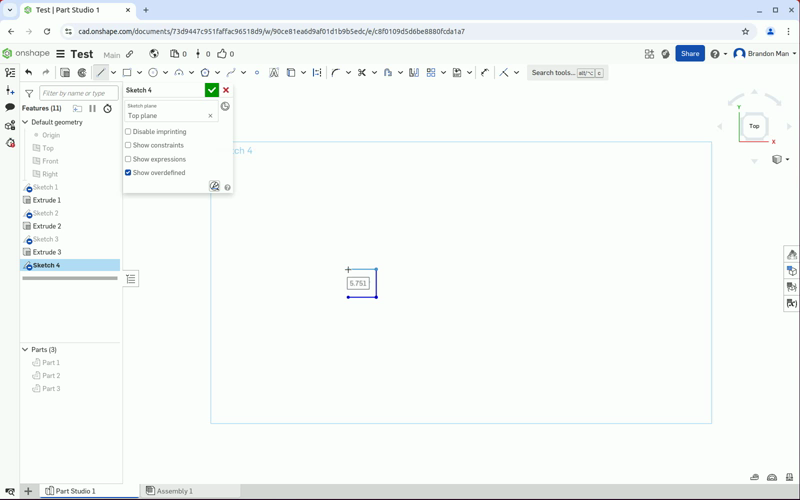
mouse_move(378, 269)
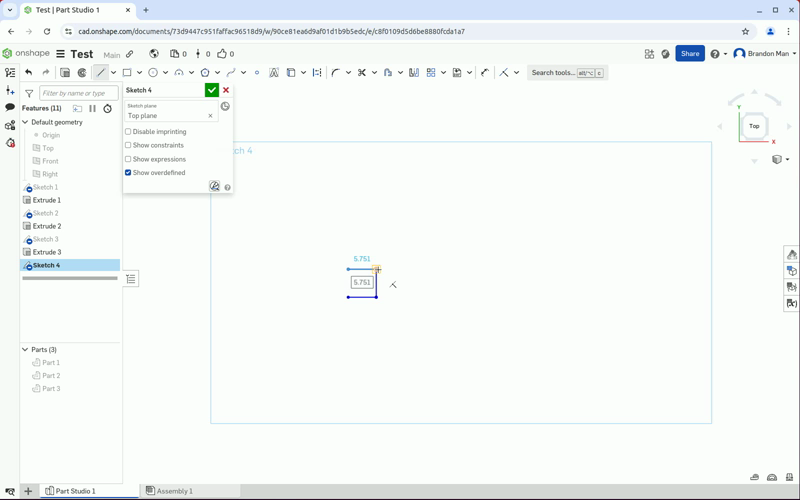
key_down(shift)
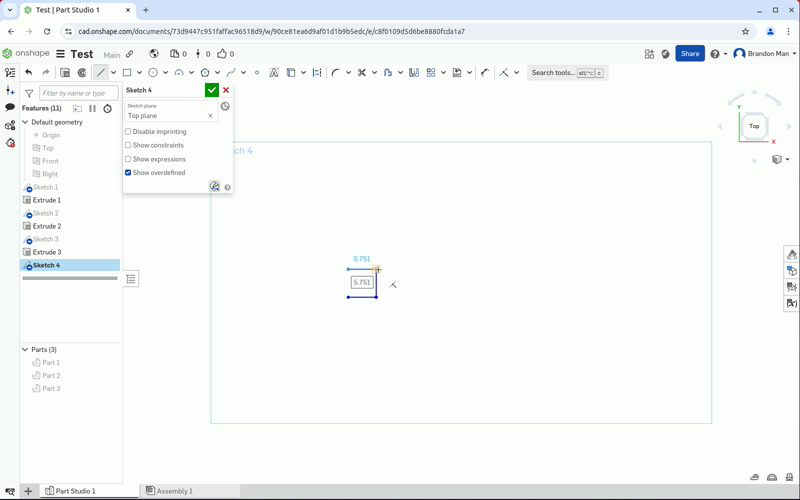
mouse_move(348, 297)
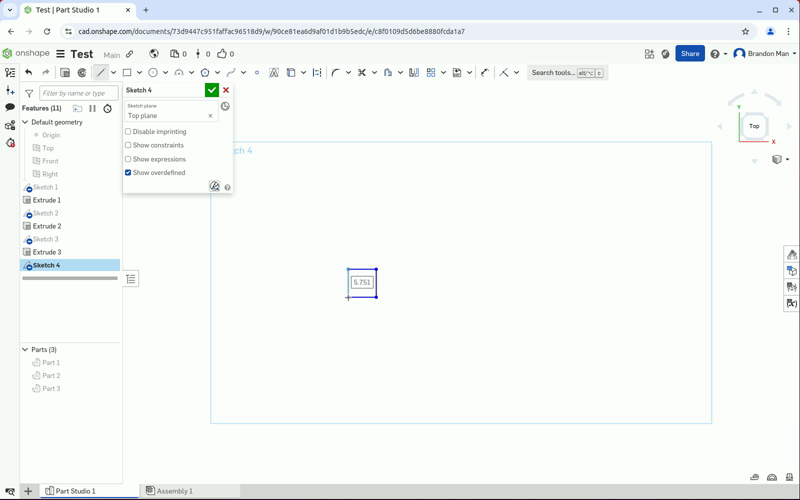
key_up(shift)
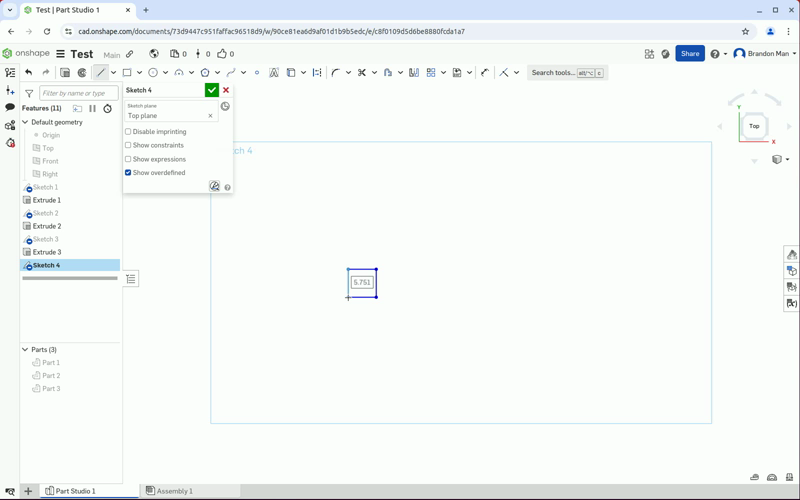
click(348, 297)
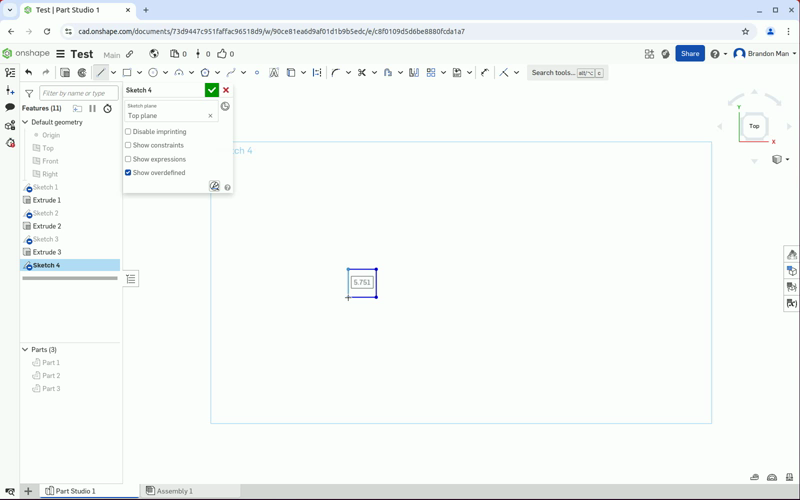
key(esc)
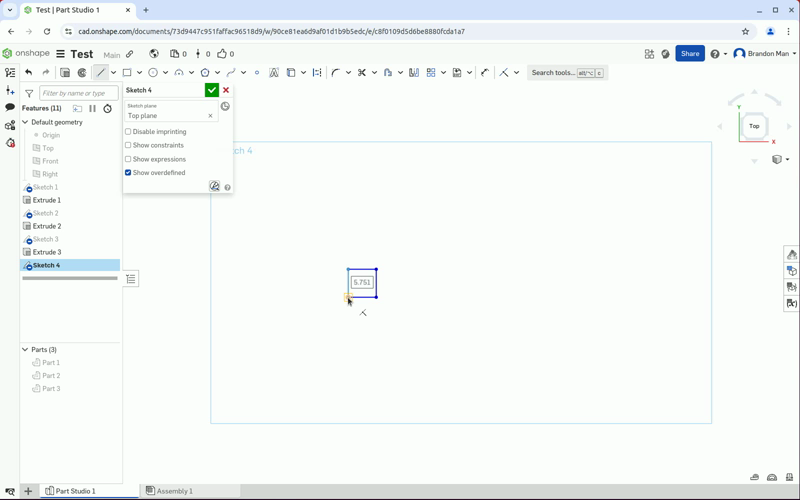
key(l)
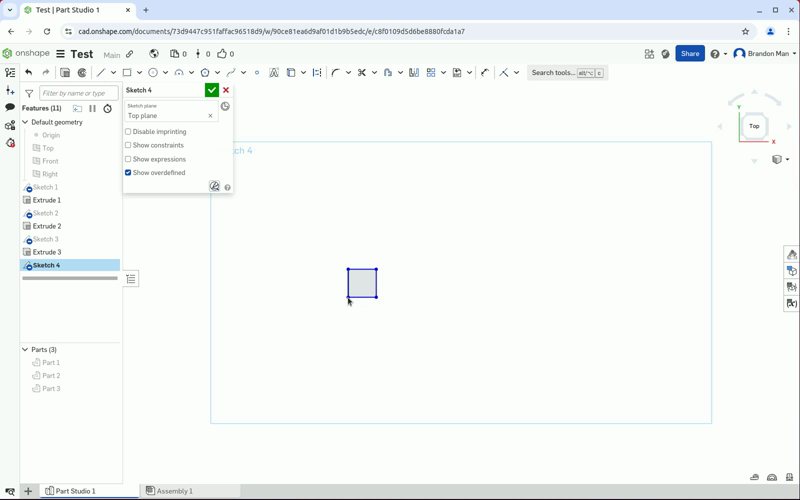
key_down(shift)
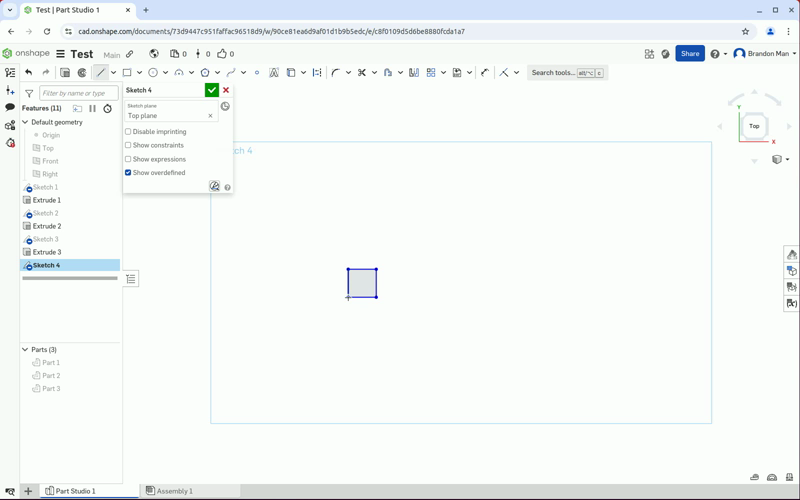
mouse_move(348, 296)
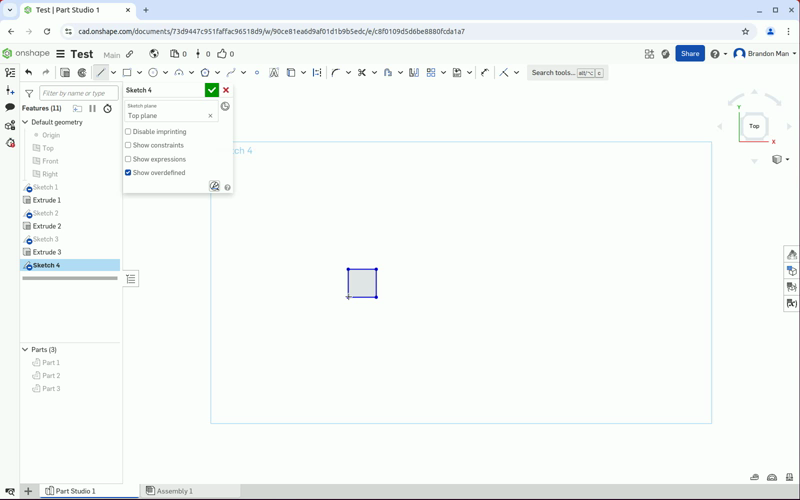
scroll(6)
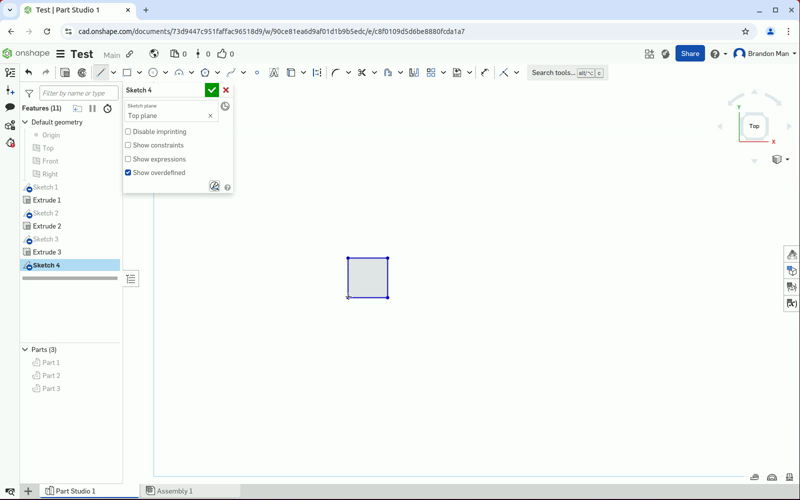
scroll(6)
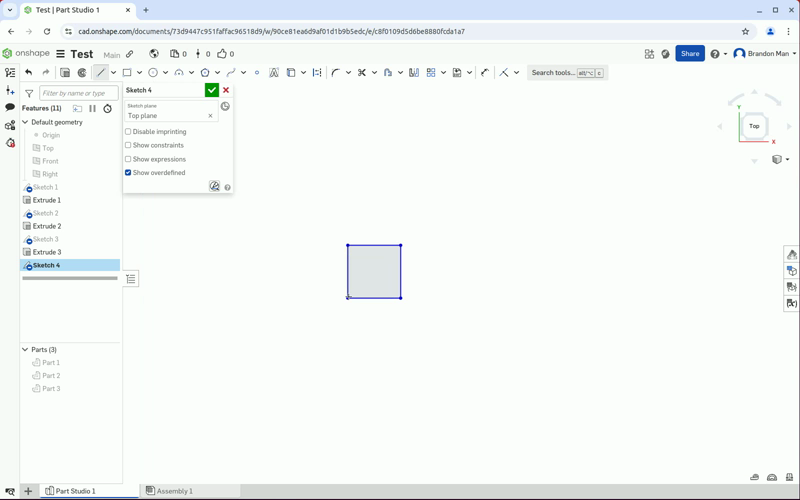
scroll(6)
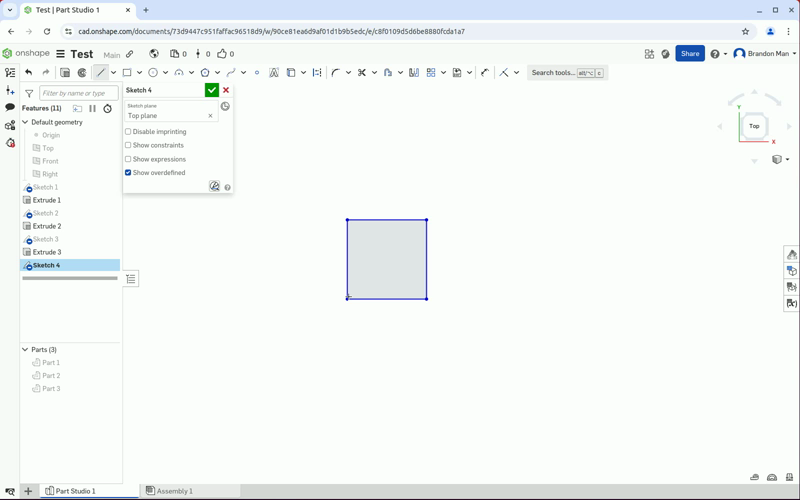
scroll(6)
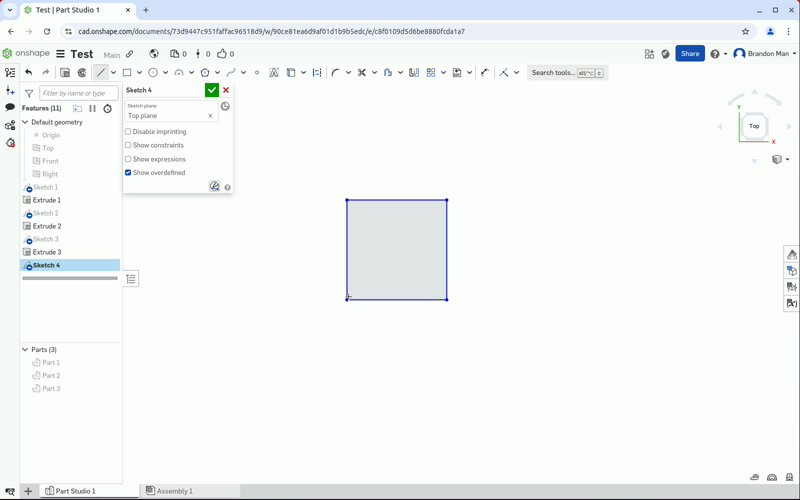
scroll(6)
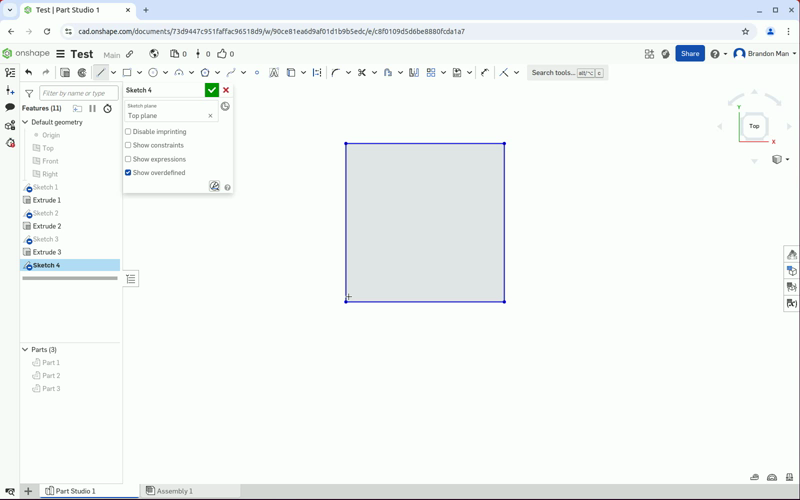
scroll(6)
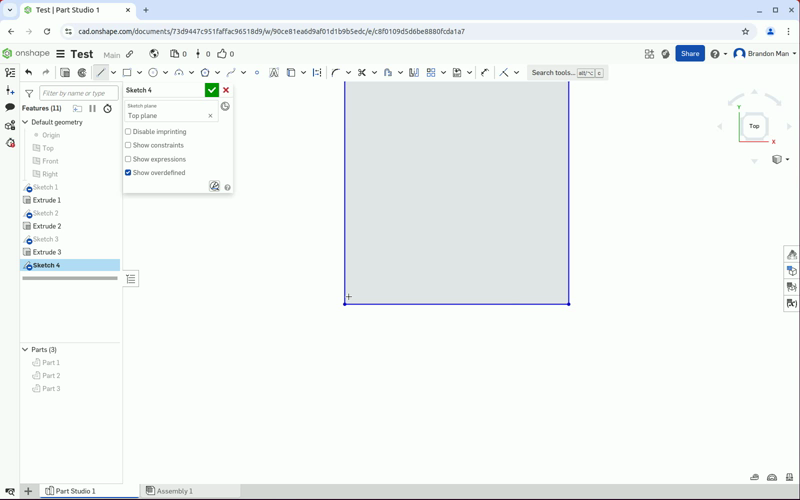
scroll(6)
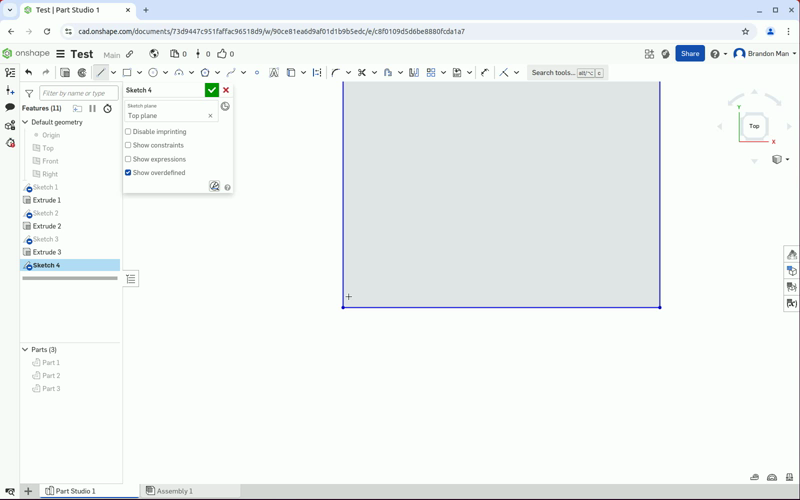
click(348, 296)
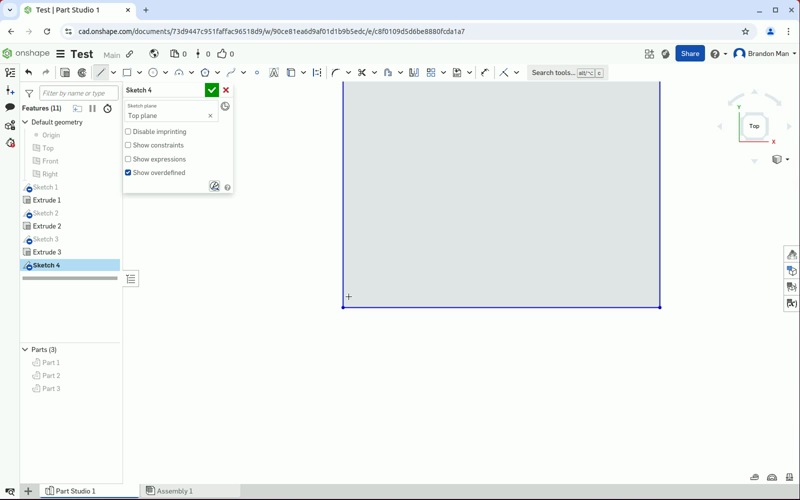
scroll(-6)
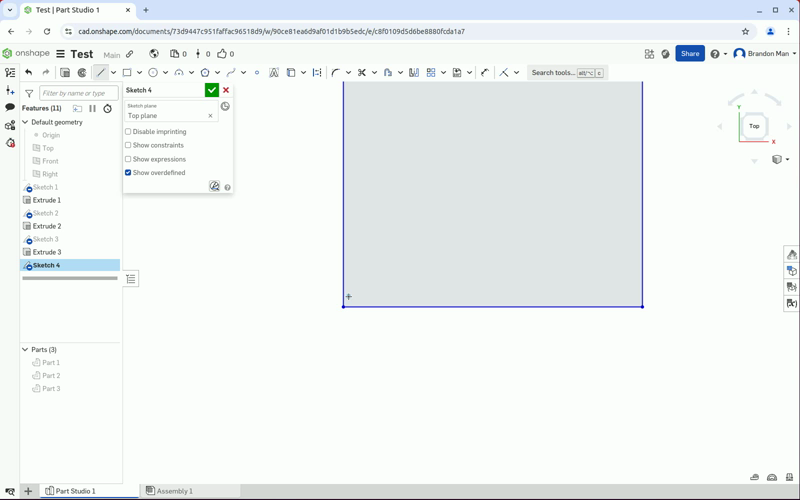
scroll(-6)
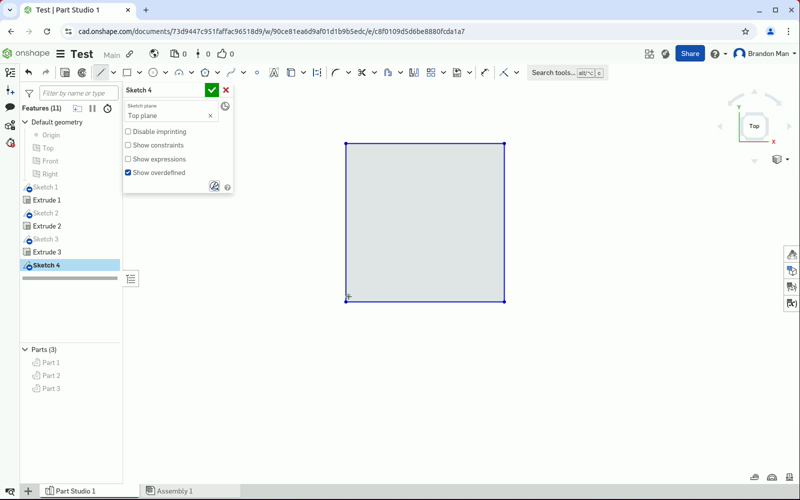
scroll(-6)
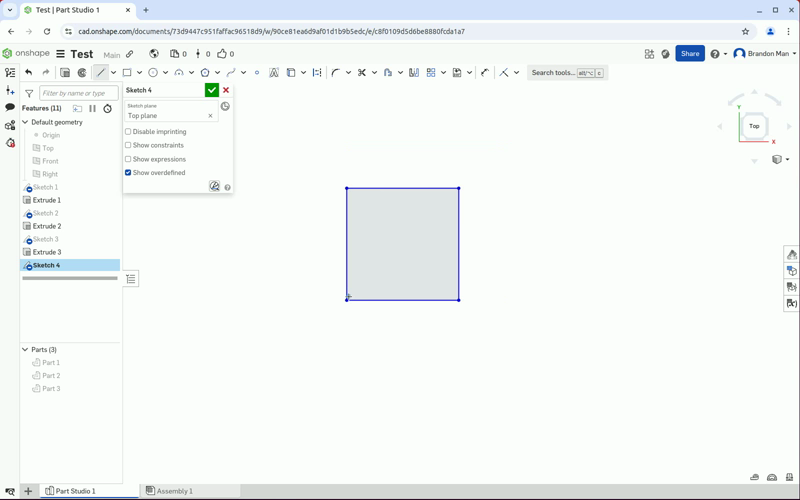
scroll(-6)
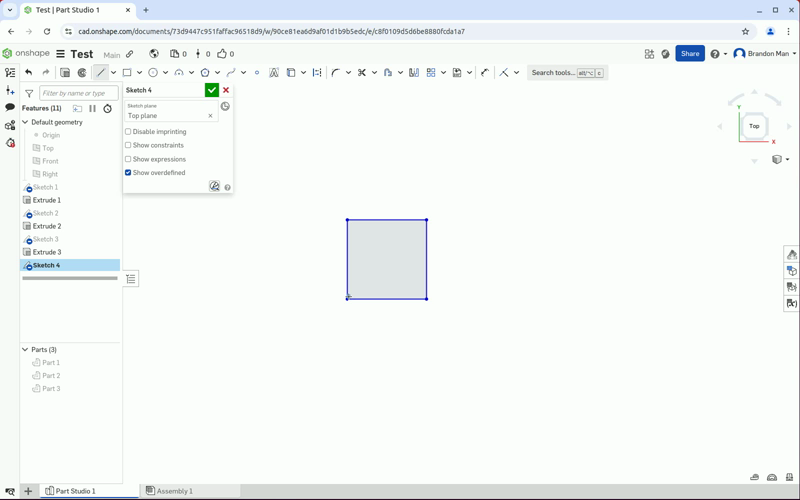
scroll(-6)
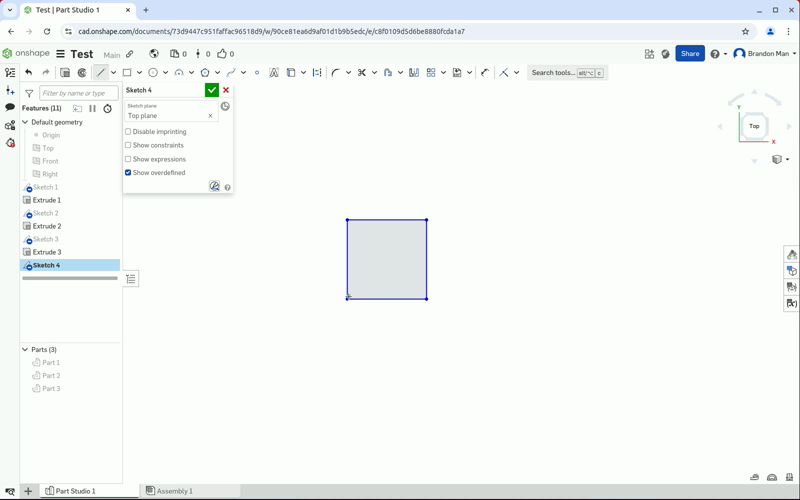
scroll(-6)
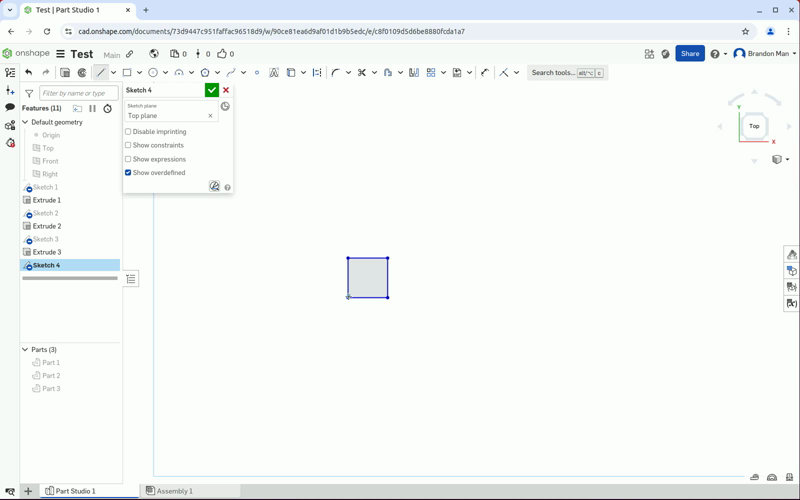
scroll(-6)
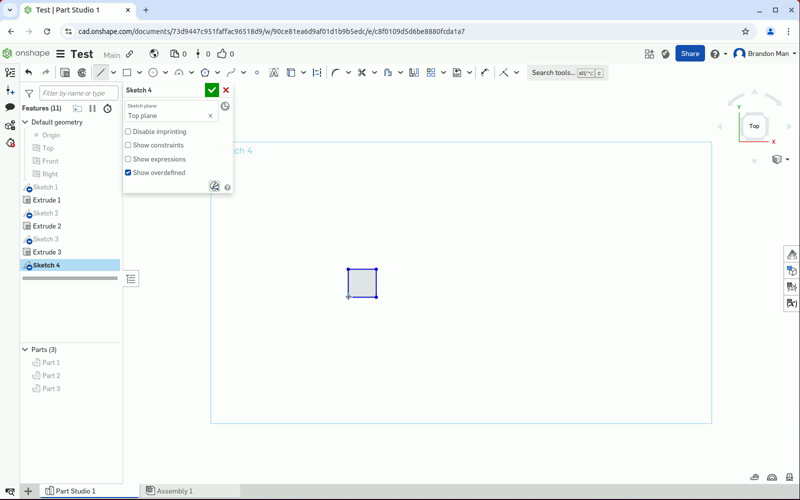
key_up(shift)
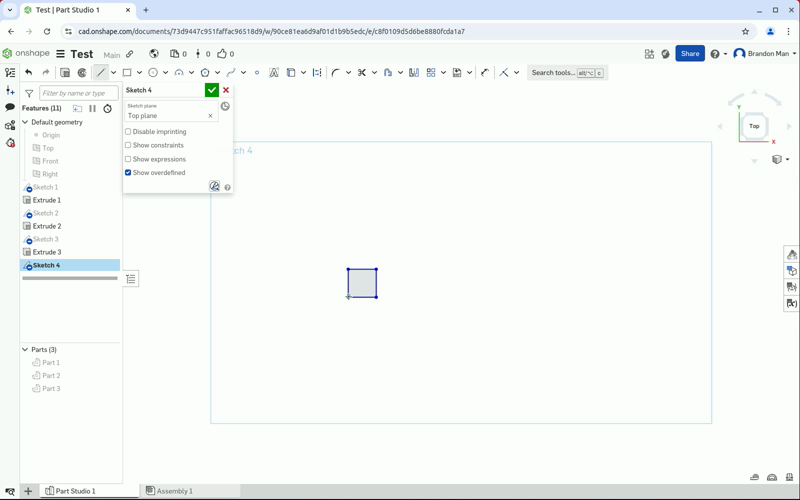
key_down(shift)
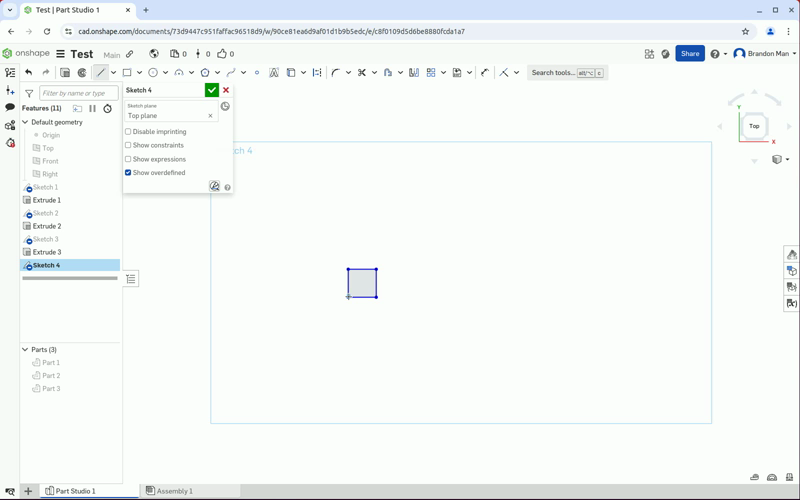
mouse_move(378, 296)
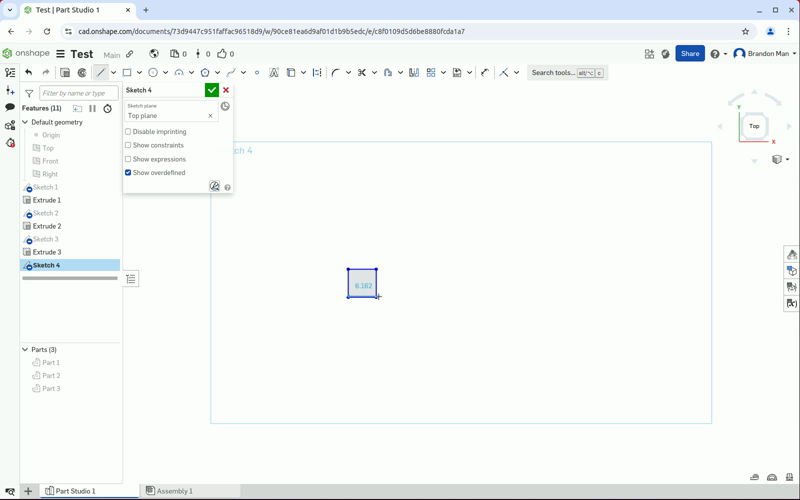
mouse_move(375, 296)
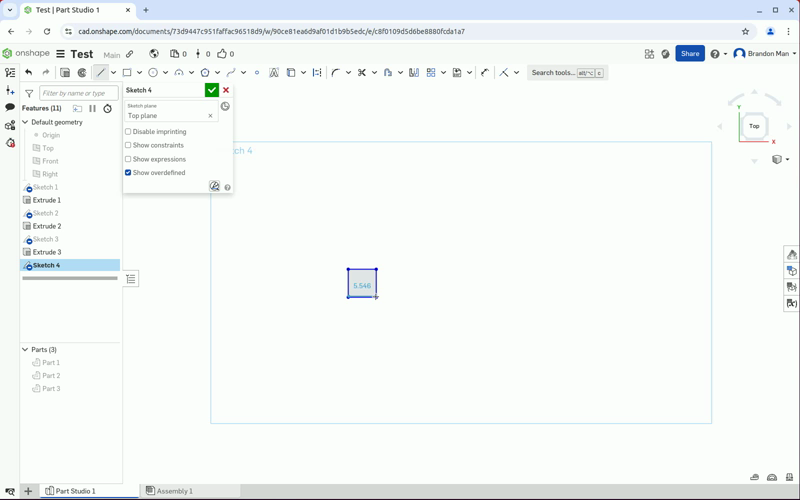
scroll(6)
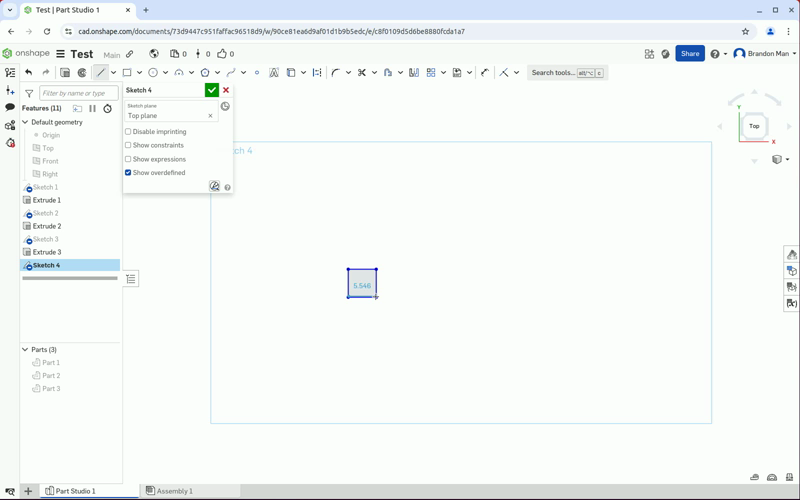
scroll(6)
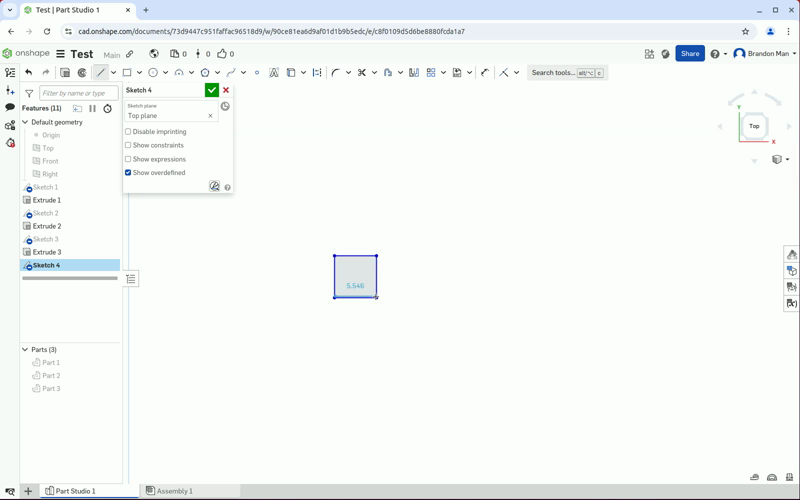
scroll(6)
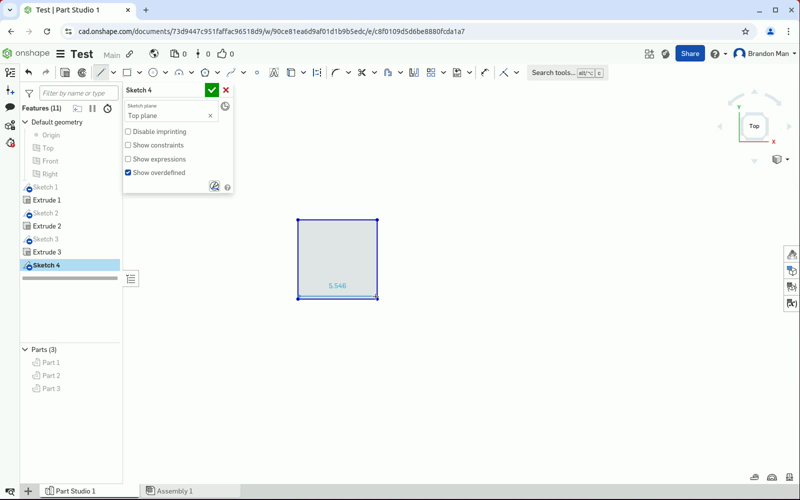
scroll(6)
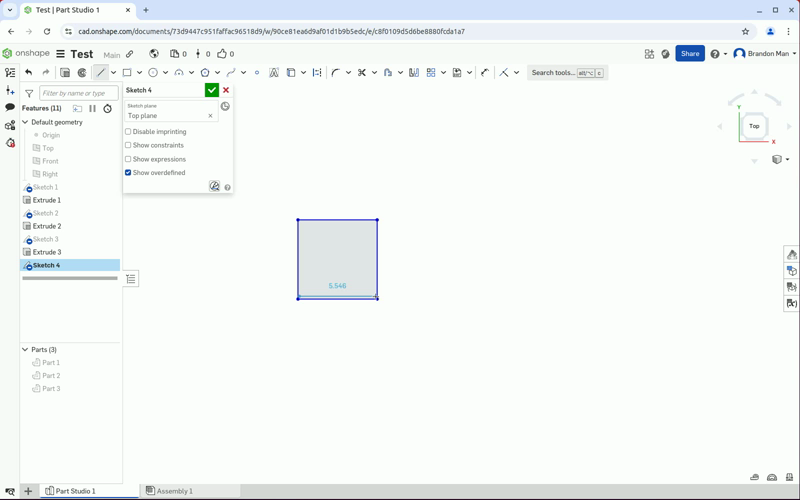
scroll(6)
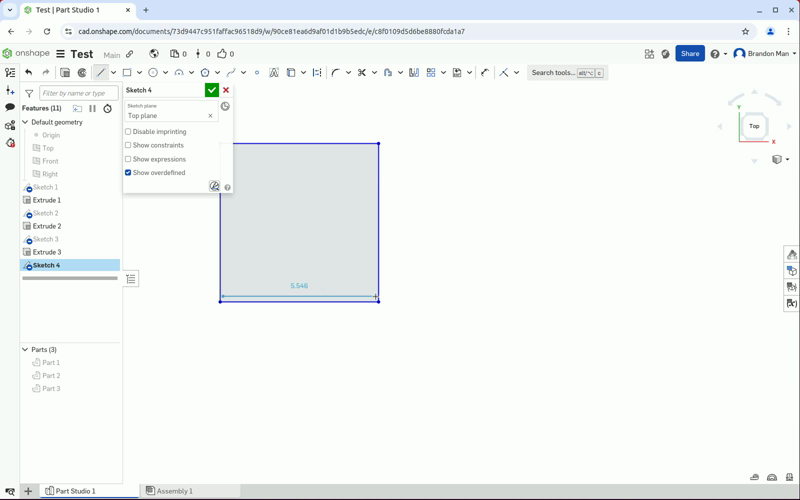
scroll(6)
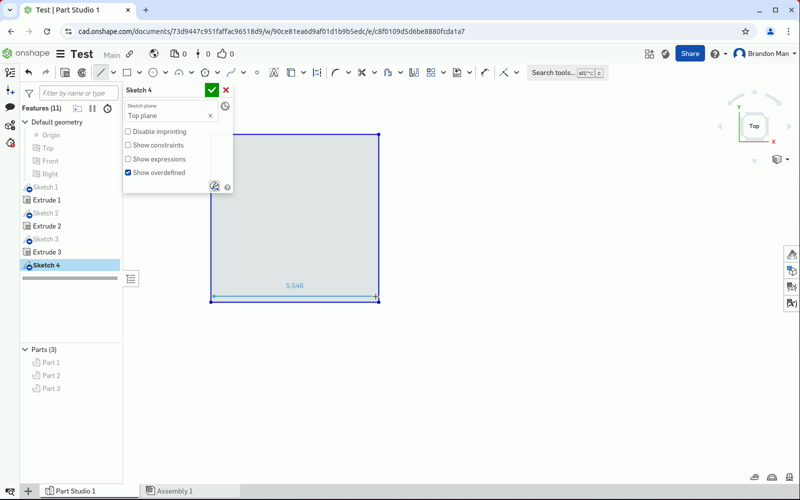
scroll(6)
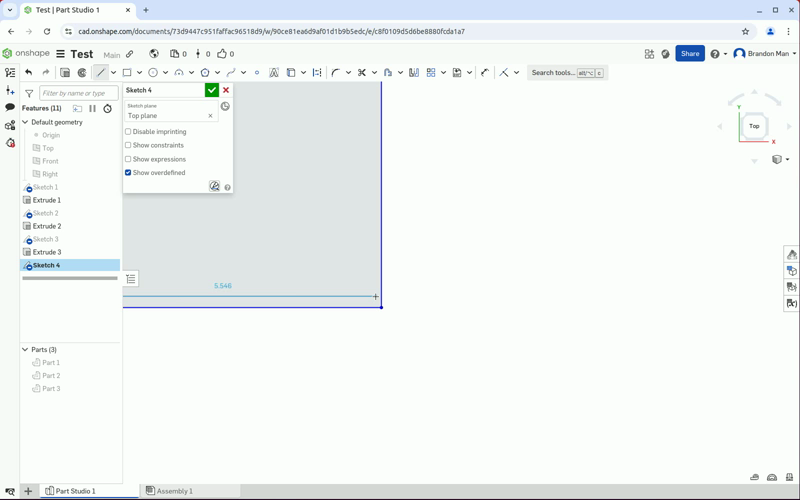
click(375, 296)
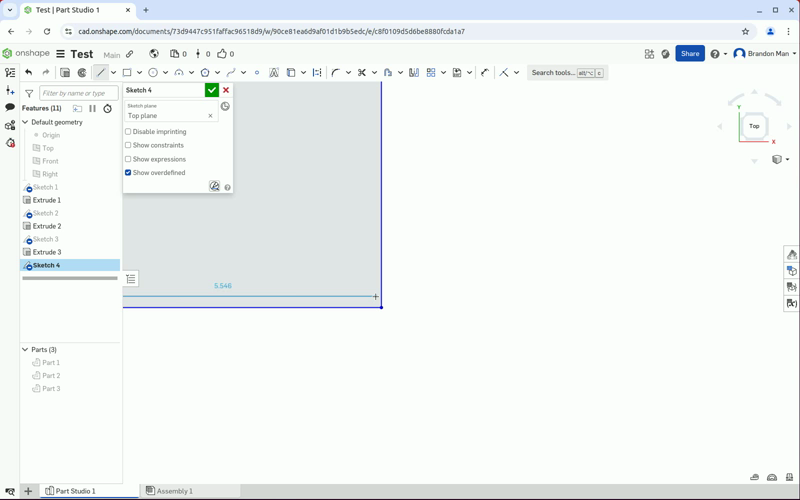
scroll(-6)
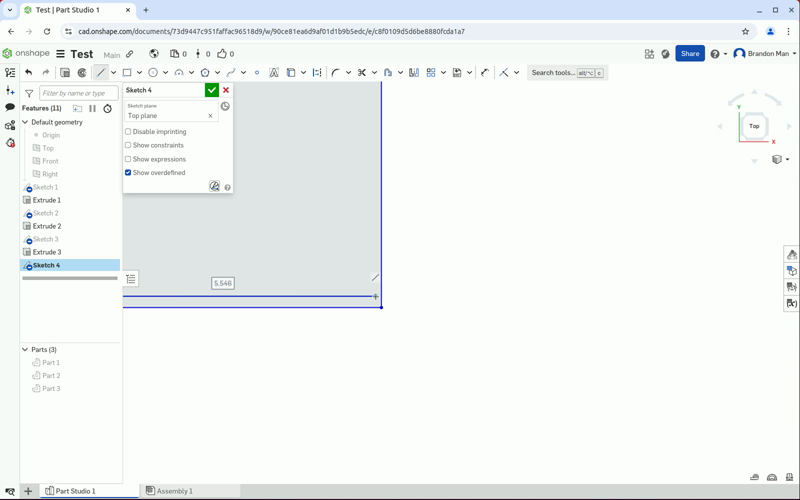
scroll(-6)
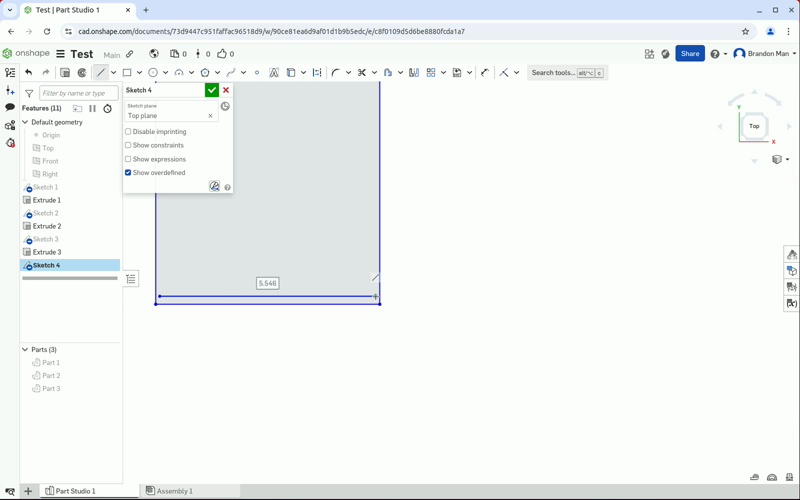
scroll(-6)
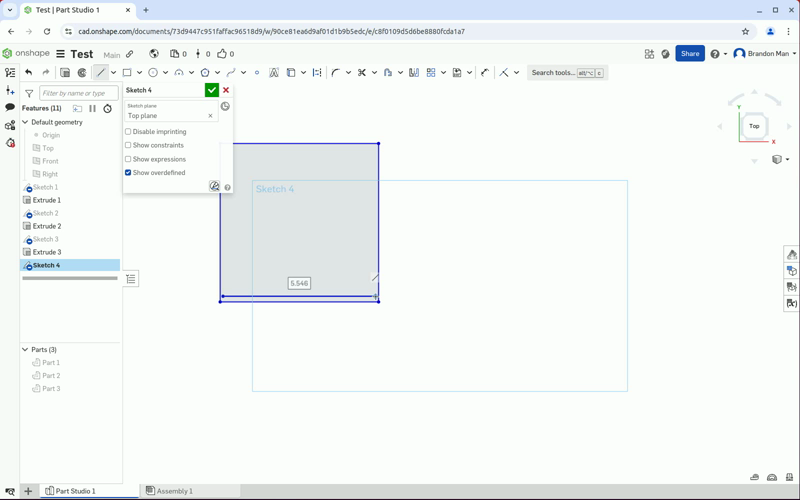
scroll(-6)
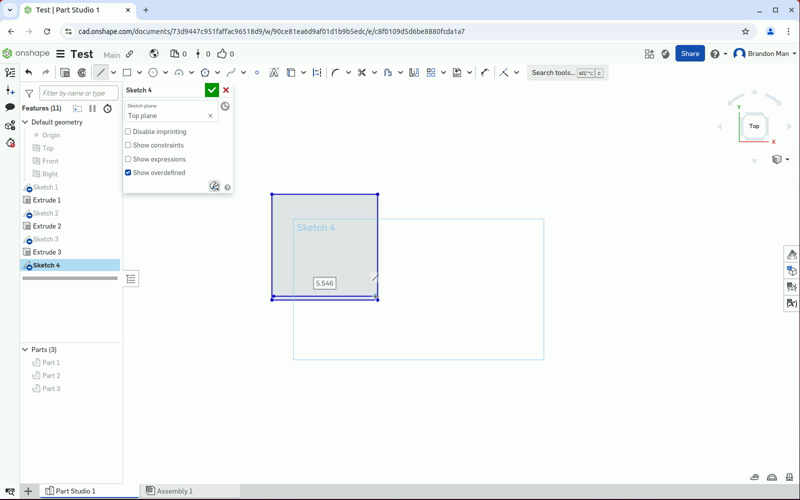
scroll(-6)
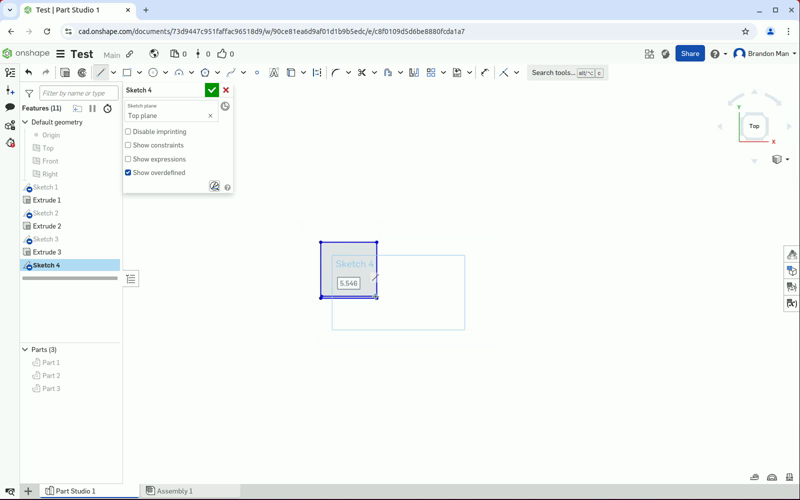
scroll(-6)
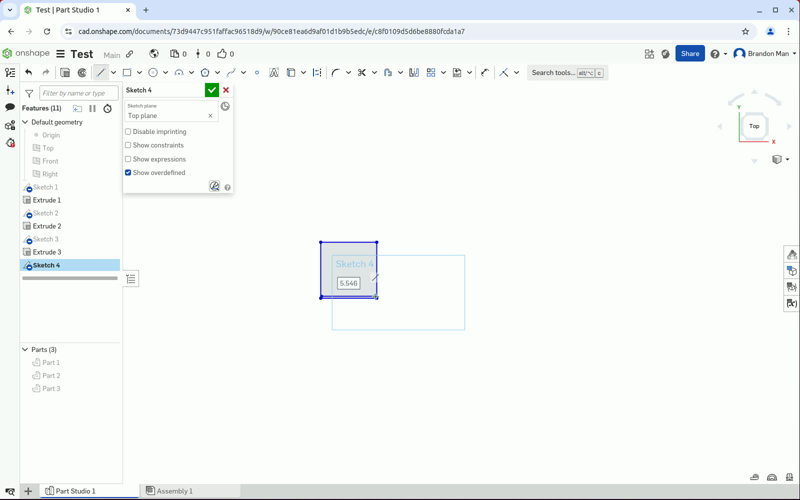
scroll(-6)
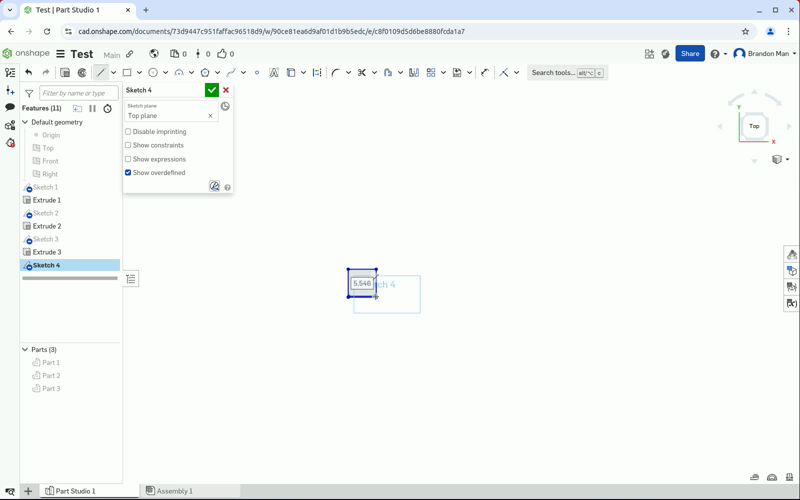
key_up(shift)
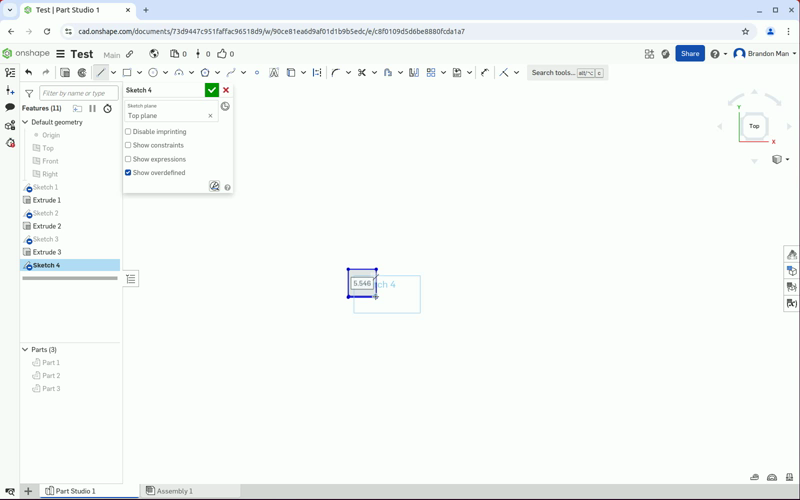
key_down(shift)
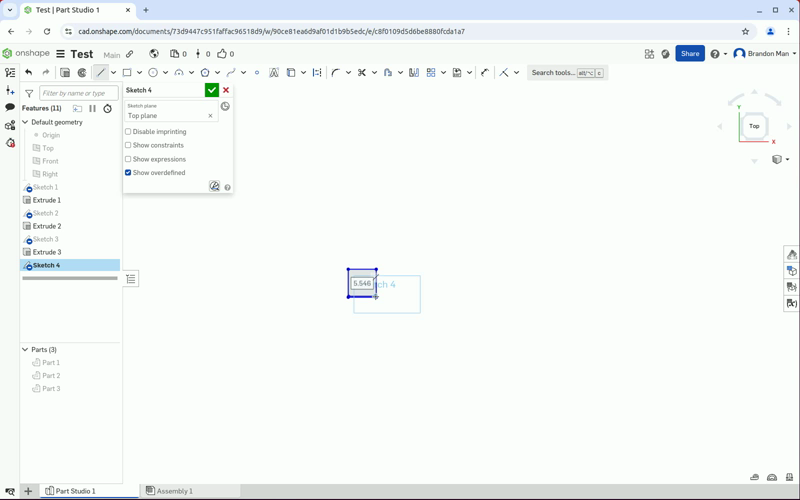
mouse_move(405, 296)
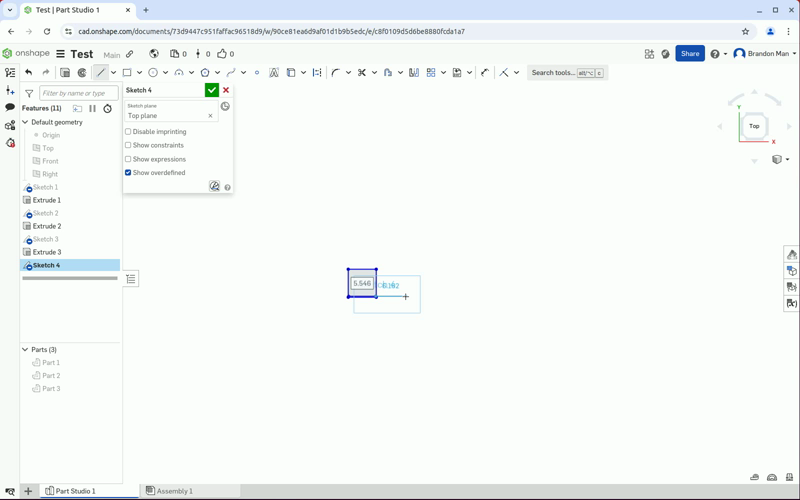
mouse_move(375, 269)
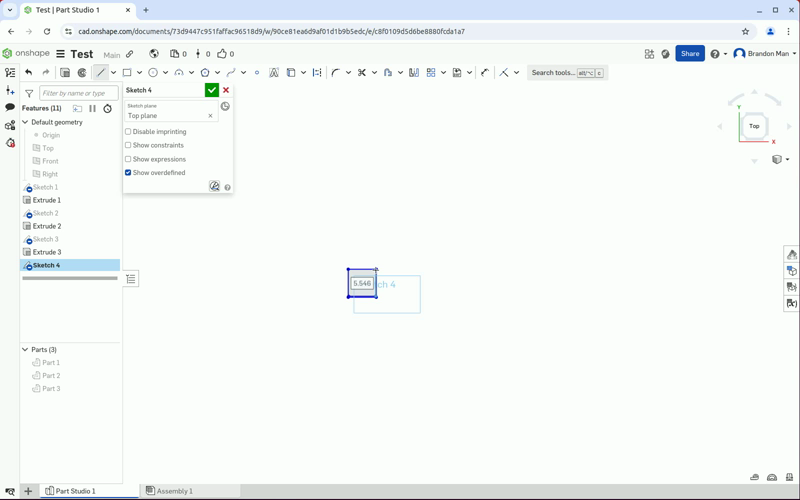
scroll(6)
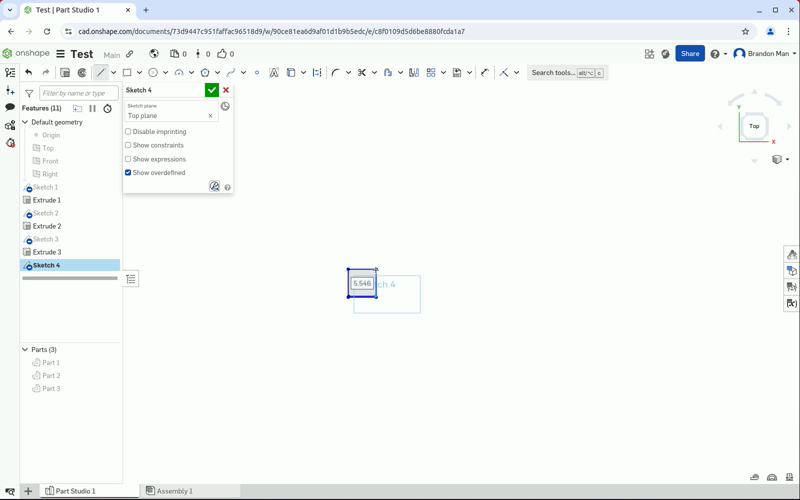
scroll(6)
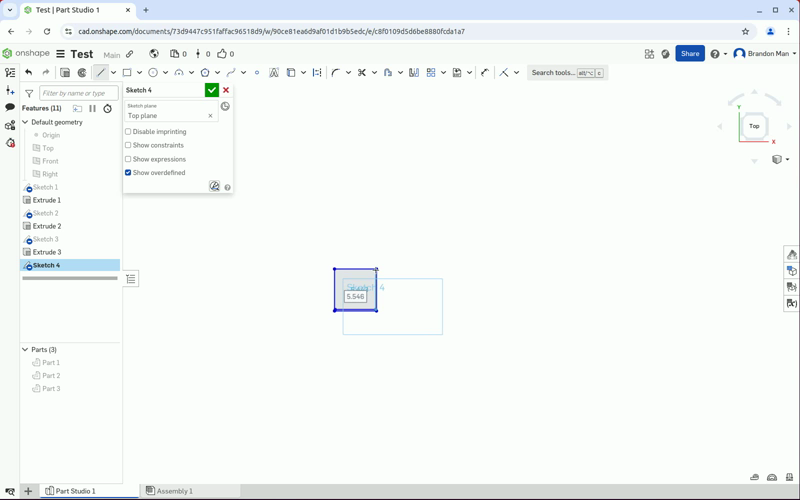
scroll(6)
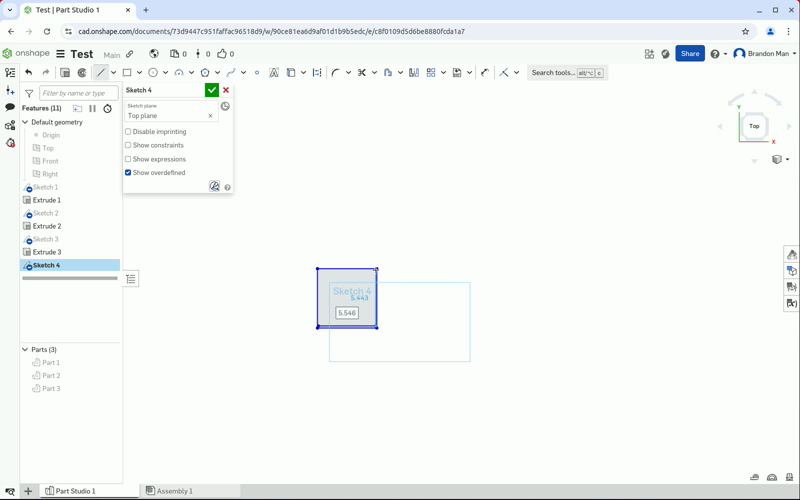
scroll(6)
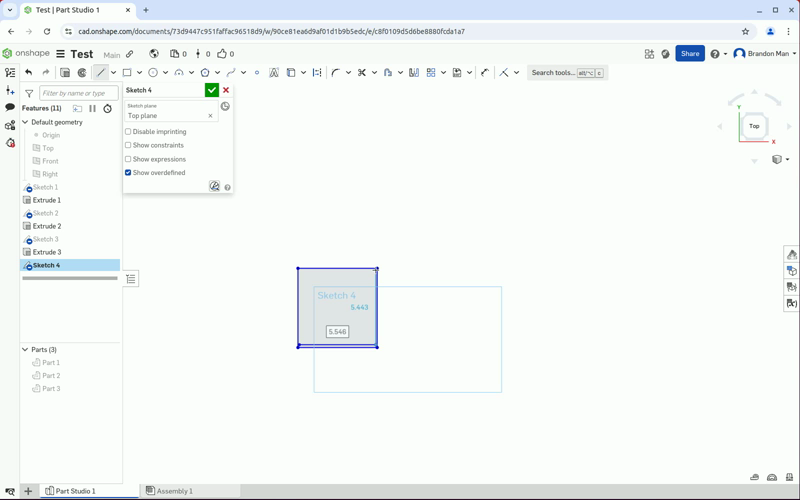
scroll(6)
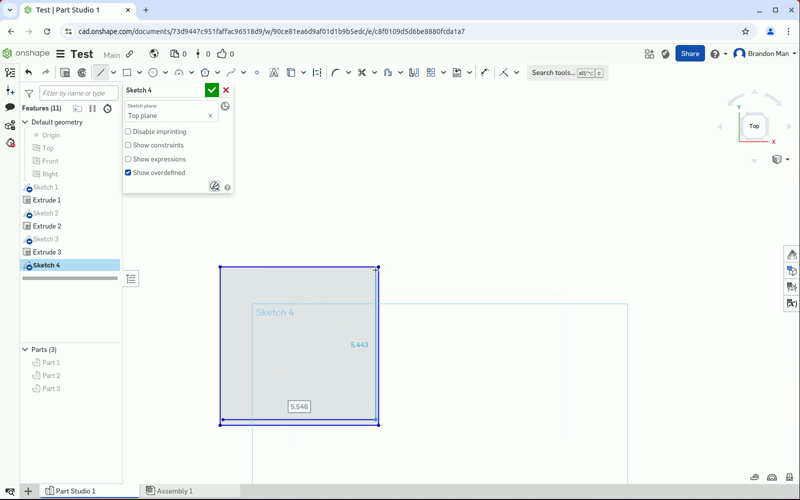
scroll(6)
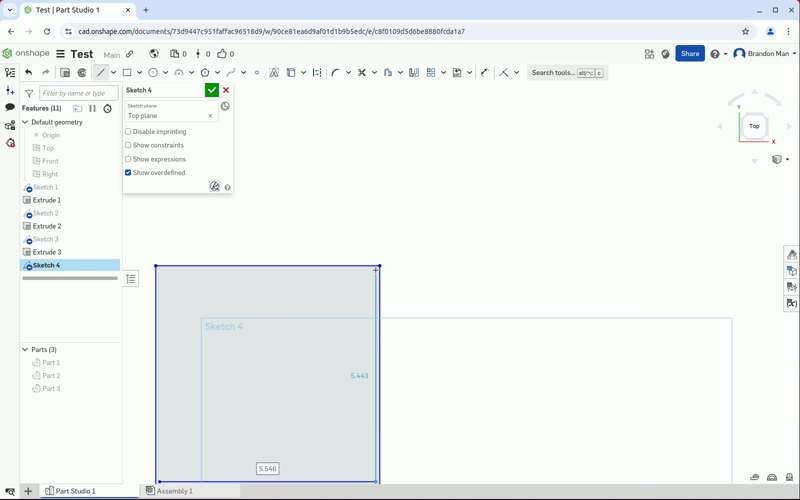
scroll(6)
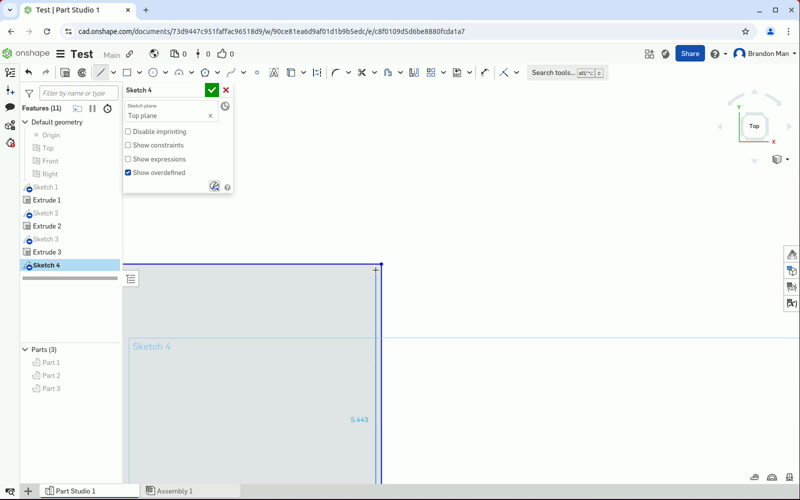
click(375, 269)
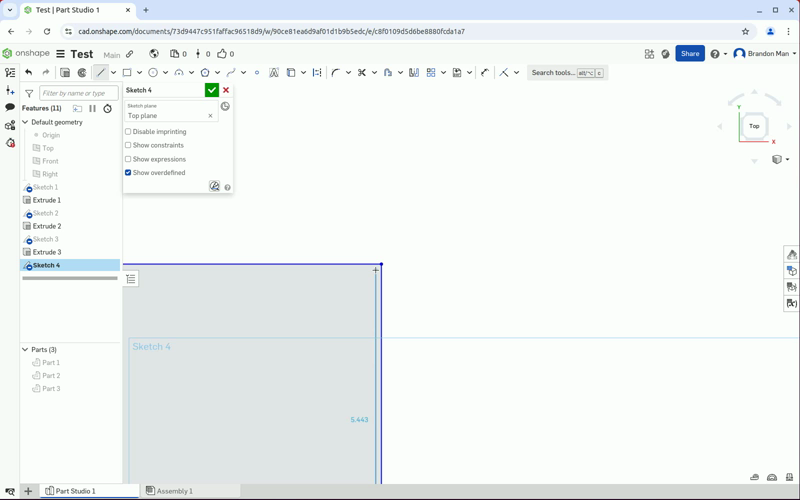
scroll(-6)
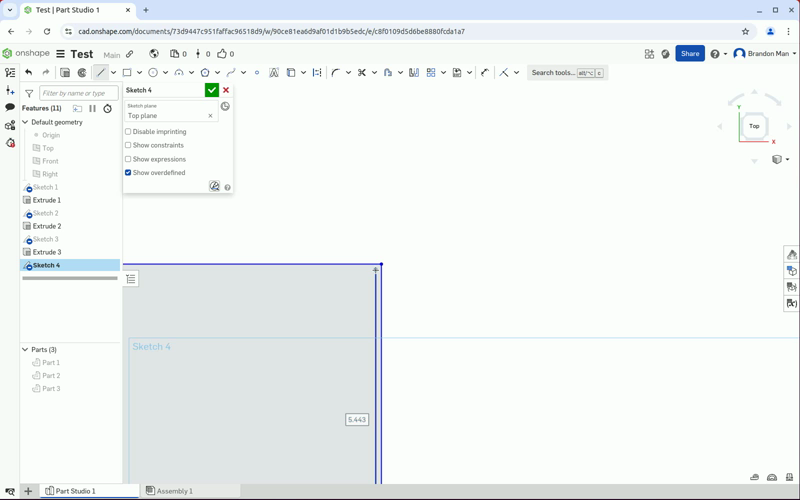
scroll(-6)
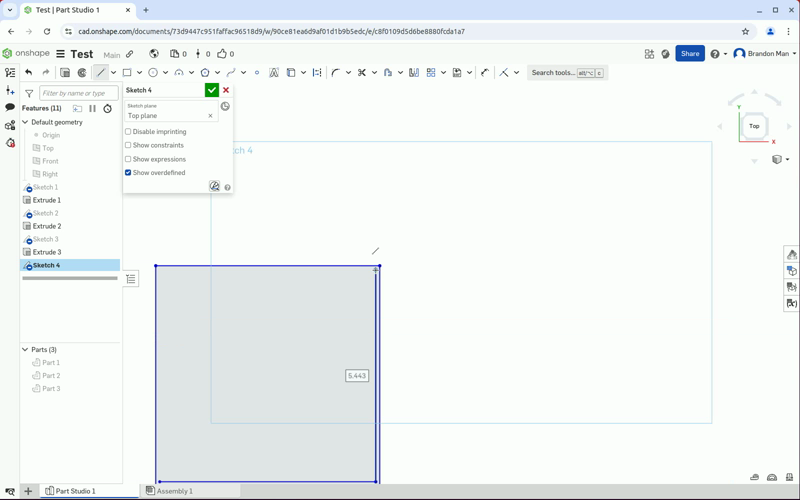
scroll(-6)
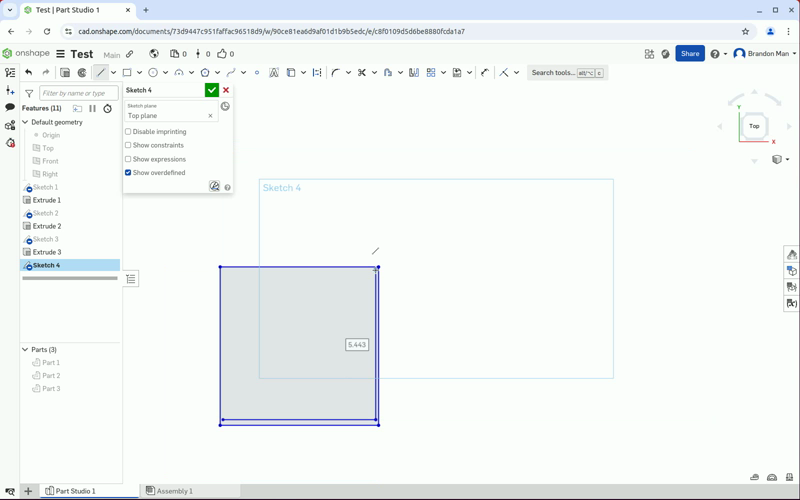
scroll(-6)
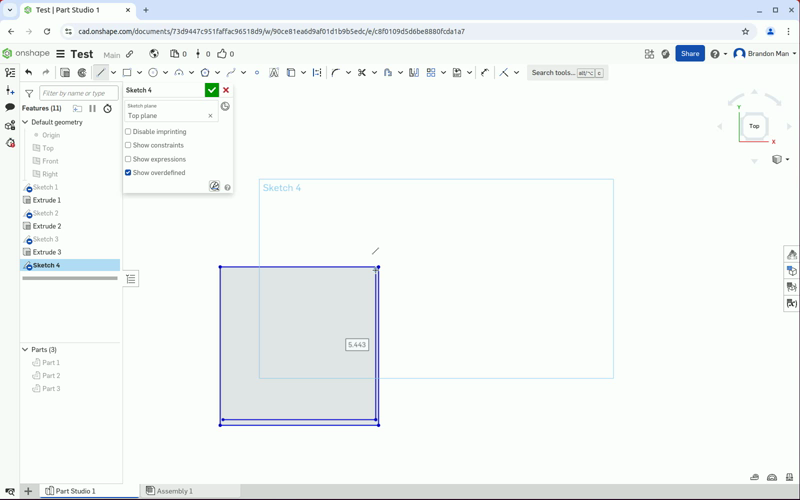
scroll(-6)
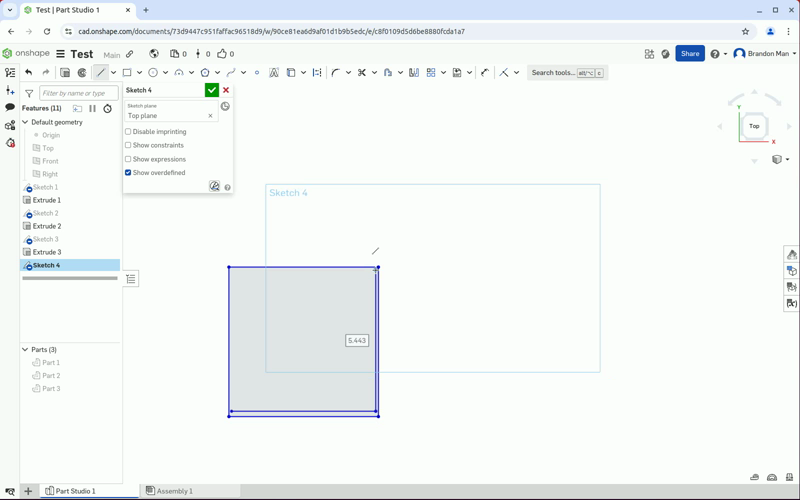
scroll(-6)
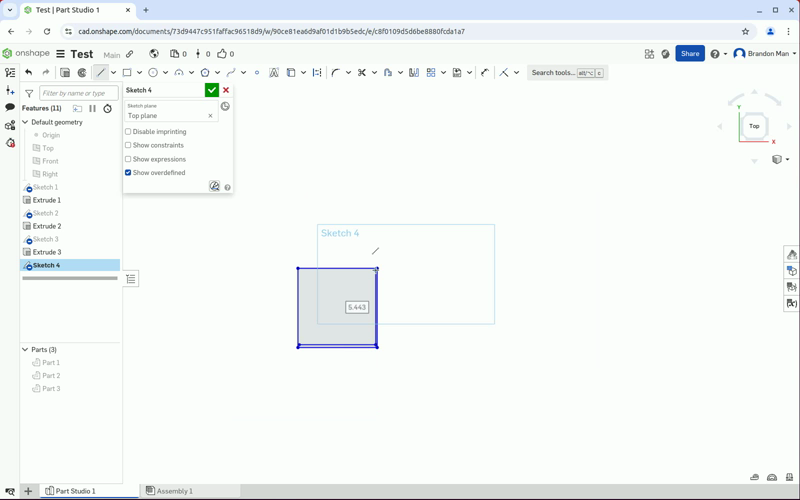
scroll(-6)
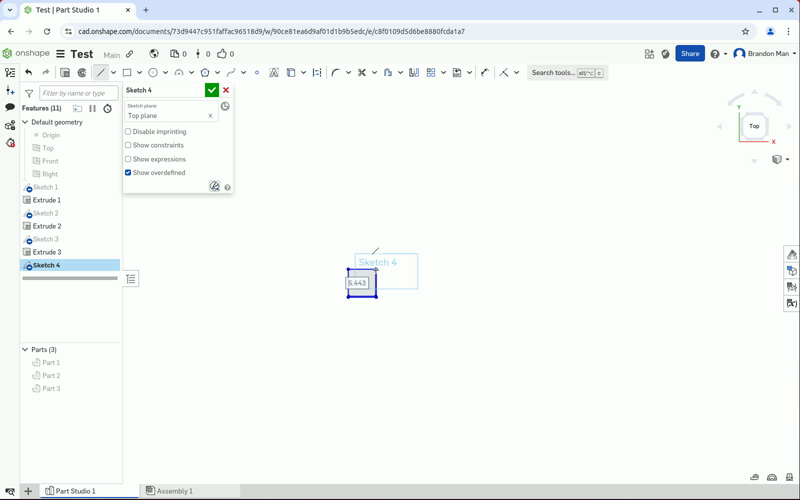
key_up(shift)
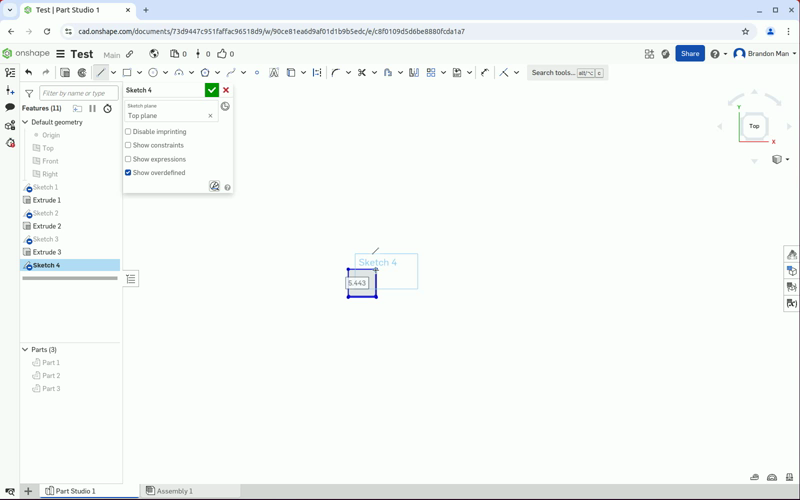
key_down(shift)
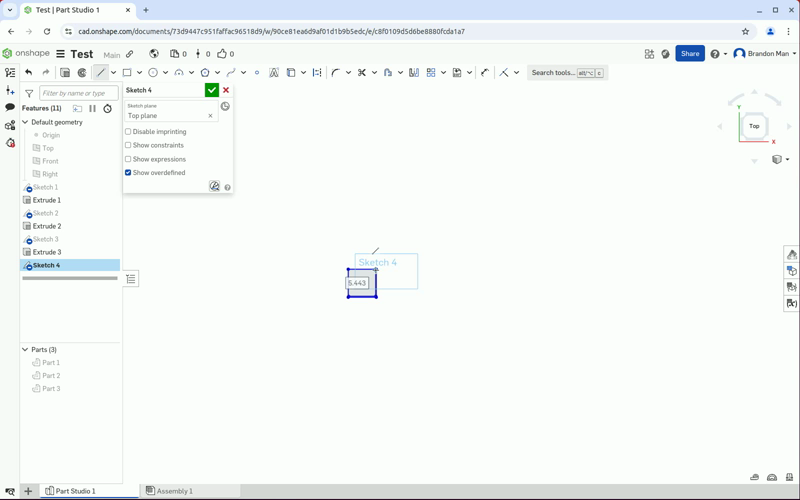
mouse_move(405, 269)
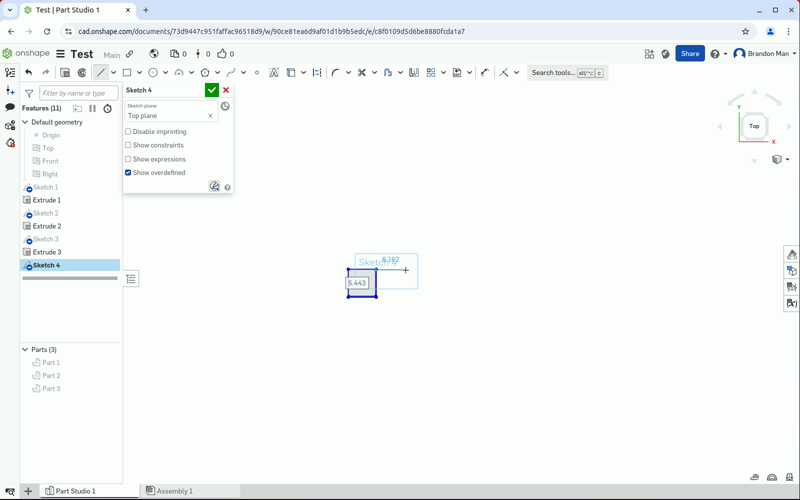
mouse_move(348, 269)
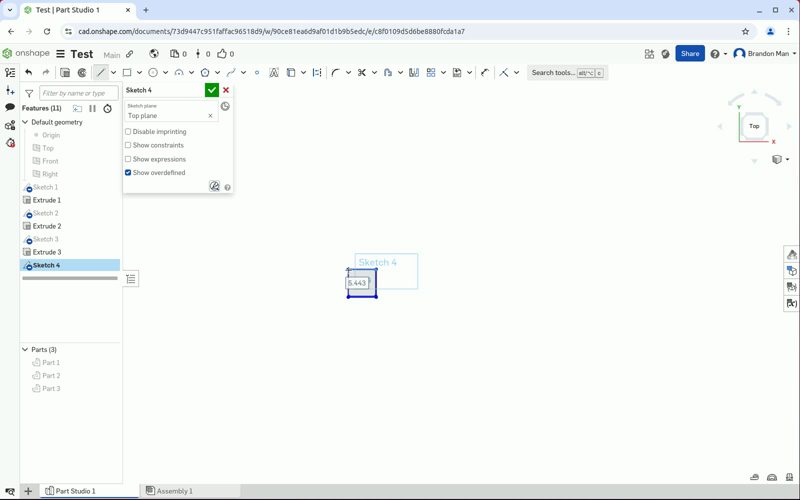
scroll(6)
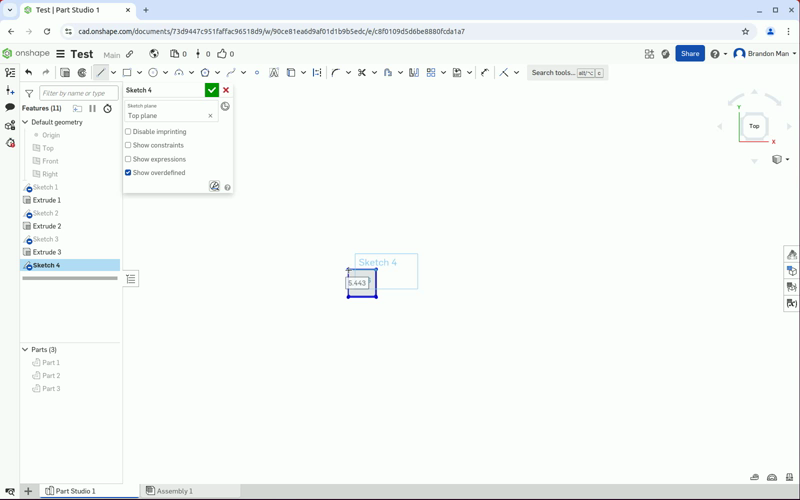
scroll(6)
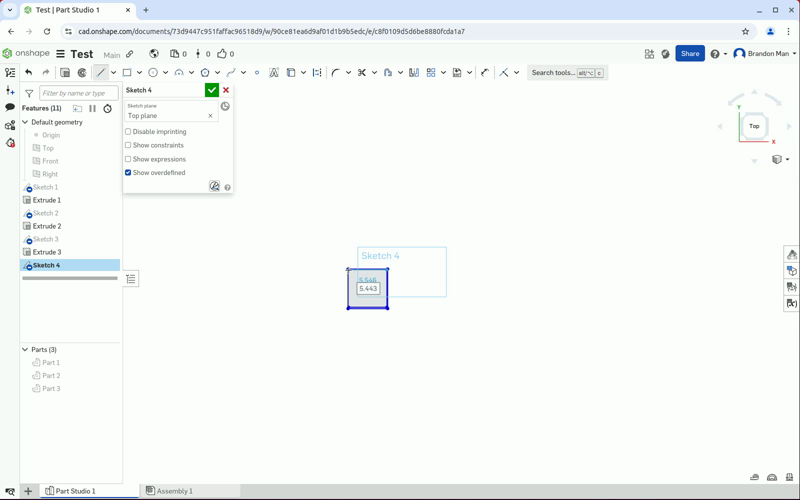
scroll(6)
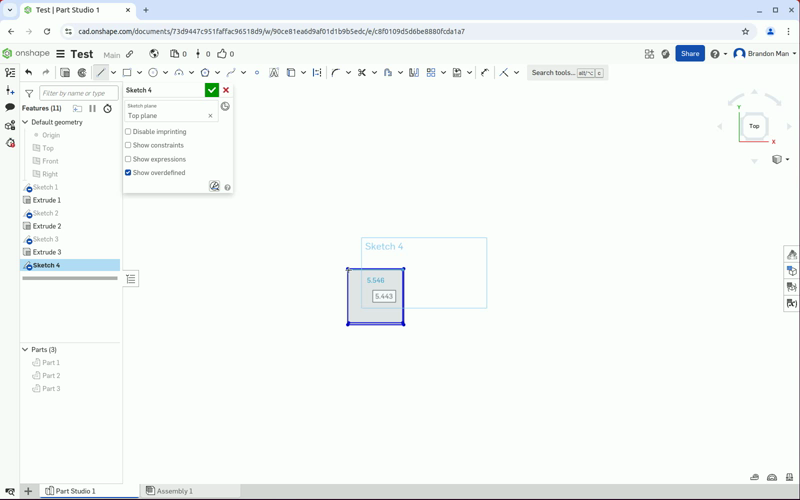
scroll(6)
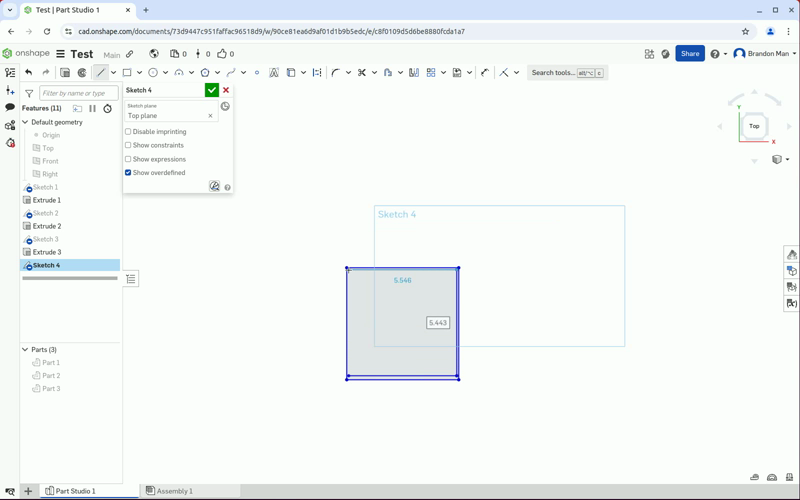
scroll(6)
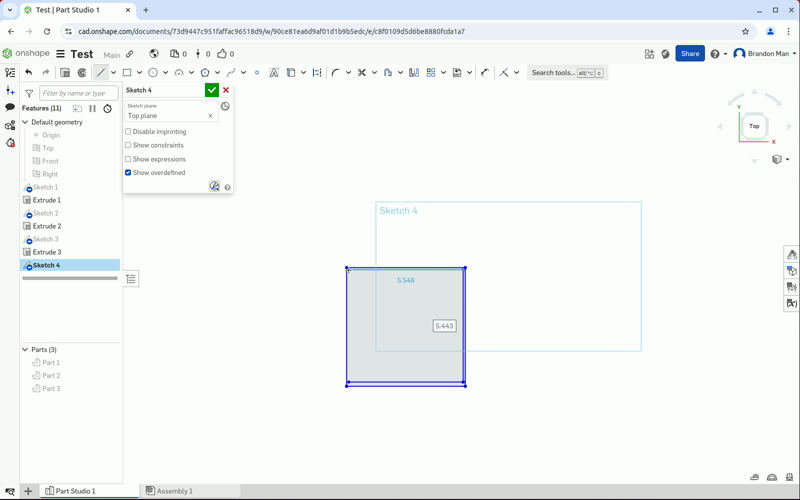
scroll(6)
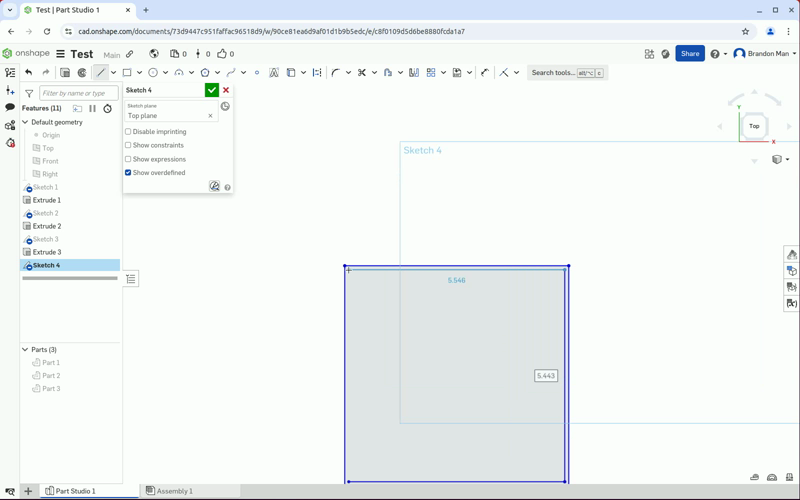
scroll(6)
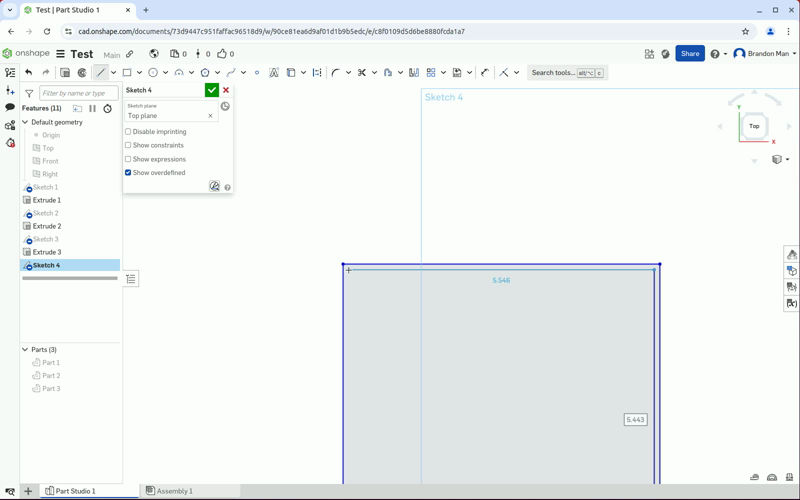
click(348, 269)
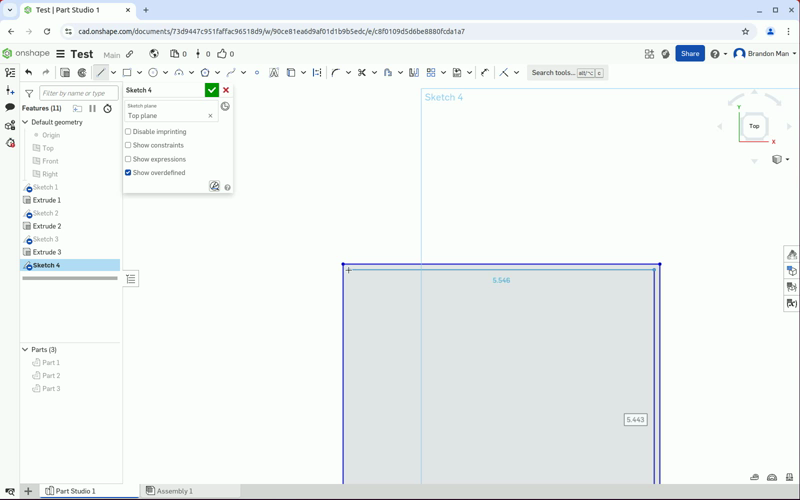
scroll(-6)
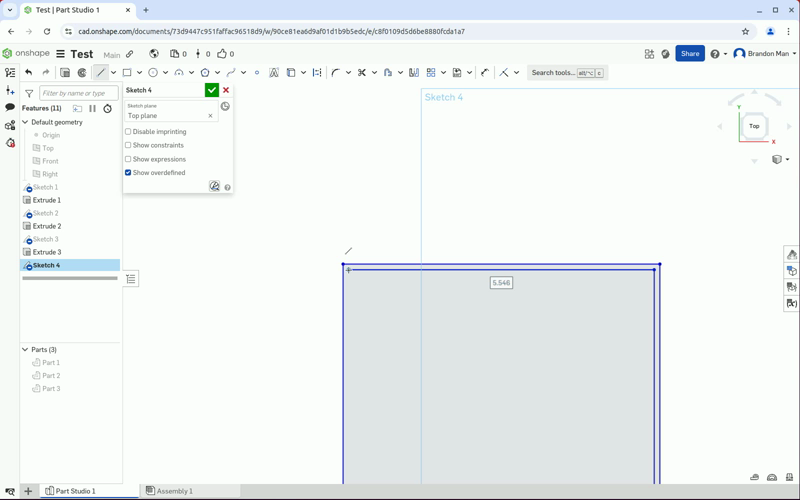
scroll(-6)
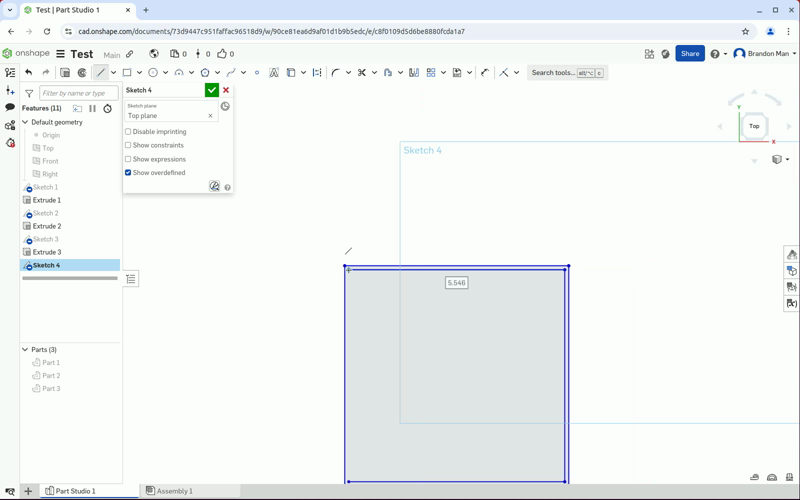
scroll(-6)
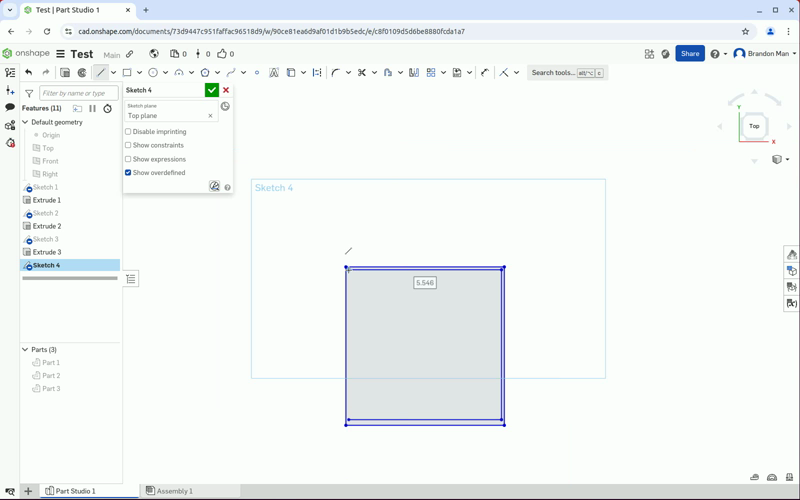
scroll(-6)
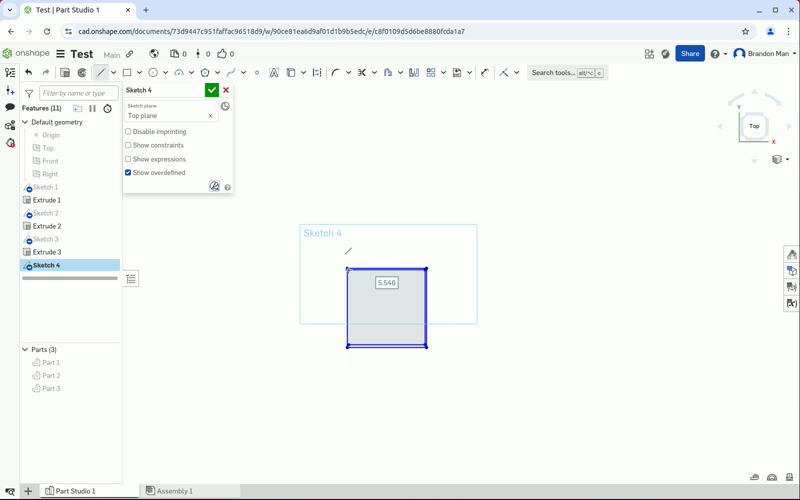
scroll(-6)
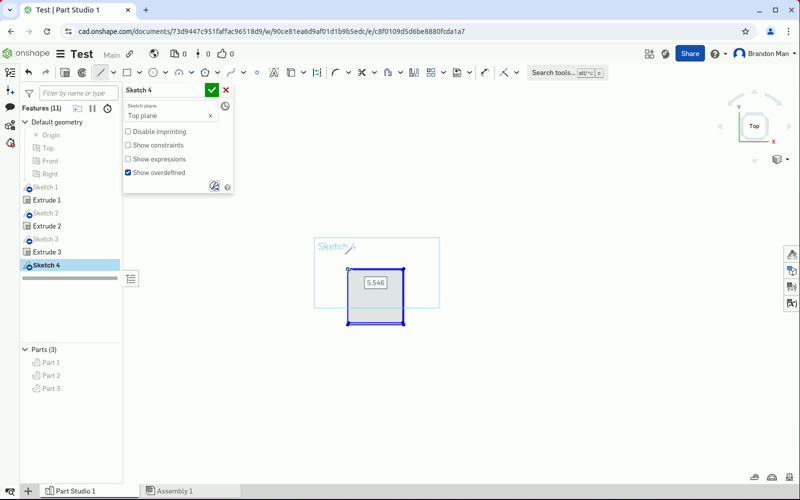
scroll(-6)
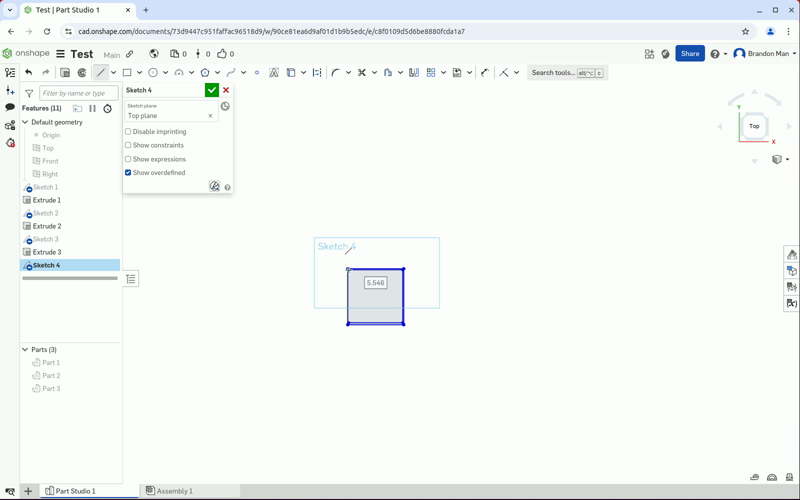
scroll(-6)
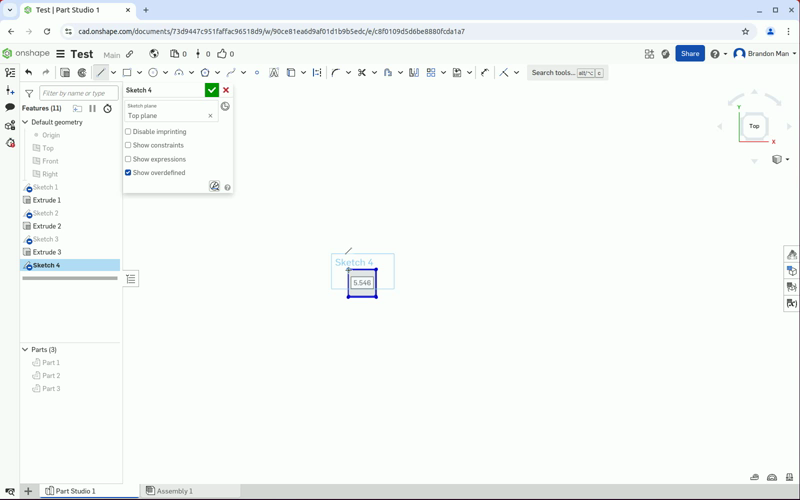
key_up(shift)
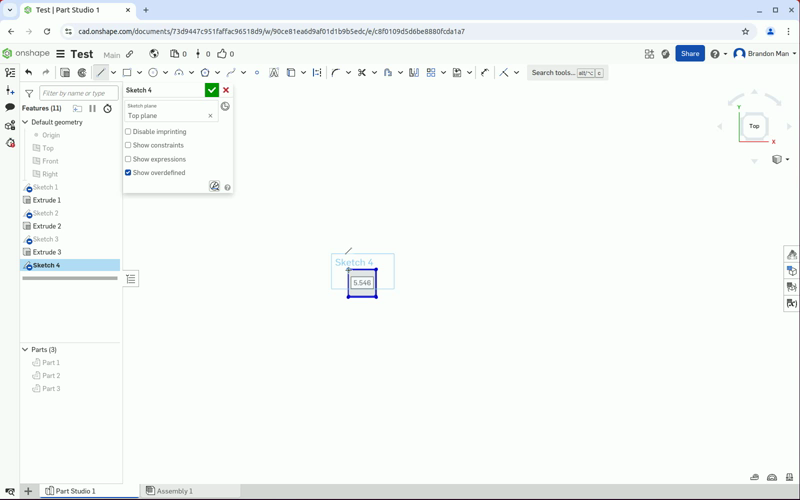
mouse_move(378, 269)
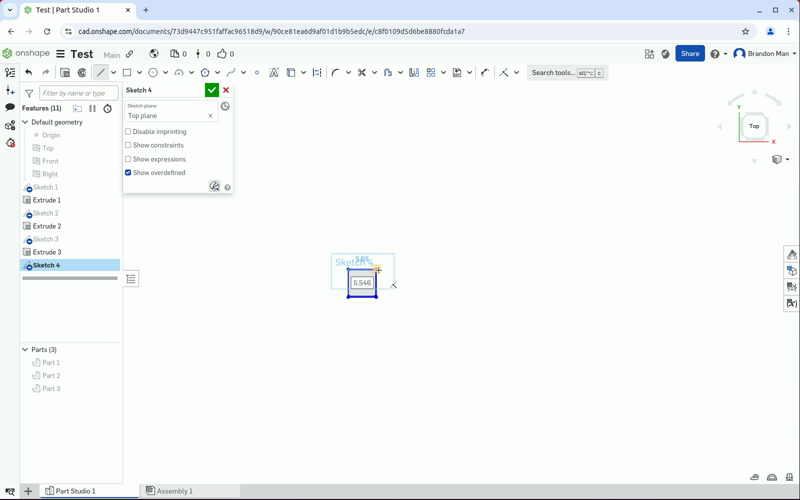
key_down(shift)
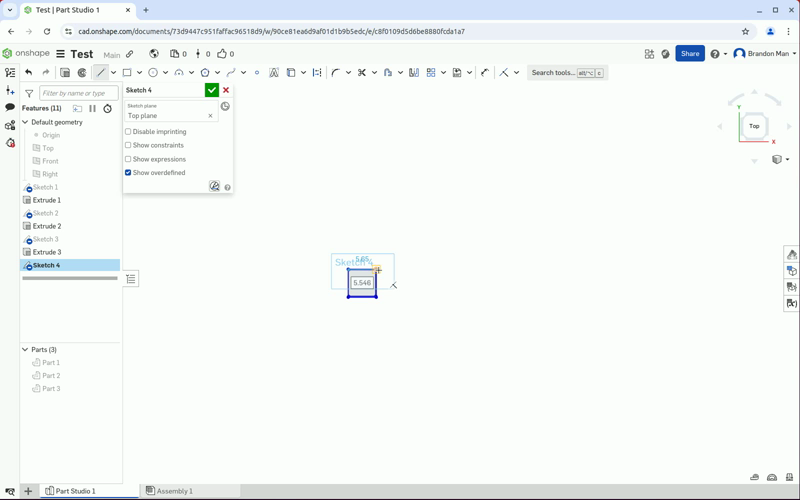
mouse_move(348, 296)
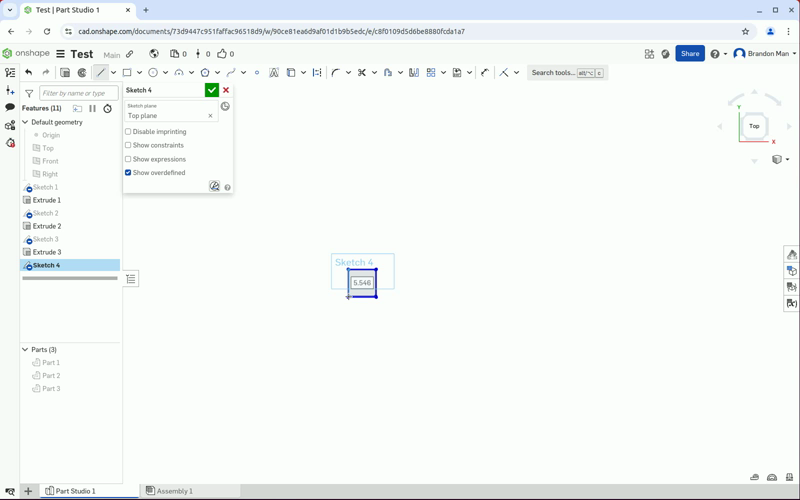
scroll(6)
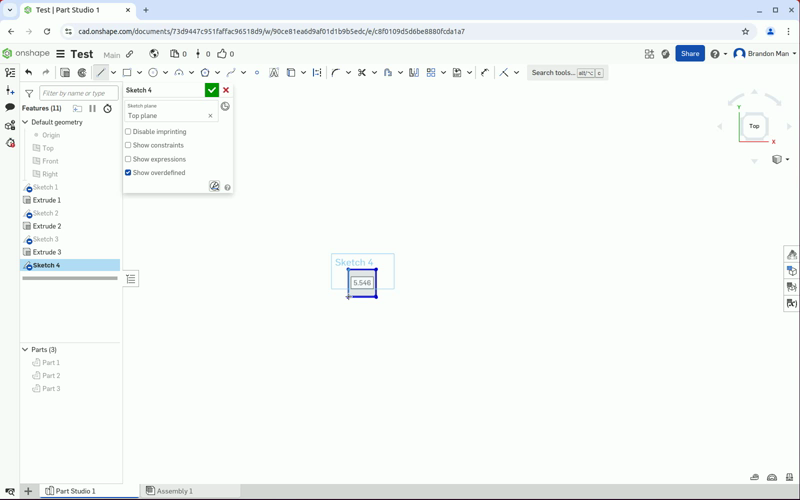
scroll(6)
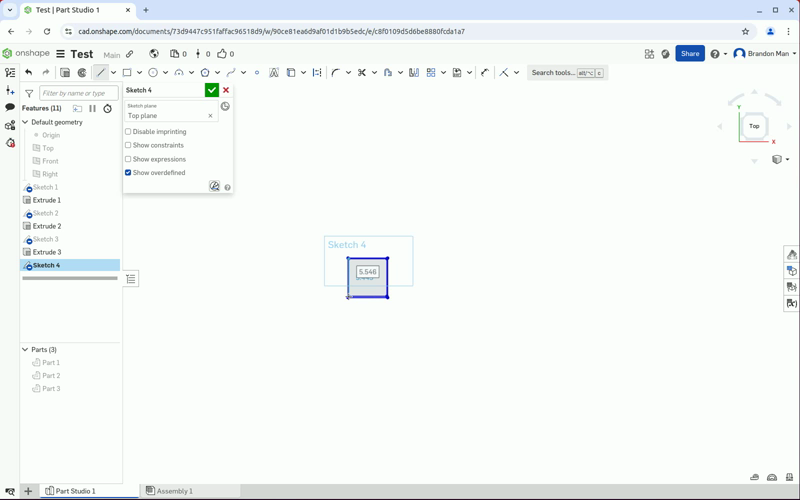
scroll(6)
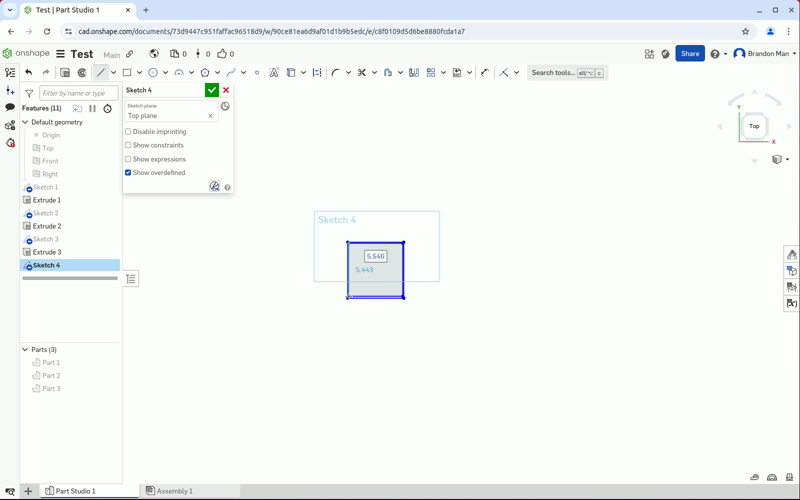
scroll(6)
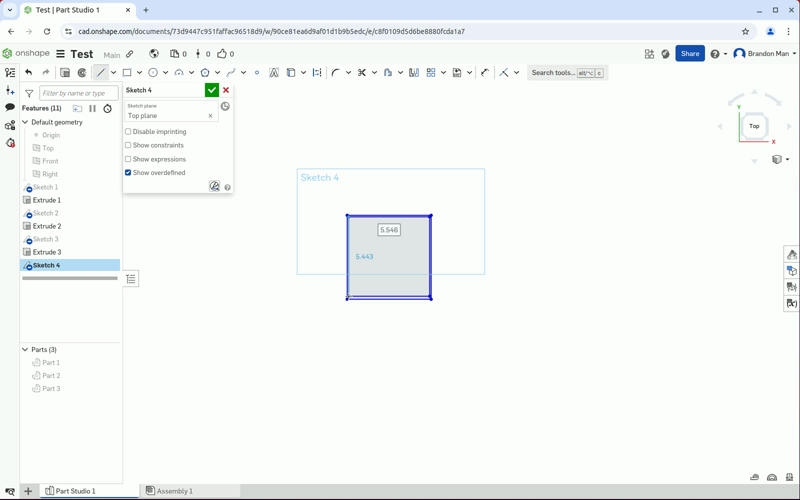
scroll(6)
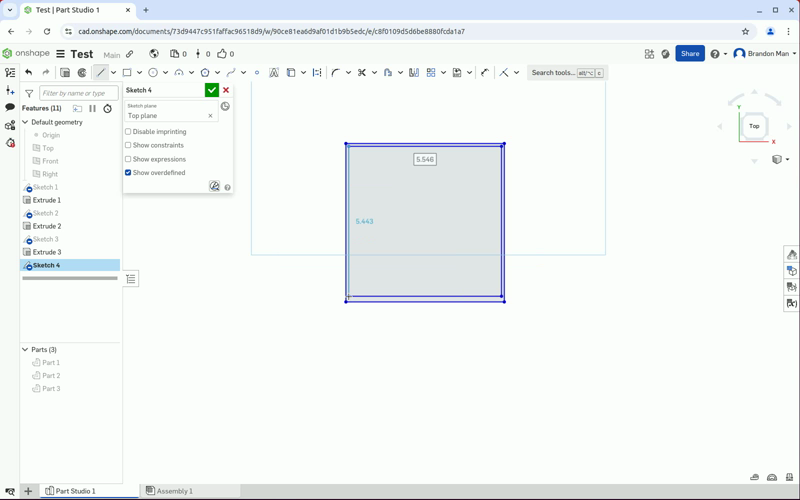
scroll(6)
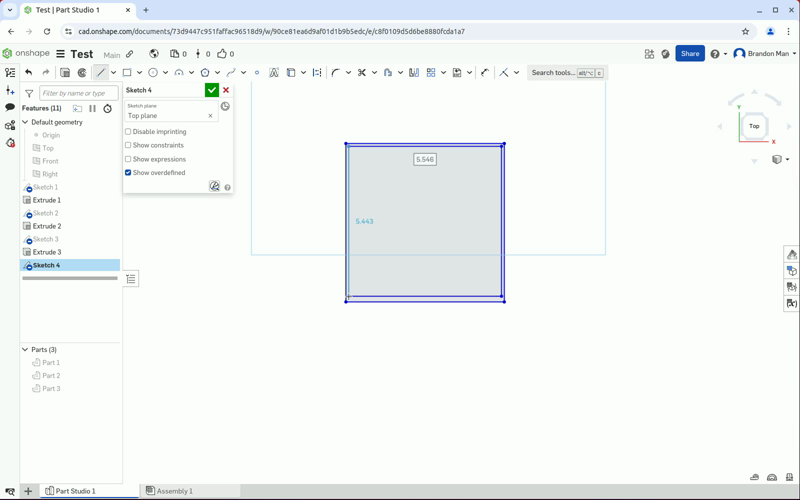
scroll(6)
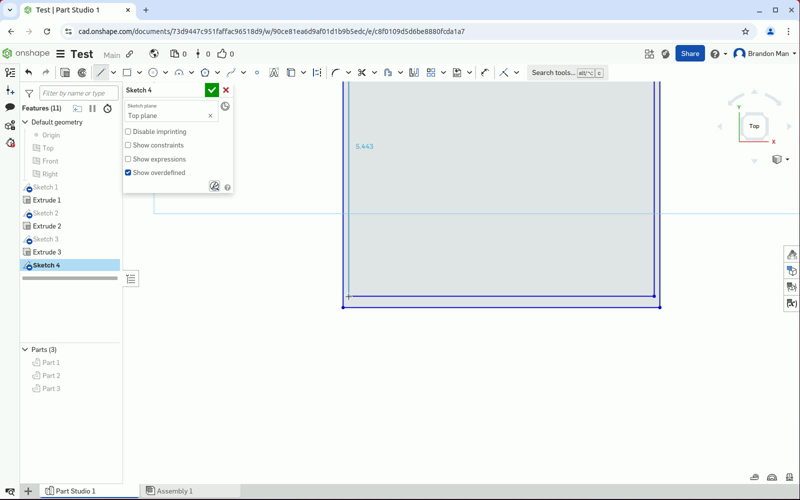
key_up(shift)
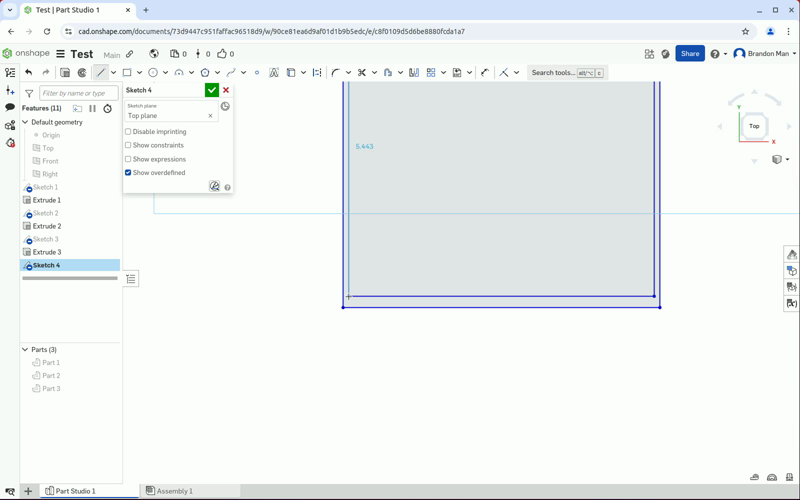
click(348, 296)
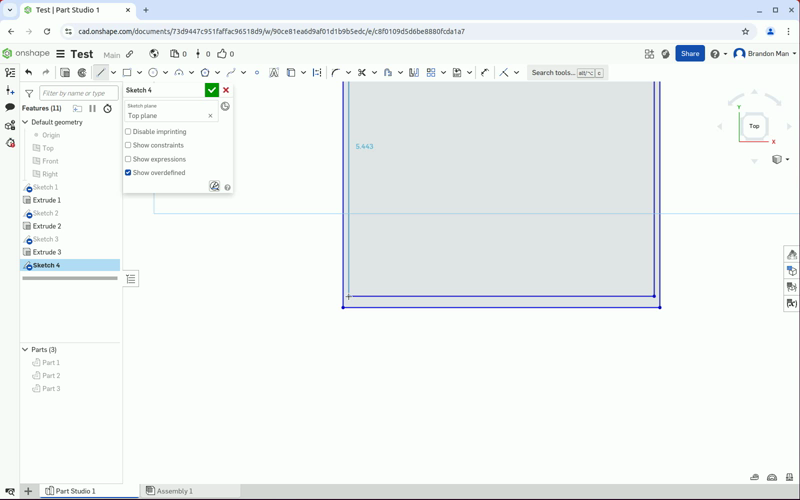
scroll(-6)
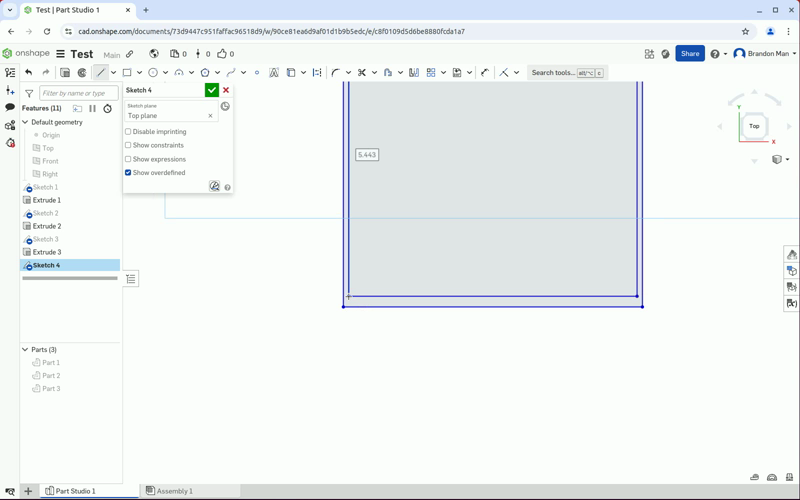
scroll(-6)
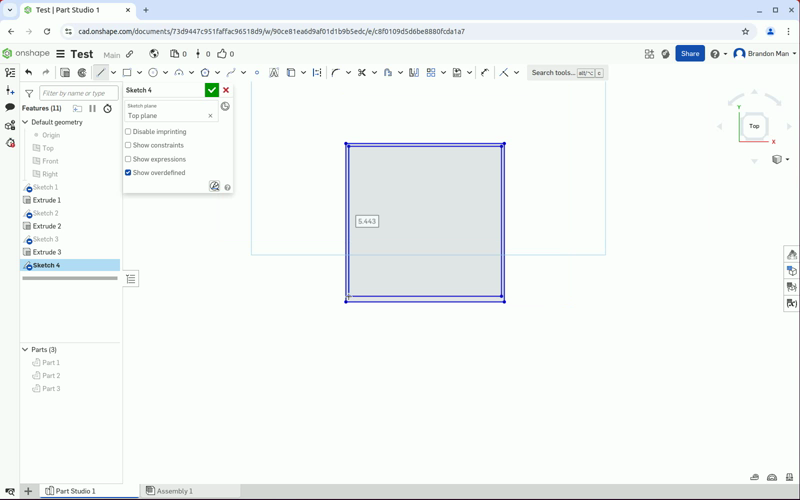
scroll(-6)
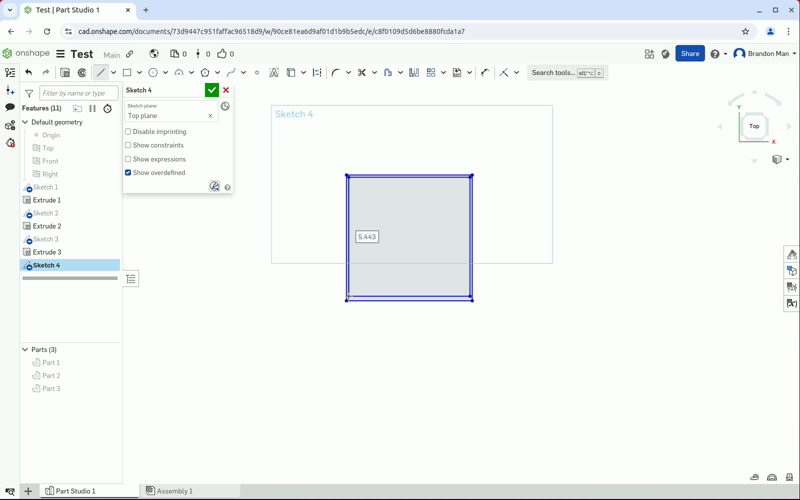
scroll(-6)
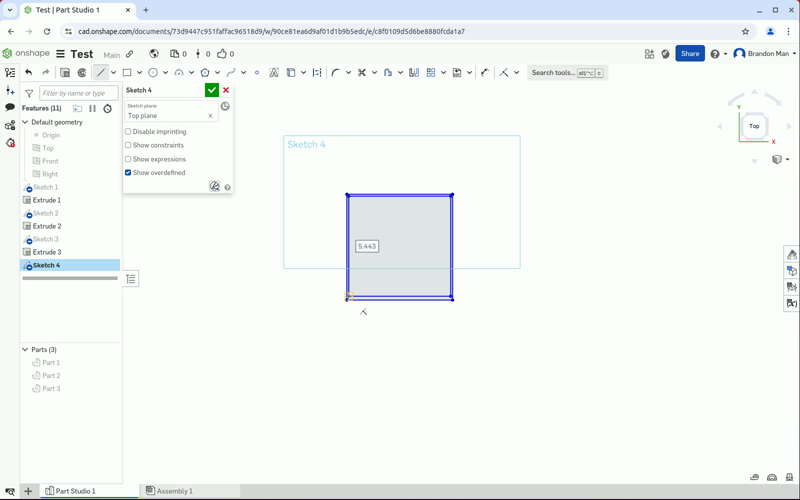
scroll(-6)
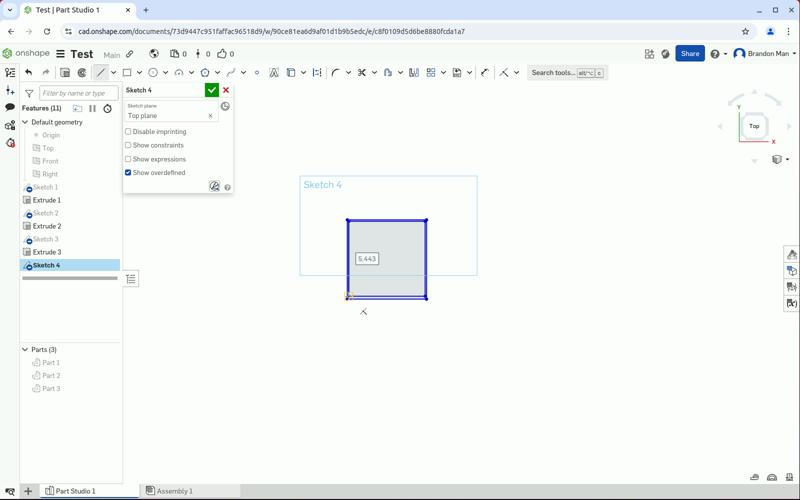
scroll(-6)
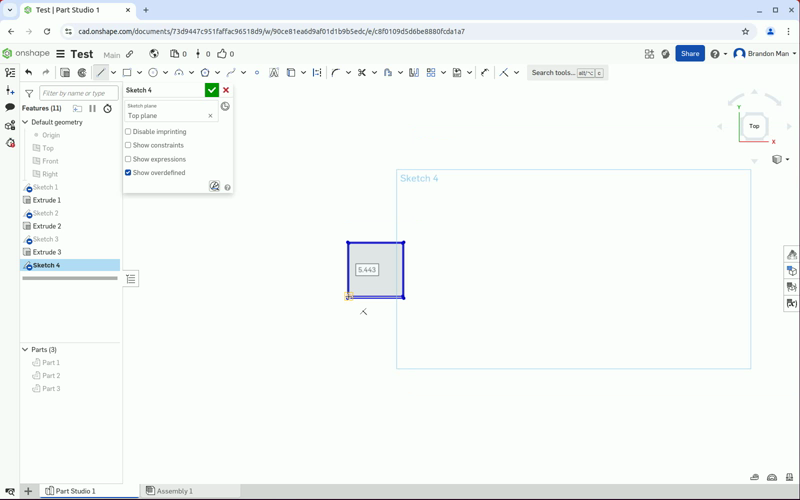
scroll(-6)
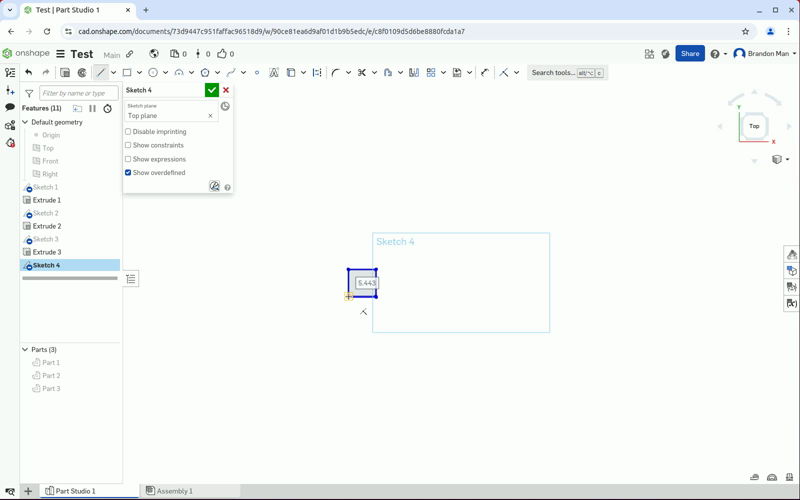
key(esc)
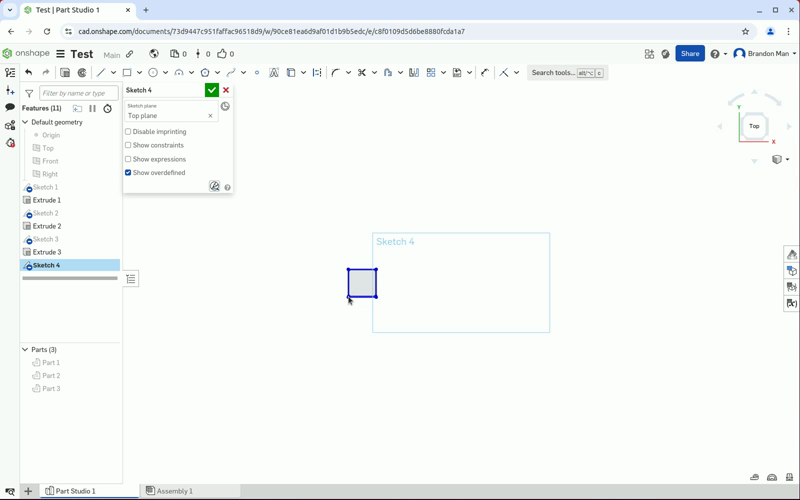
mouse_move(375, 294)
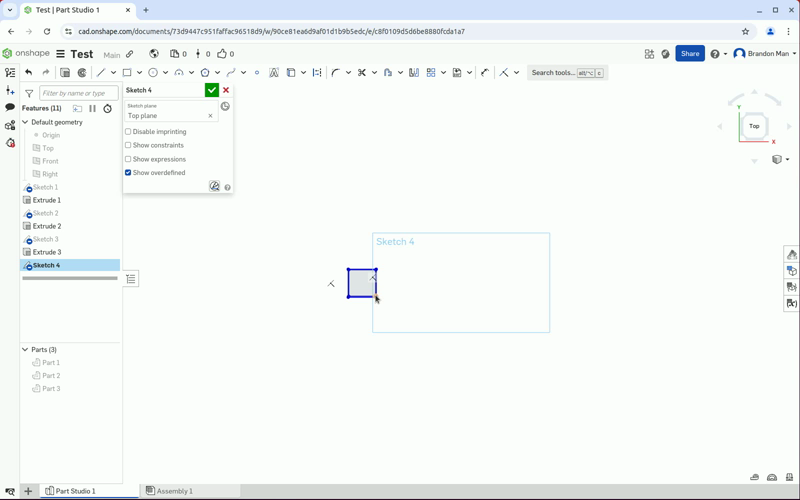
scroll(6)
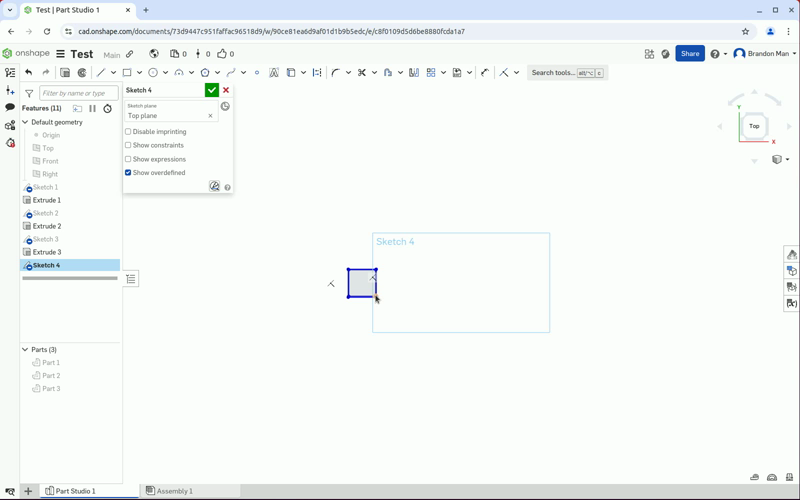
scroll(6)
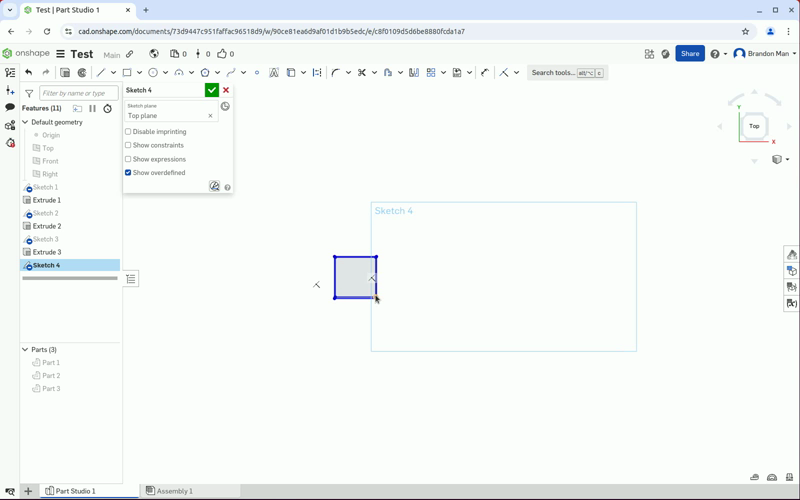
scroll(6)
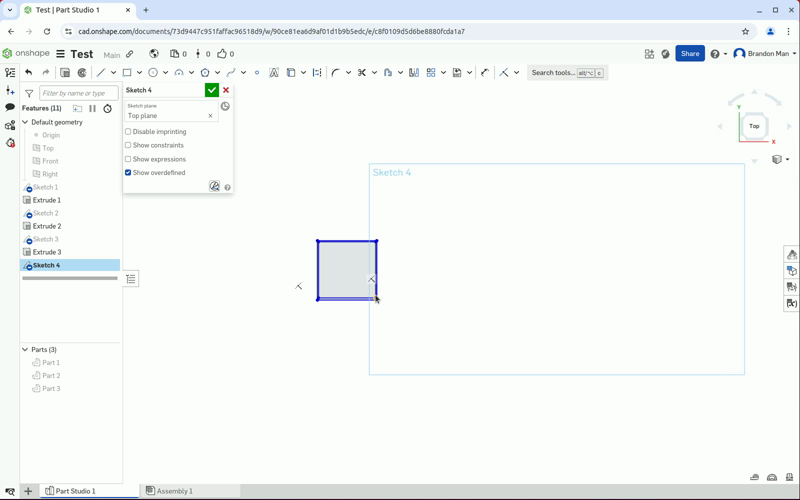
scroll(6)
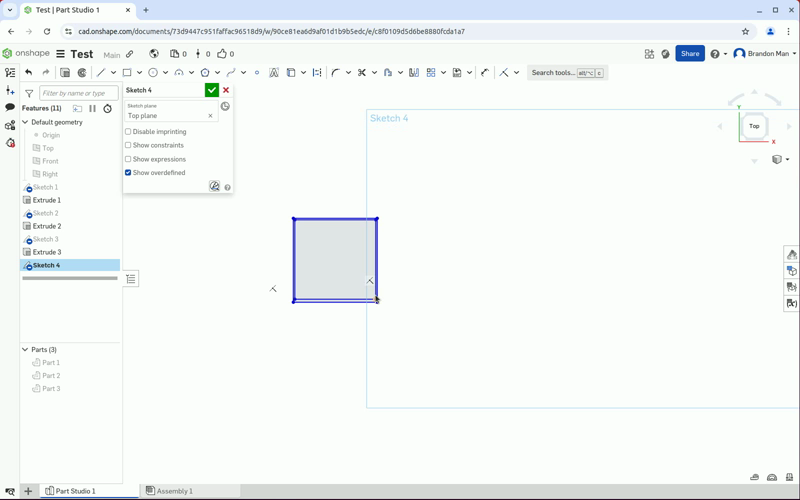
scroll(6)
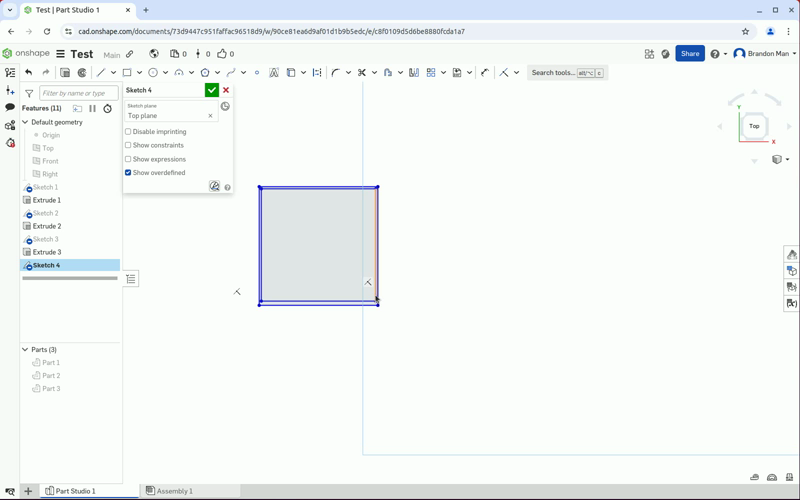
scroll(6)
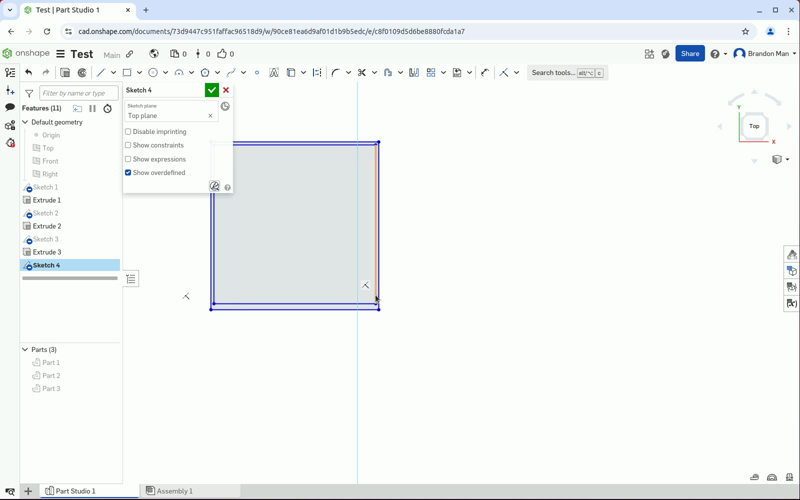
scroll(6)
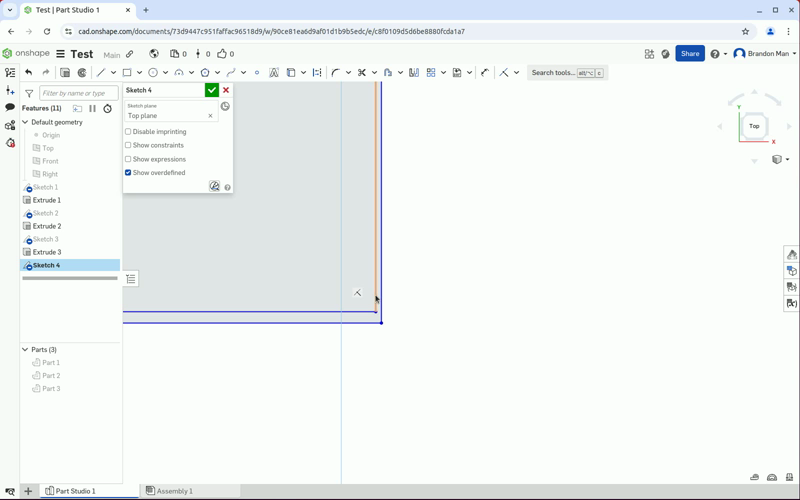
click(375, 294)
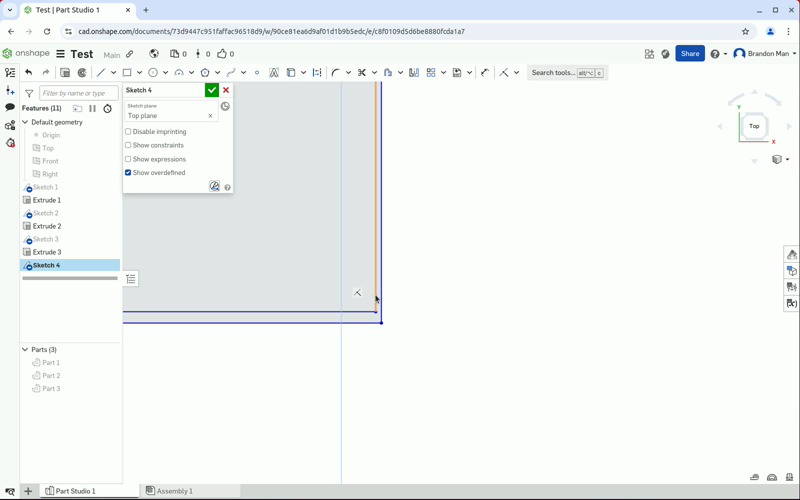
scroll(-6)
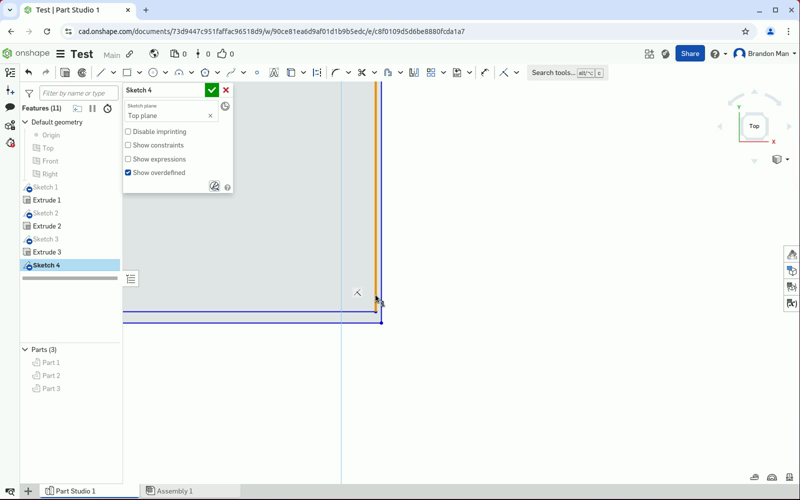
scroll(-6)
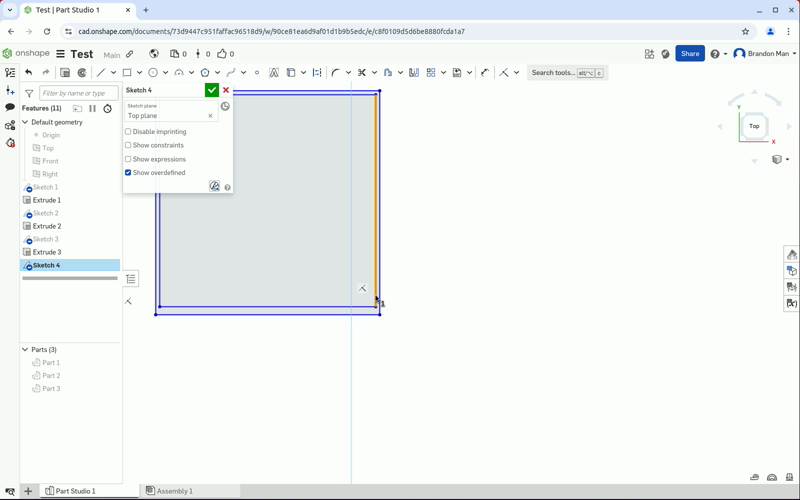
scroll(-6)
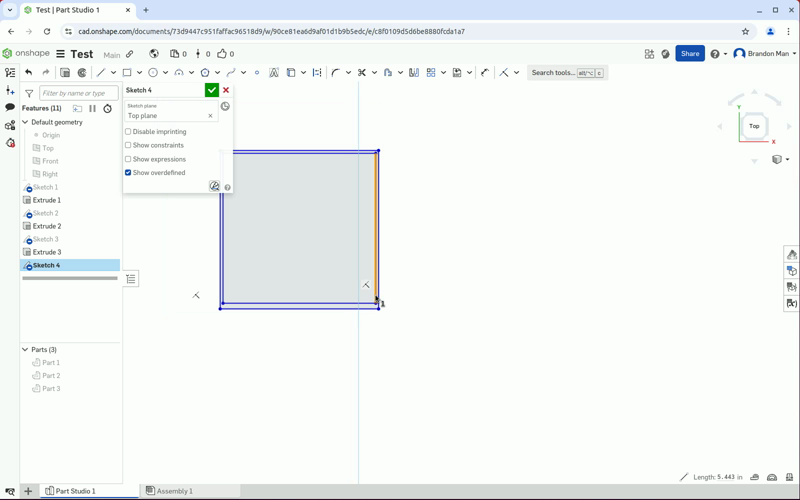
scroll(-6)
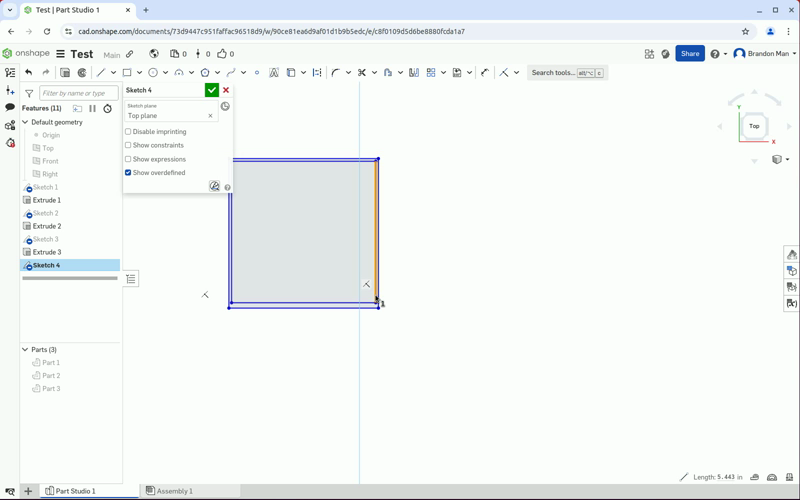
scroll(-6)
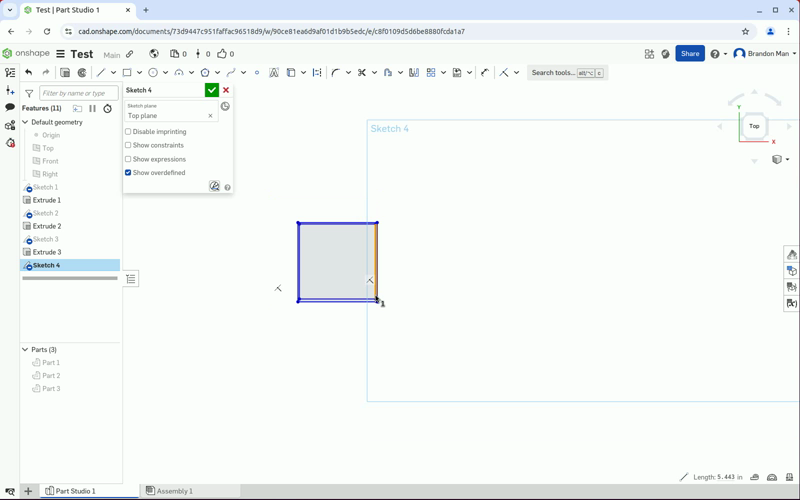
scroll(-6)
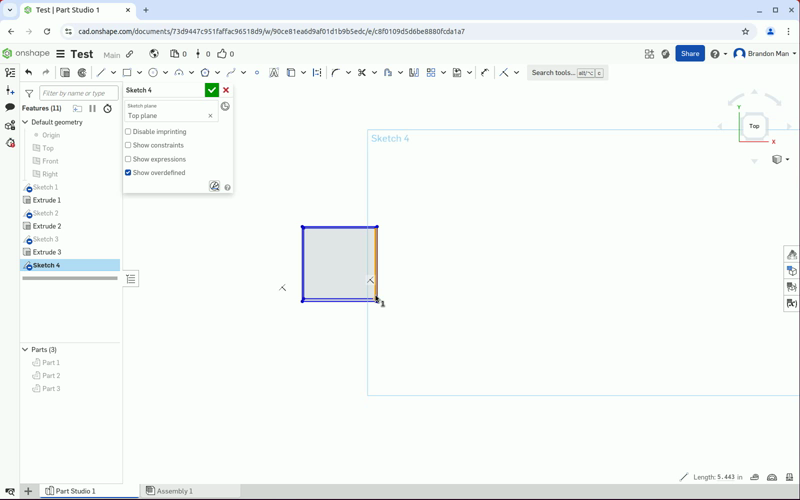
scroll(-6)
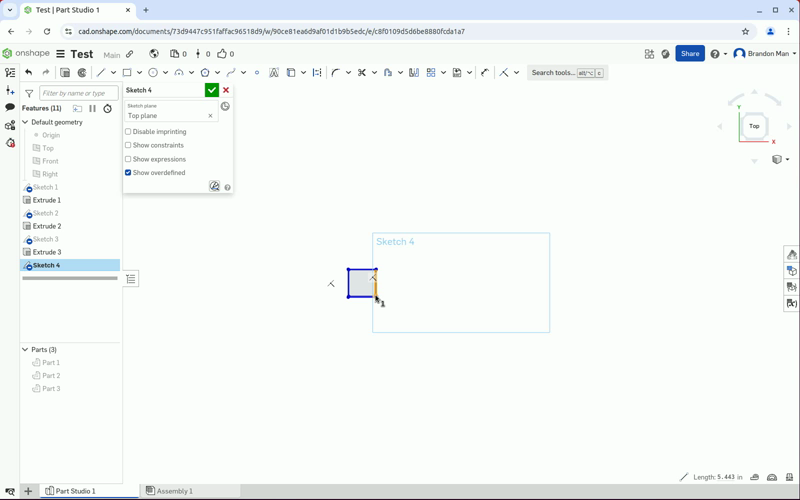
mouse_move(73, 352)
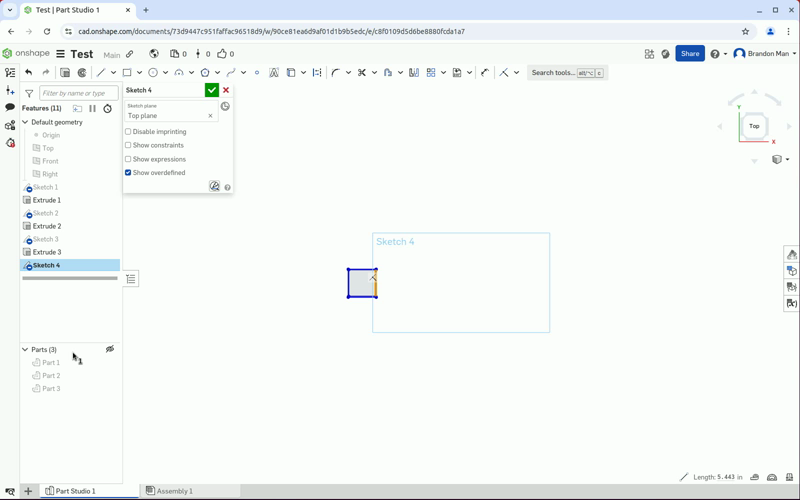
key(shift+y)
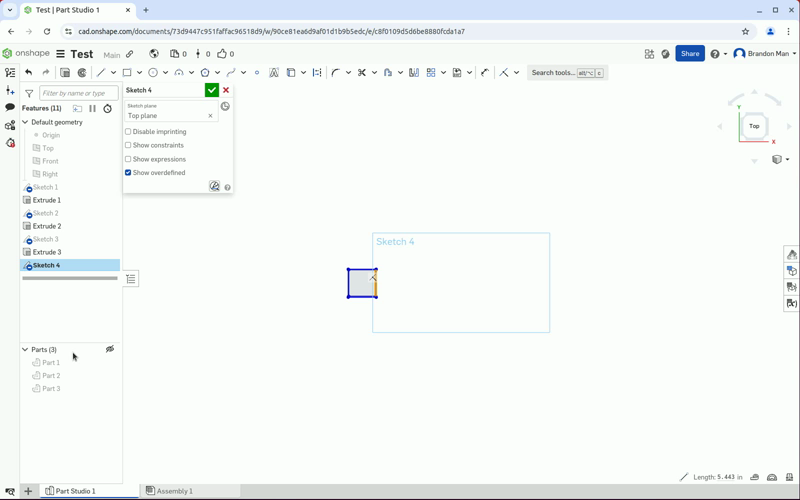
key(shift+e)
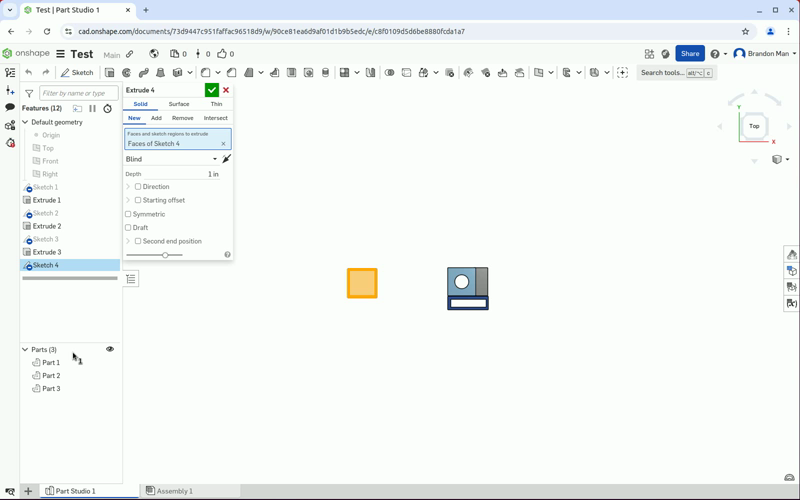
mouse_move(143, 106)
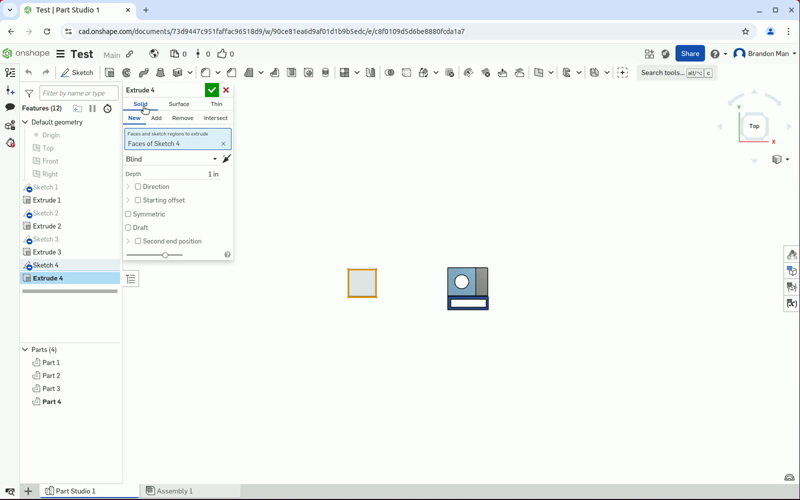
click(143, 106)
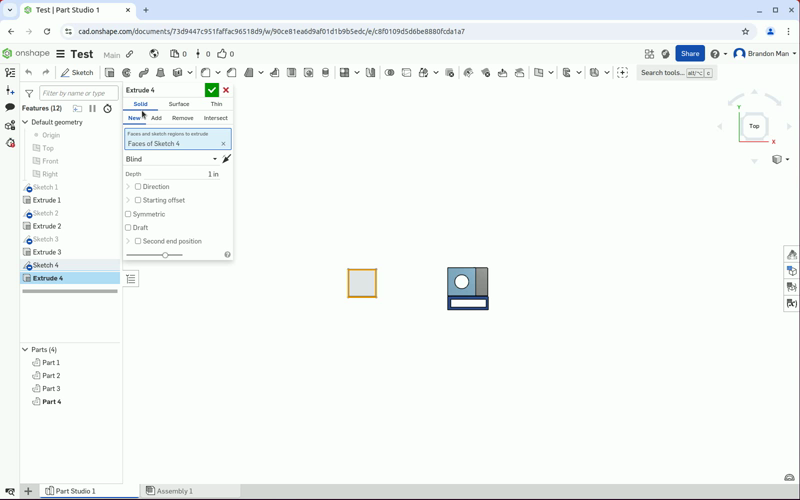
mouse_move(137, 120)
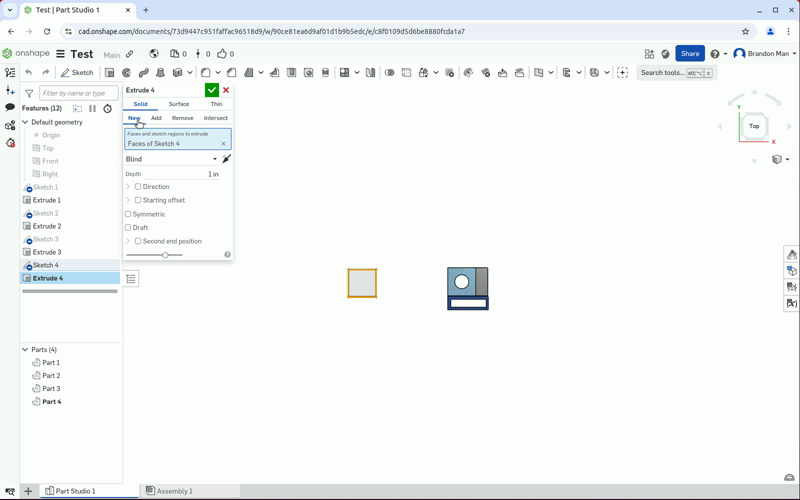
click(137, 120)
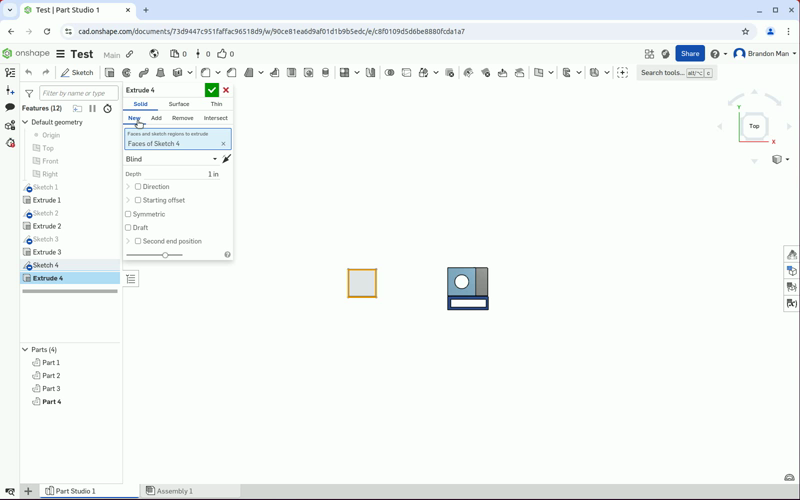
key(tab, 4)
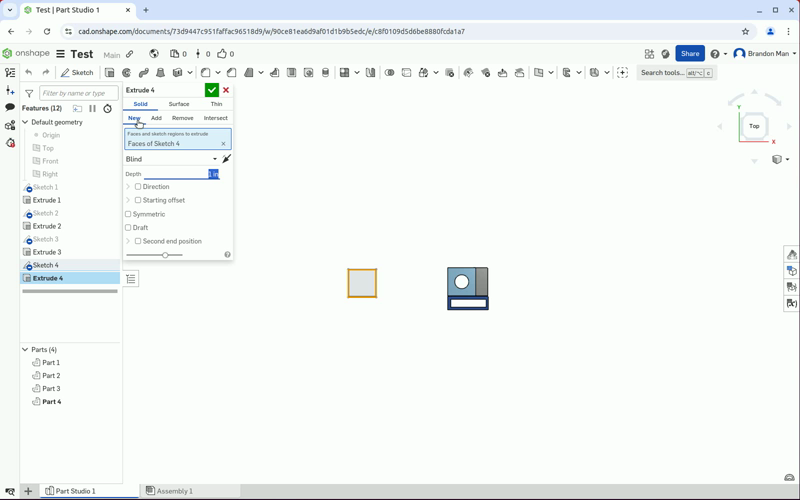
text(2.648)
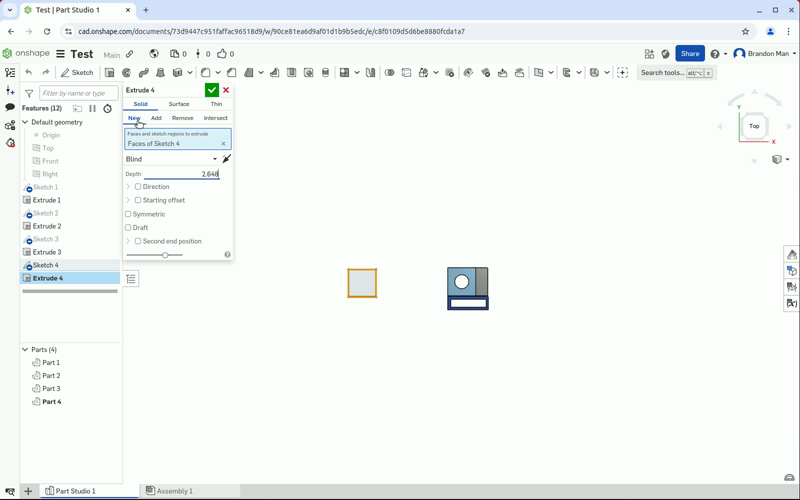
key(enter)
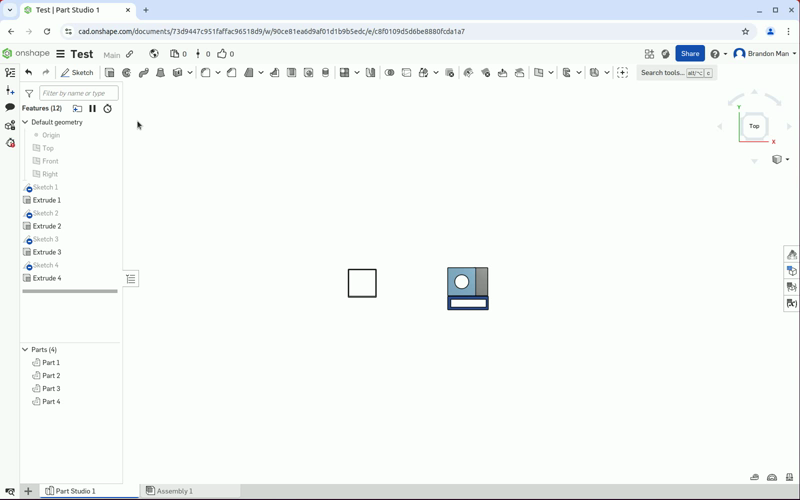
key(shift+h)
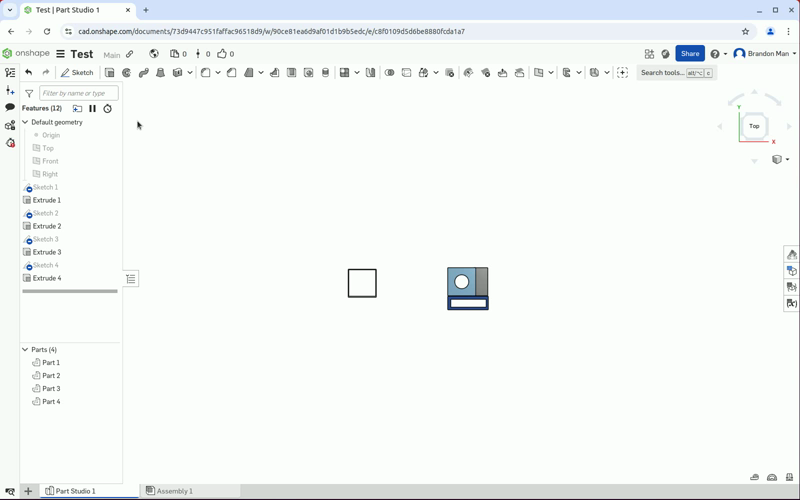
key(shift+h)
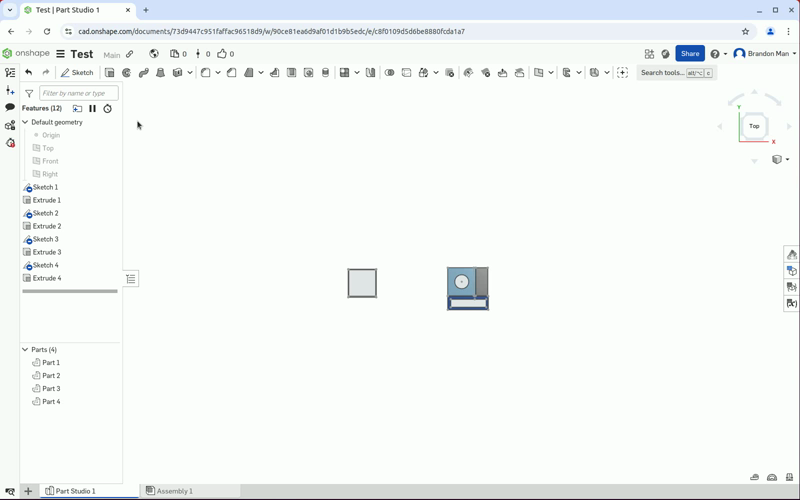
key(shift+7)
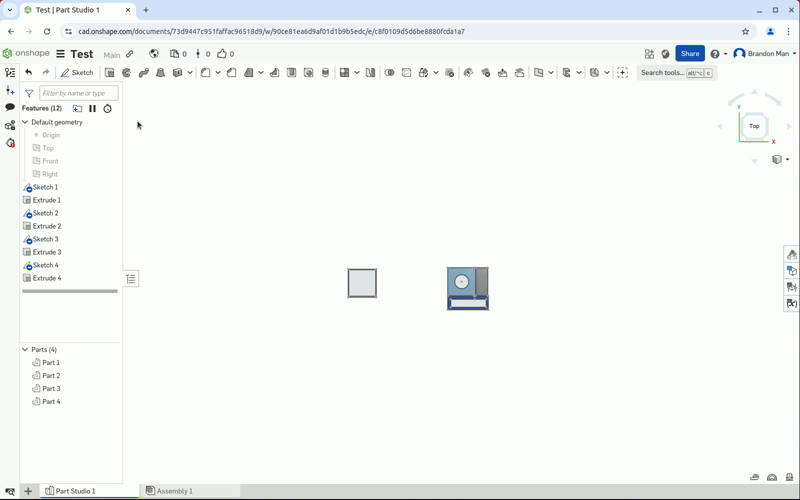
key(up, 3)
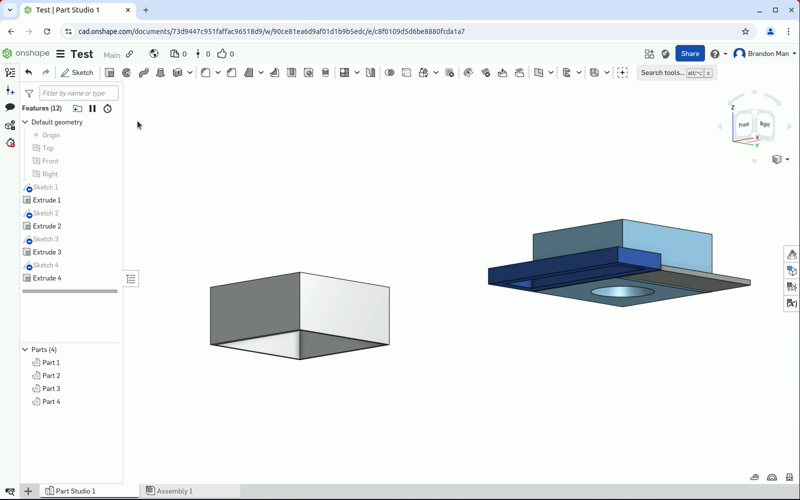
key(left, 3)
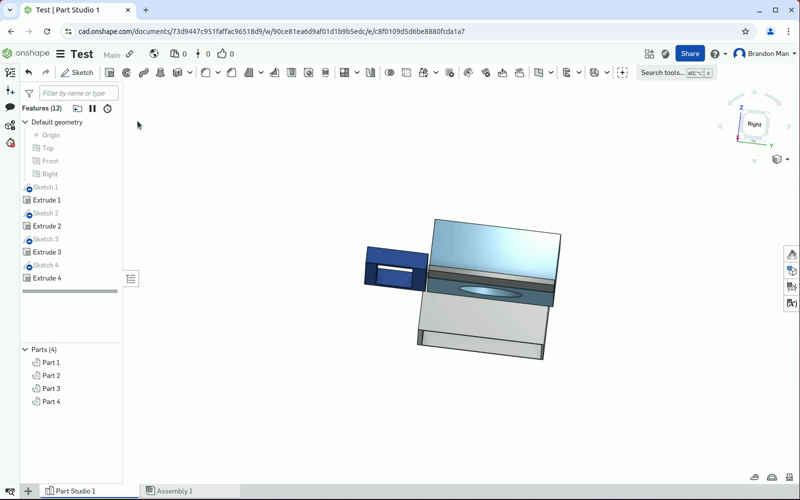
key(right, 3)
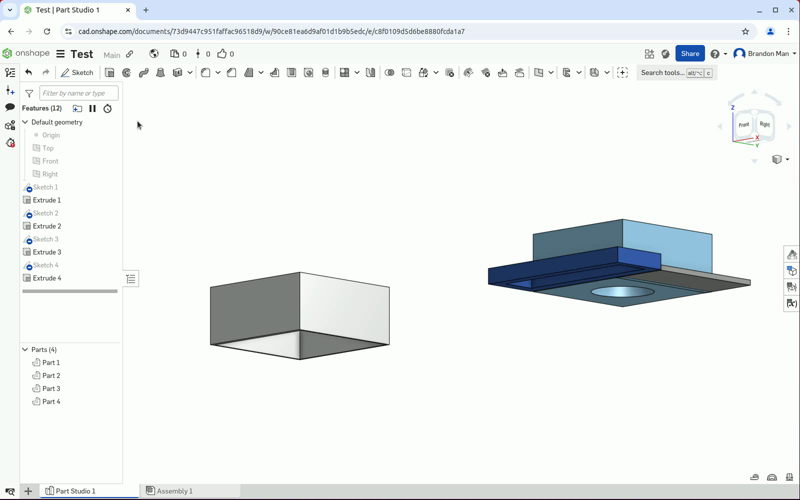
key(down, 3)
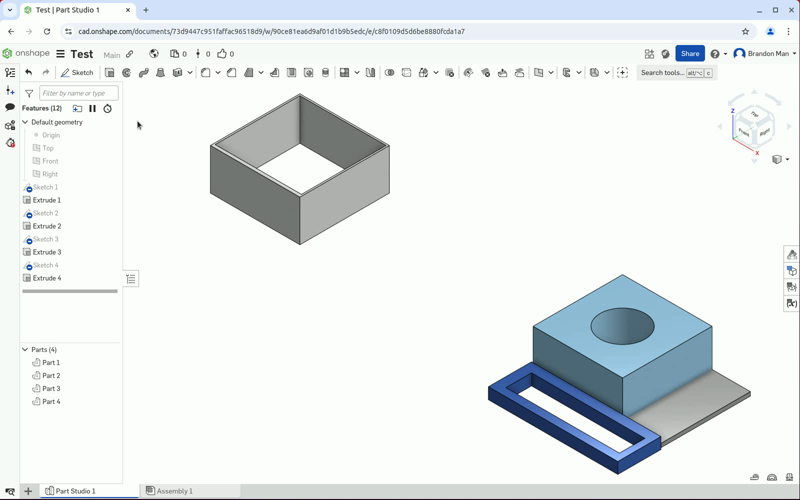
mouse_move(73, 189)
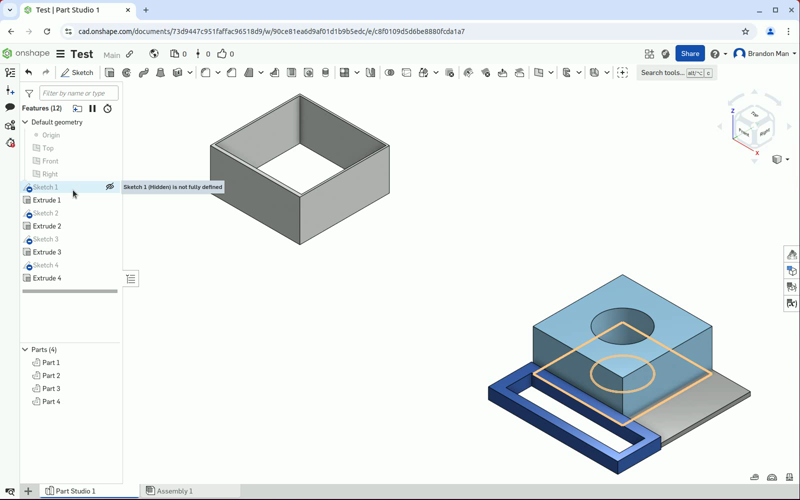
click(73, 189)